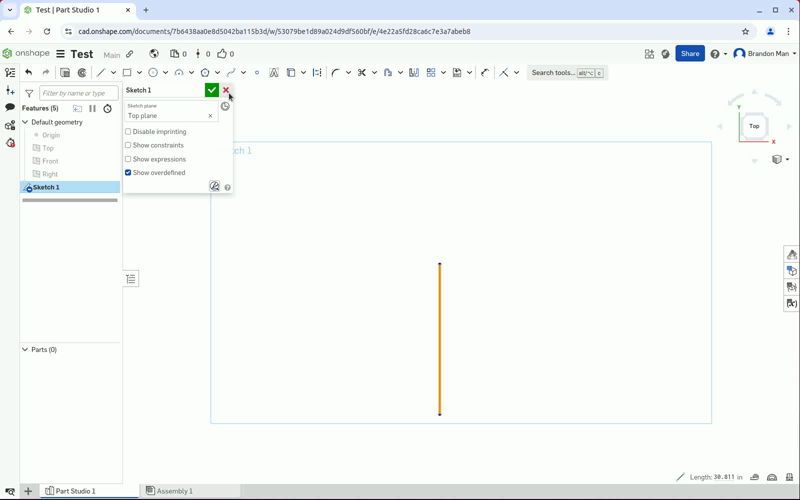
key(shift+h)
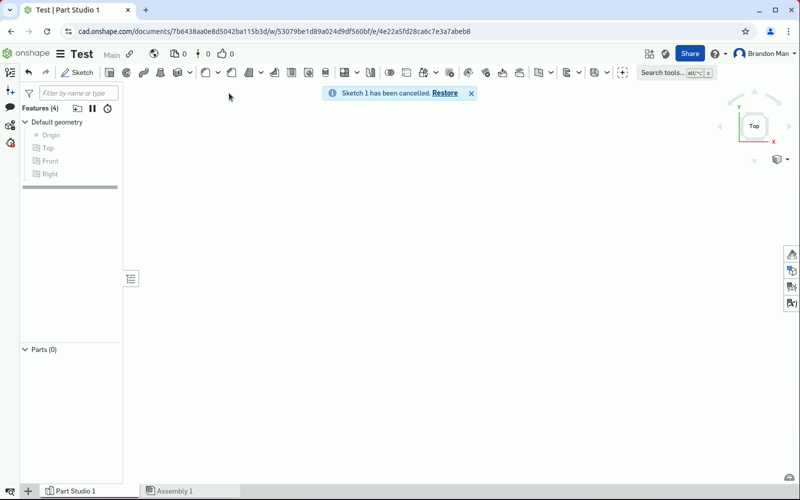
mouse_move(73, 352)
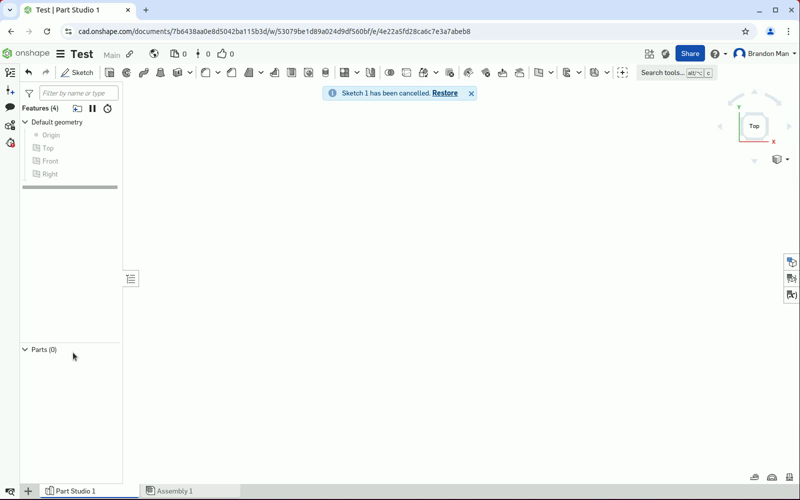
key(y)
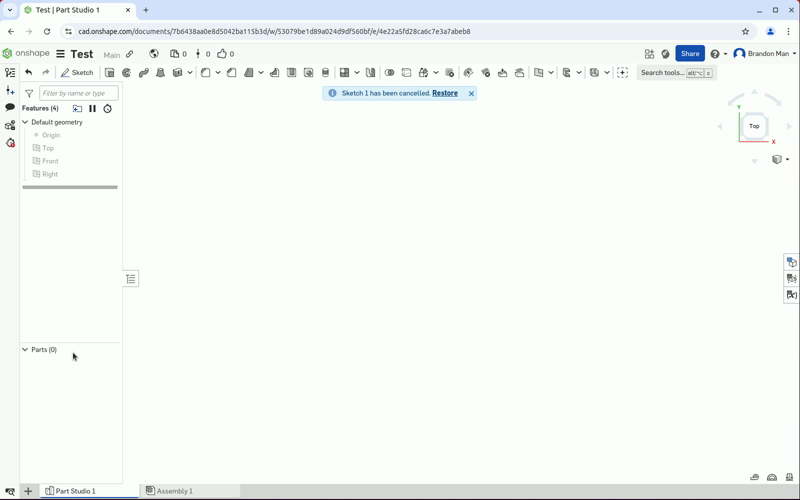
key(shift+p)
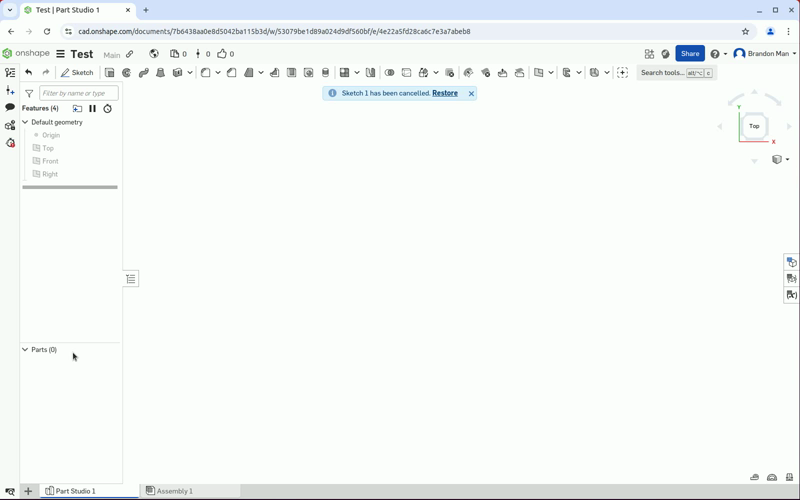
key(space)
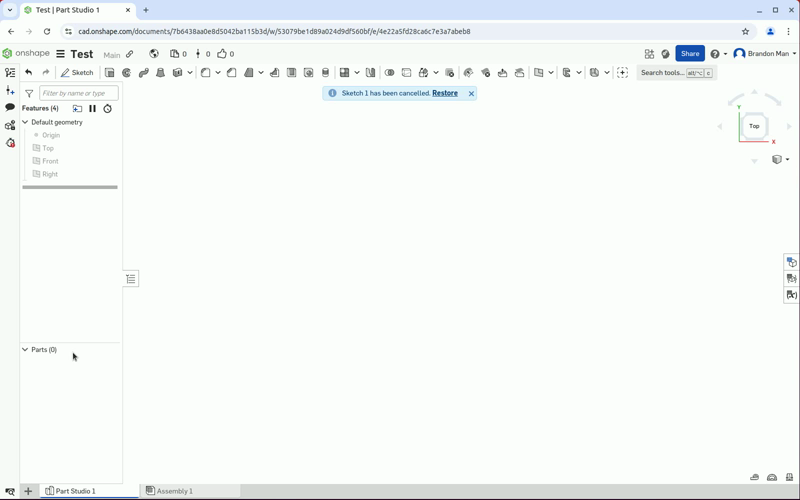
key_down(shift)
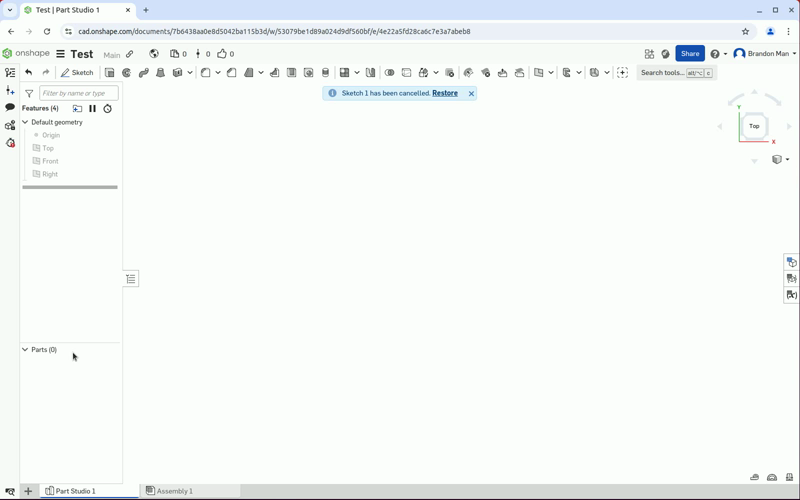
key(up)
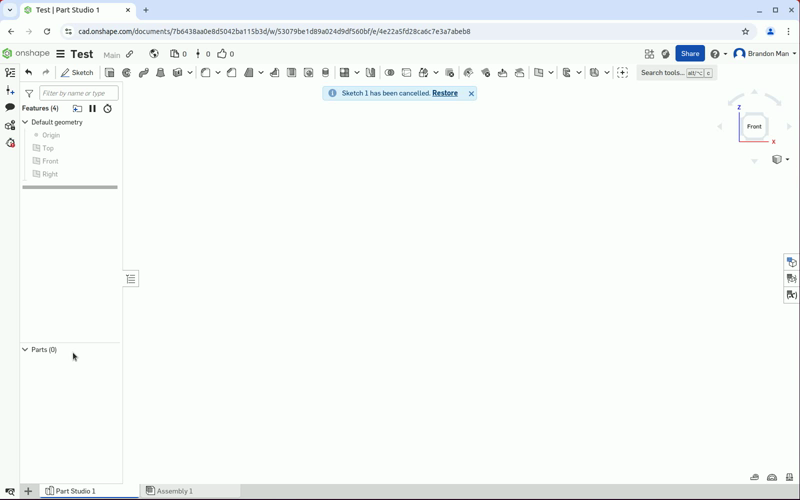
key_up(shift)
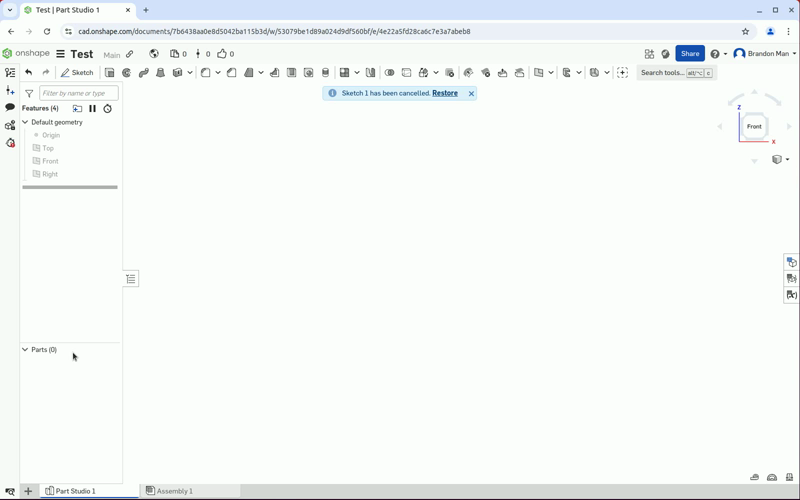
key(space)
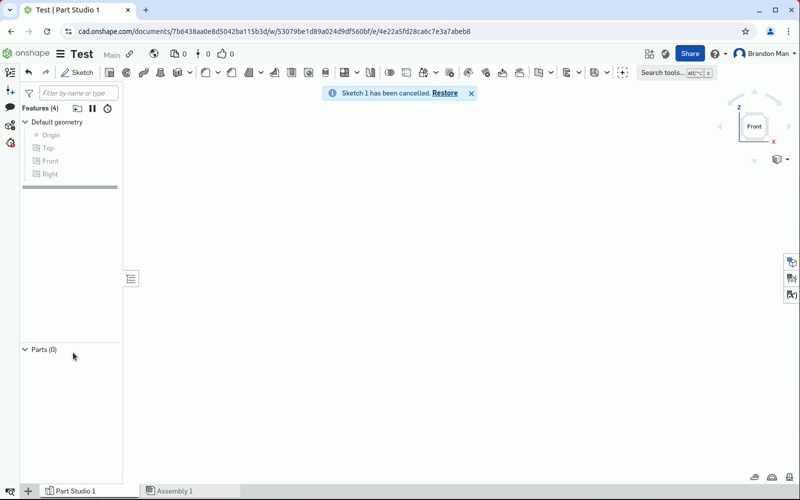
key_down(shift)
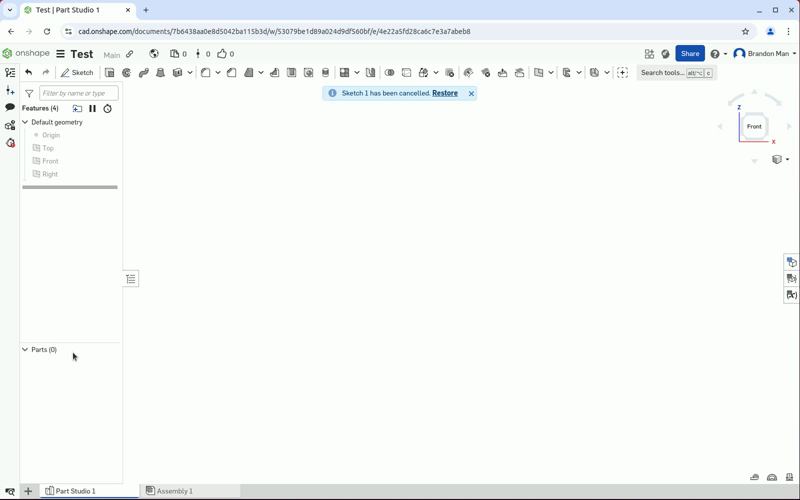
key(left)
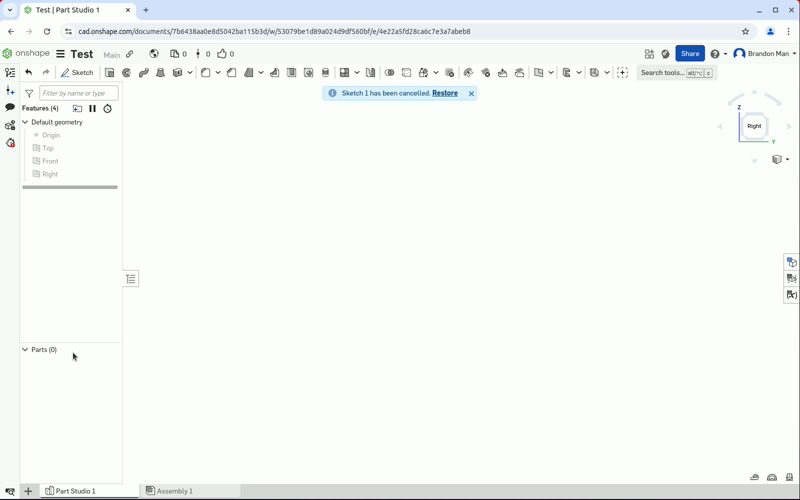
key_up(shift)
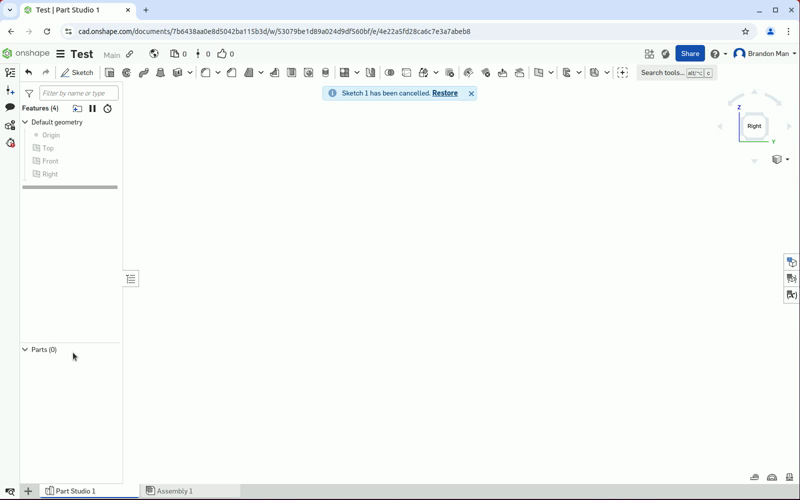
mouse_move(73, 352)
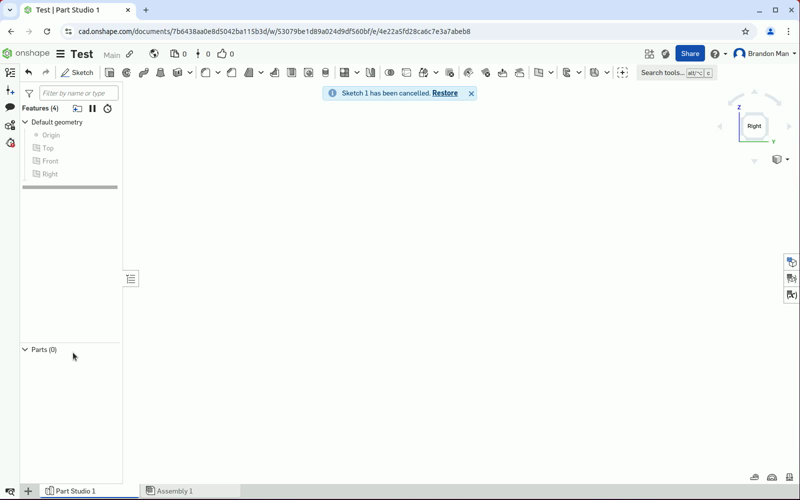
key(shift+y)
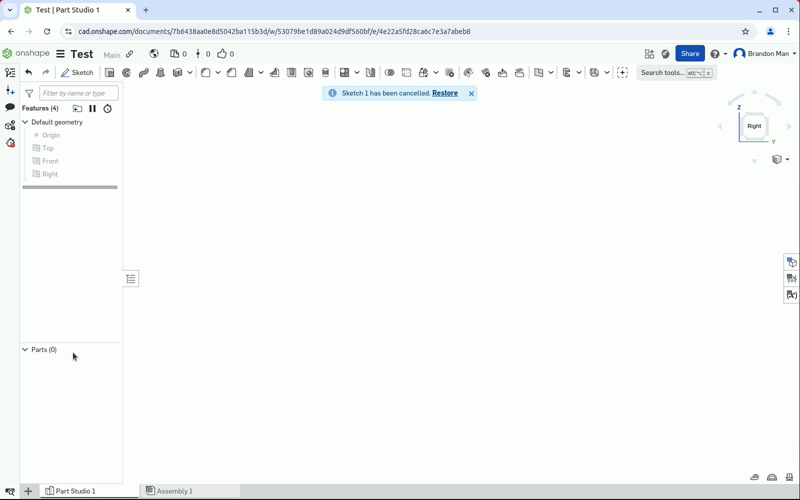
key(shift+s)
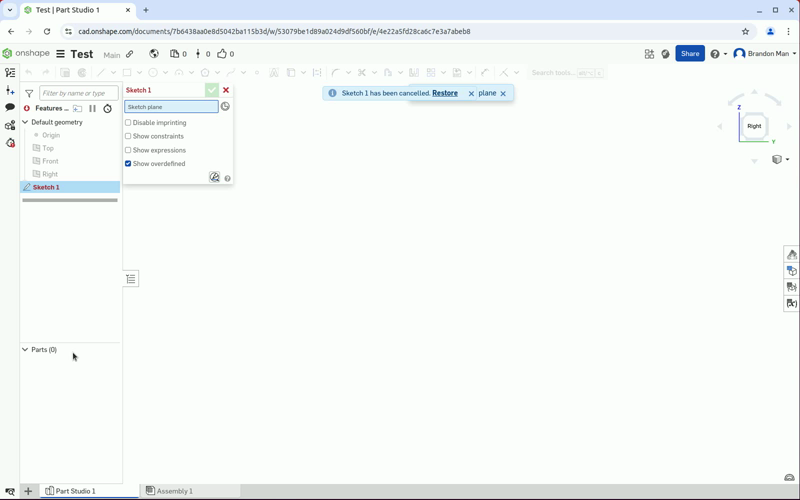
mouse_move(73, 176)
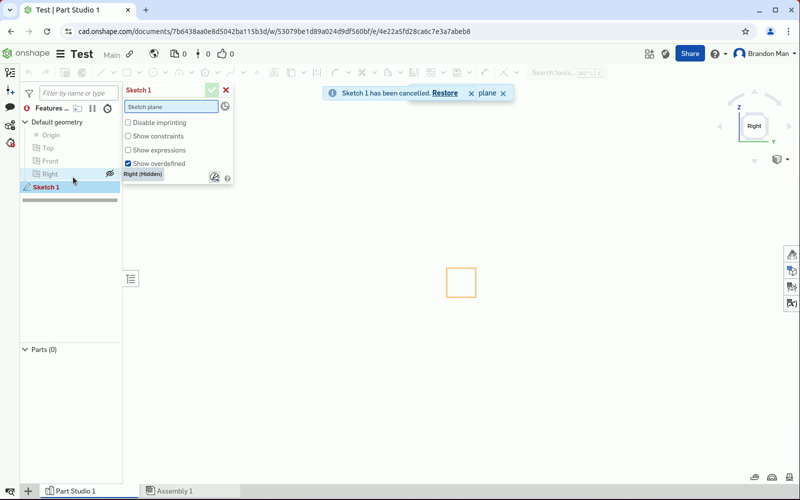
click(73, 176)
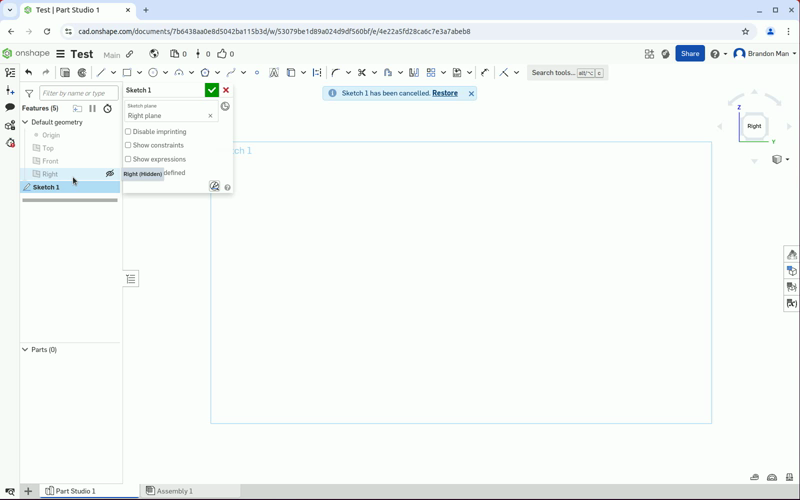
mouse_move(73, 352)
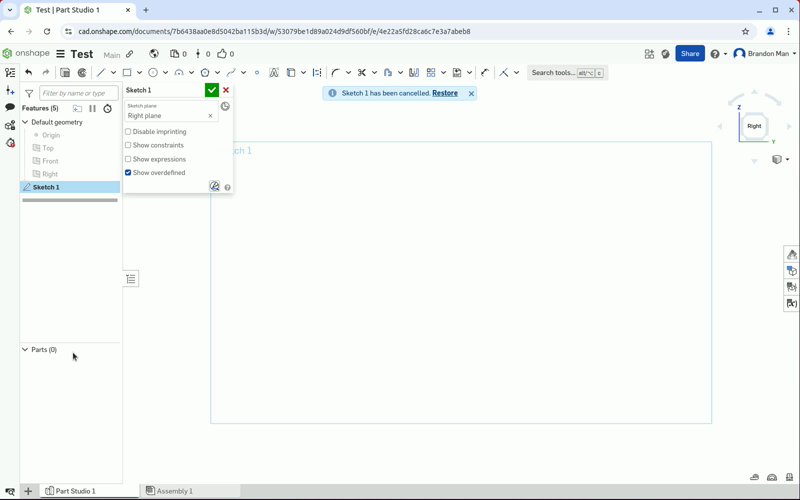
key(y)
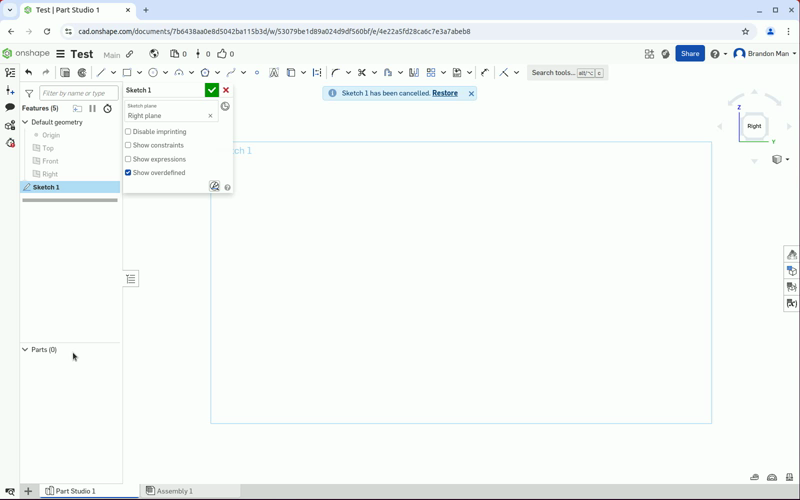
key(c)
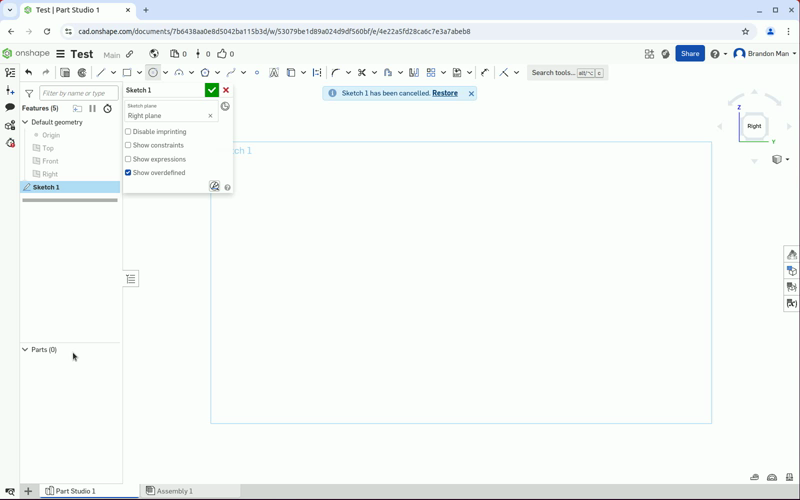
key_down(shift)
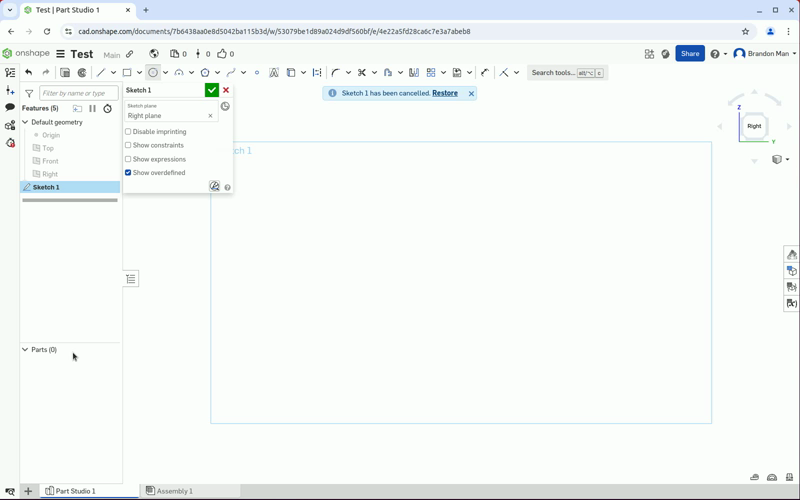
mouse_move(461, 282)
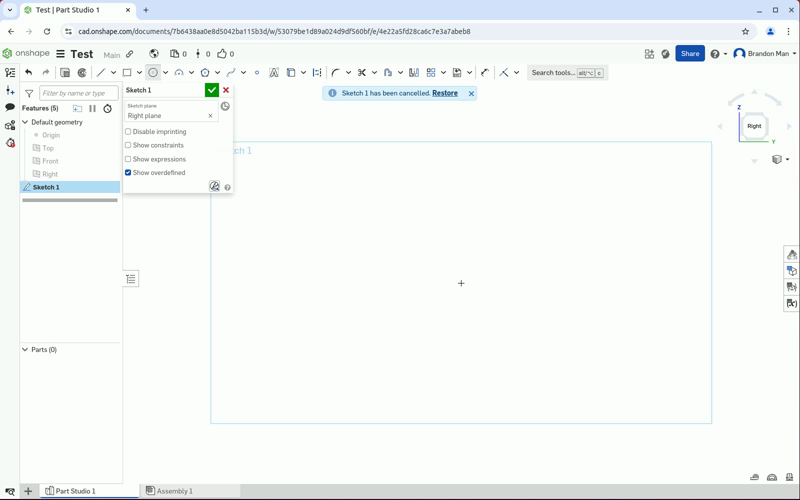
click(461, 282)
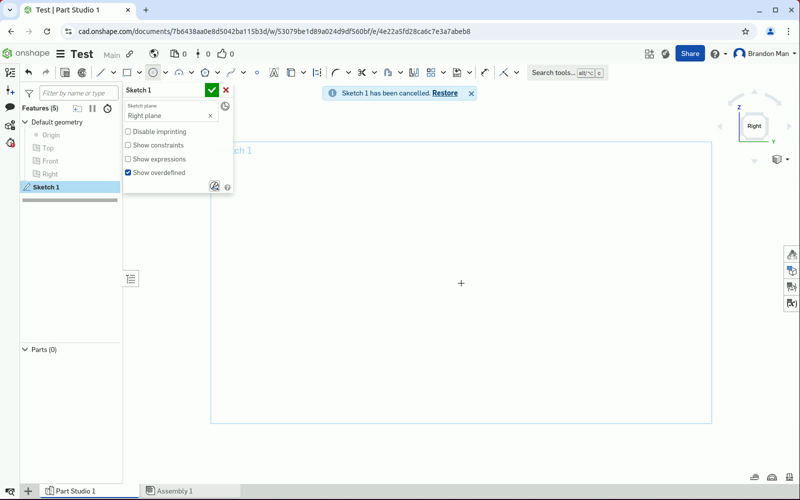
key_up(shift)
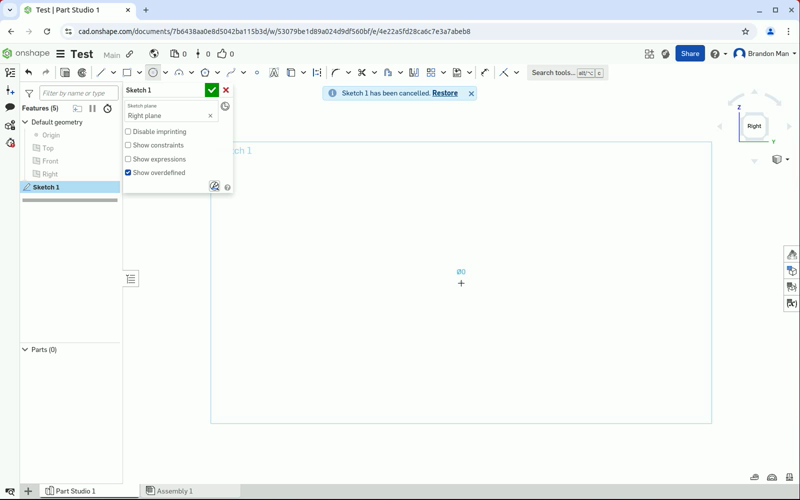
mouse_move(470, 282)
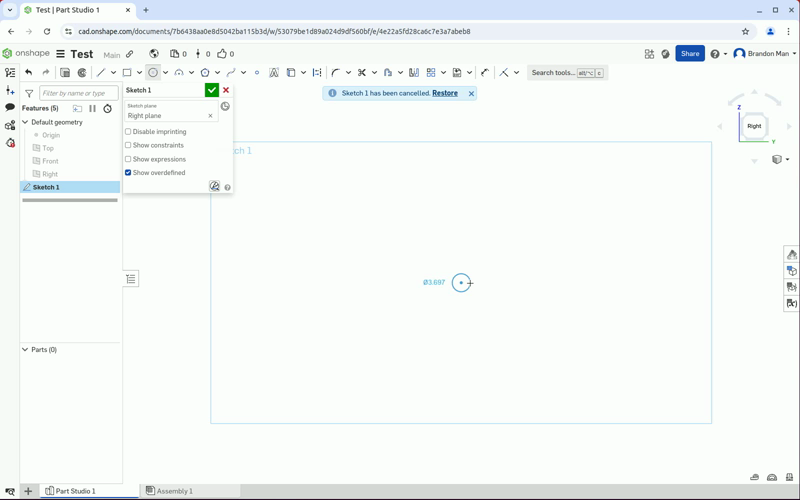
click(470, 282)
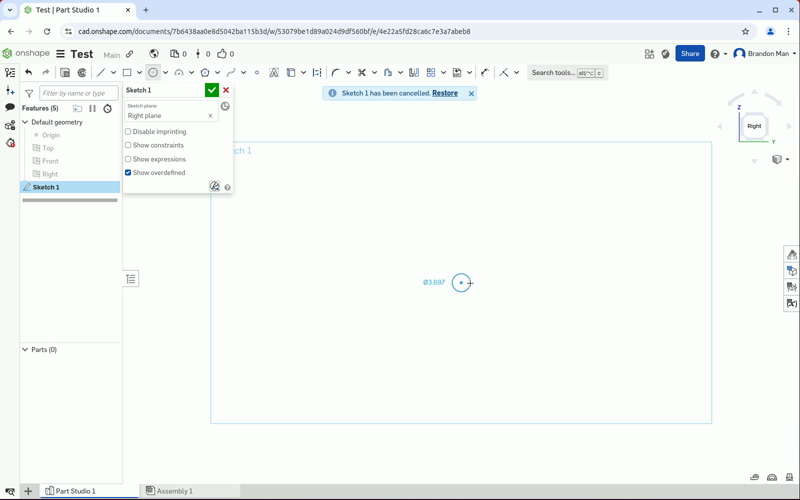
key(esc)
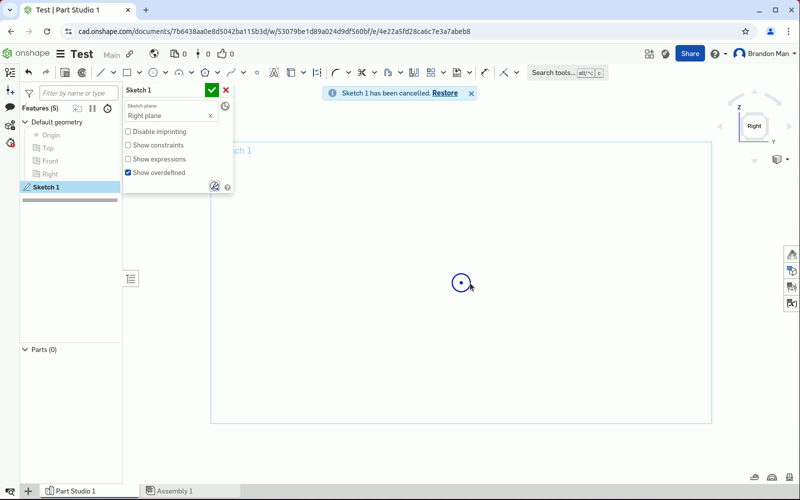
key(c)
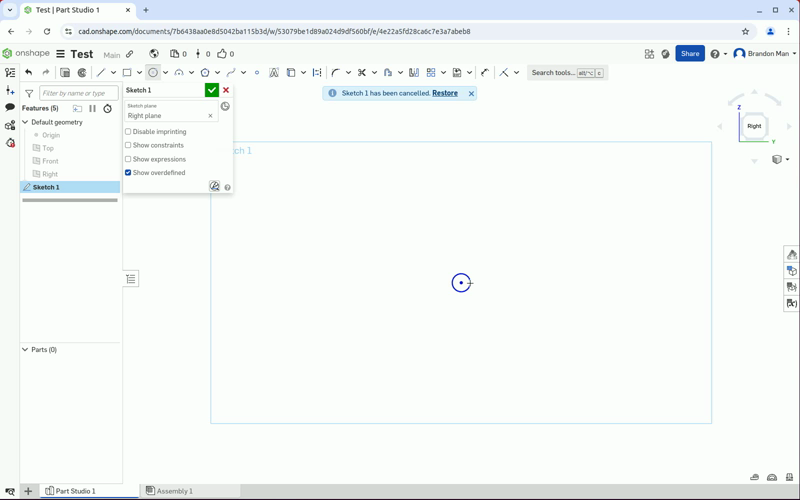
key_down(shift)
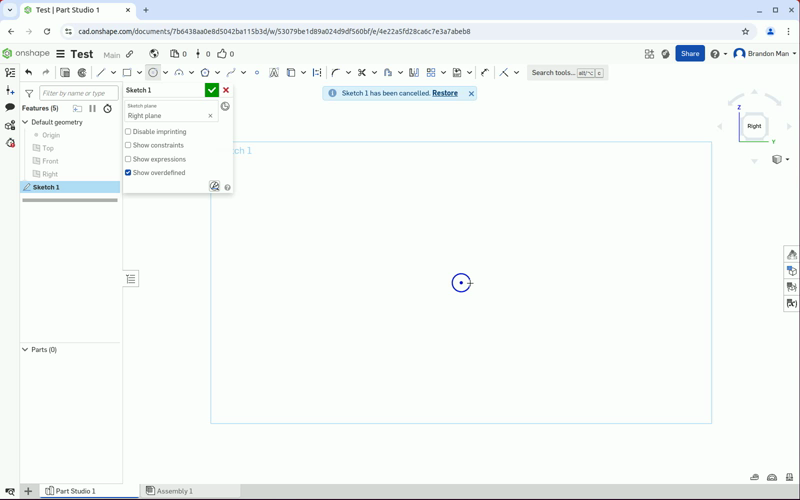
mouse_move(461, 282)
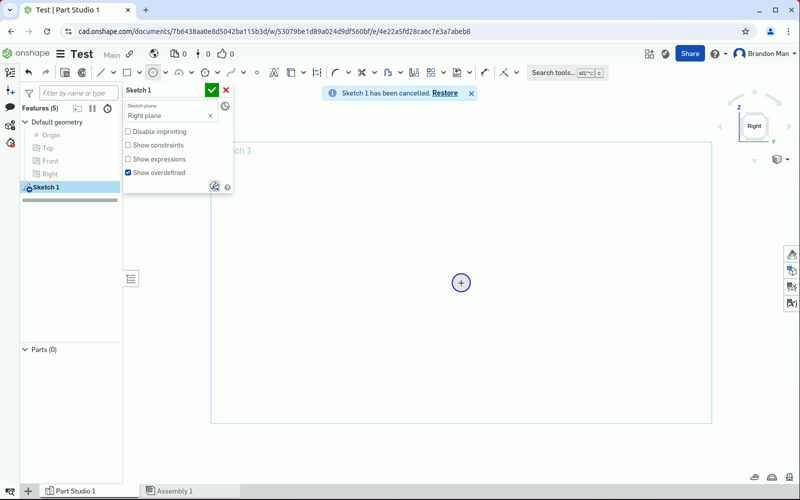
click(461, 282)
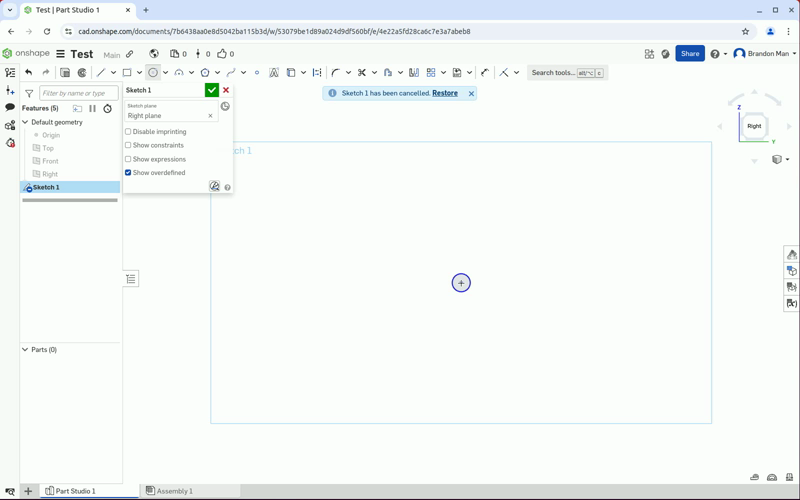
key_up(shift)
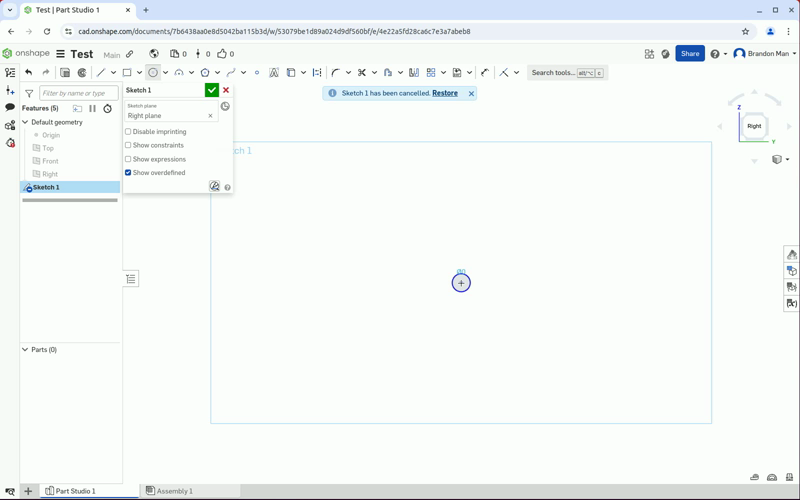
mouse_move(468, 282)
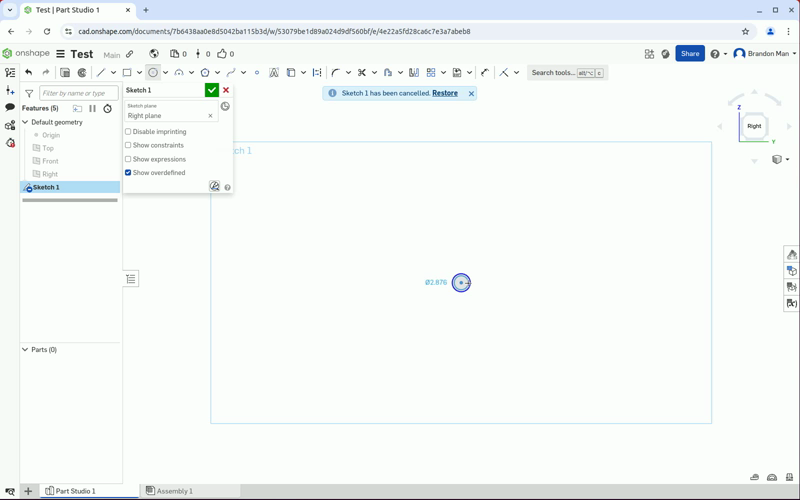
scroll(6)
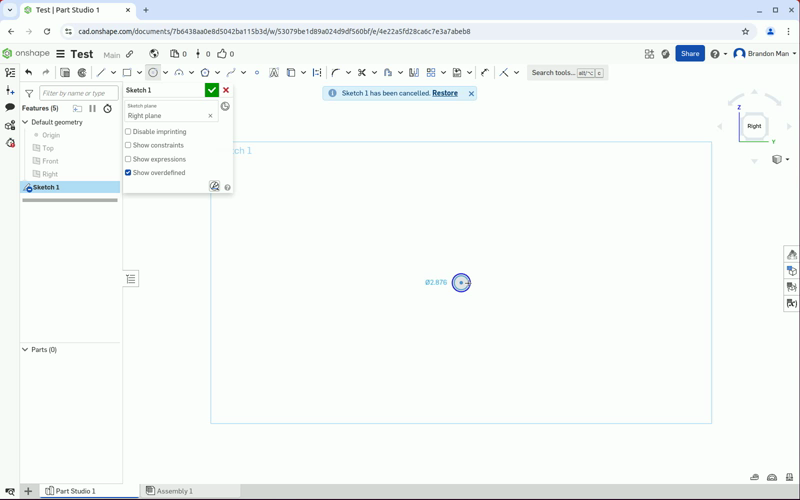
scroll(6)
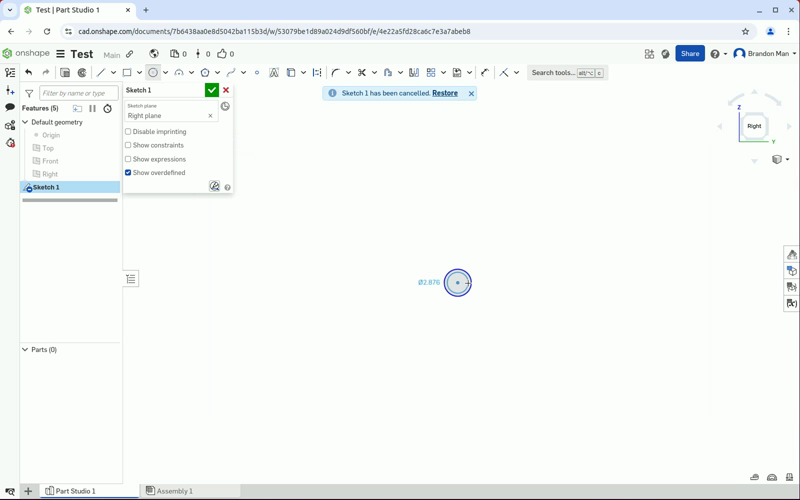
scroll(6)
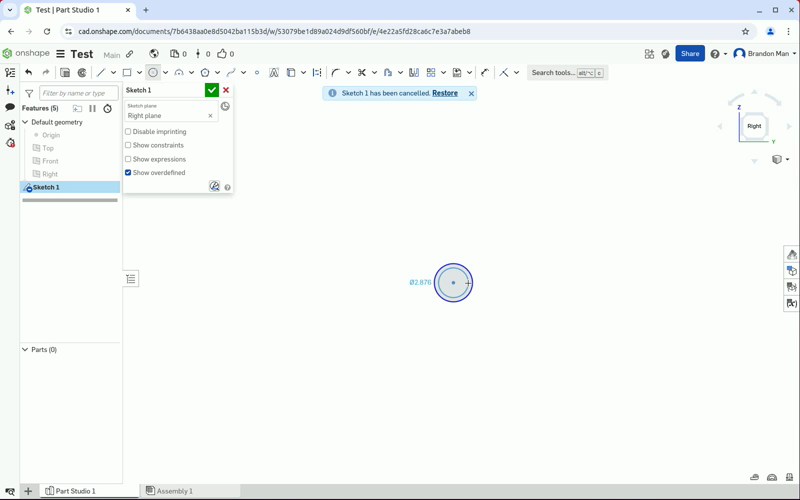
scroll(6)
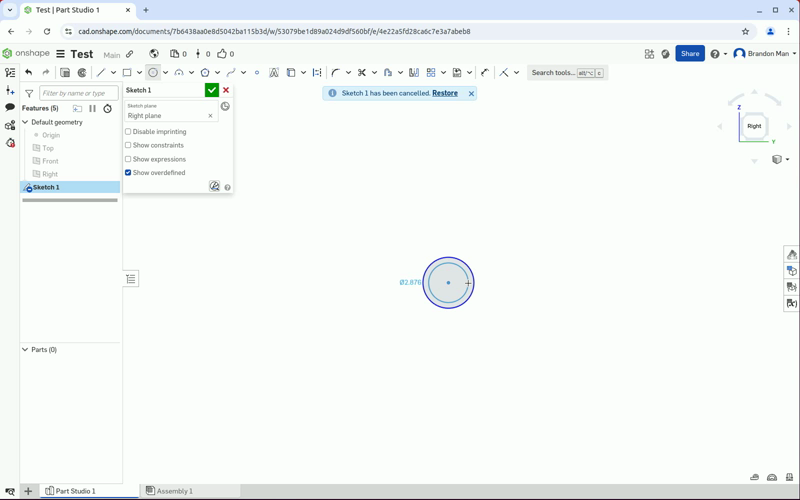
scroll(6)
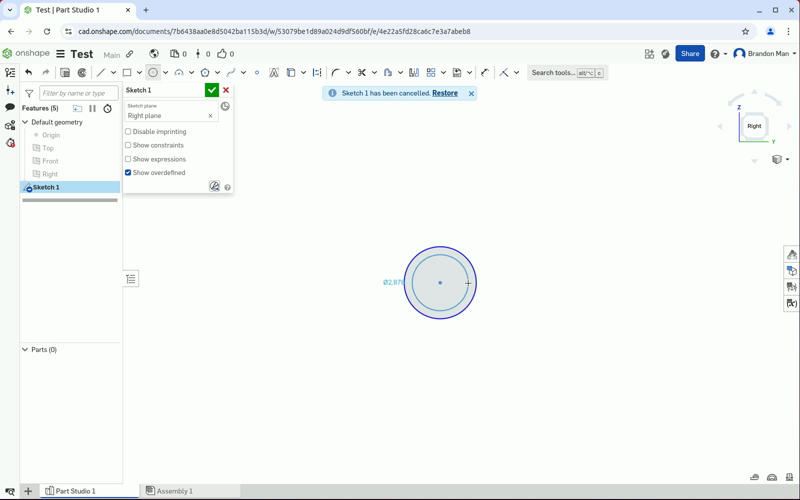
scroll(6)
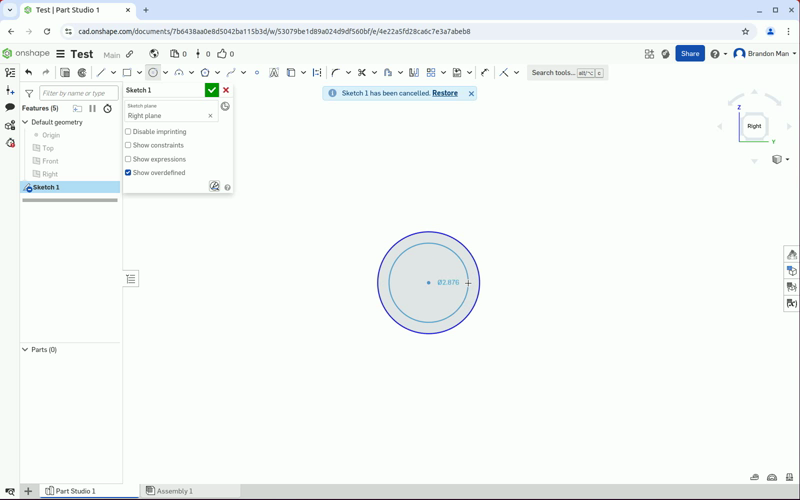
scroll(6)
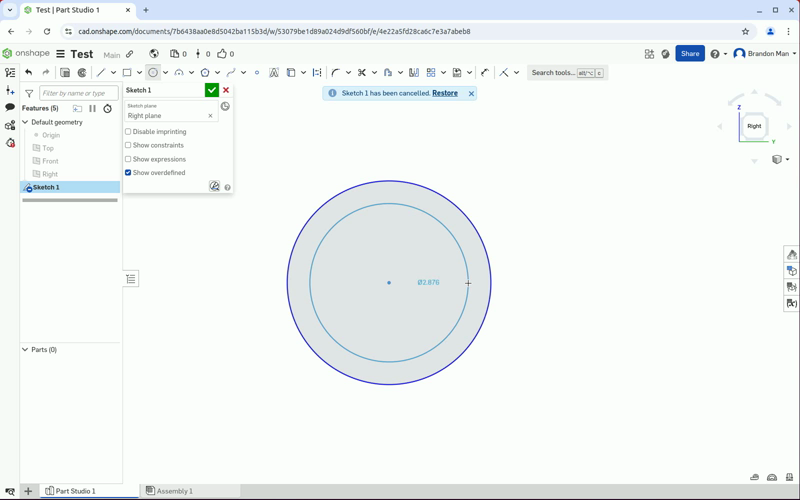
click(468, 282)
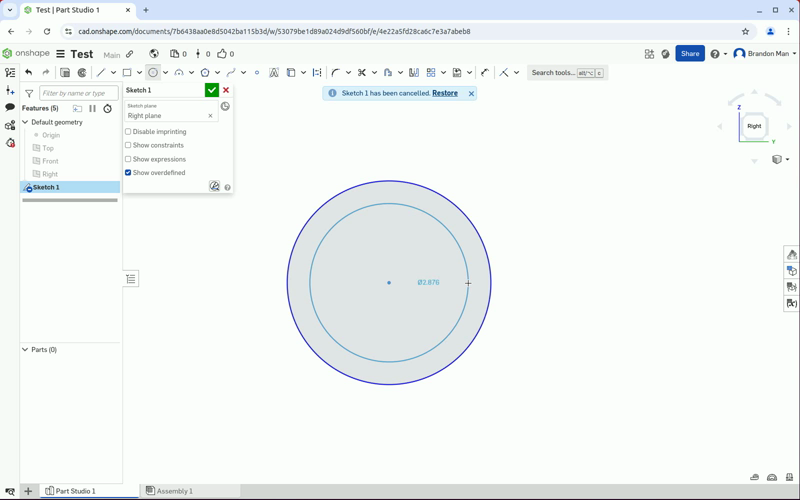
scroll(-6)
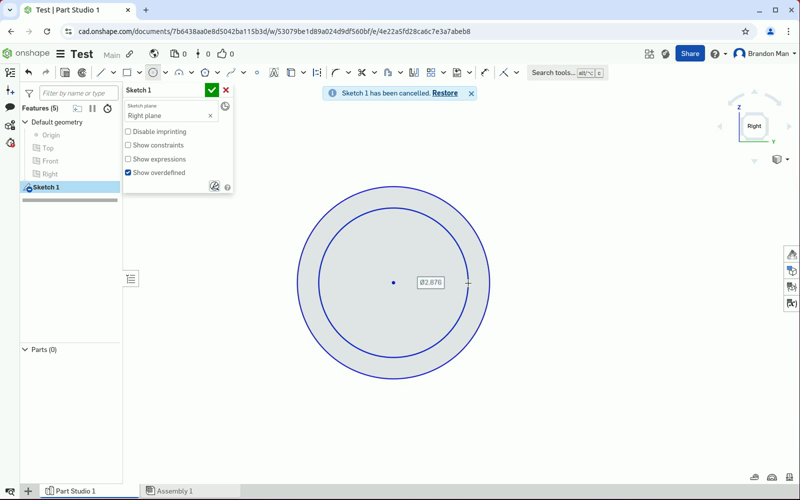
scroll(-6)
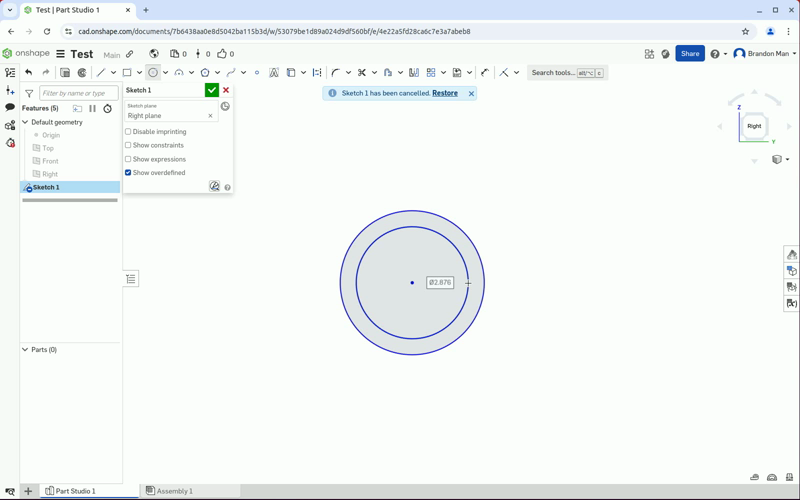
scroll(-6)
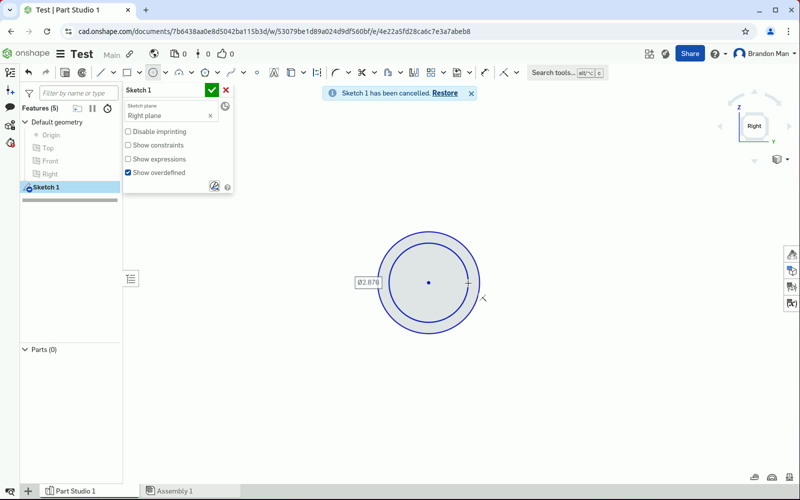
scroll(-6)
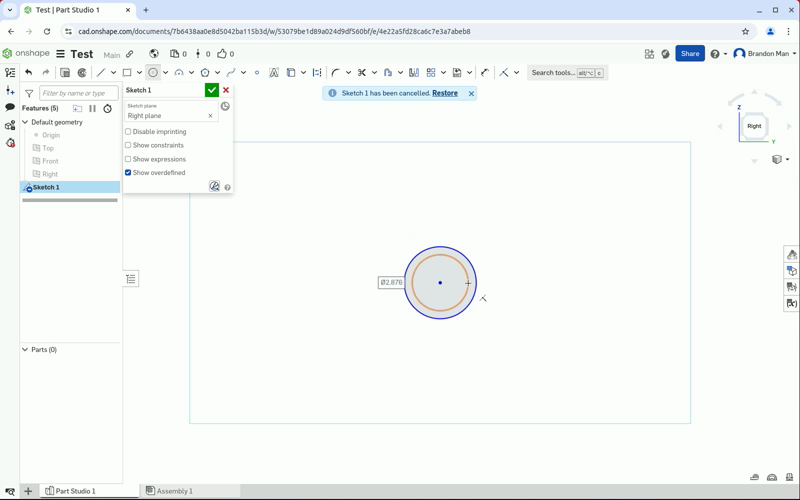
scroll(-6)
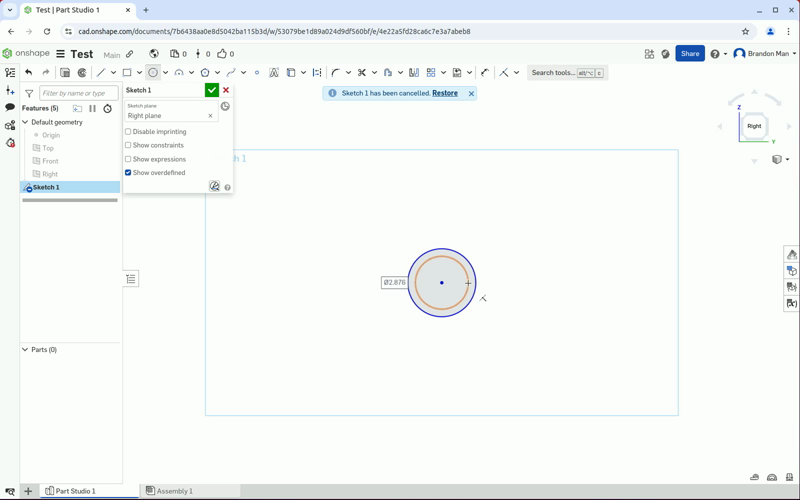
scroll(-6)
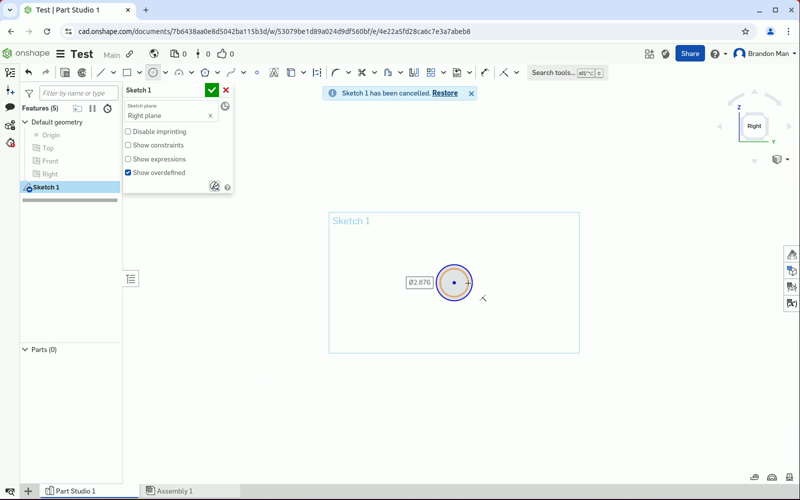
scroll(-6)
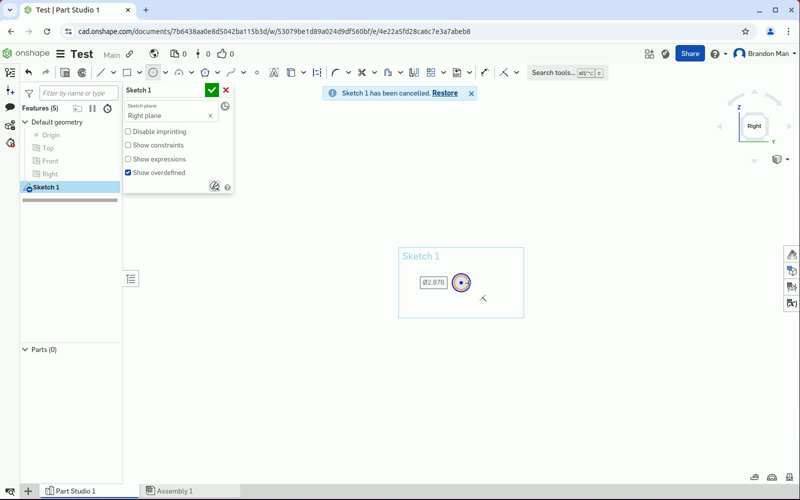
key(esc)
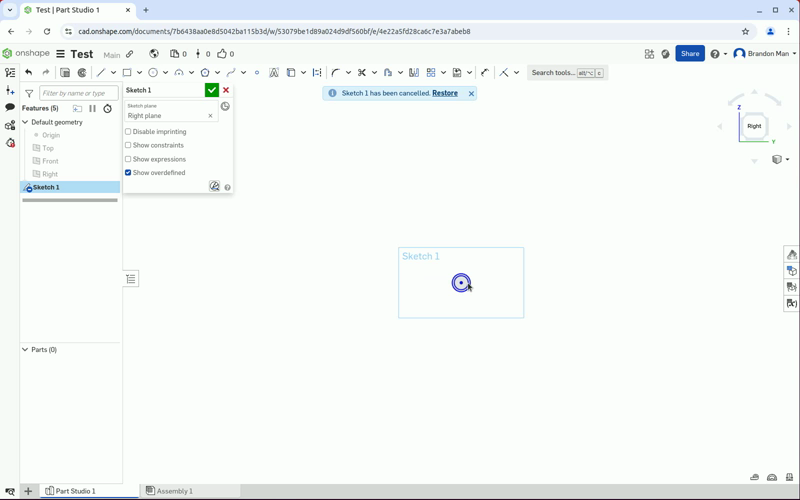
mouse_move(454, 278)
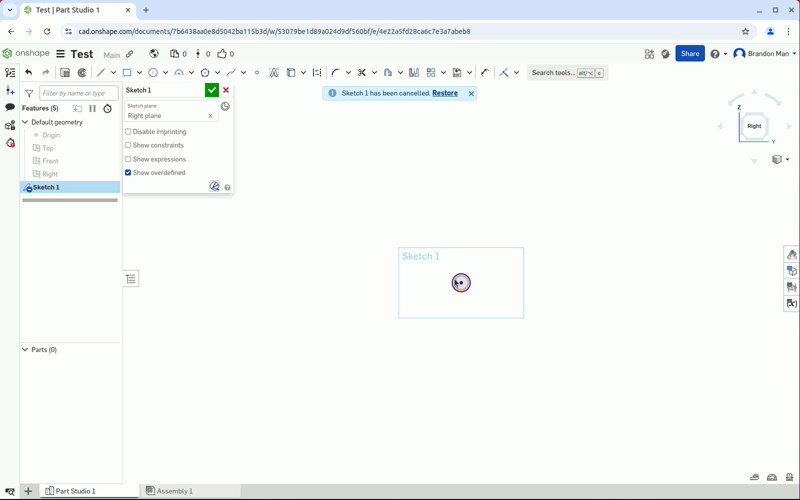
scroll(6)
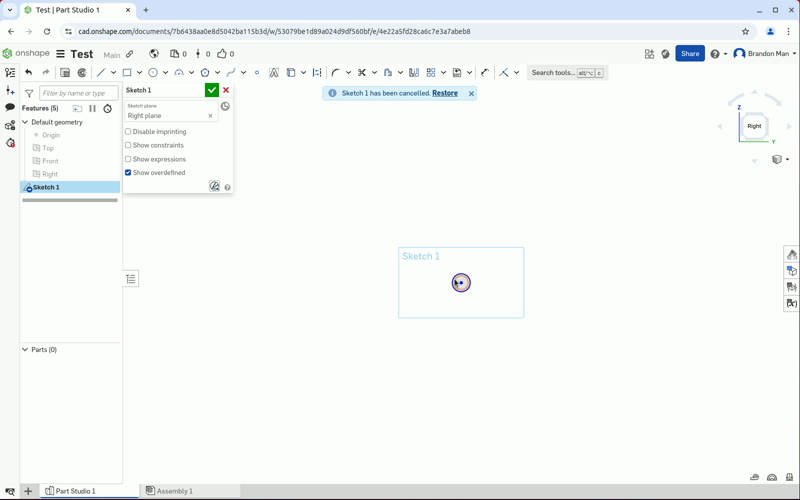
scroll(6)
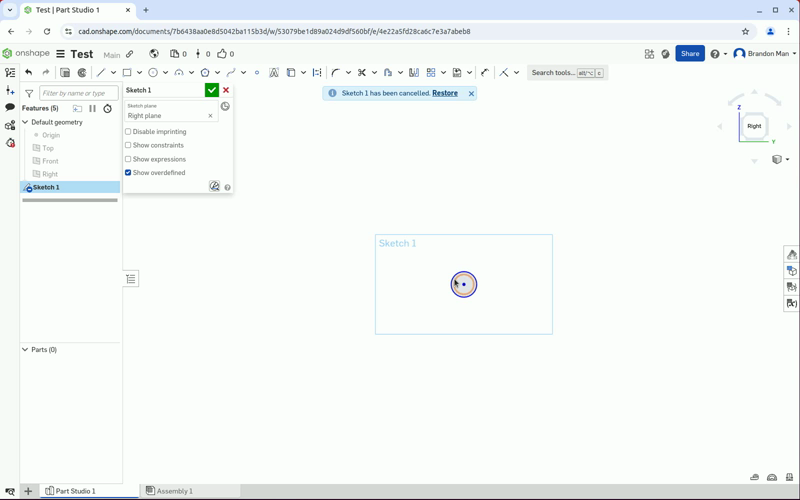
scroll(6)
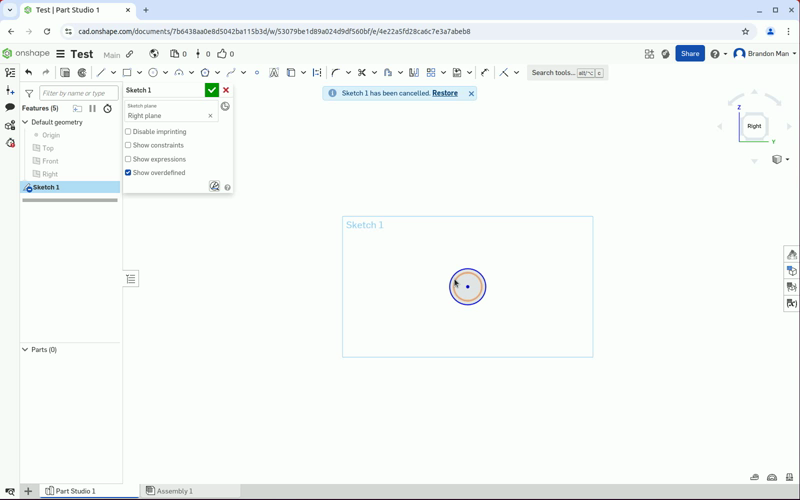
scroll(6)
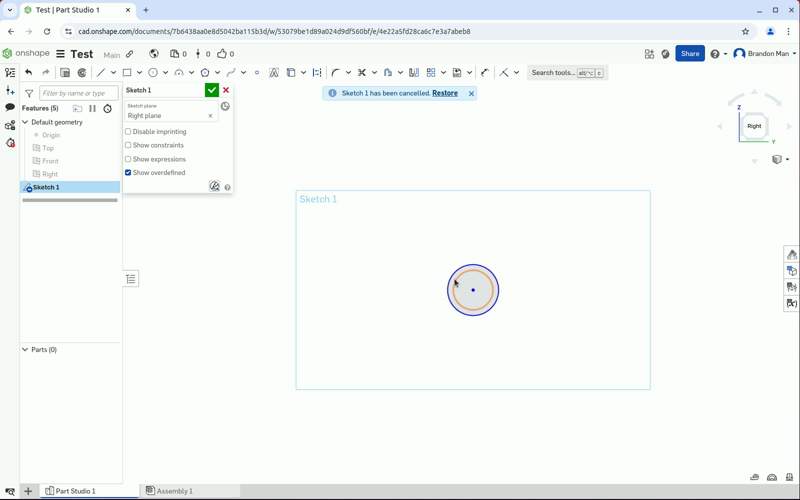
scroll(6)
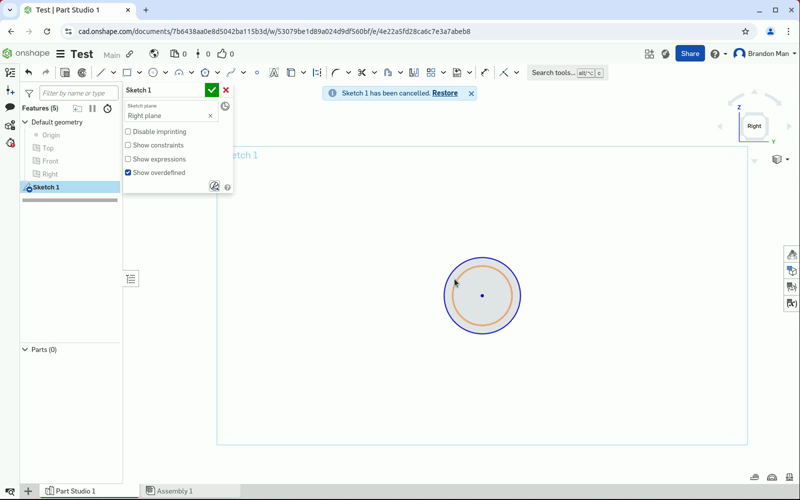
scroll(6)
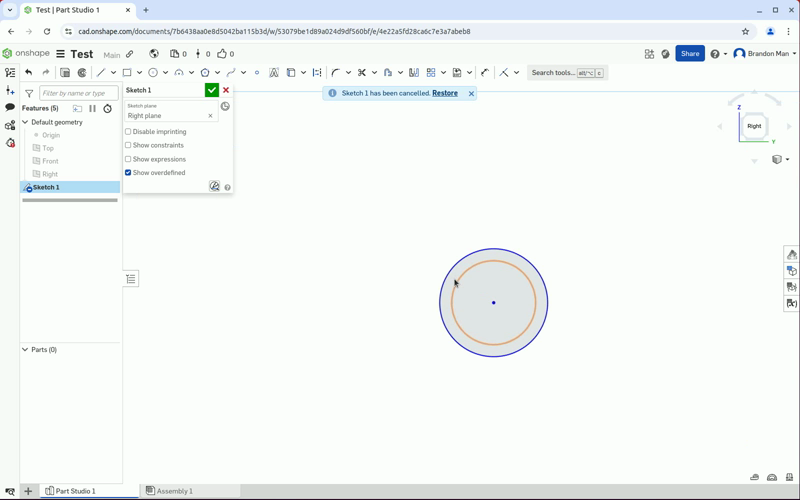
scroll(6)
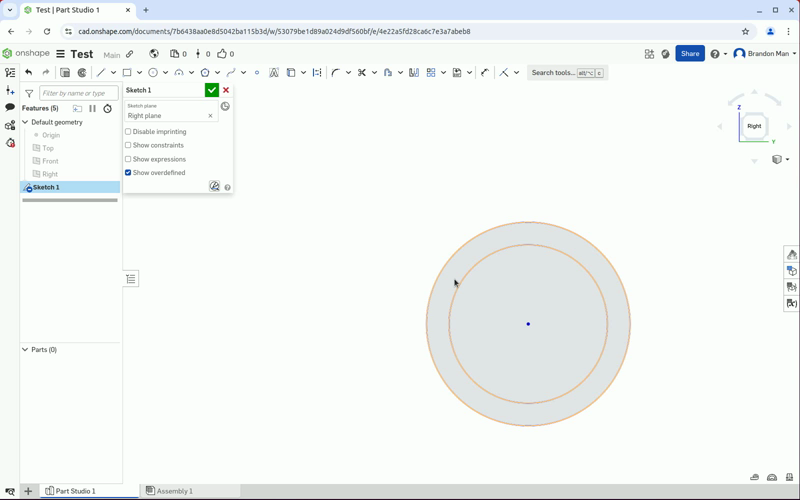
click(454, 278)
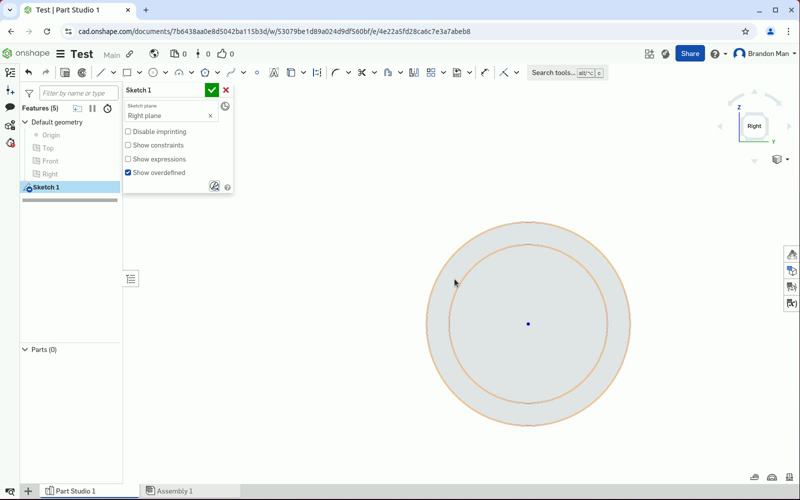
scroll(-6)
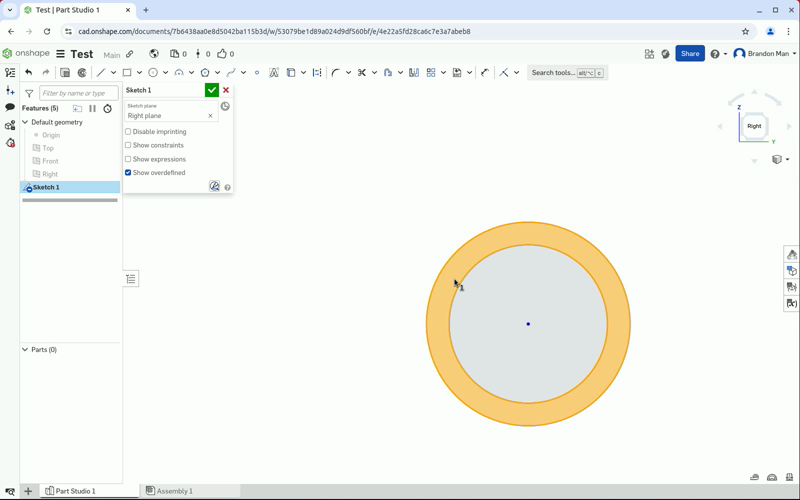
scroll(-6)
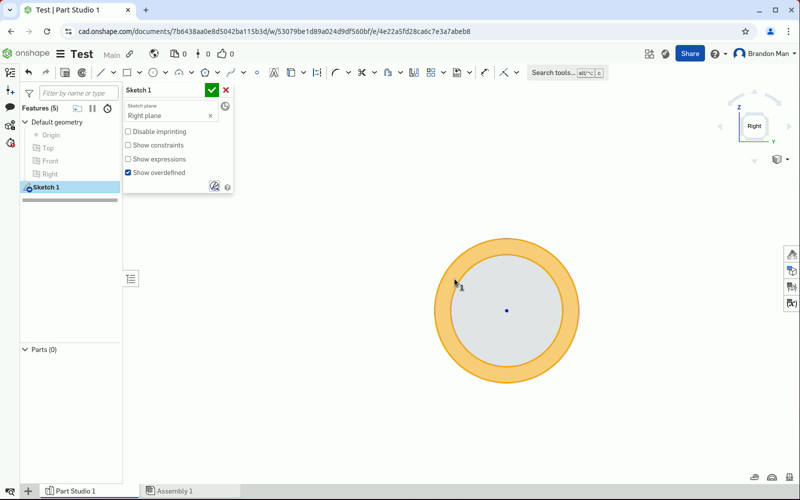
scroll(-6)
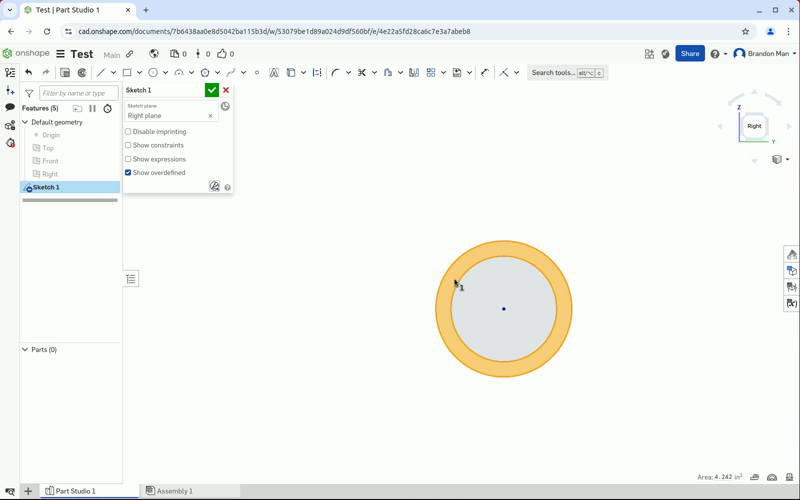
scroll(-6)
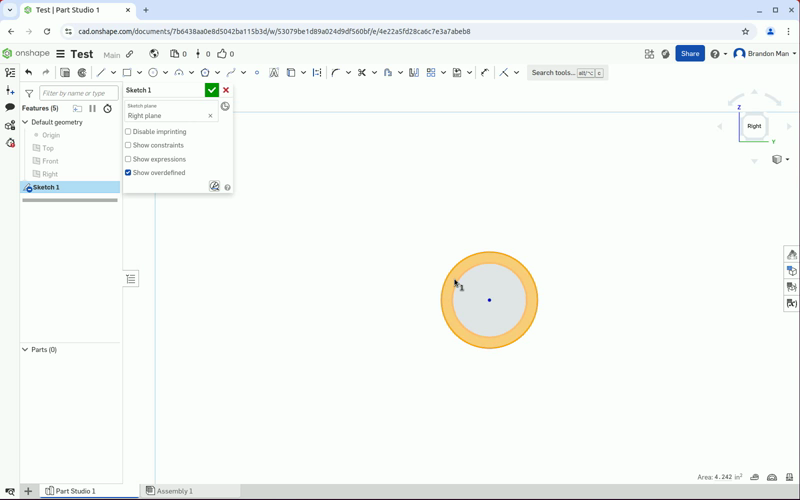
scroll(-6)
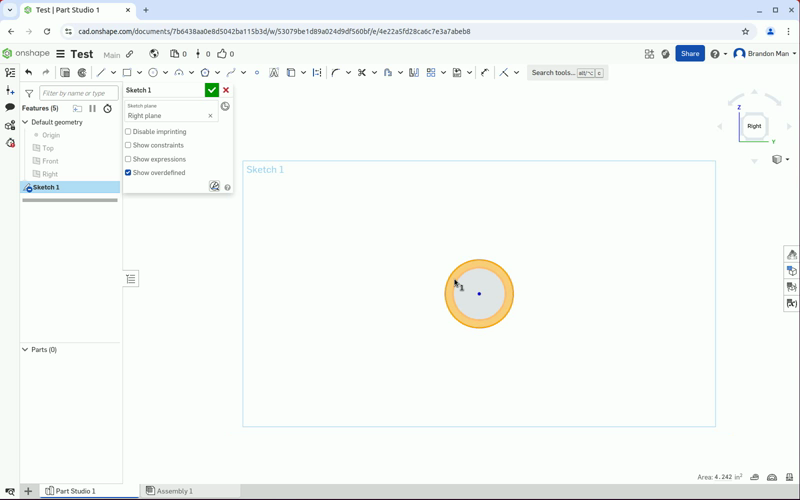
scroll(-6)
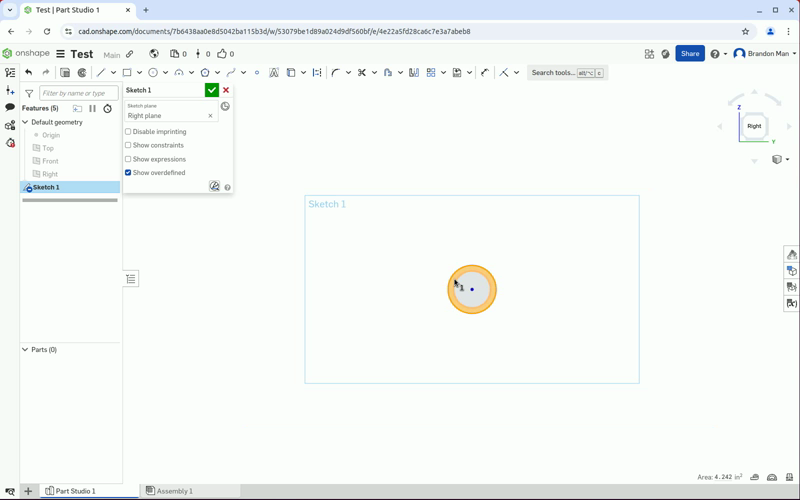
scroll(-6)
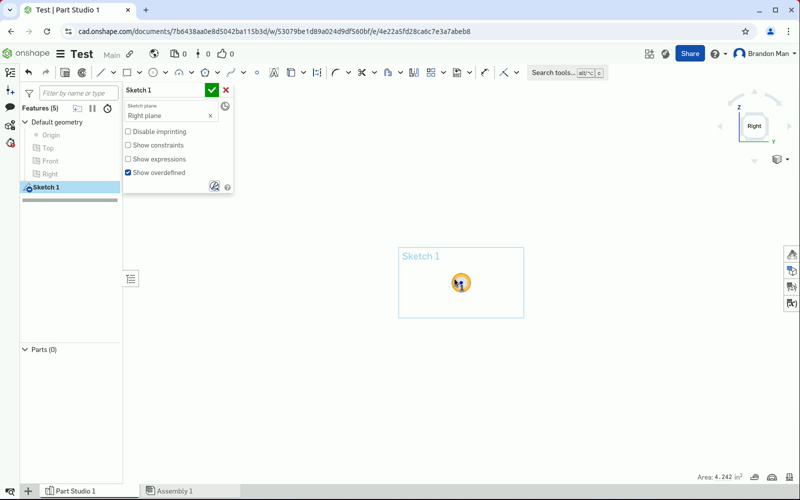
mouse_move(73, 352)
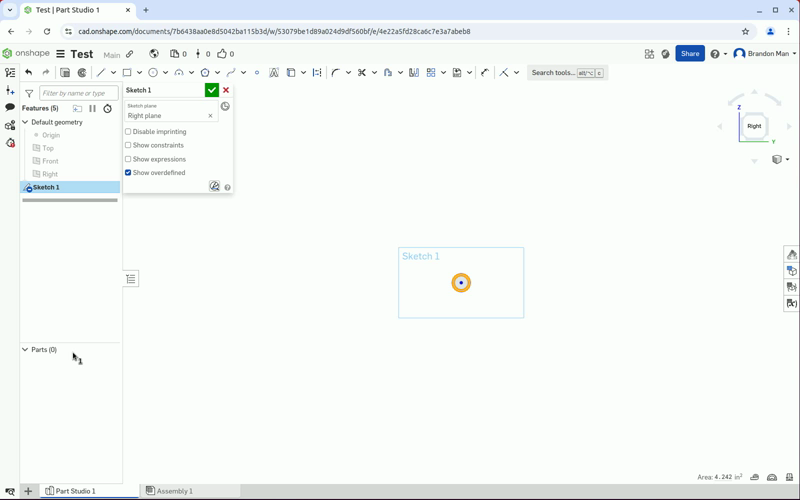
key(shift+y)
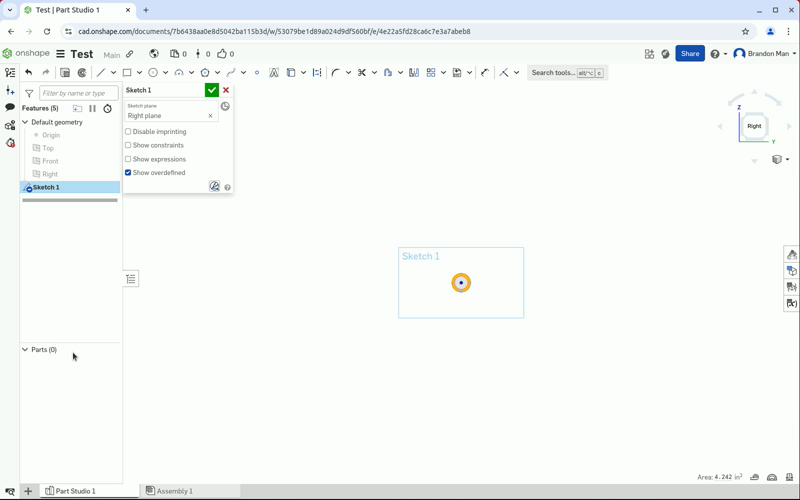
key(shift+e)
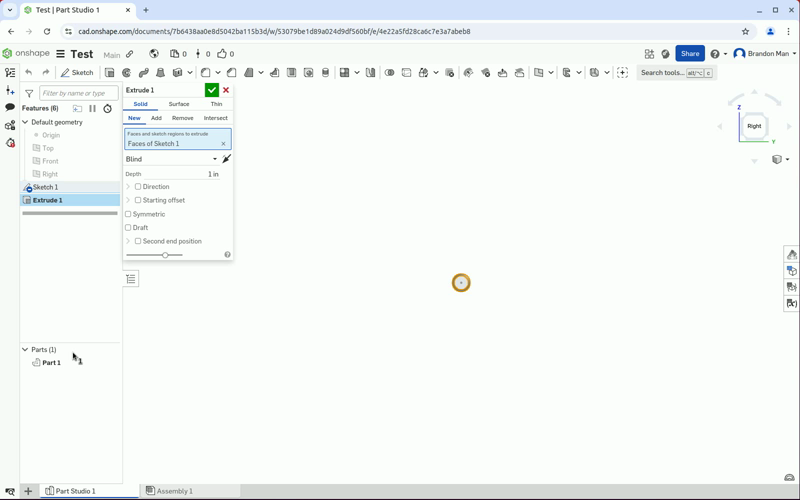
mouse_move(143, 106)
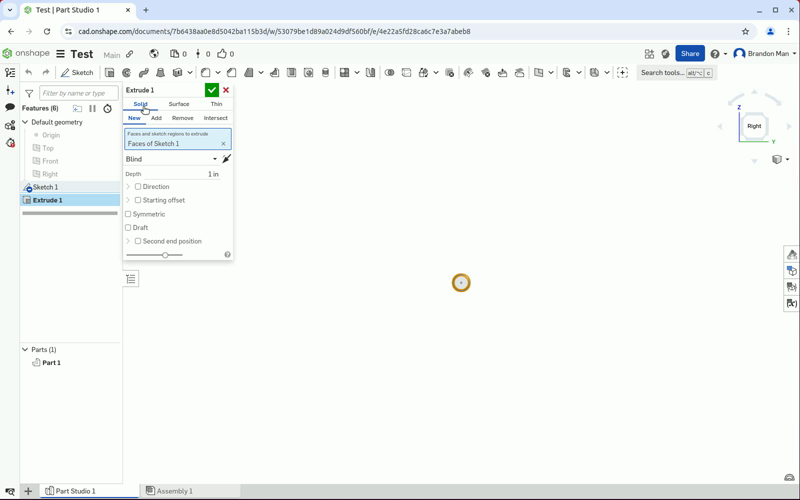
click(143, 106)
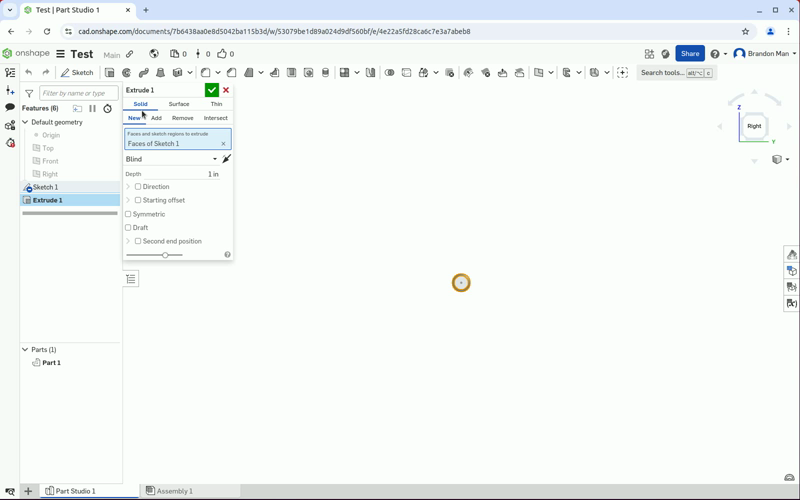
mouse_move(137, 120)
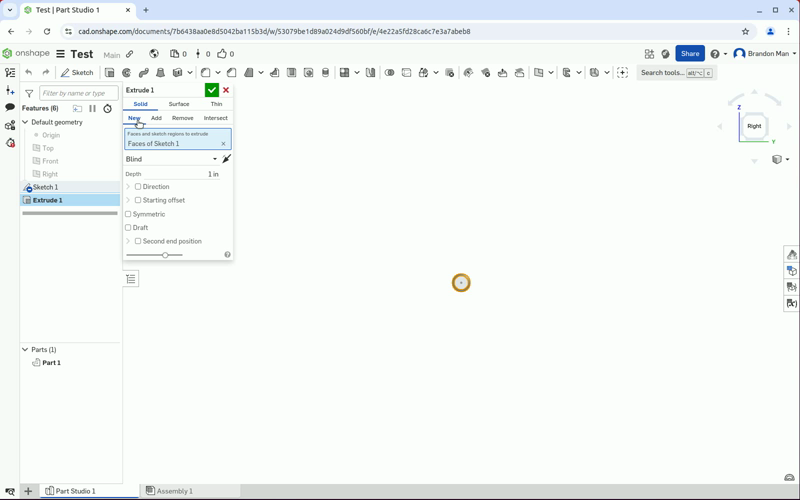
click(137, 120)
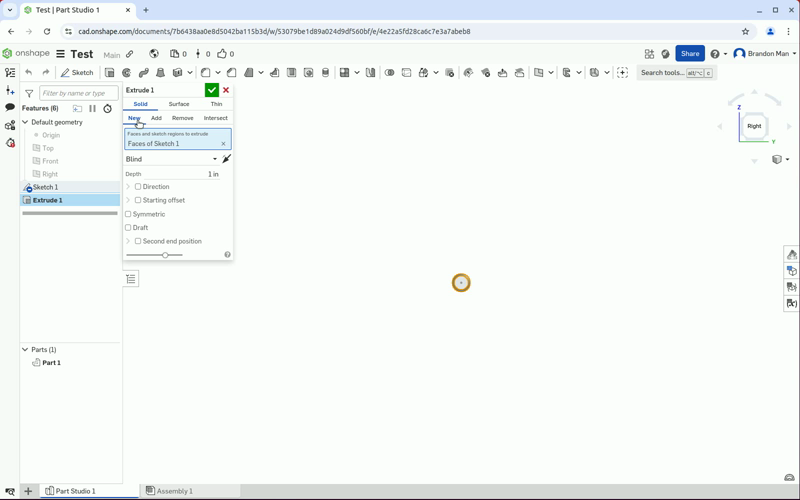
key(tab, 4)
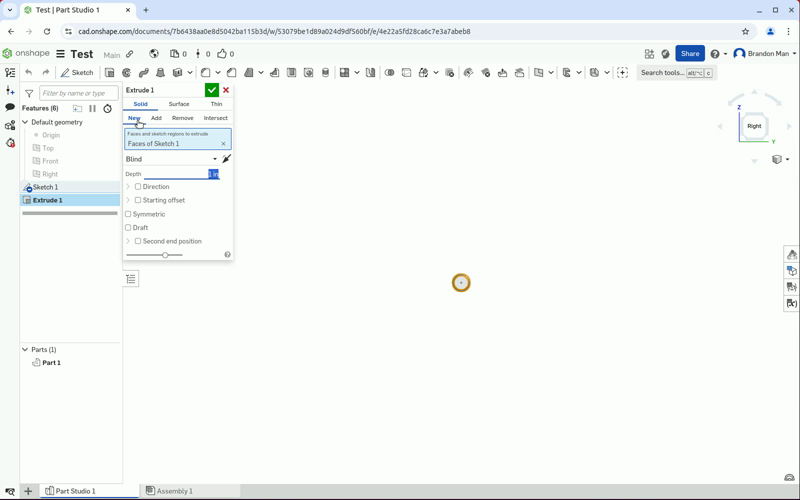
text(23.108)
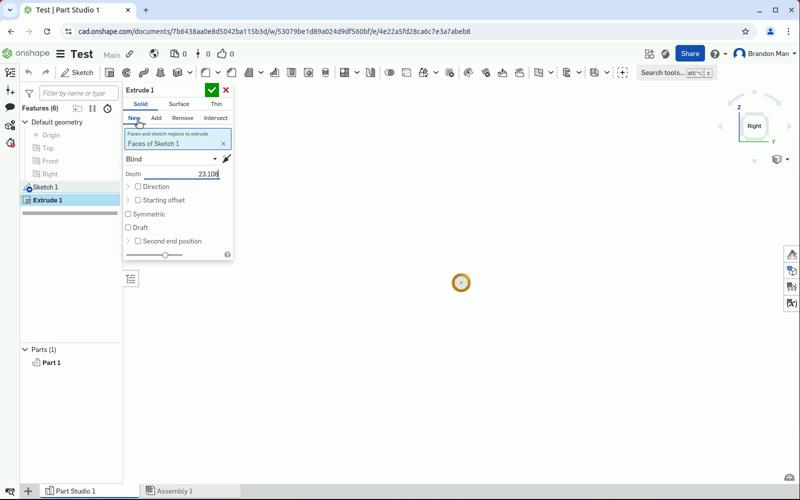
key(enter)
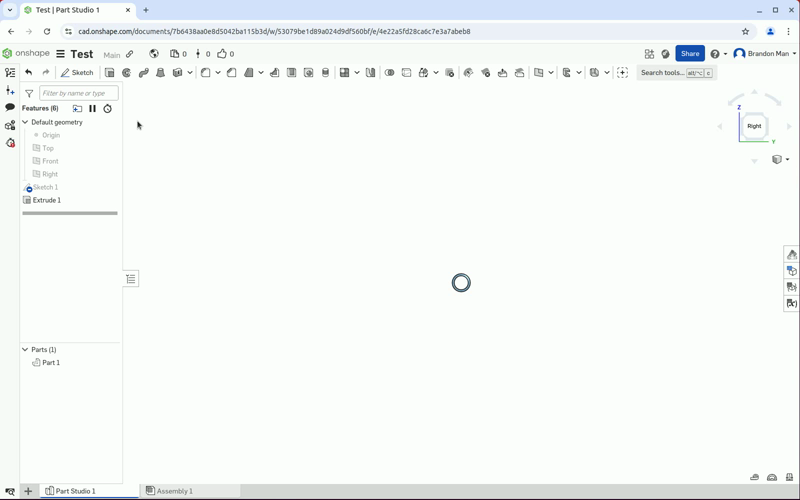
key(shift+h)
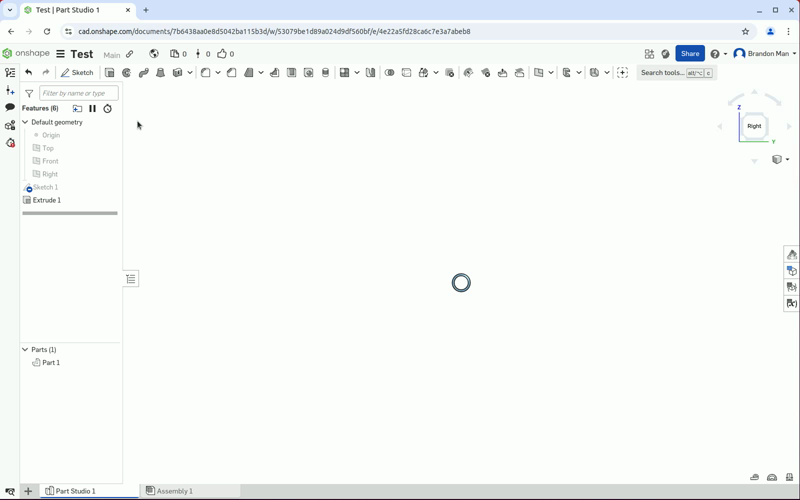
key(shift+h)
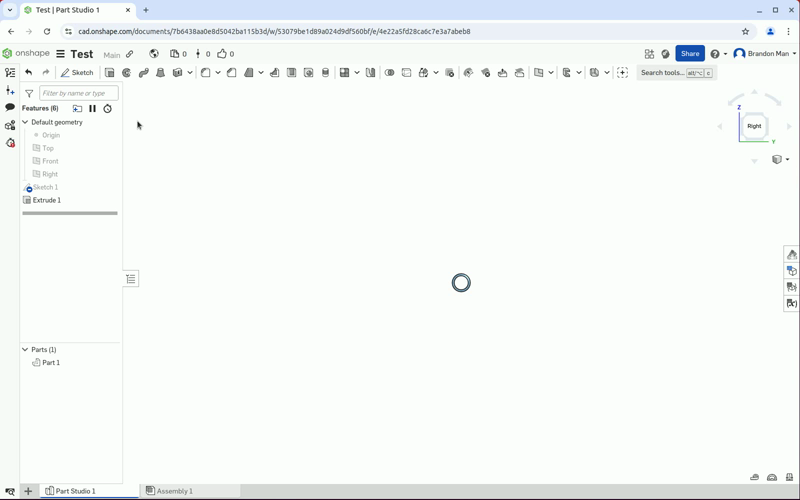
mouse_move(73, 189)
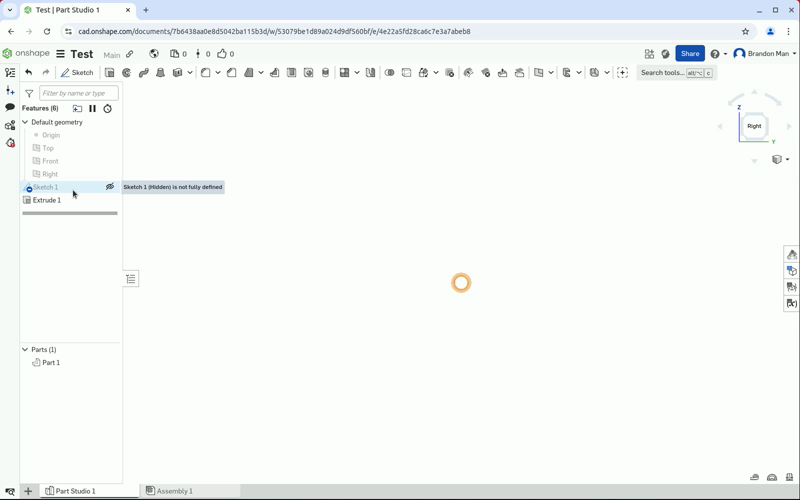
click(73, 189)
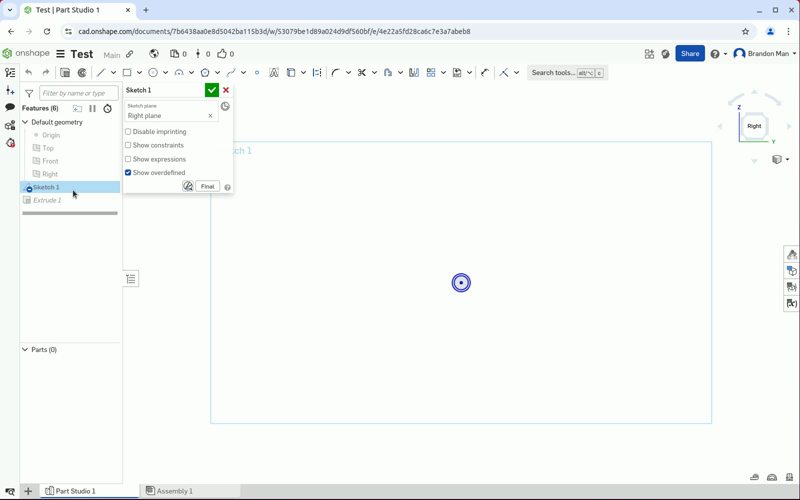
mouse_move(229, 92)
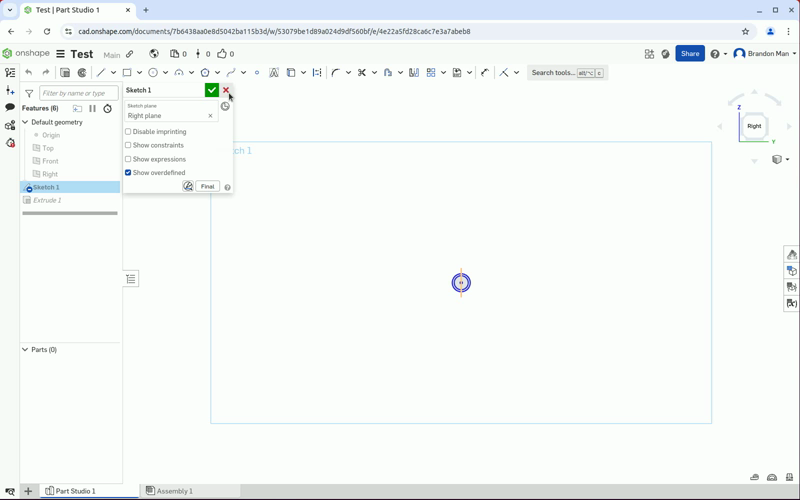
click(229, 92)
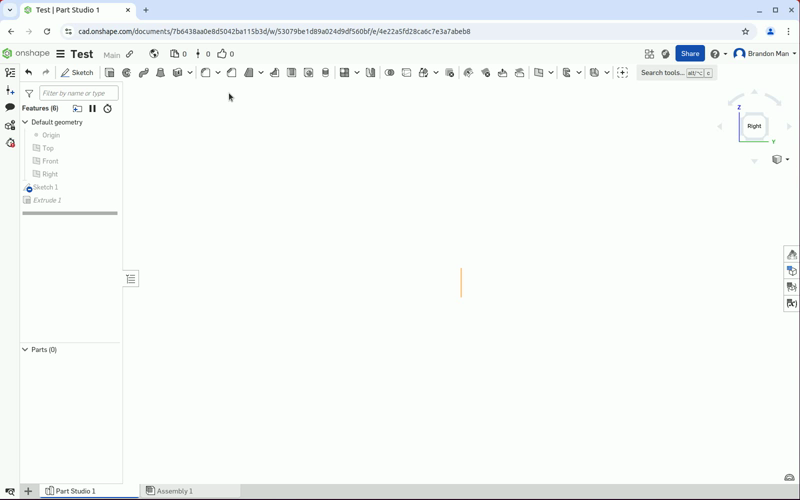
mouse_move(73, 352)
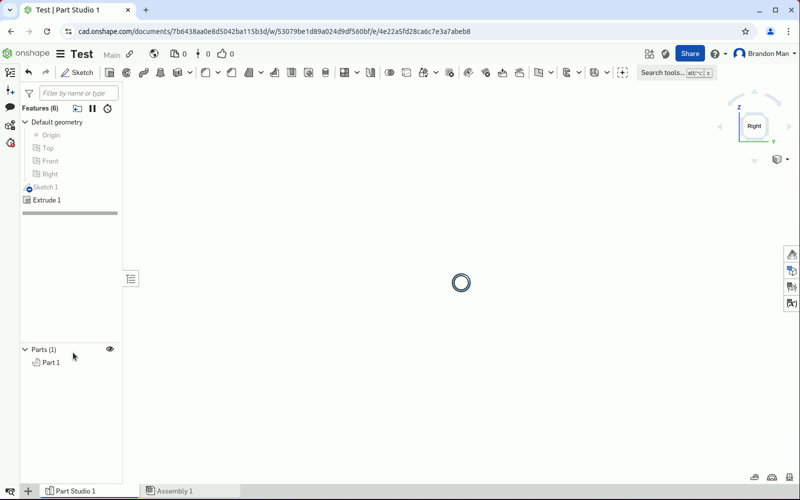
key(y)
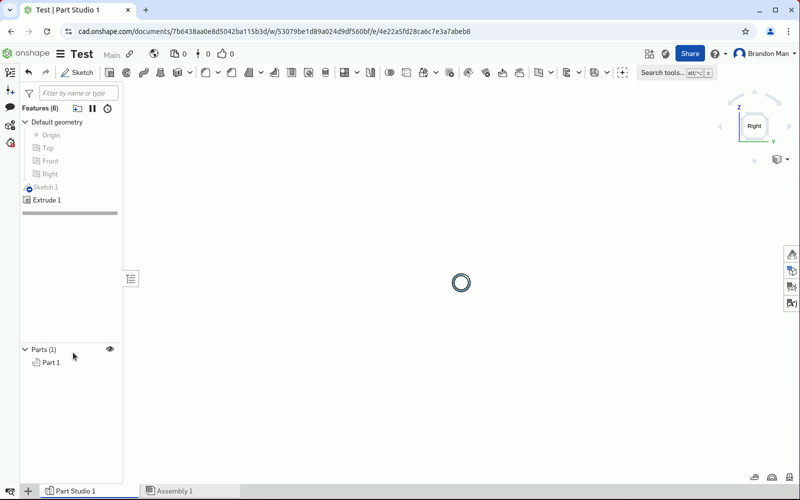
key(shift+p)
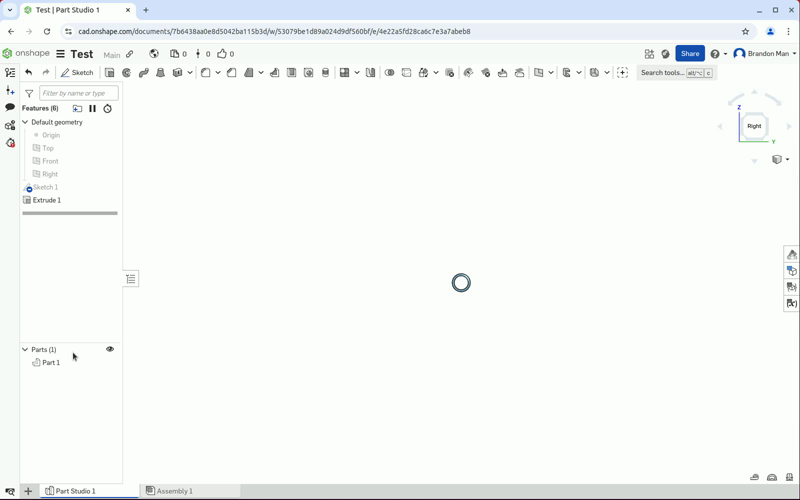
key(space)
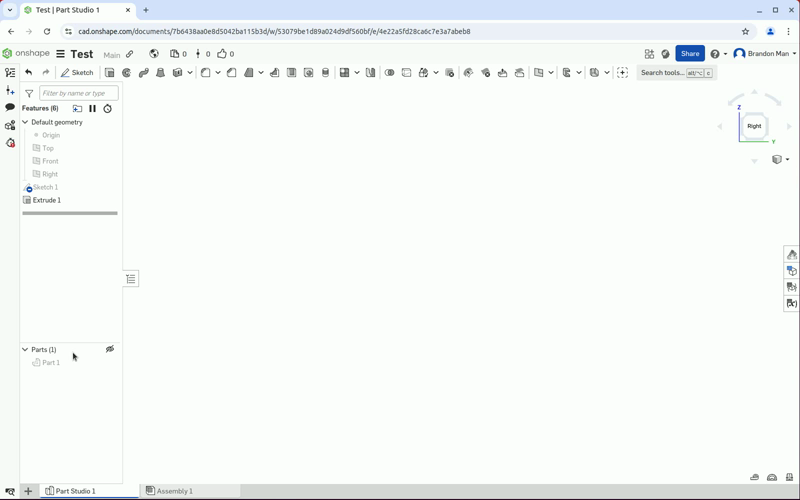
key_down(shift)
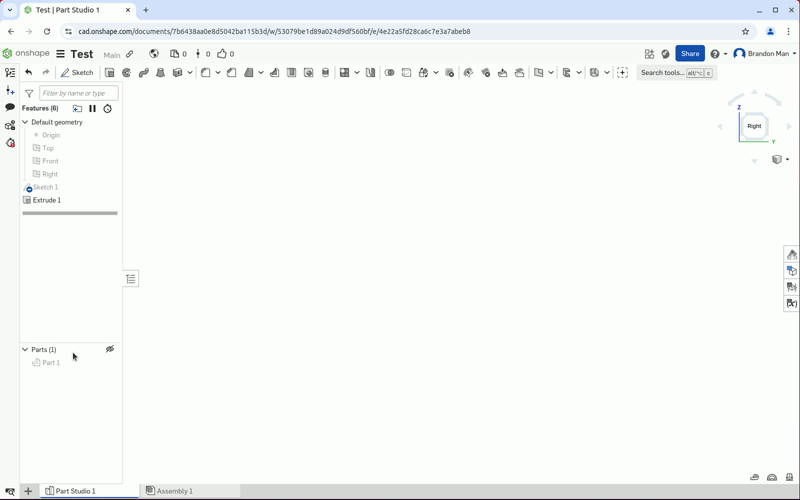
key(right)
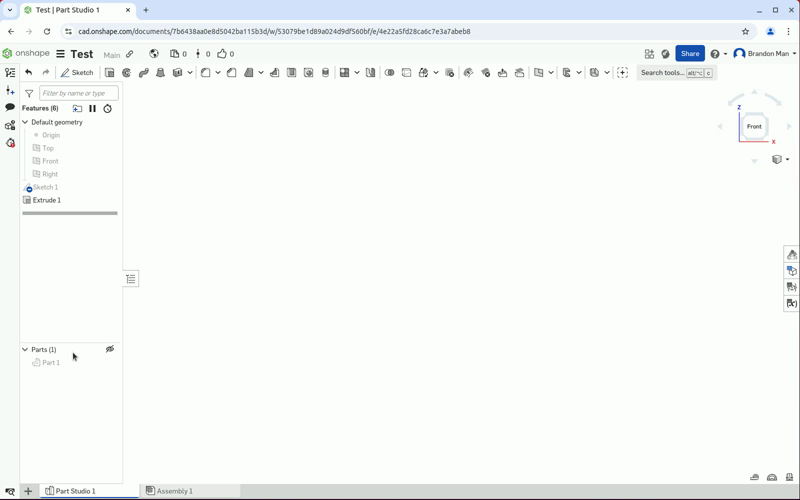
key_up(shift)
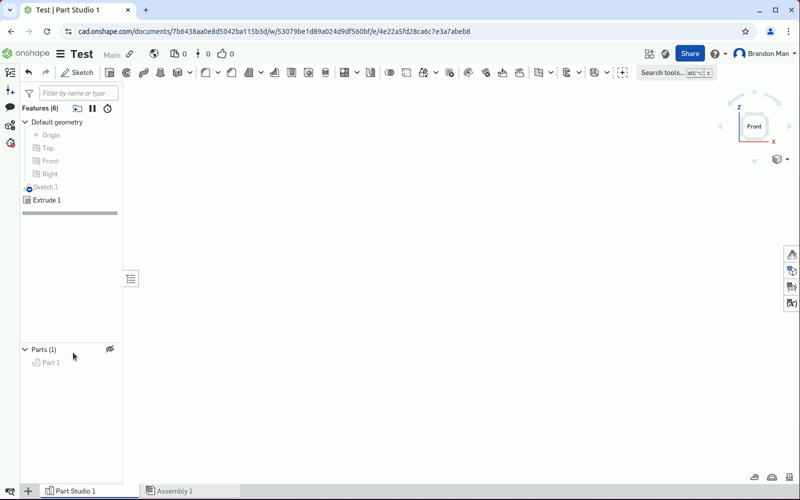
mouse_move(73, 352)
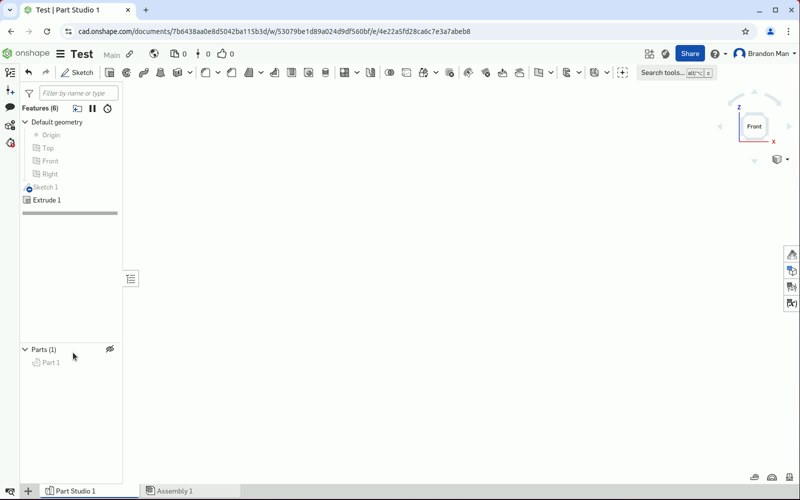
key(shift+y)
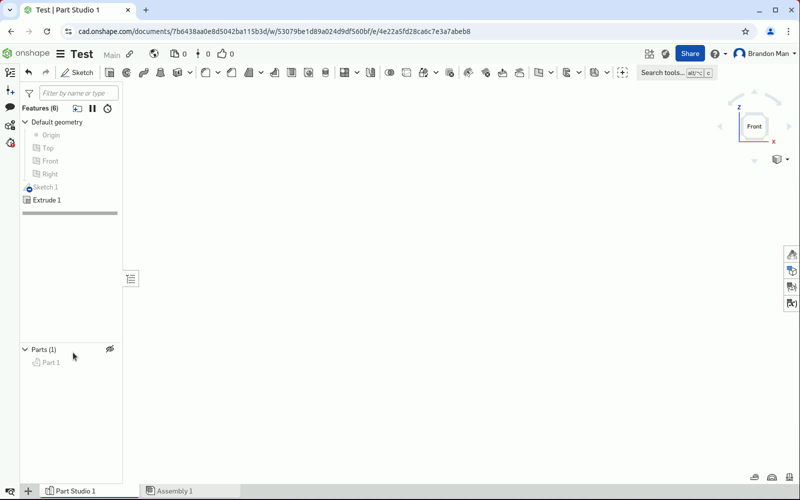
key(shift+s)
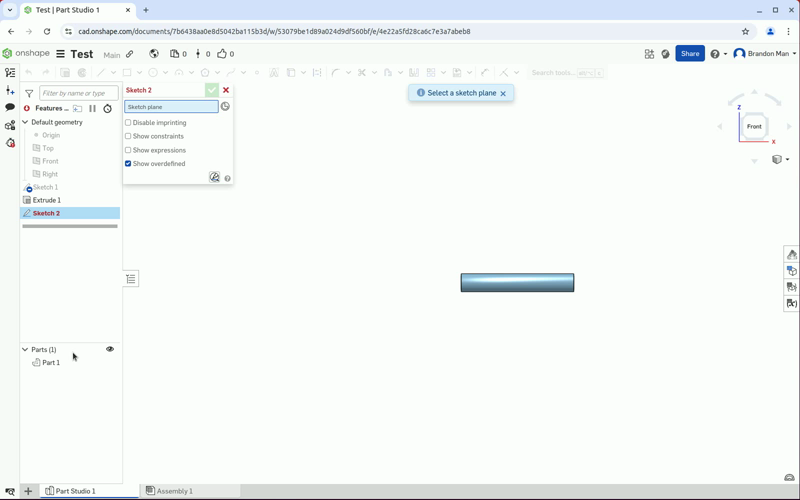
mouse_move(73, 163)
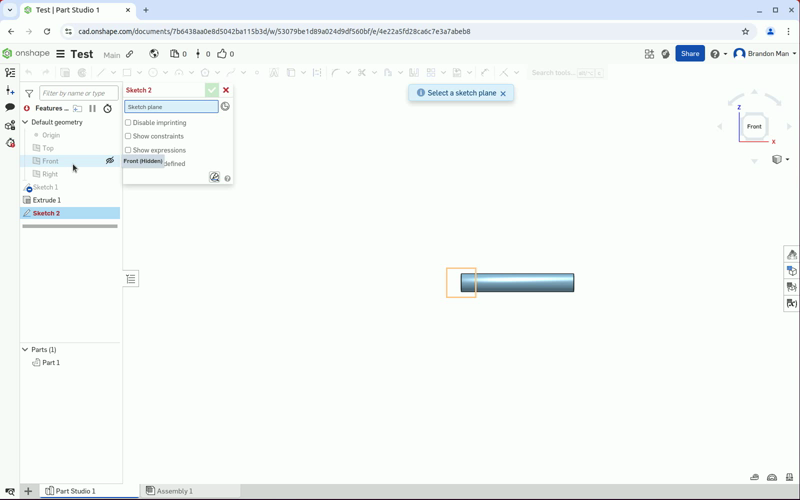
click(73, 163)
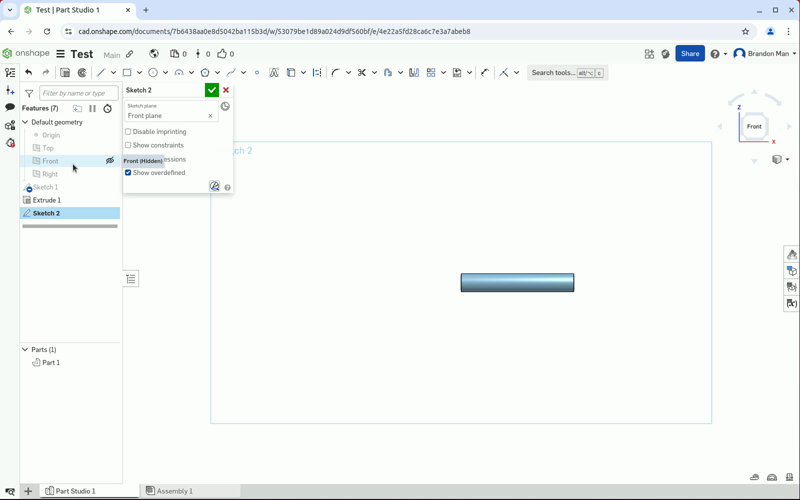
mouse_move(73, 352)
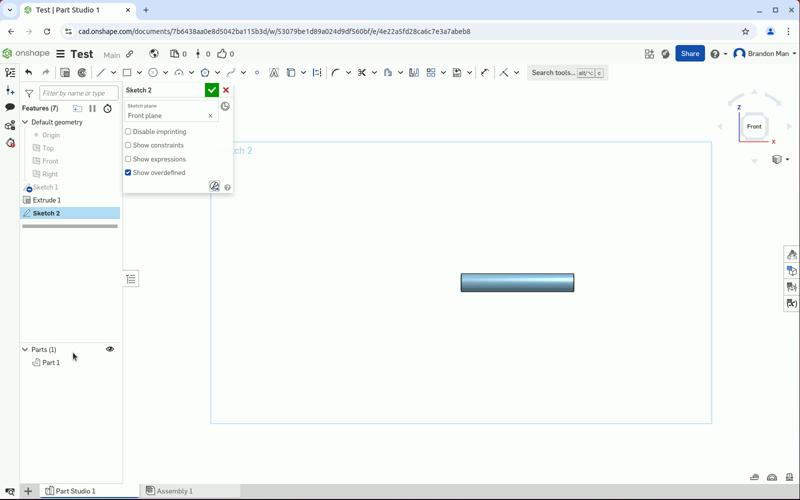
key(y)
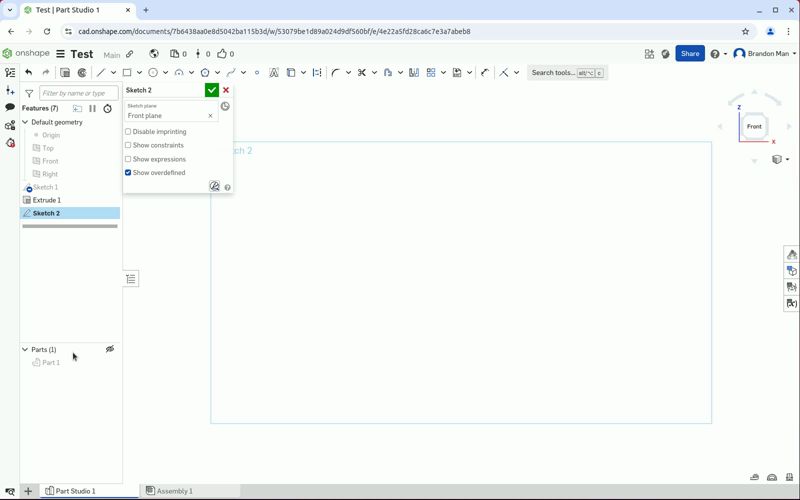
key(c)
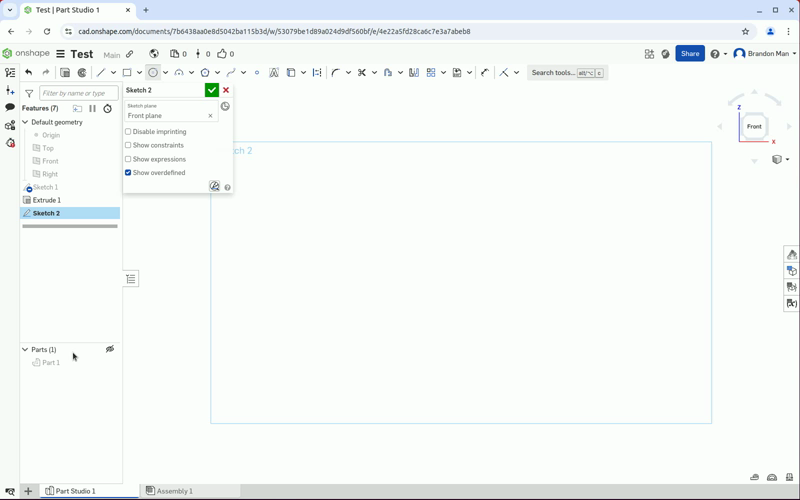
key_down(shift)
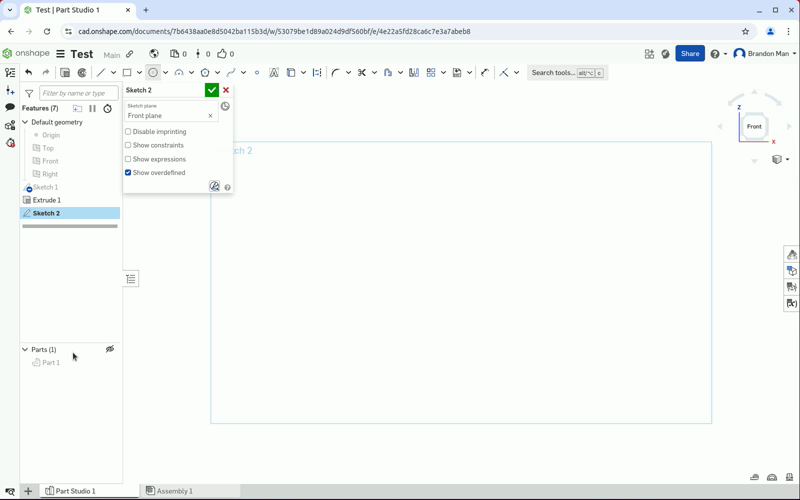
mouse_move(471, 282)
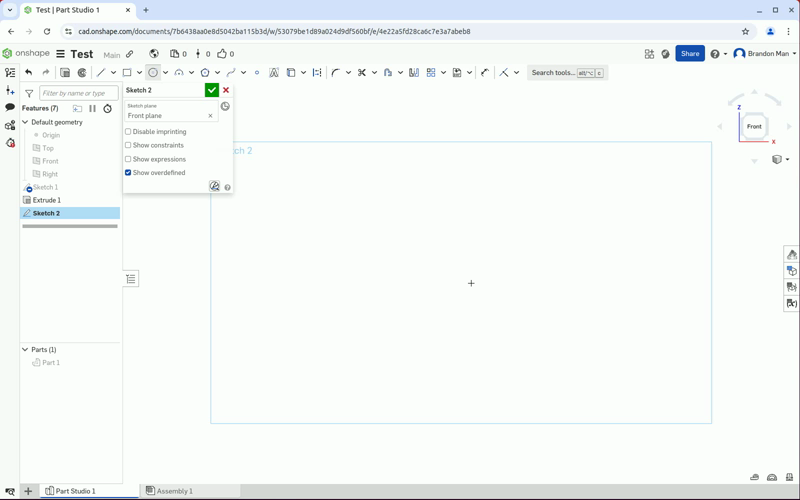
click(471, 282)
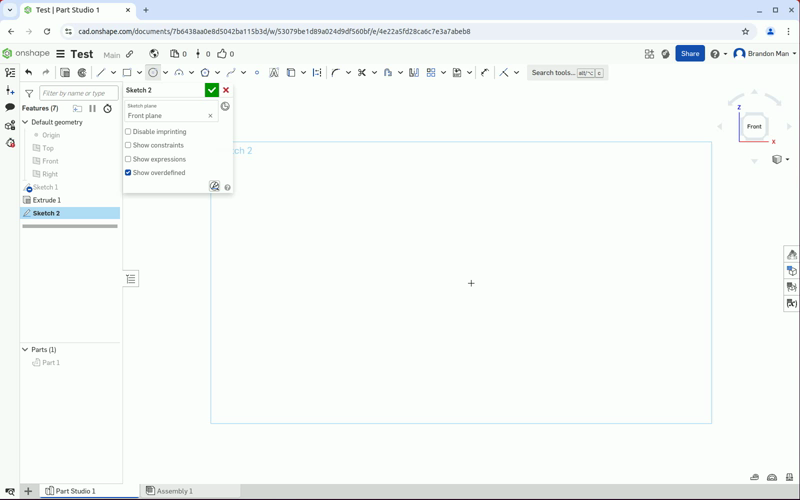
key_up(shift)
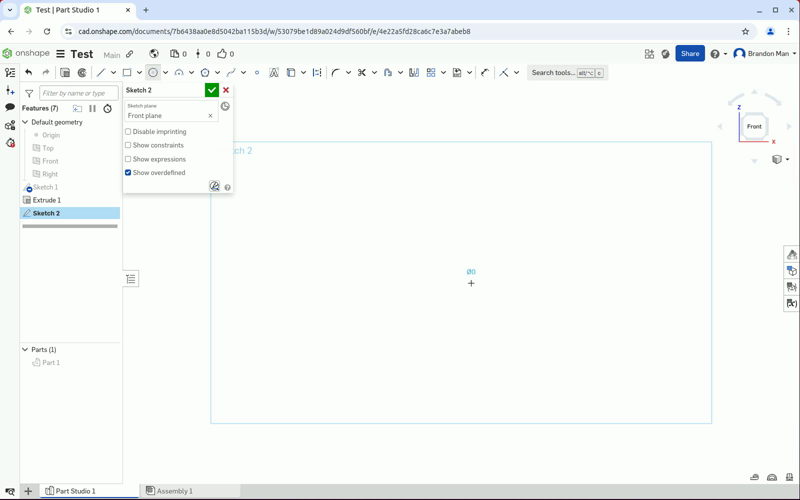
mouse_move(473, 282)
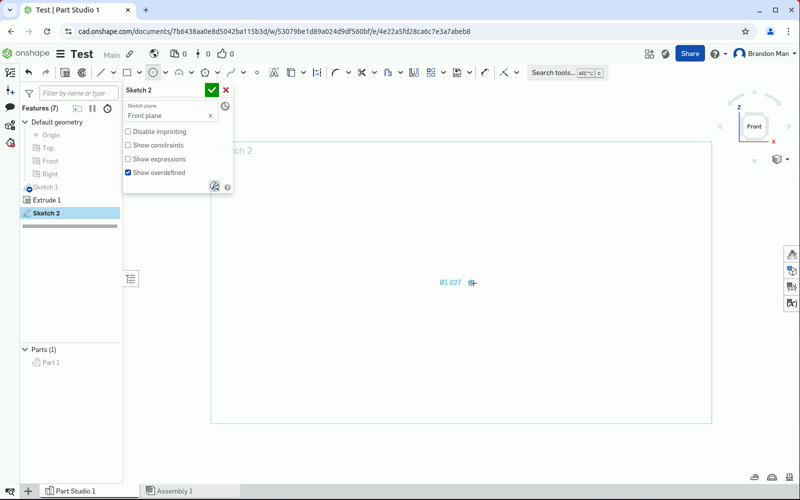
scroll(6)
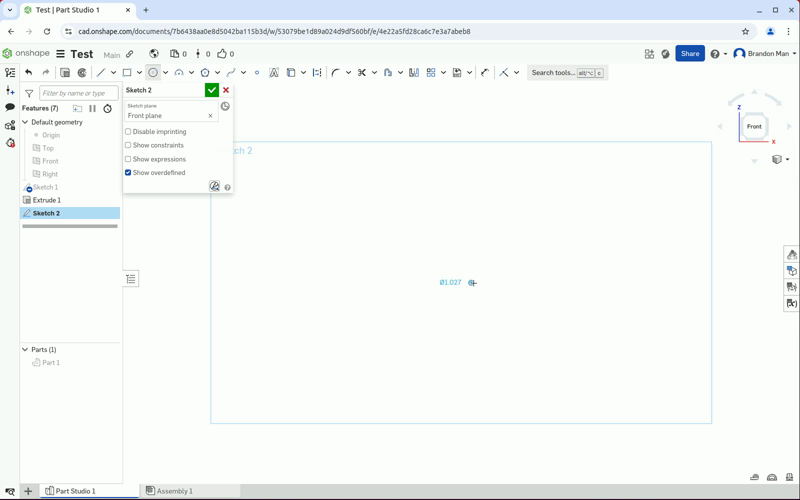
scroll(6)
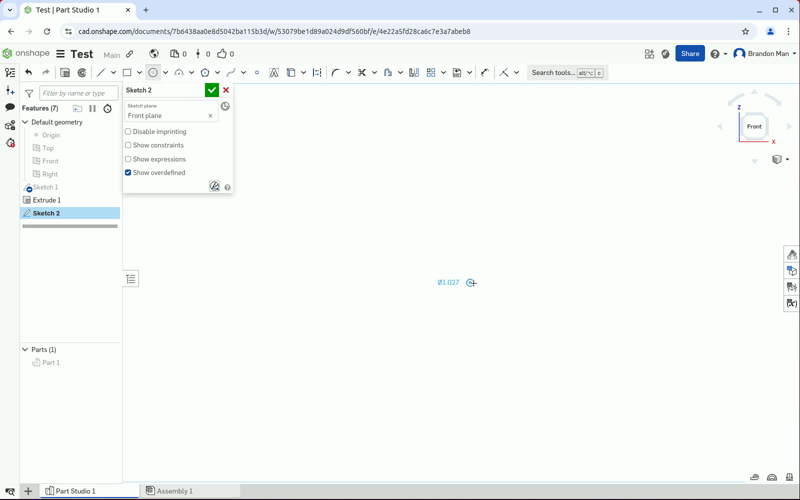
scroll(6)
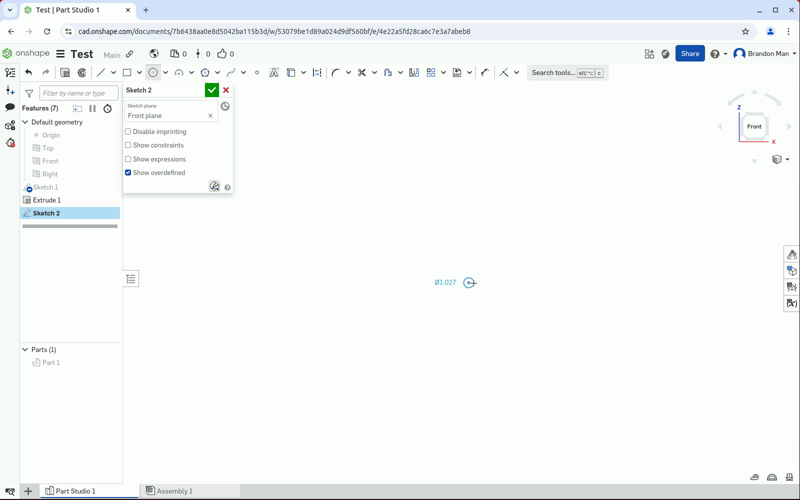
scroll(6)
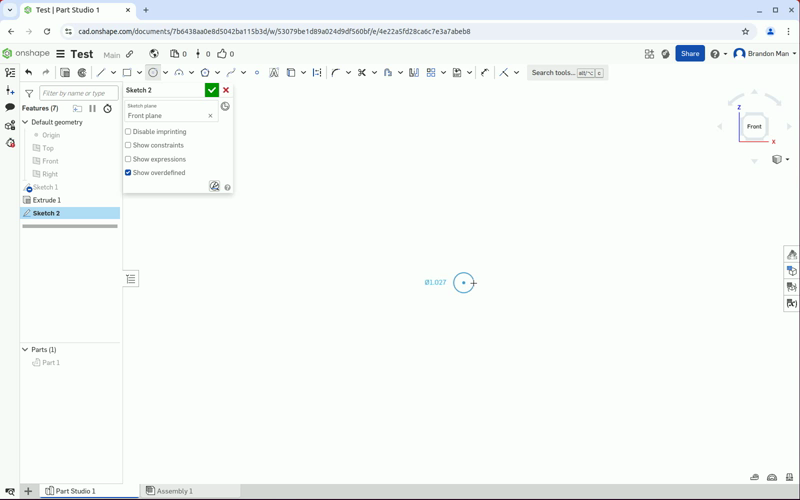
scroll(6)
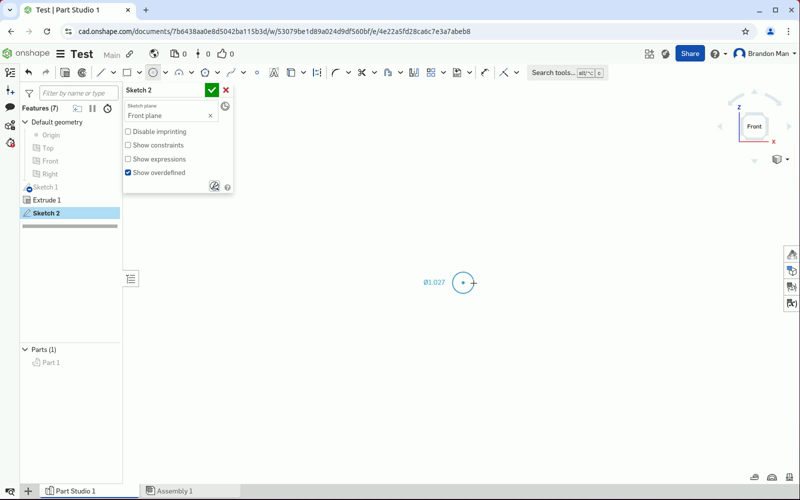
scroll(6)
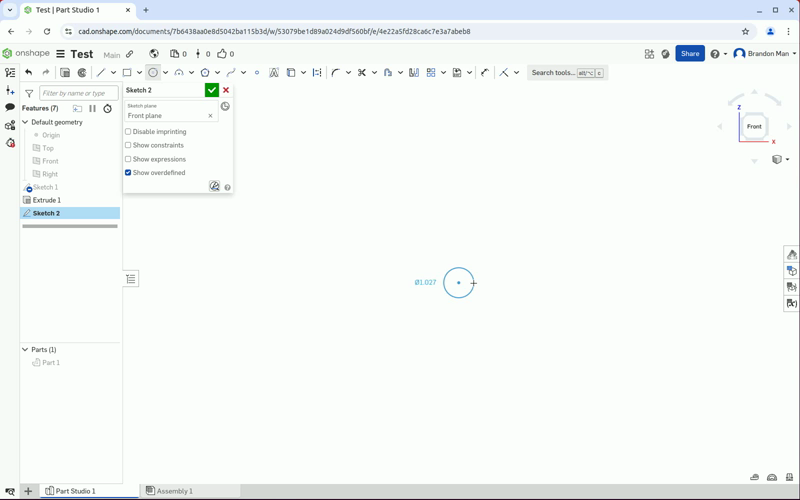
scroll(6)
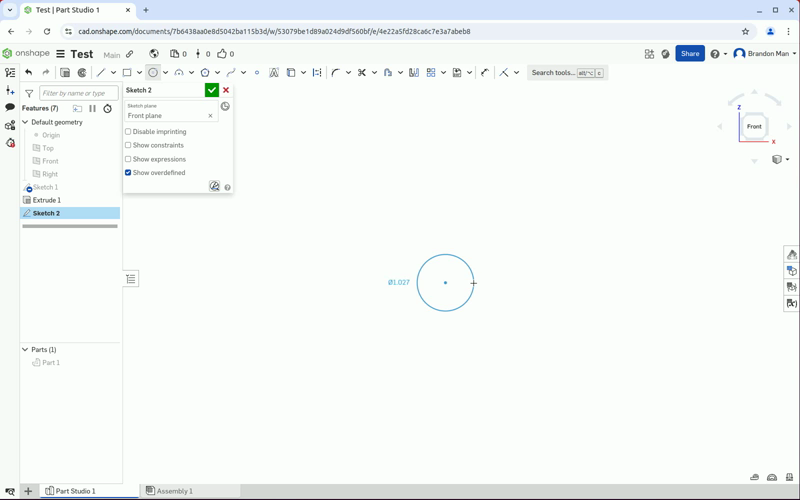
click(473, 282)
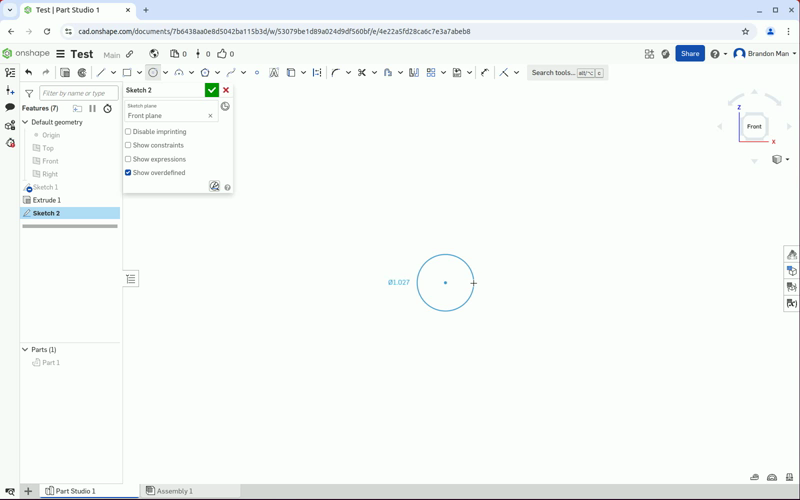
scroll(-6)
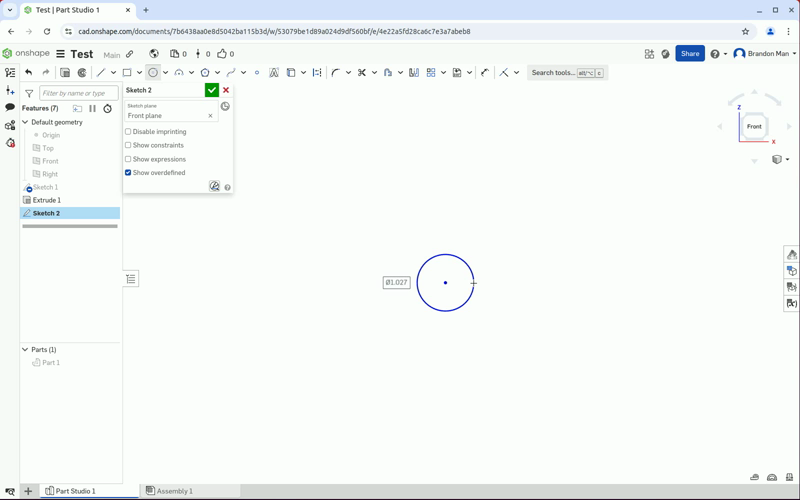
scroll(-6)
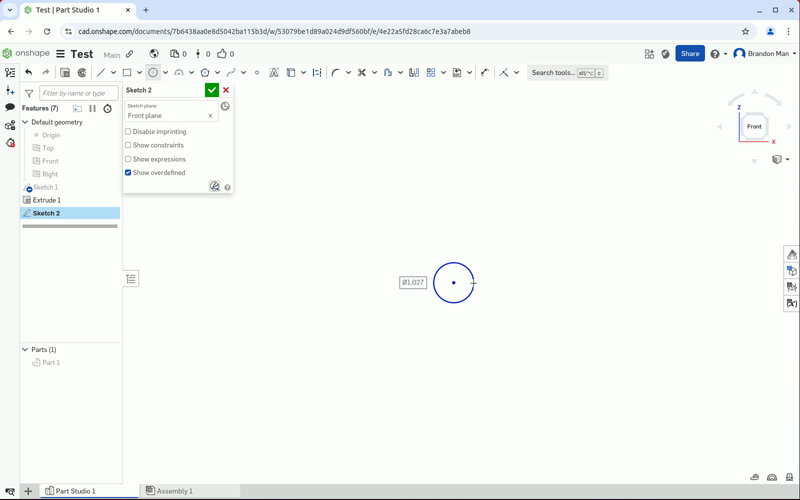
scroll(-6)
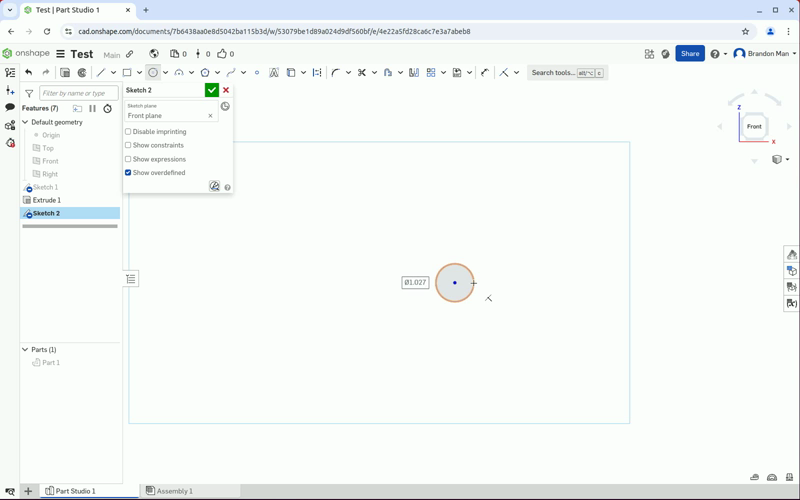
scroll(-6)
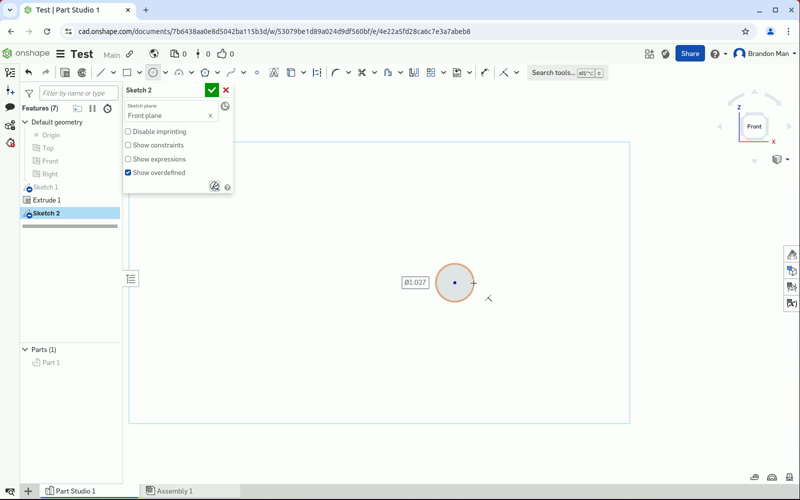
scroll(-6)
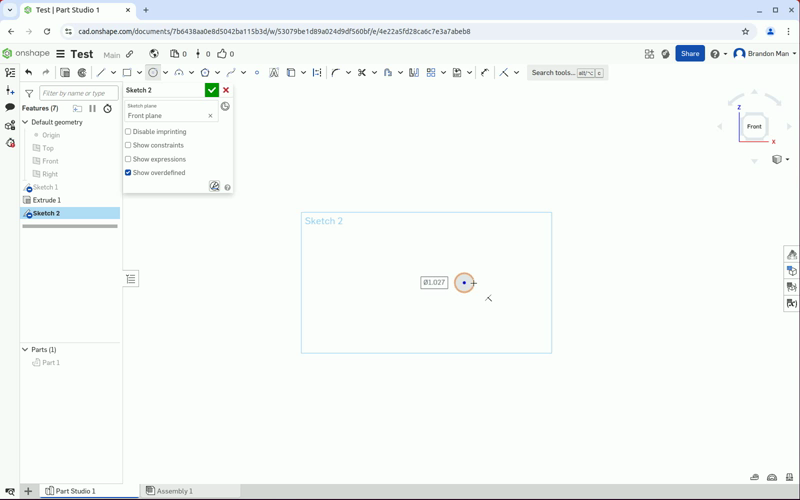
scroll(-6)
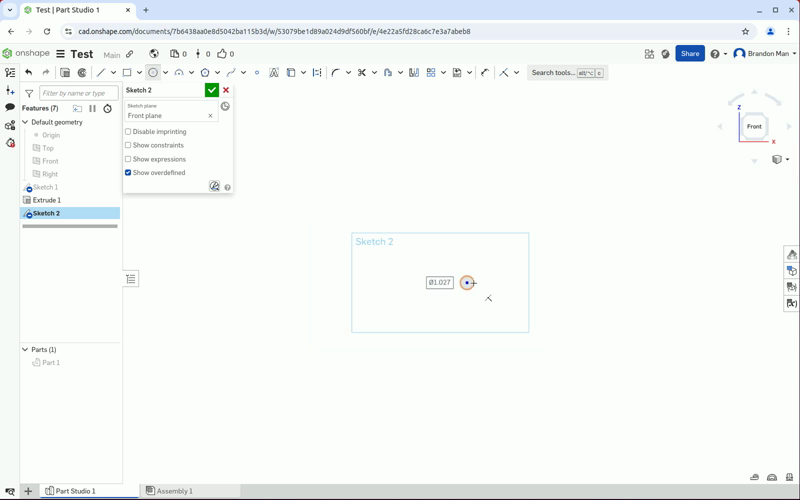
scroll(-6)
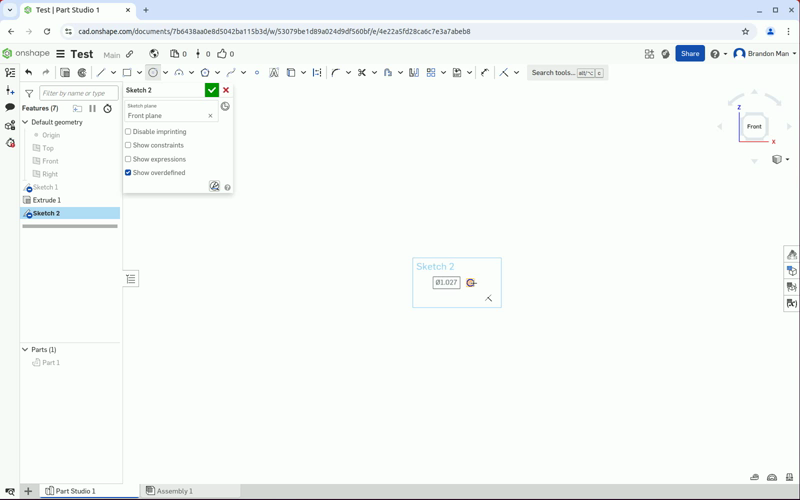
key(esc)
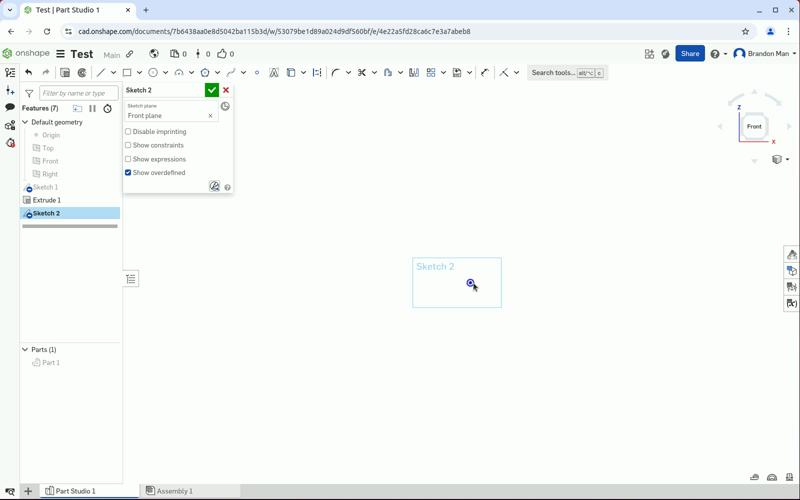
mouse_move(472, 282)
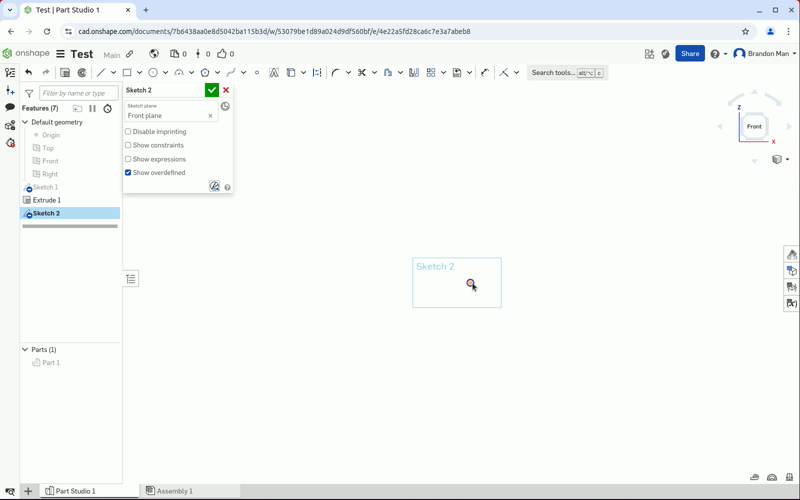
scroll(6)
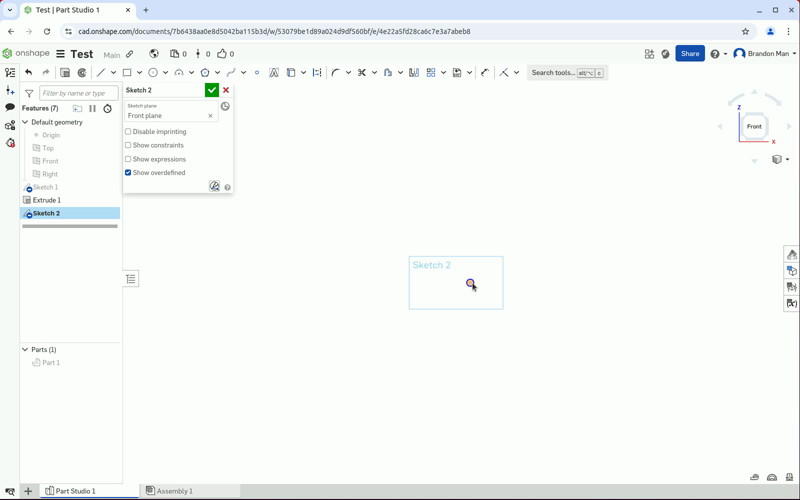
scroll(6)
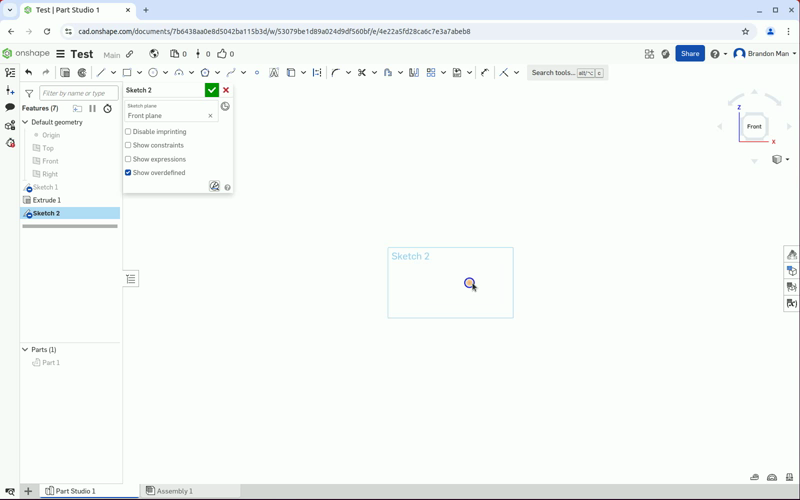
scroll(6)
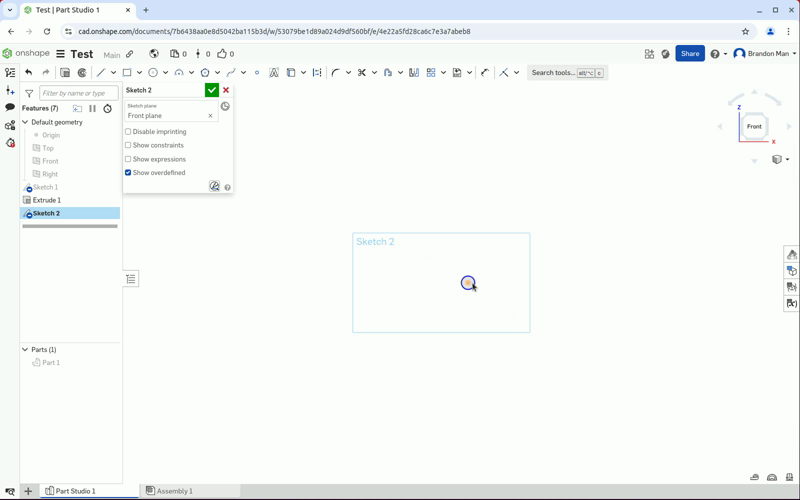
scroll(6)
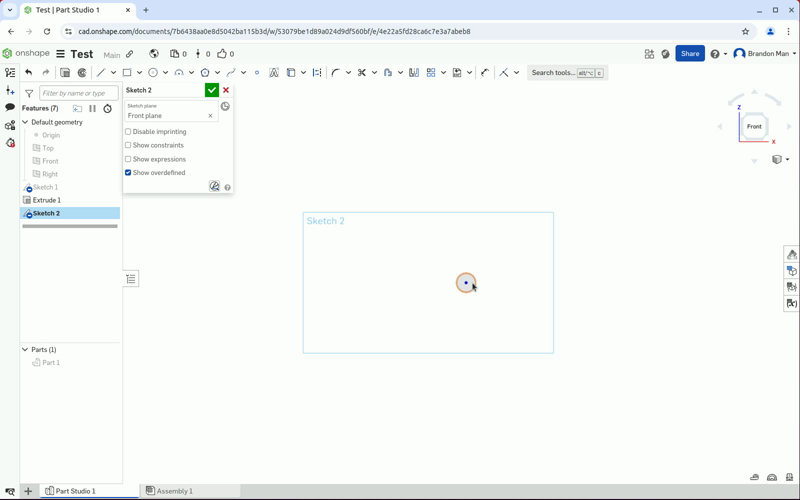
scroll(6)
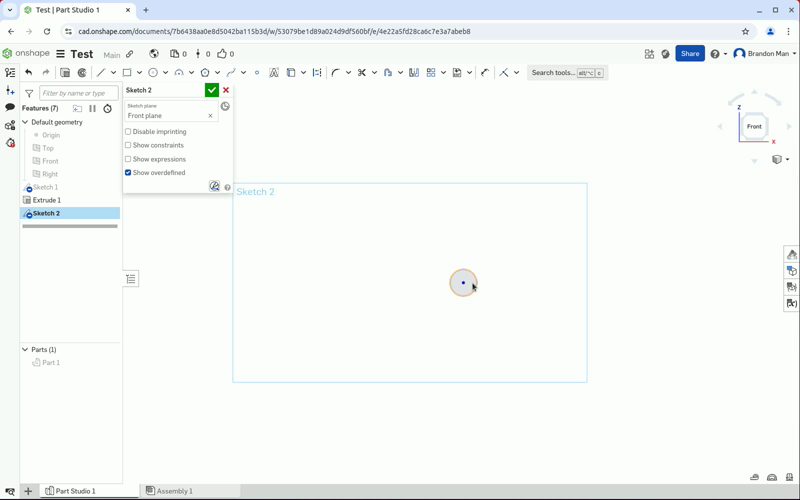
scroll(6)
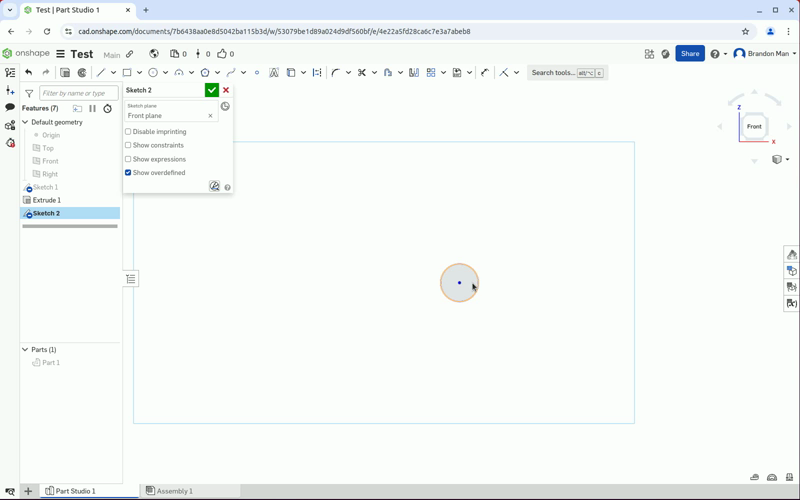
scroll(6)
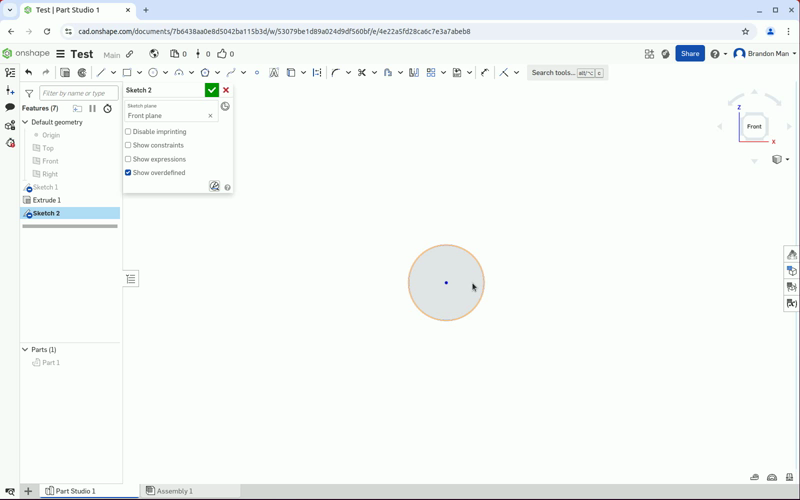
click(472, 282)
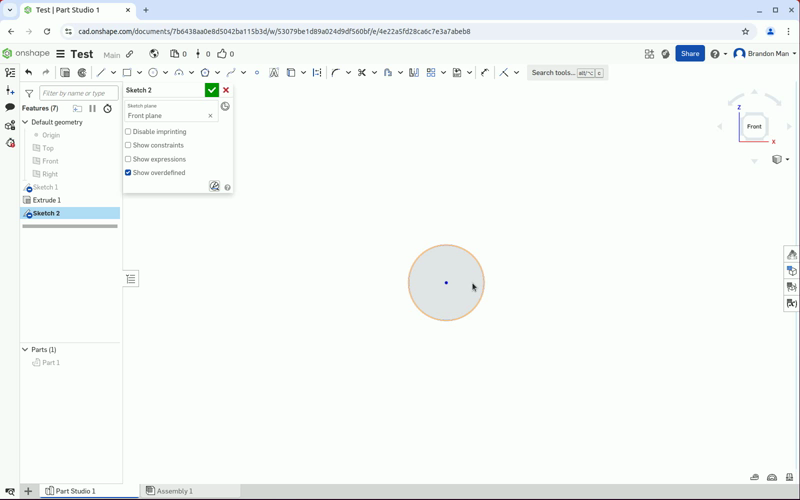
scroll(-6)
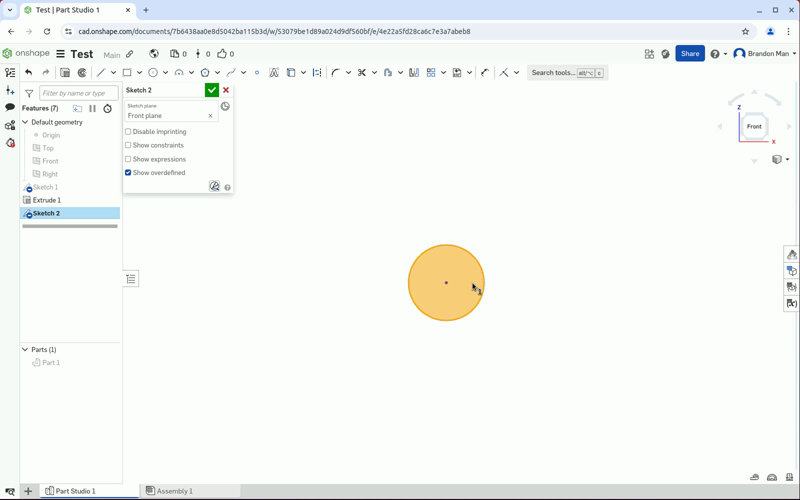
scroll(-6)
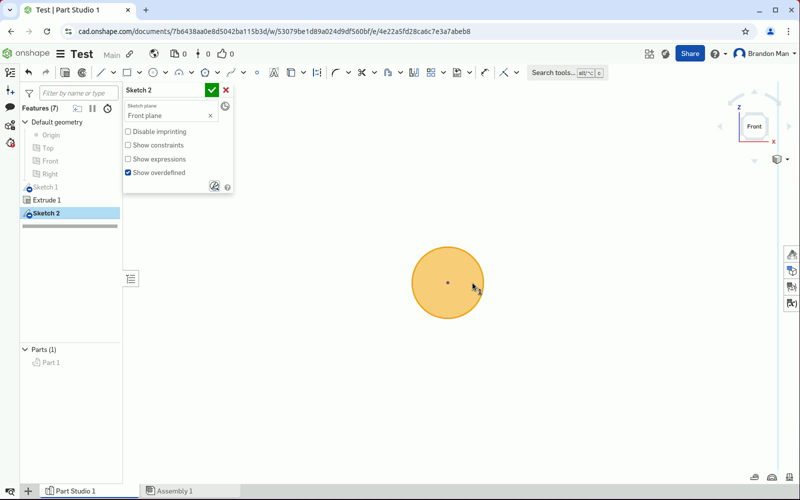
scroll(-6)
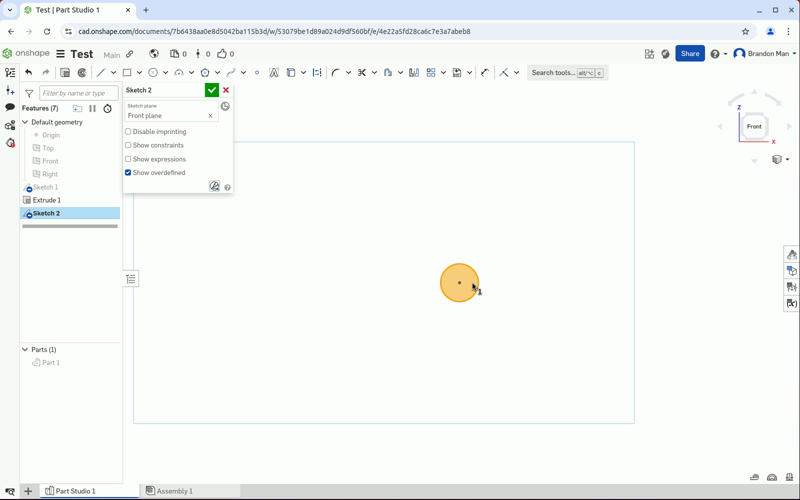
scroll(-6)
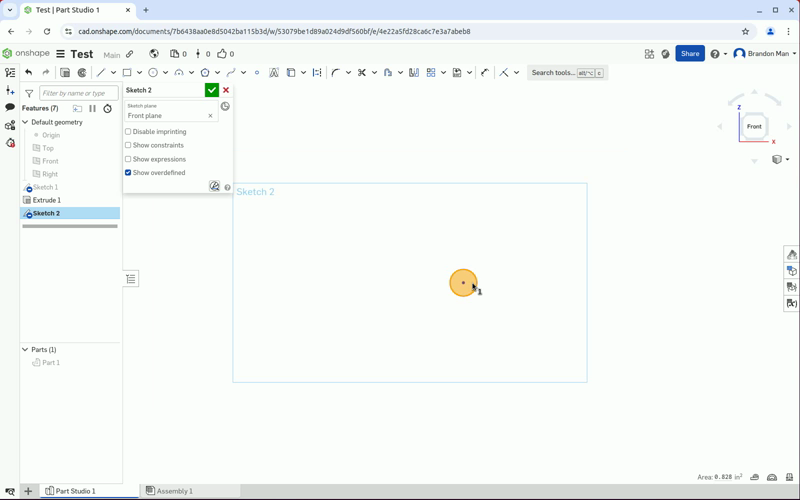
scroll(-6)
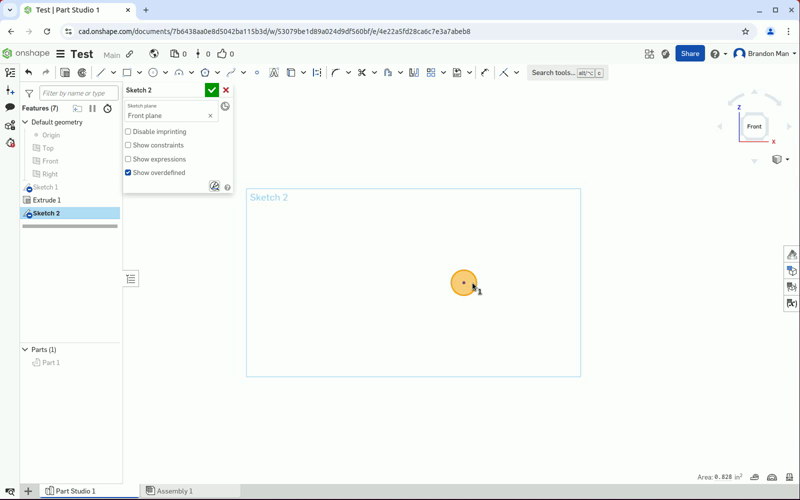
scroll(-6)
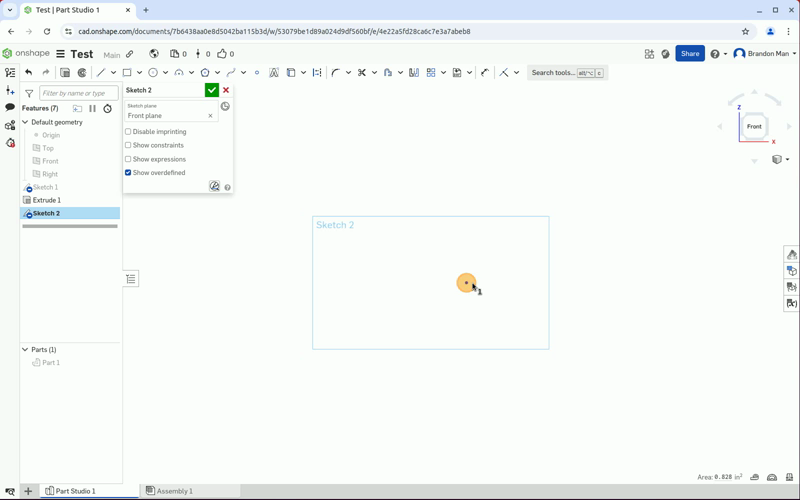
scroll(-6)
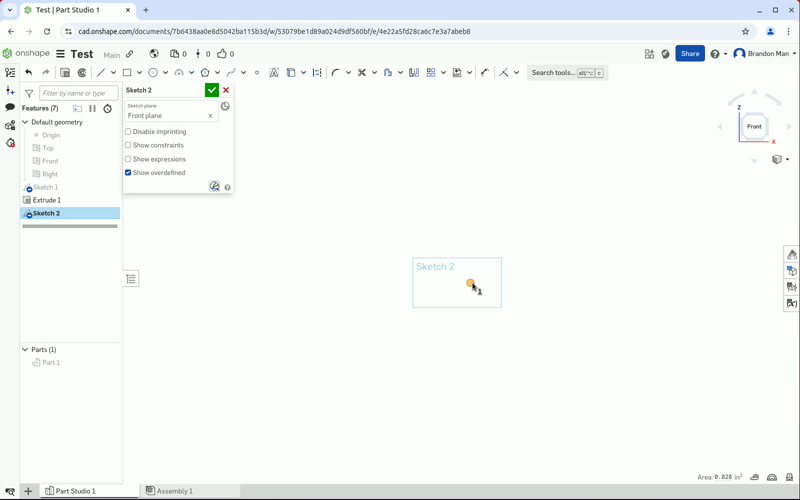
mouse_move(73, 352)
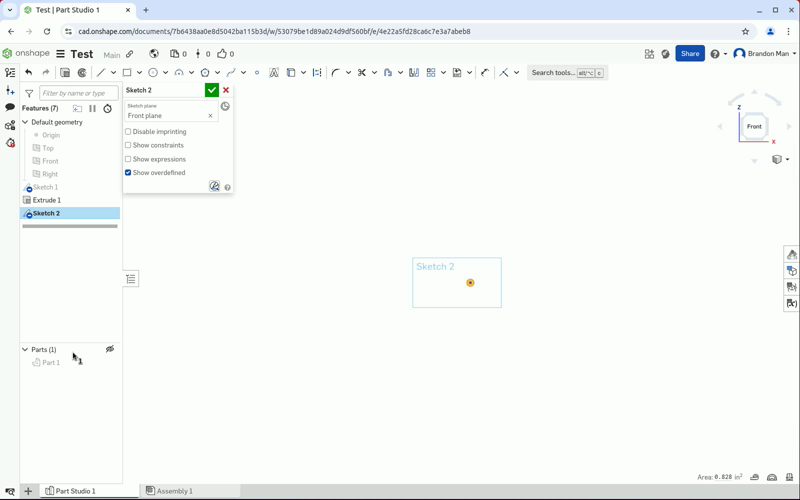
key(shift+y)
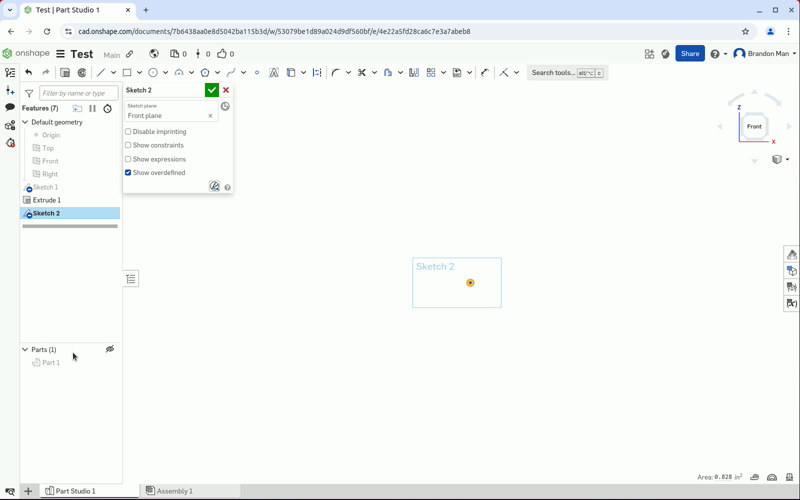
key(shift+e)
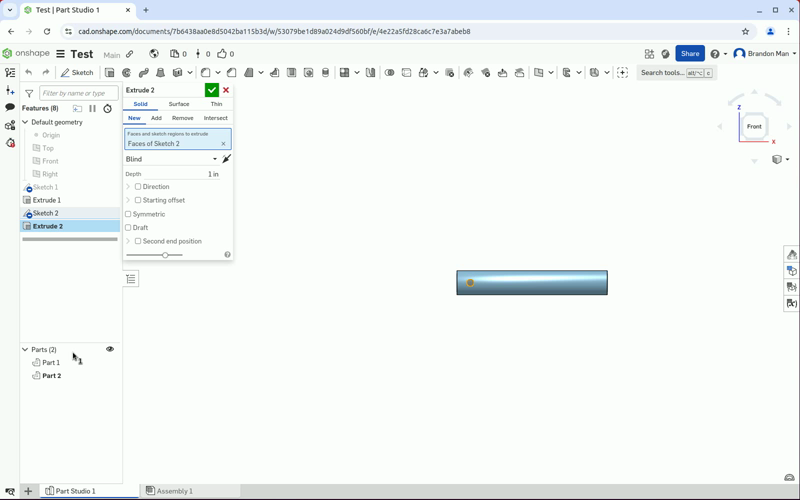
mouse_move(143, 106)
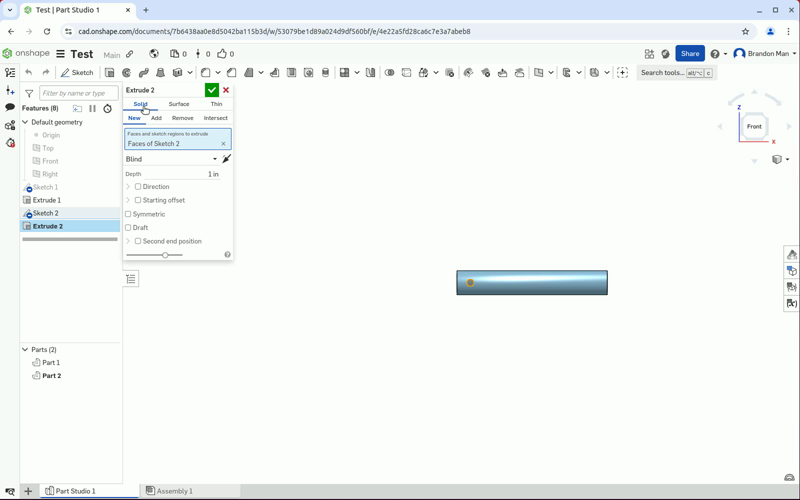
click(143, 106)
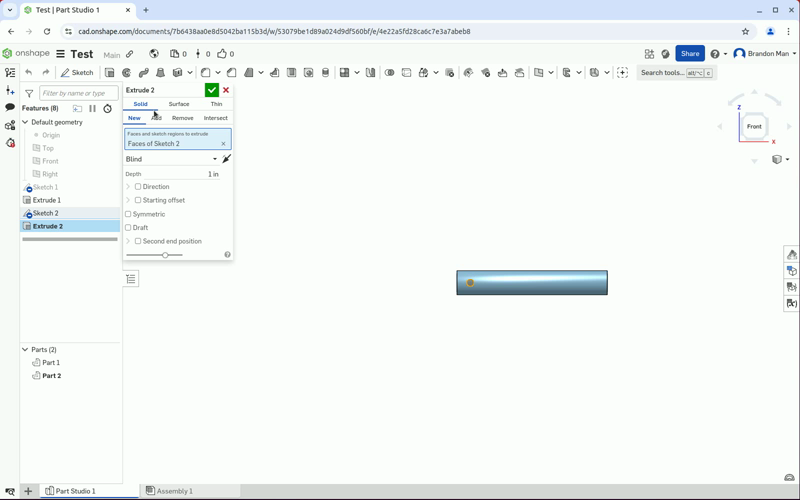
mouse_move(186, 120)
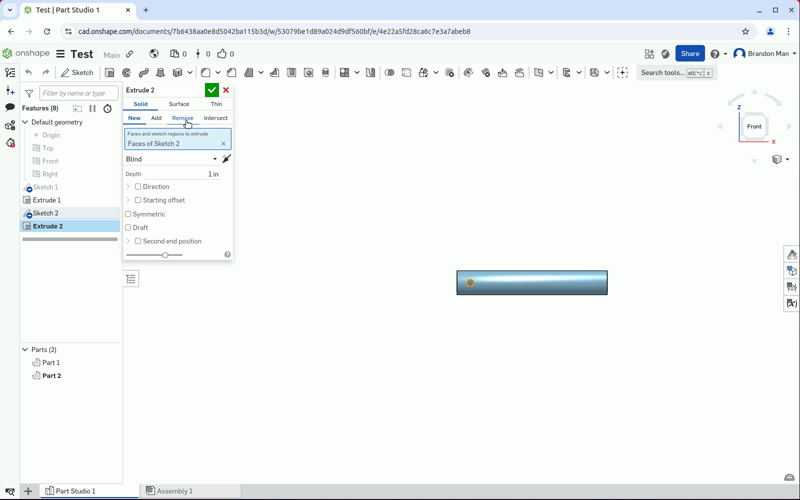
click(186, 120)
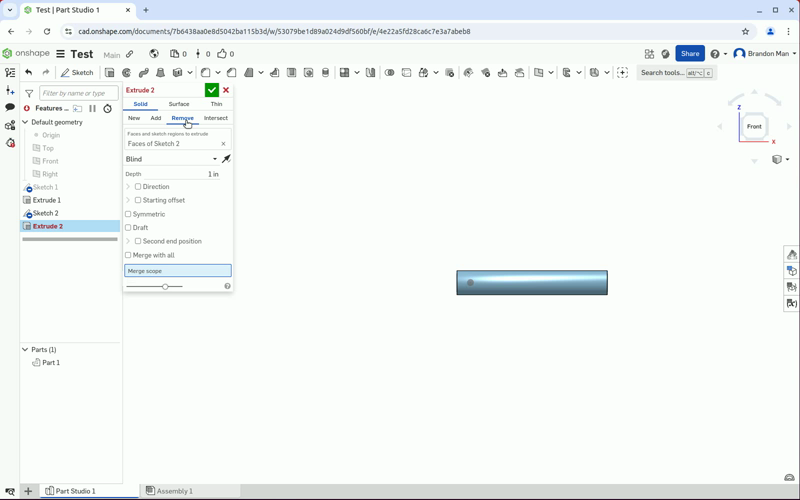
key(tab, 4)
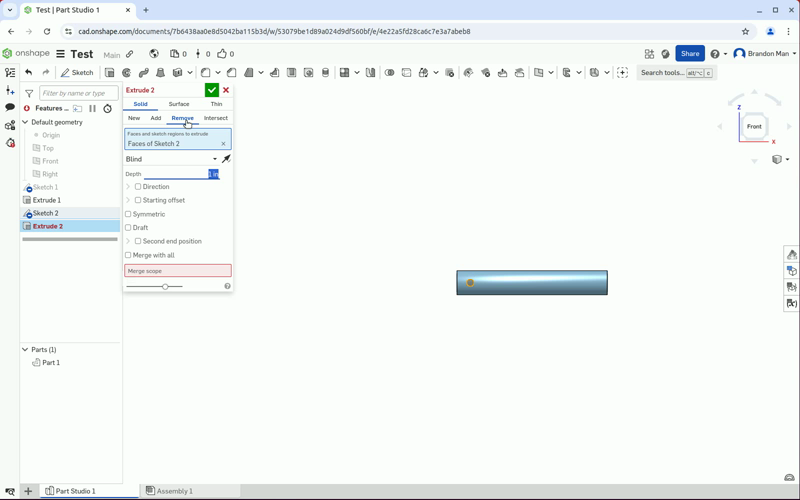
text(-3.852)
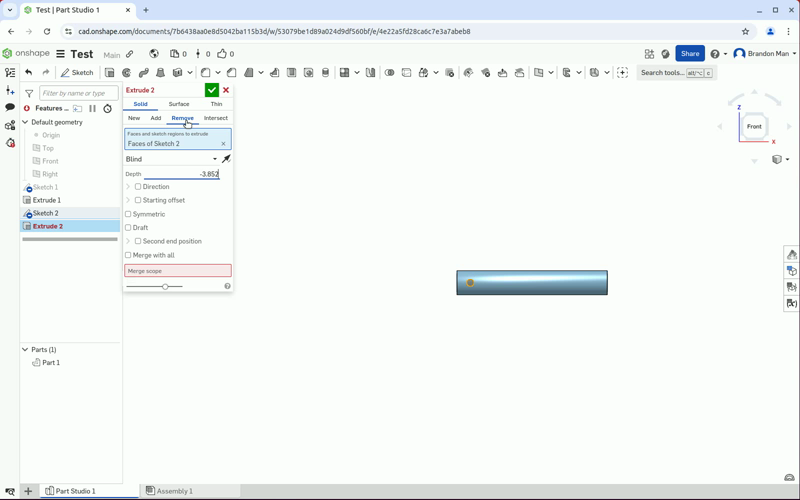
key(tab, 3)
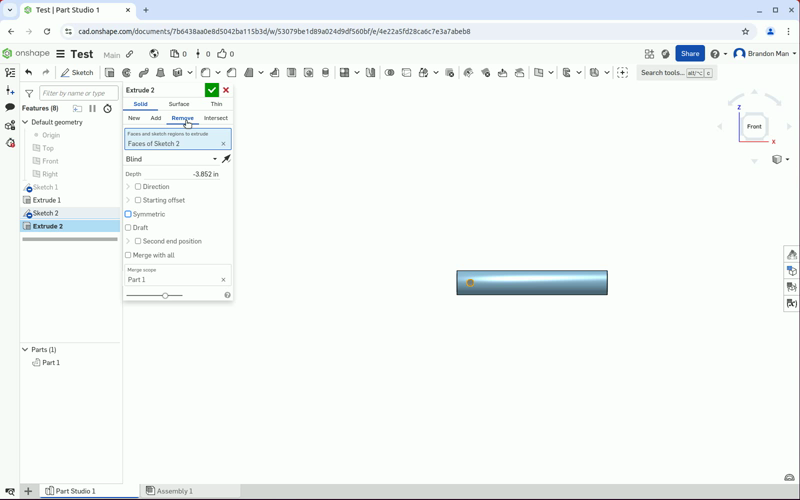
key(space)
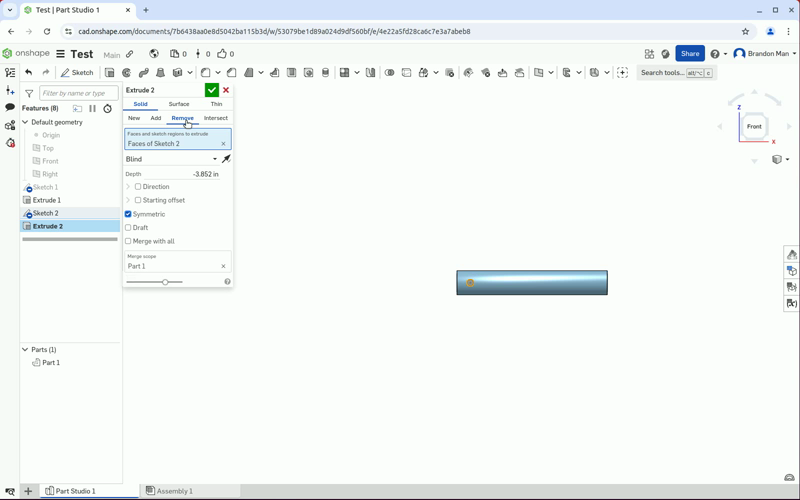
key(tab, 2)
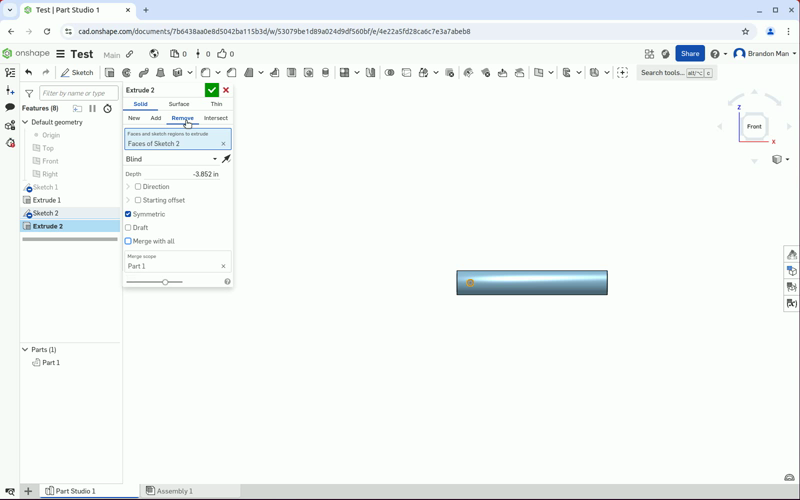
key(space)
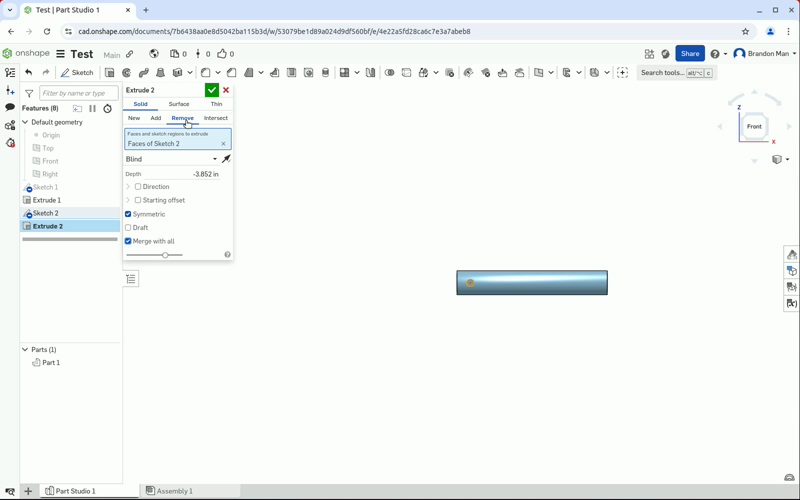
key(enter)
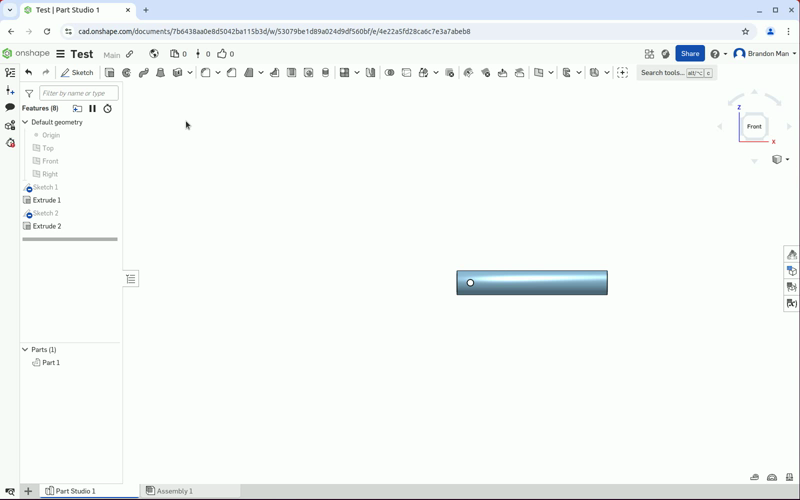
key(shift+h)
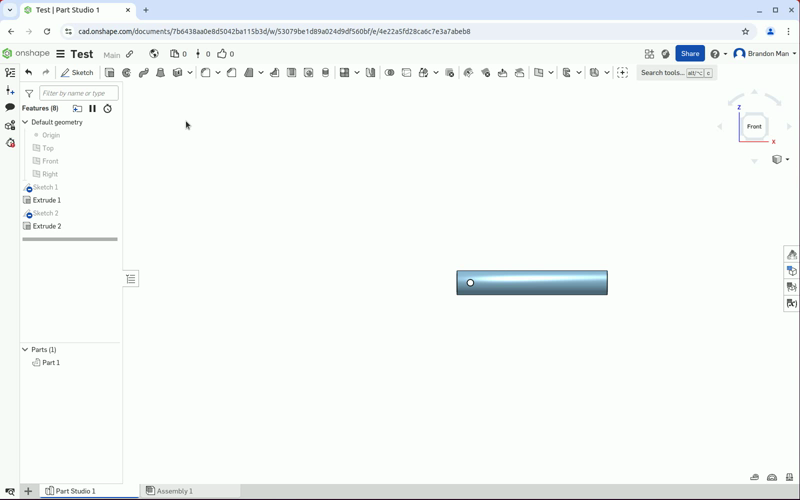
key(shift+h)
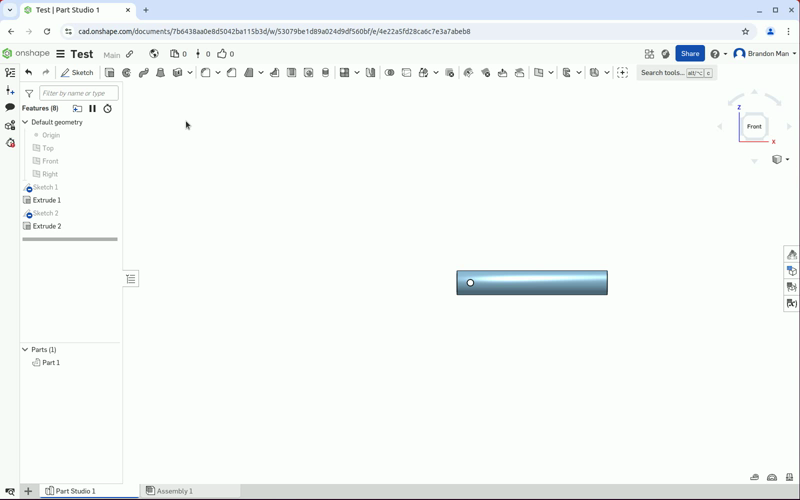
mouse_move(73, 189)
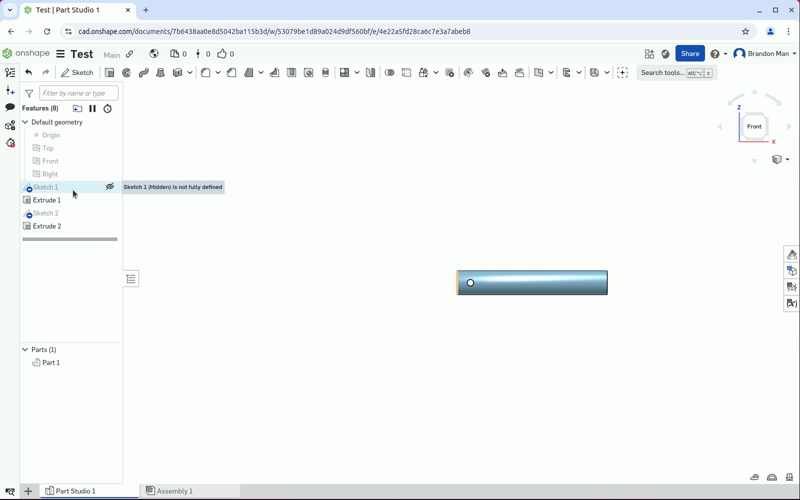
click(73, 189)
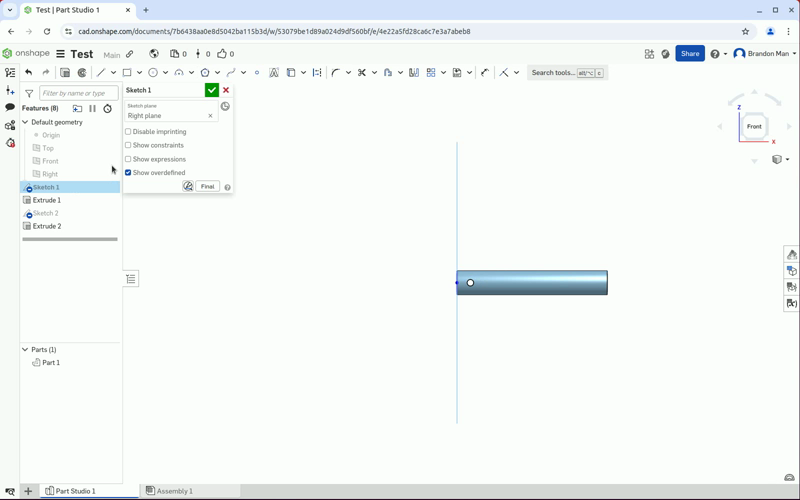
mouse_move(229, 92)
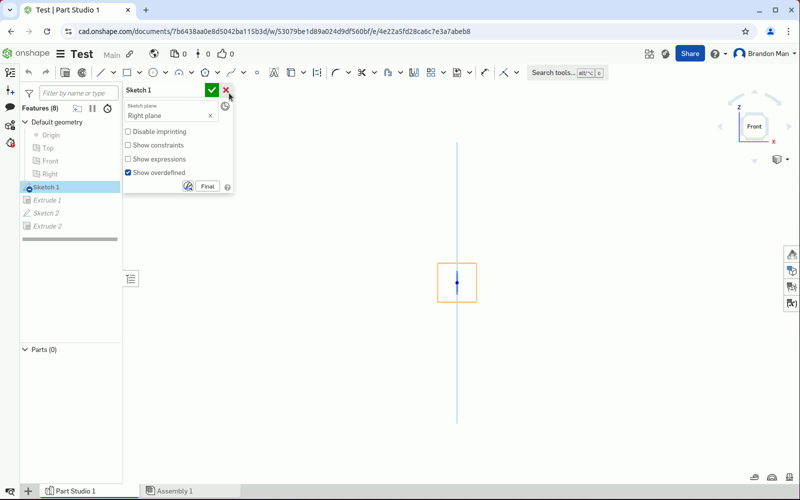
click(229, 92)
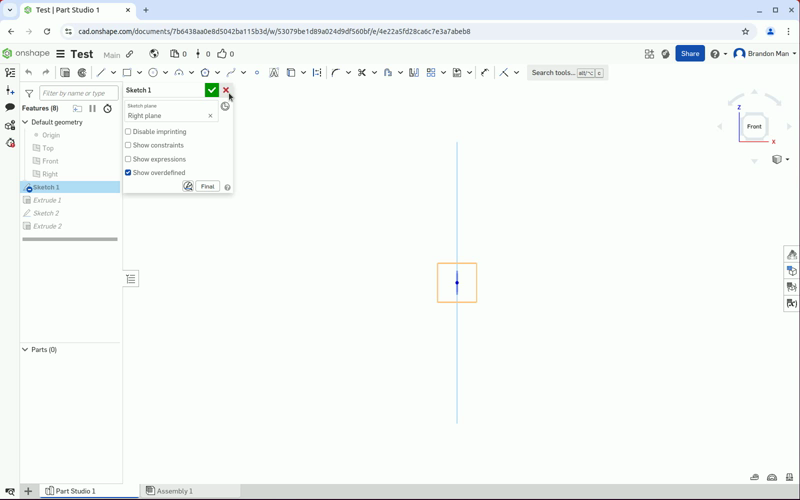
key(shift+s)
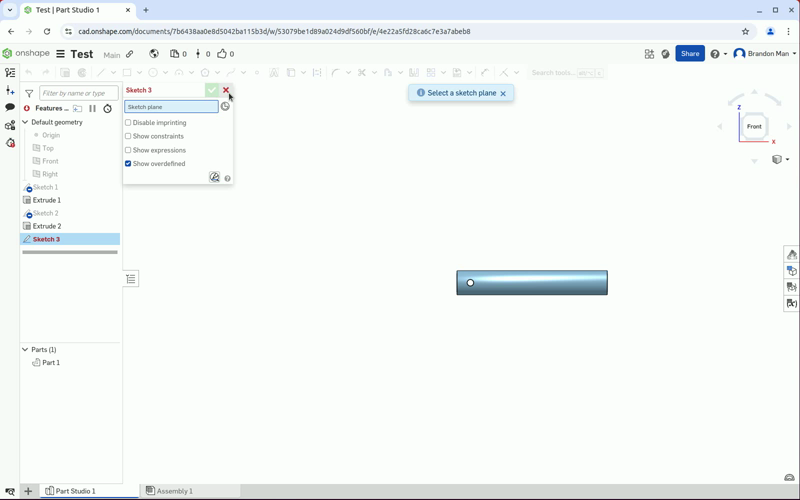
mouse_move(73, 163)
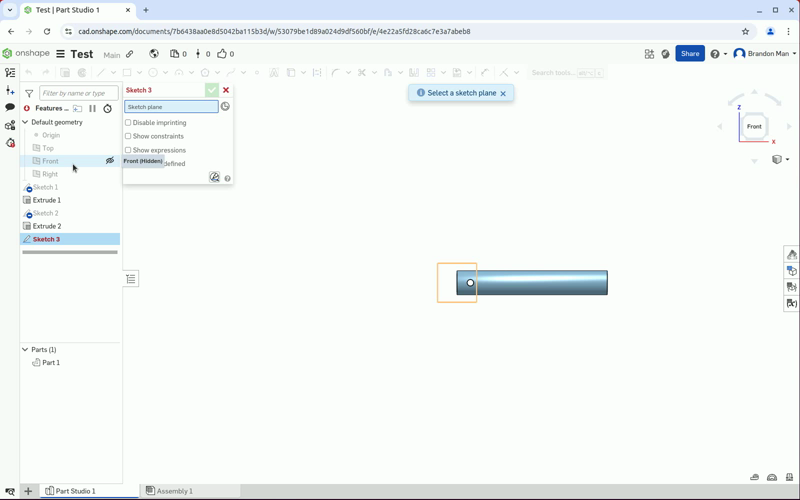
click(73, 163)
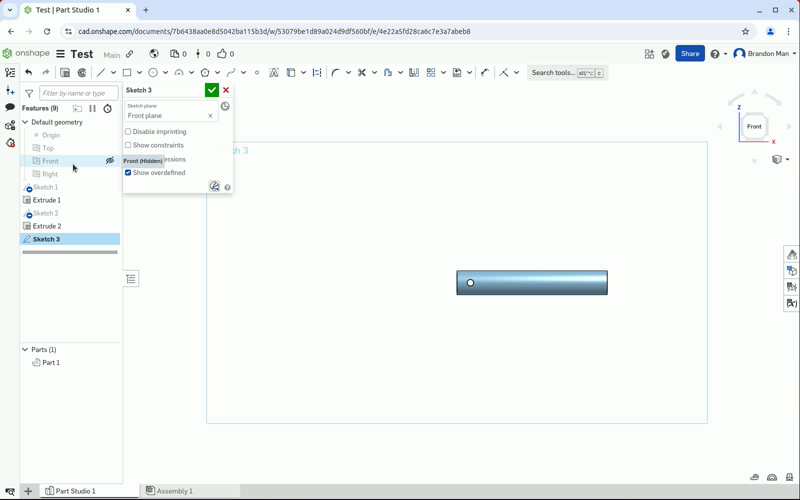
mouse_move(73, 352)
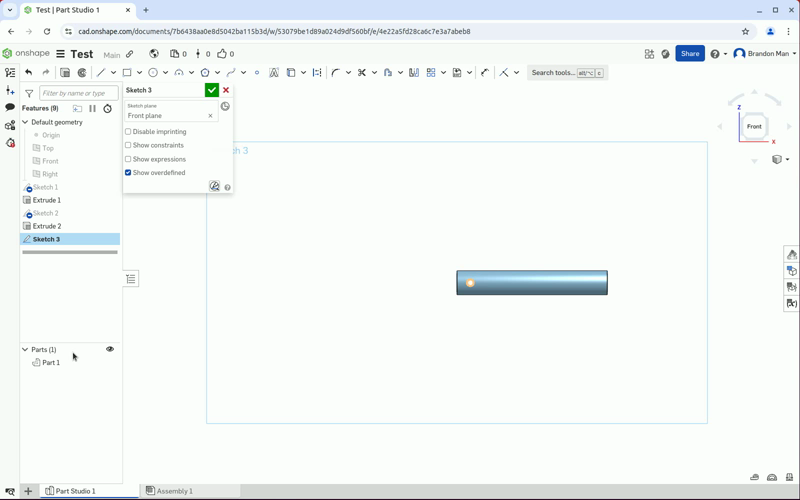
key(y)
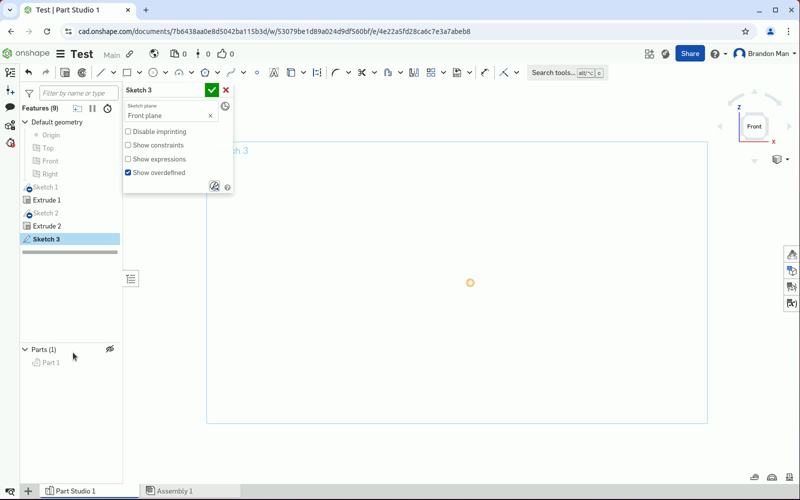
key(c)
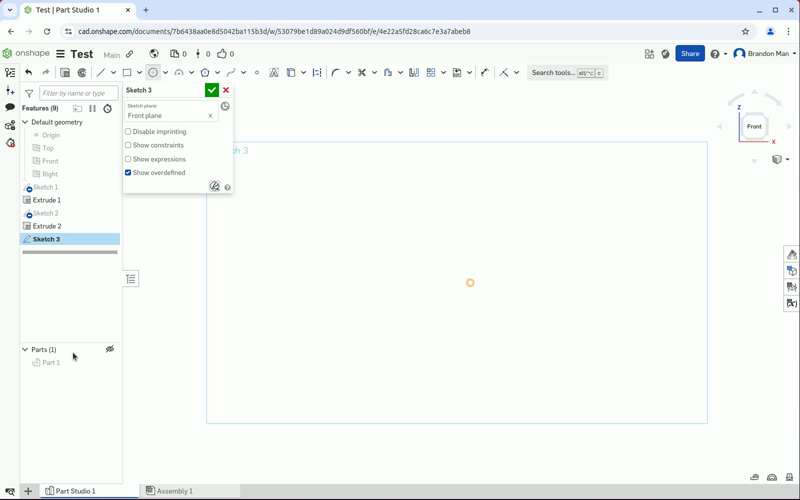
key_down(shift)
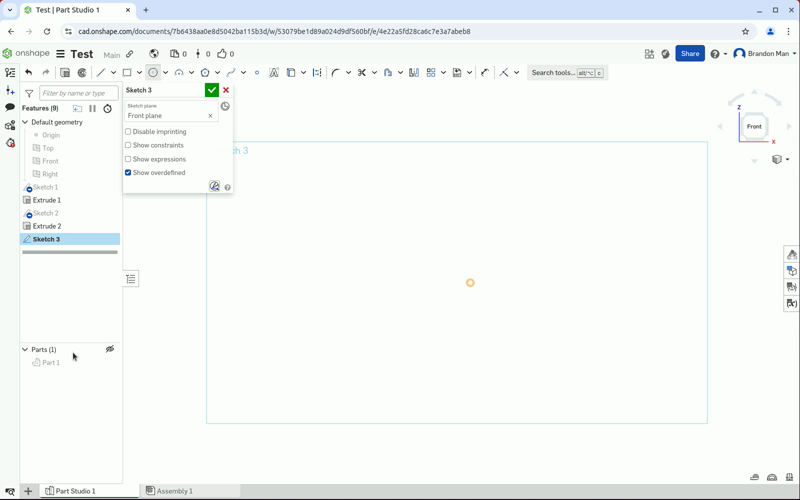
mouse_move(499, 282)
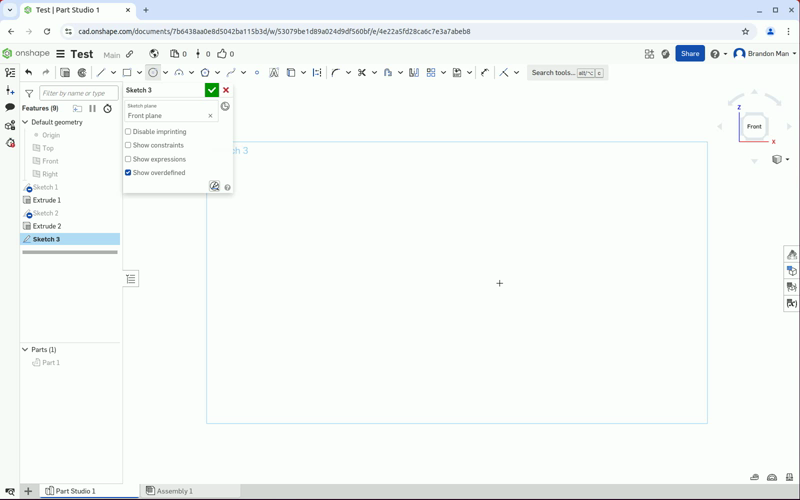
click(499, 282)
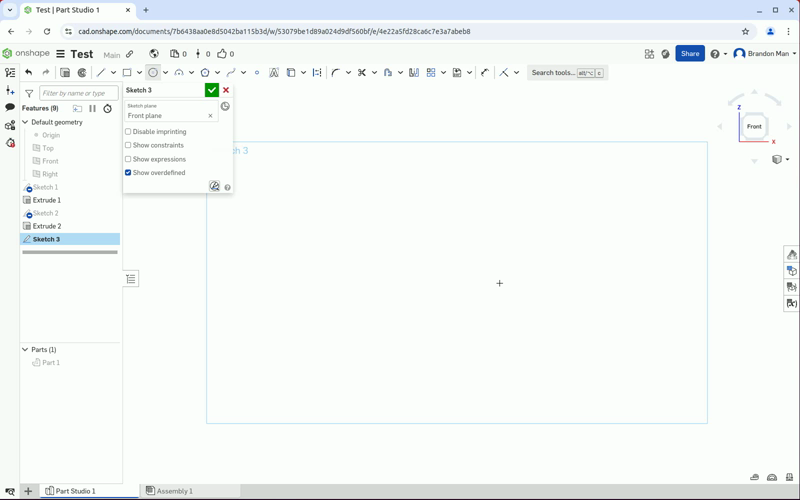
key_up(shift)
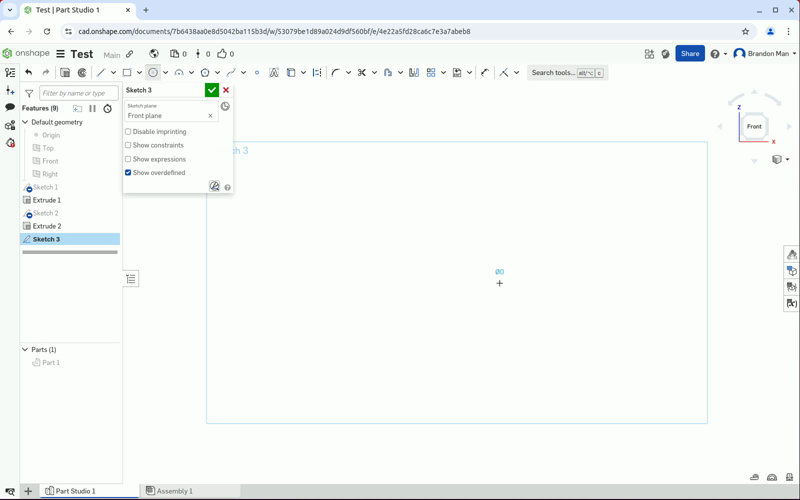
mouse_move(501, 282)
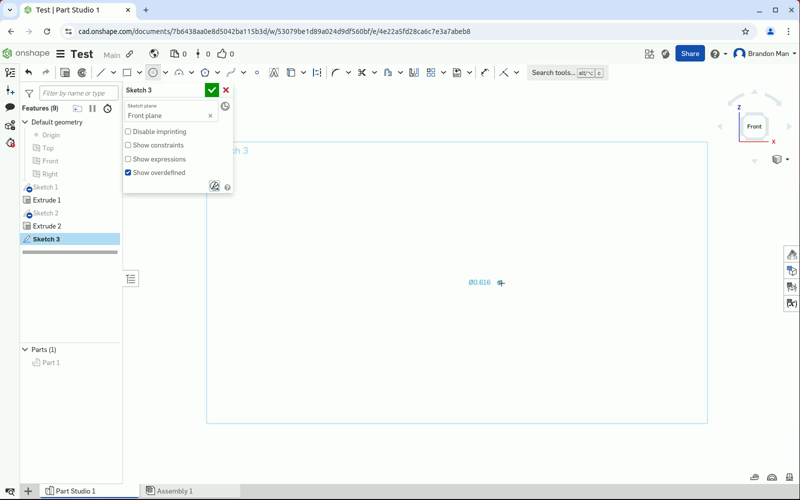
scroll(6)
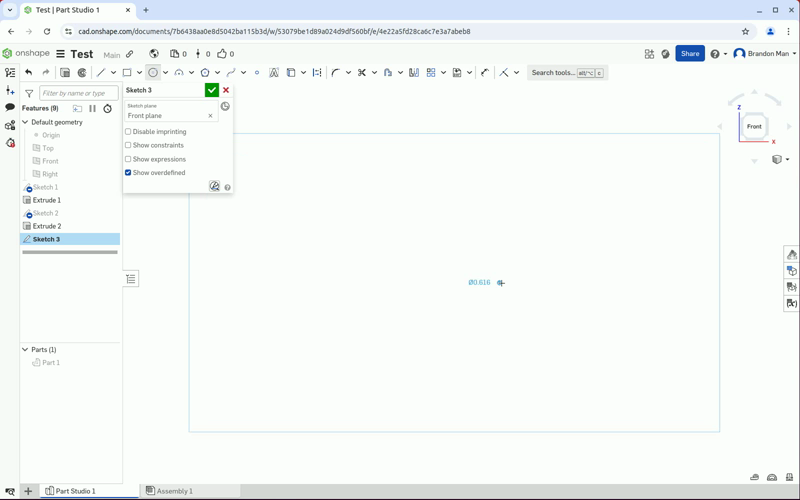
scroll(6)
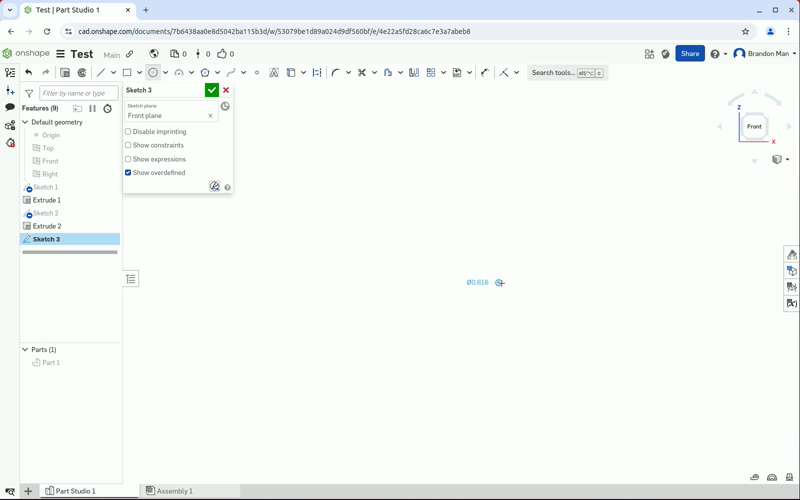
scroll(6)
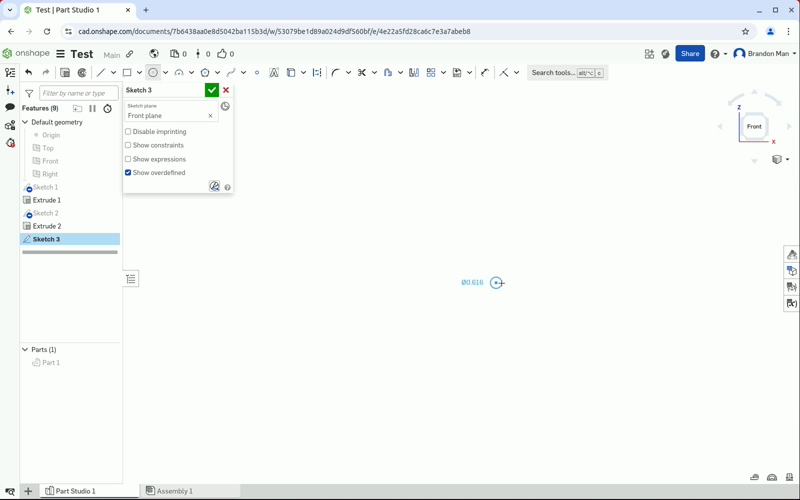
scroll(6)
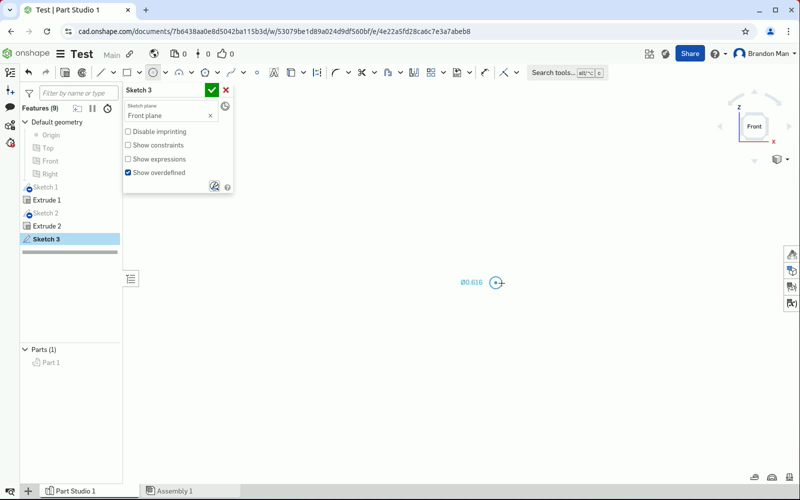
scroll(6)
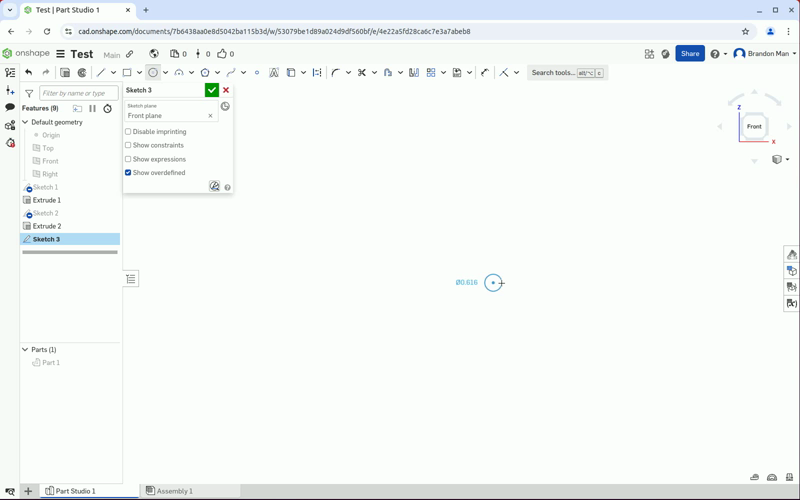
scroll(6)
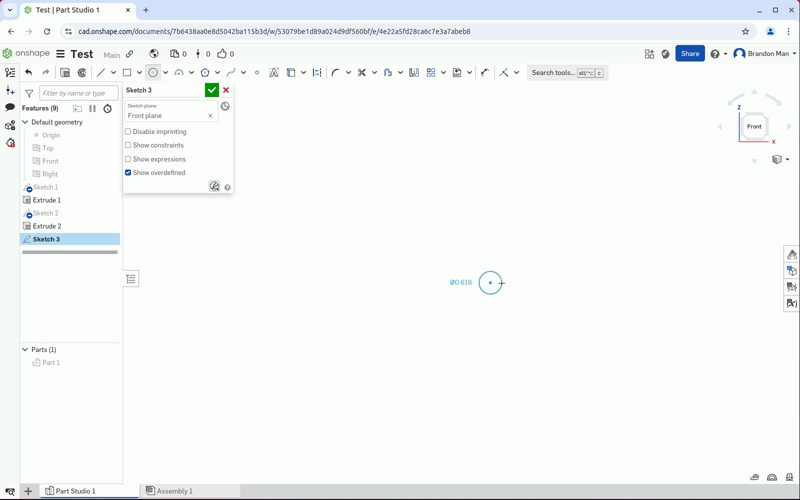
scroll(6)
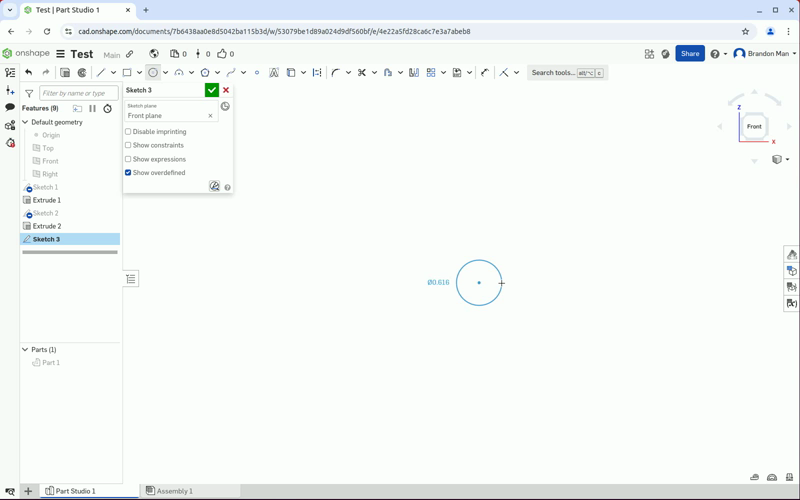
click(501, 282)
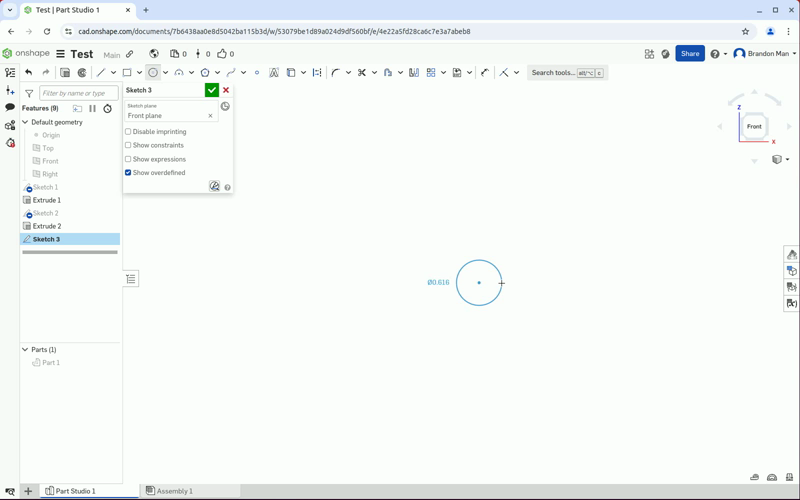
scroll(-6)
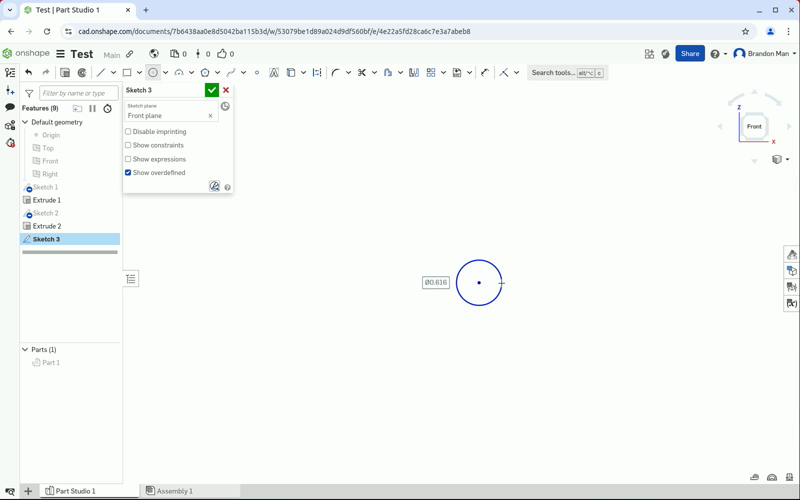
scroll(-6)
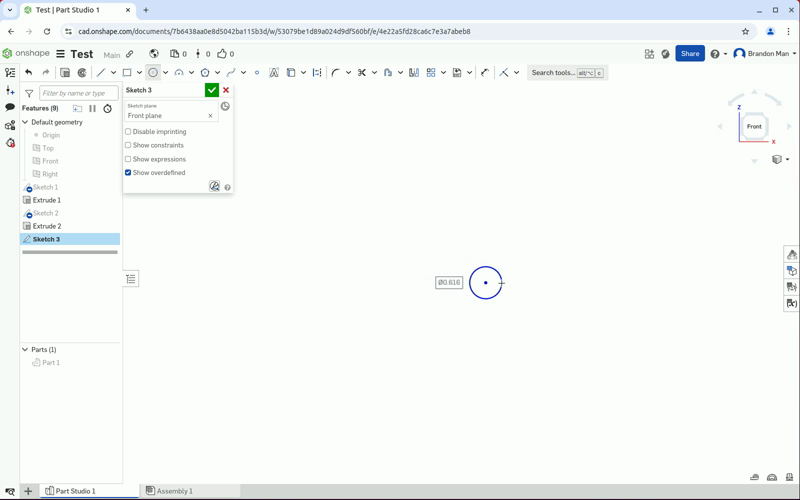
scroll(-6)
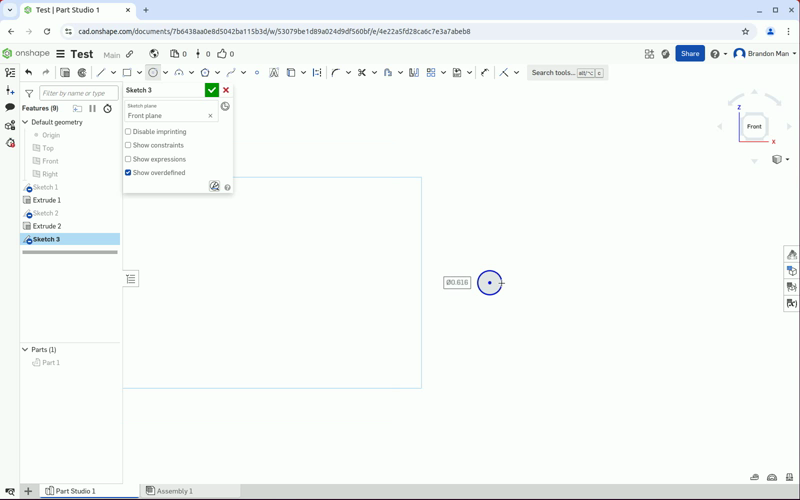
scroll(-6)
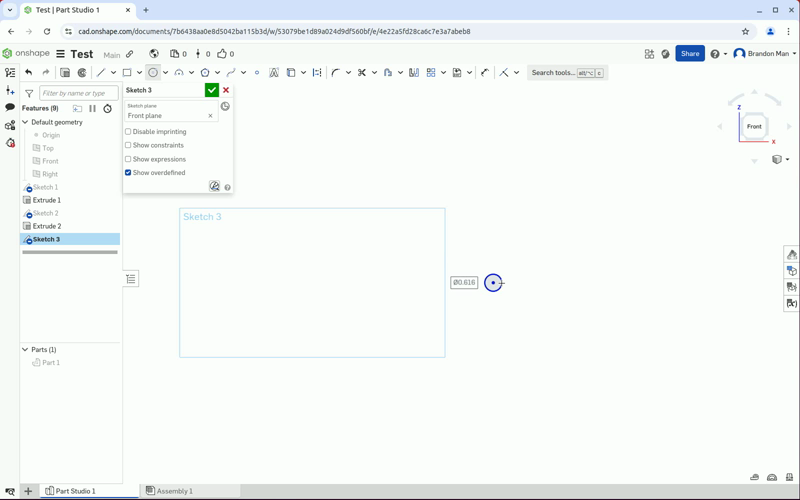
scroll(-6)
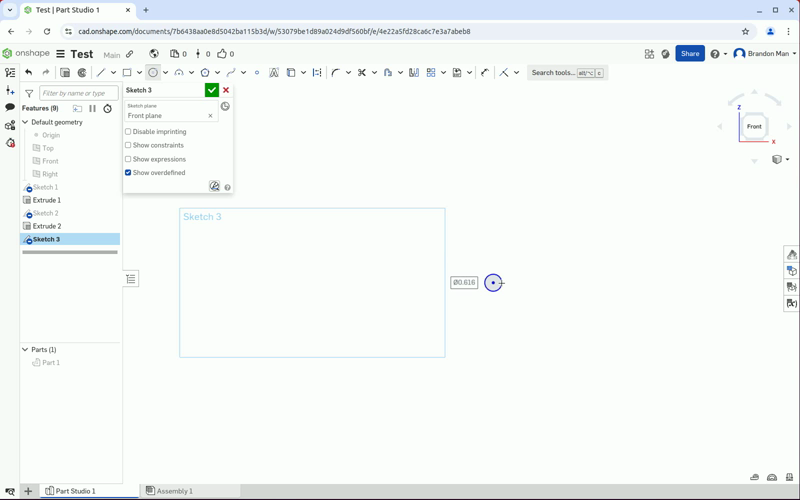
scroll(-6)
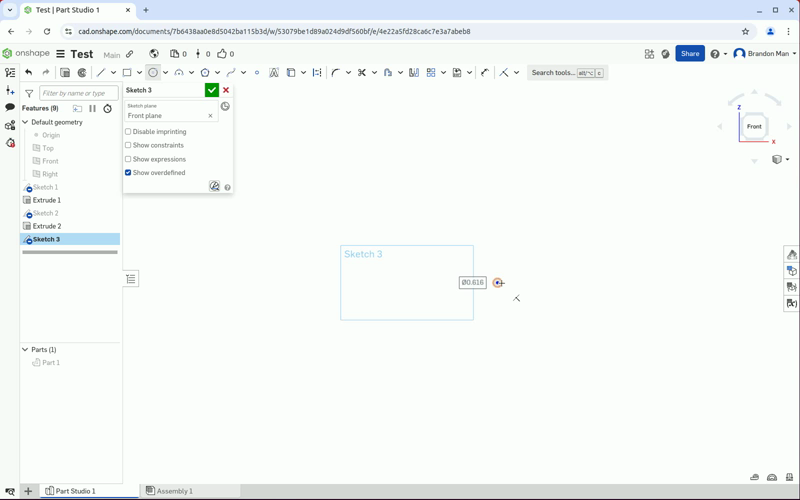
scroll(-6)
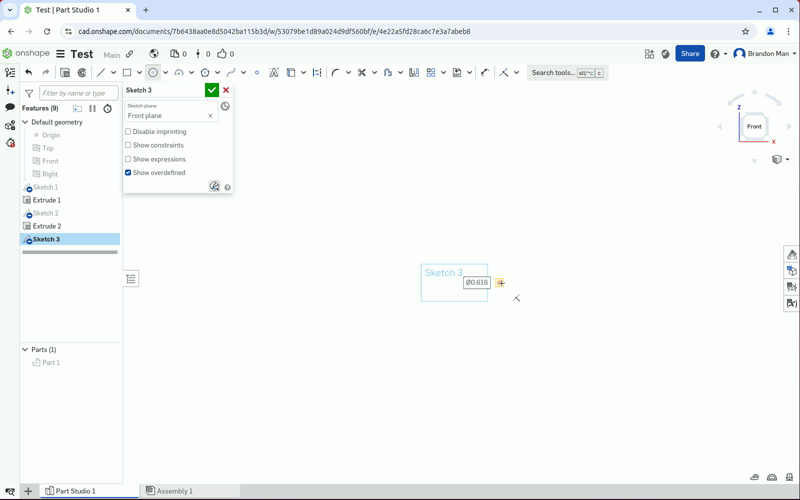
key(esc)
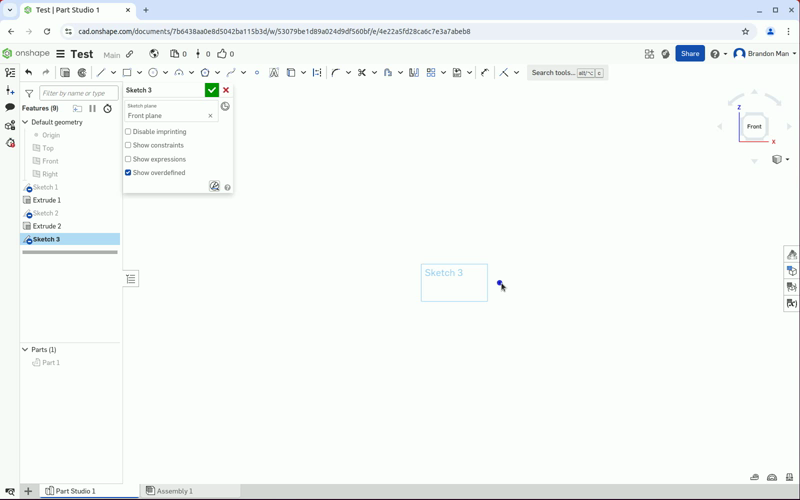
mouse_move(500, 283)
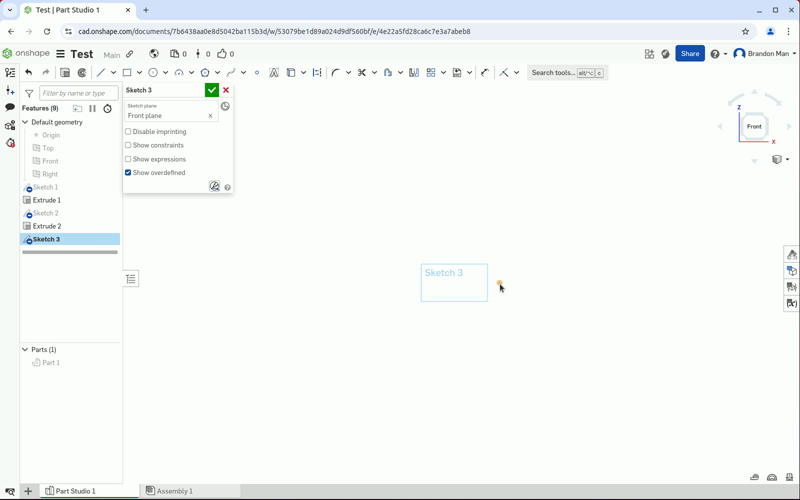
scroll(6)
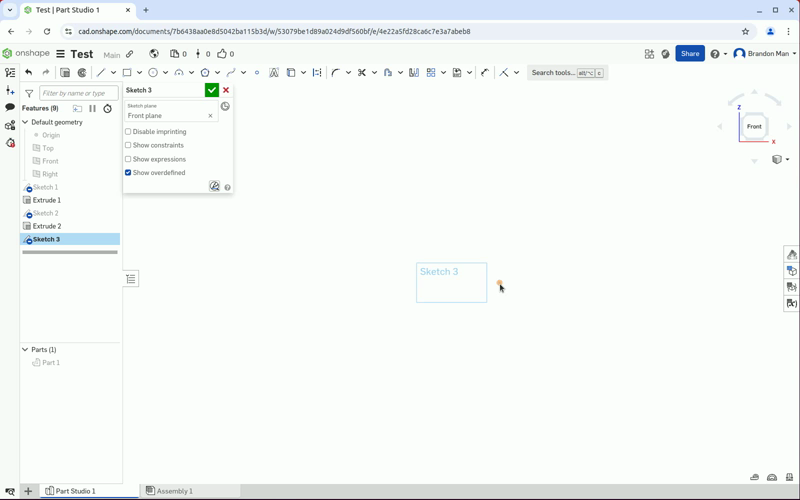
scroll(6)
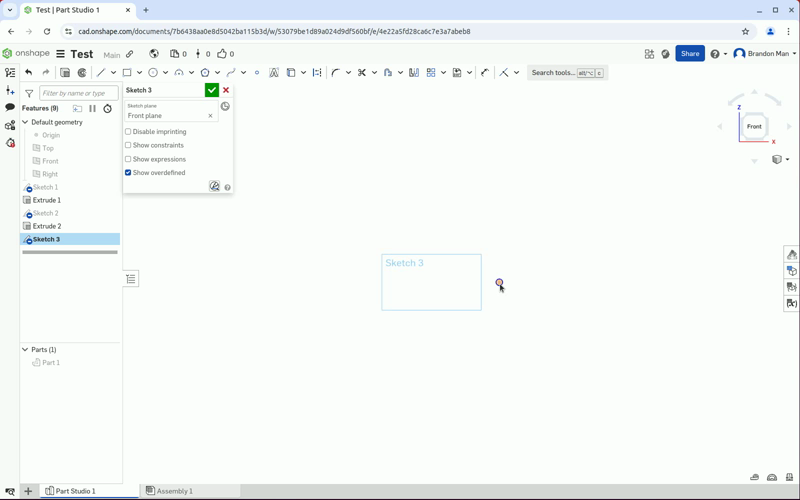
scroll(6)
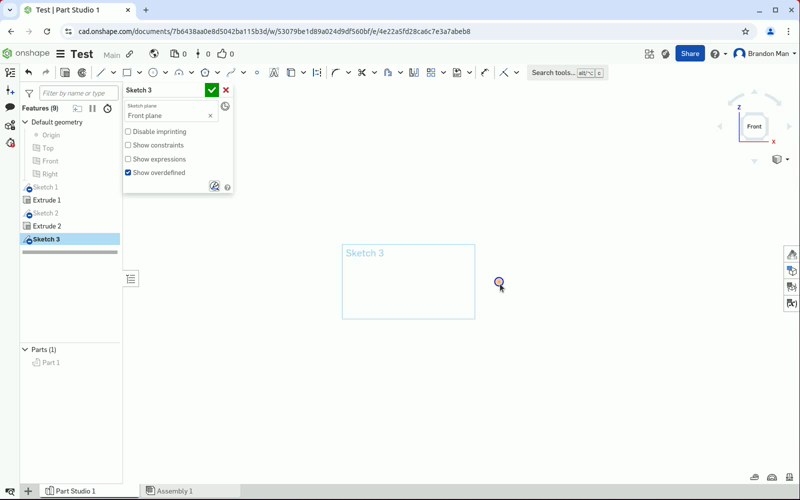
scroll(6)
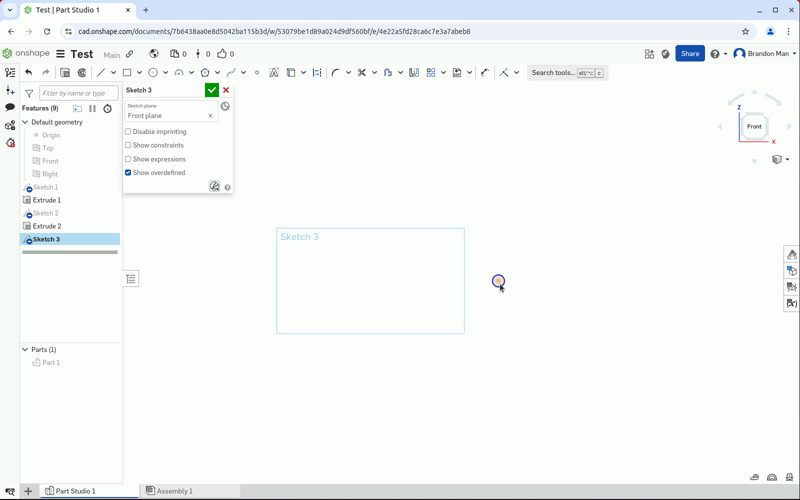
scroll(6)
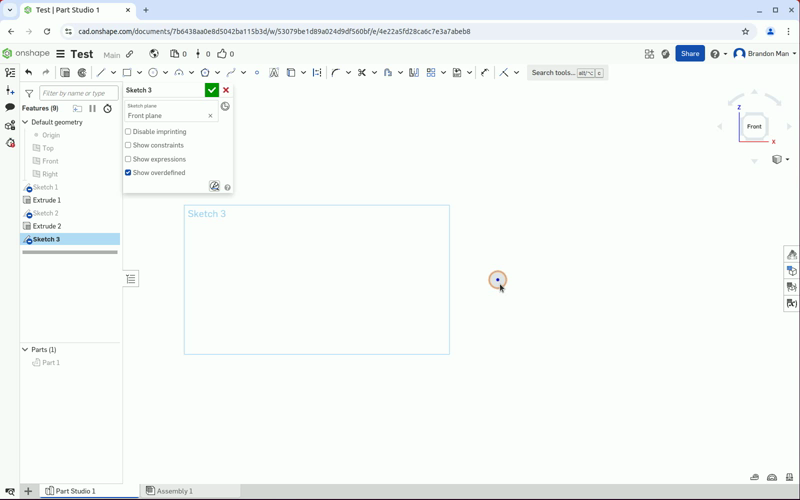
scroll(6)
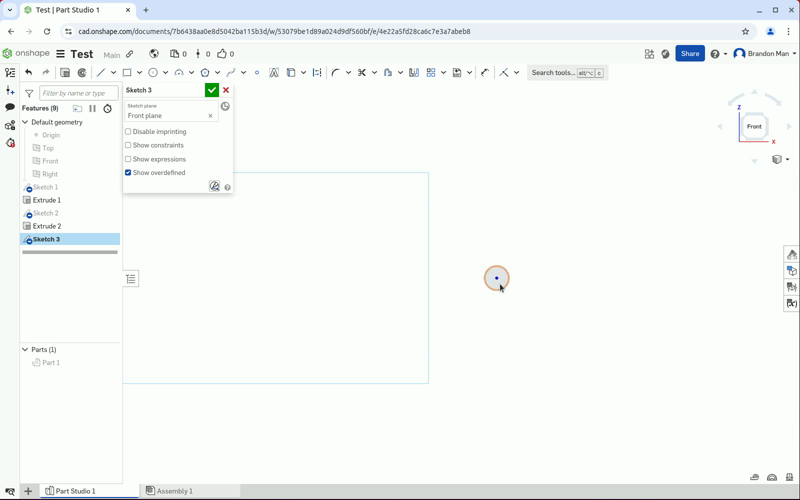
scroll(6)
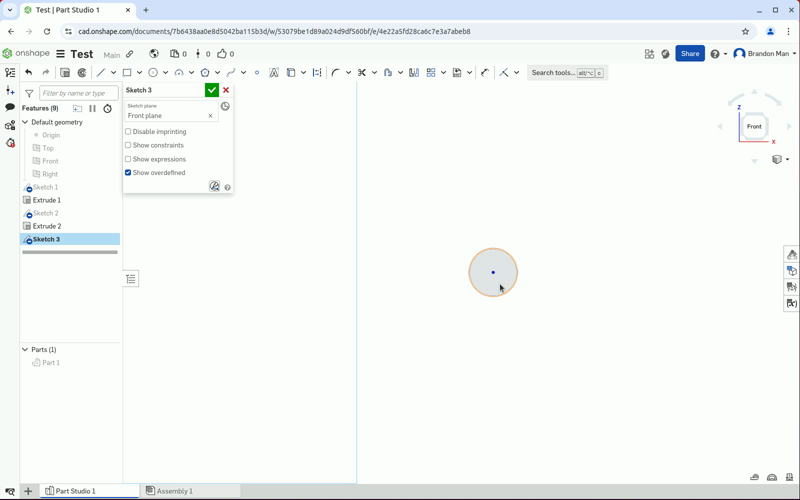
click(500, 283)
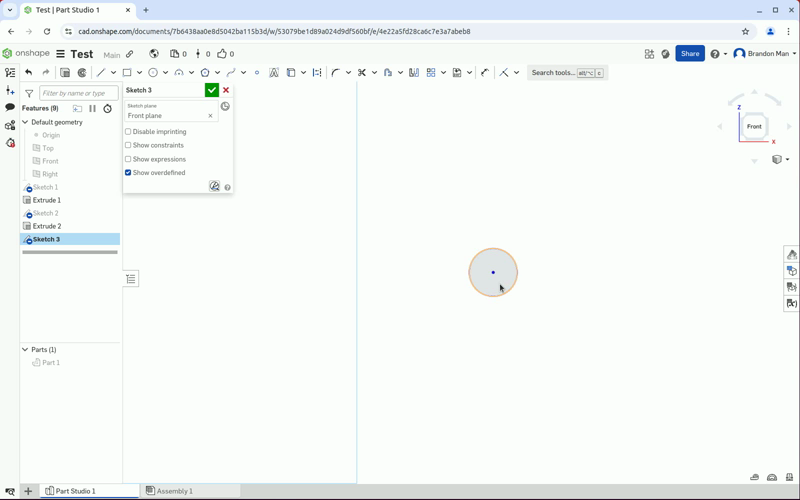
scroll(-6)
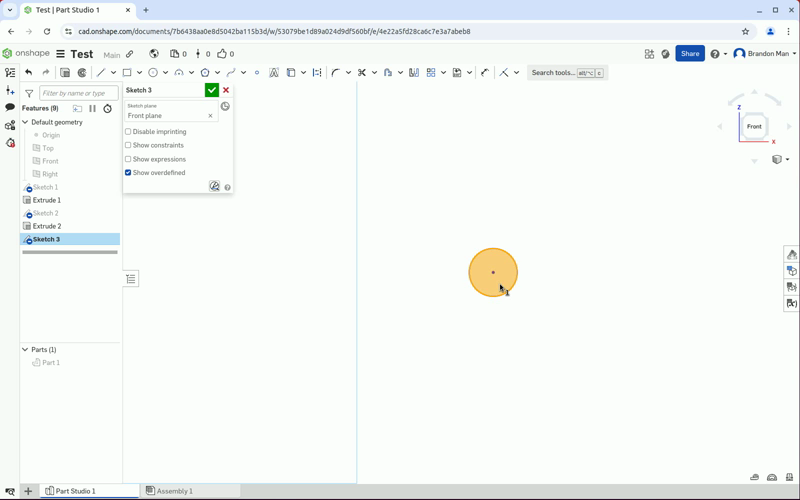
scroll(-6)
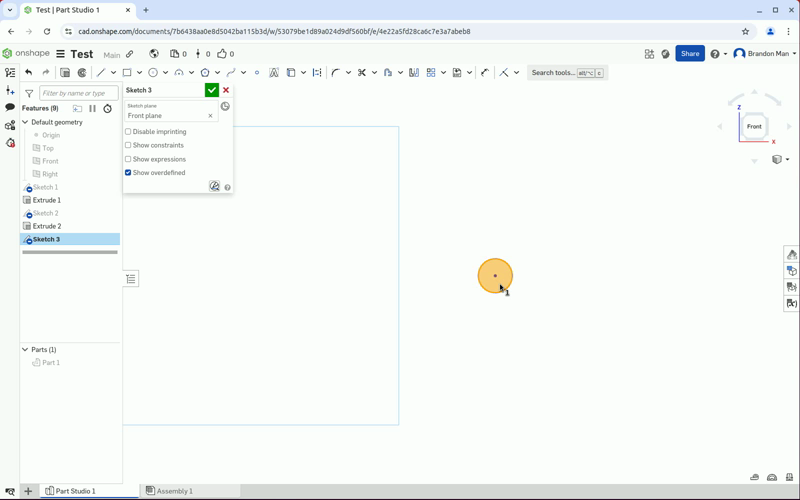
scroll(-6)
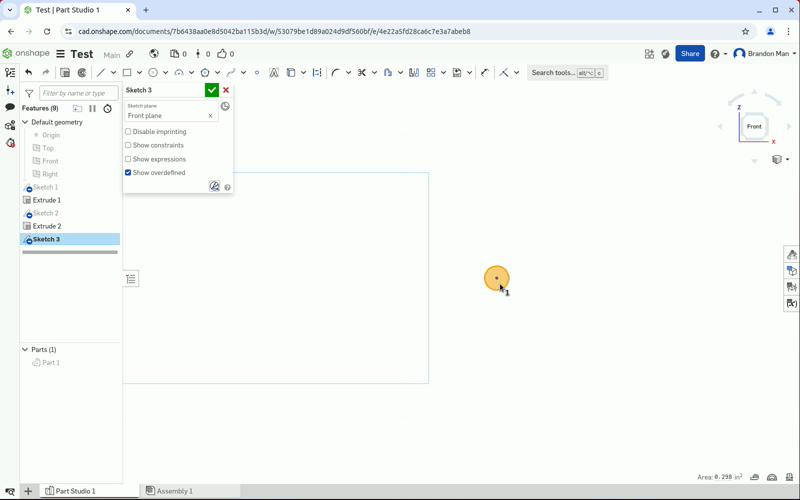
scroll(-6)
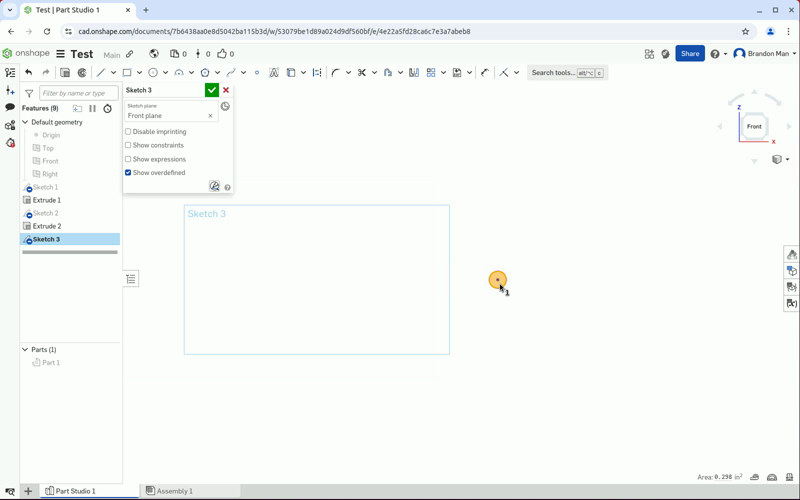
scroll(-6)
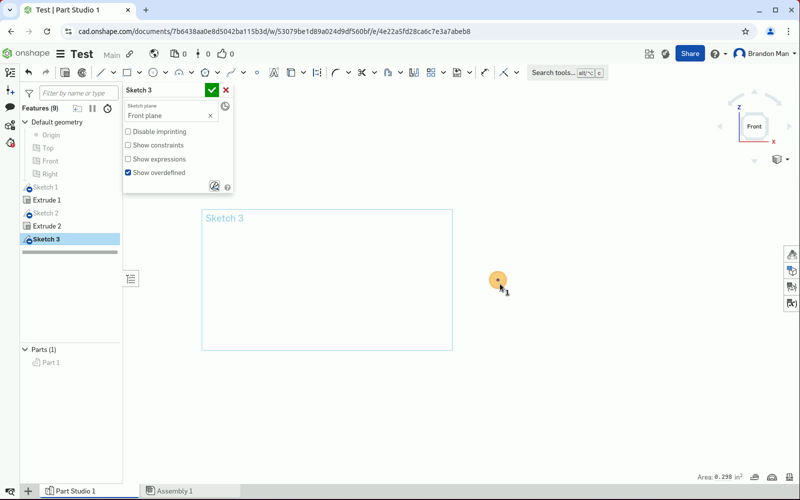
scroll(-6)
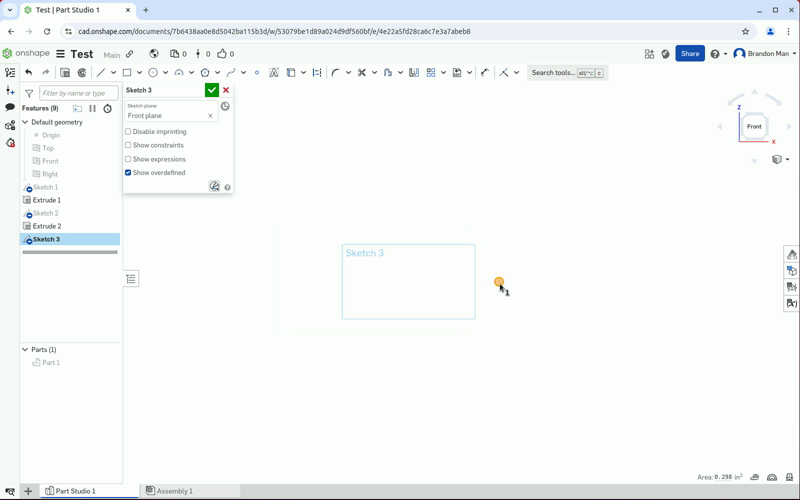
scroll(-6)
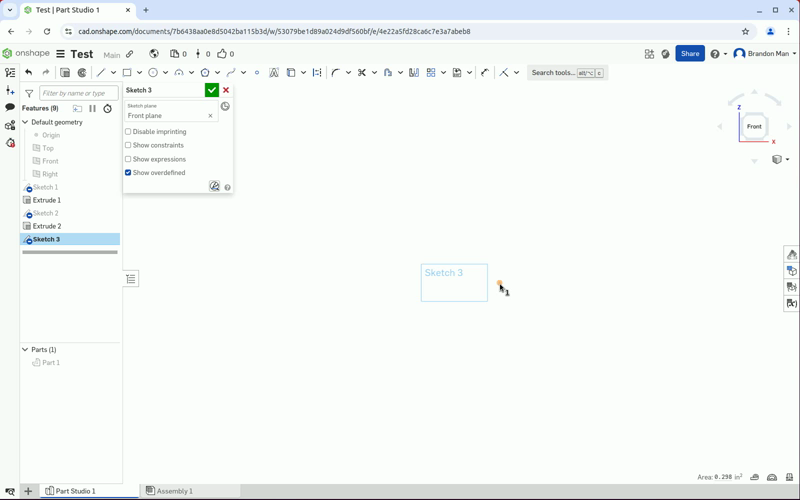
mouse_move(73, 352)
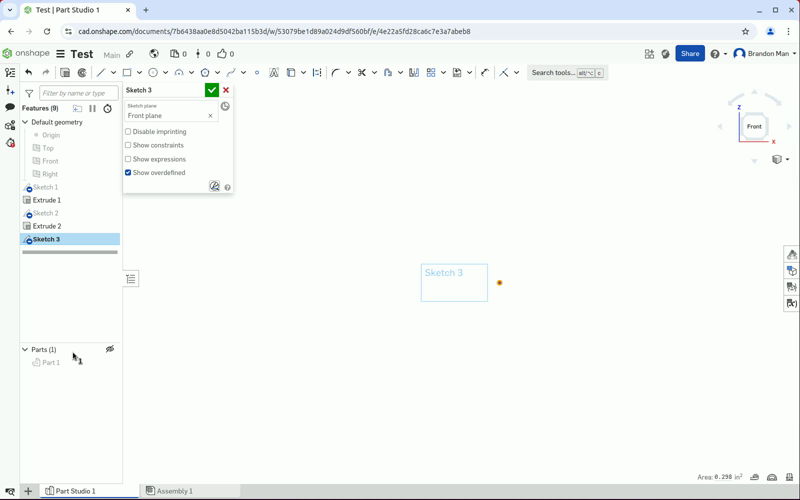
key(shift+y)
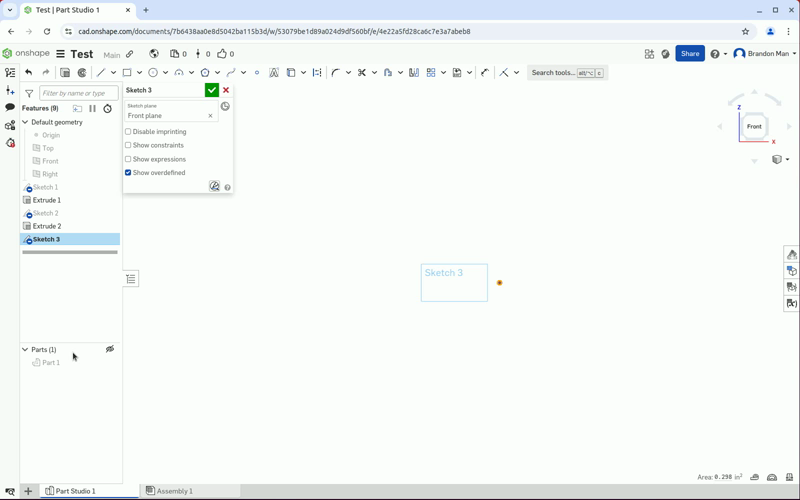
key(shift+e)
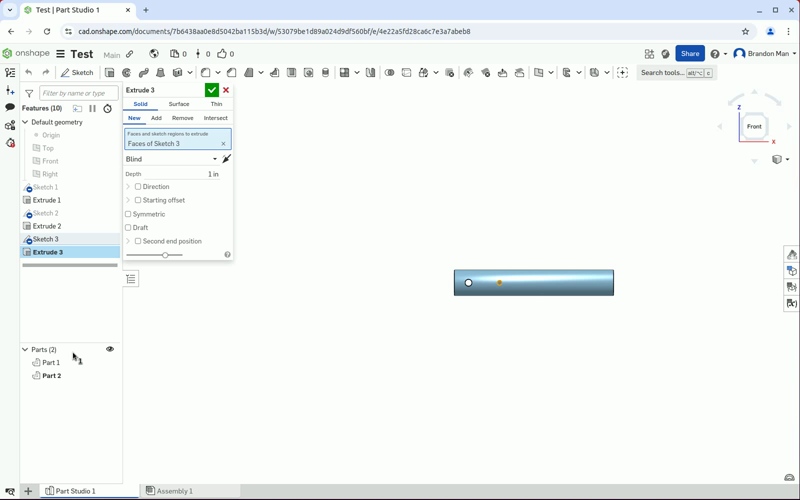
mouse_move(143, 106)
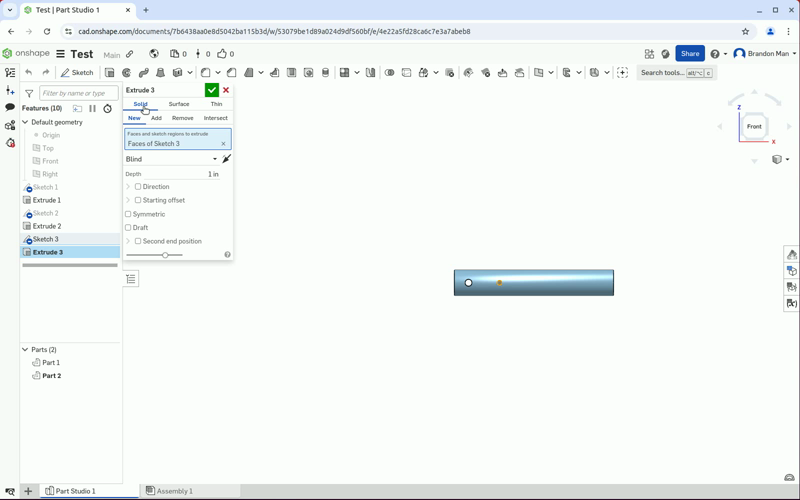
click(143, 106)
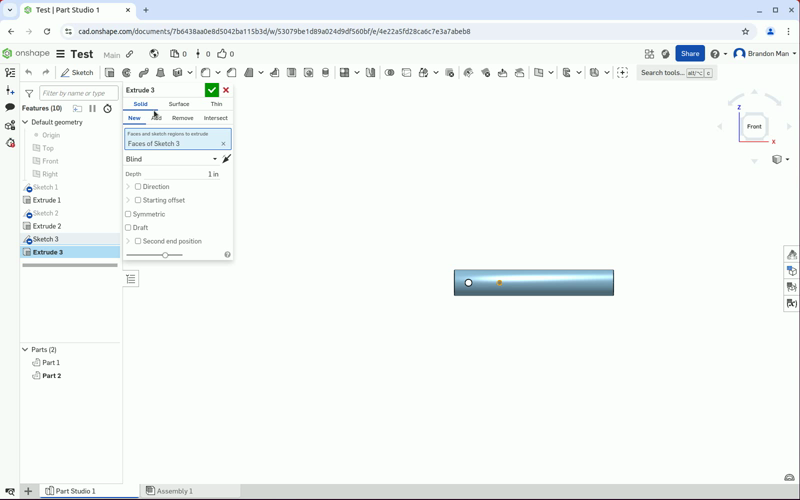
mouse_move(186, 120)
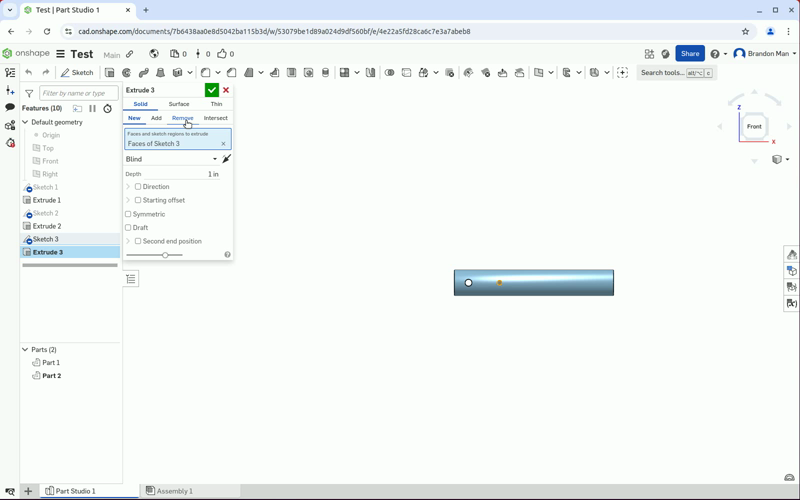
click(186, 120)
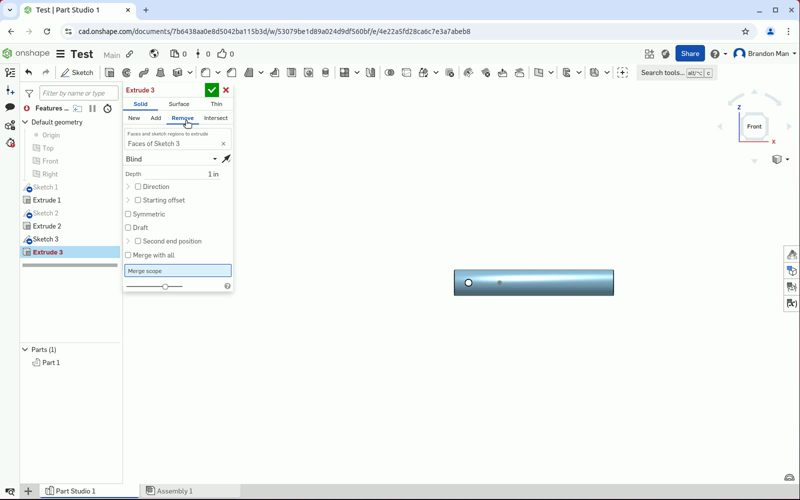
key(tab, 4)
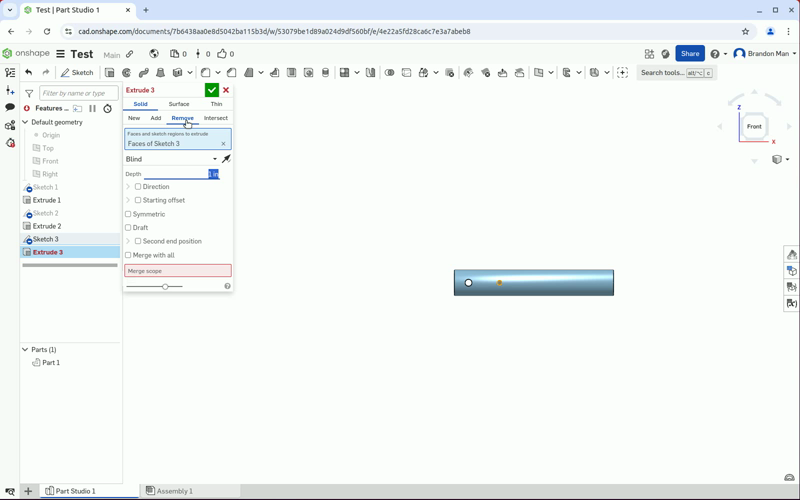
text(-3.852)
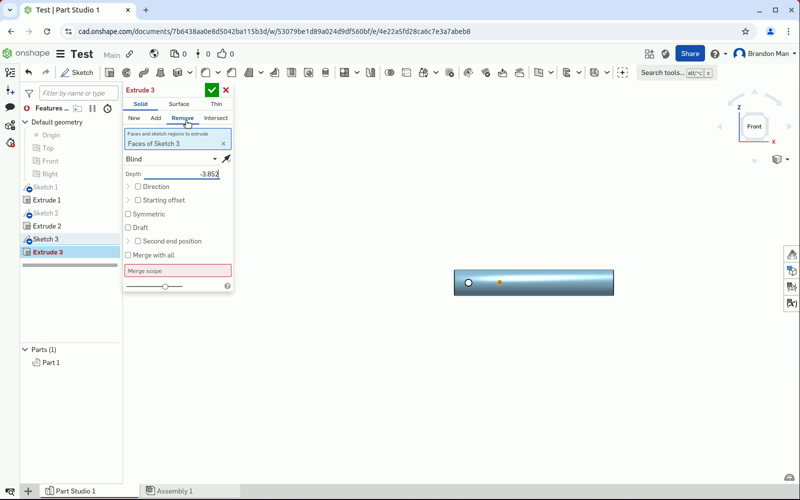
key(tab, 3)
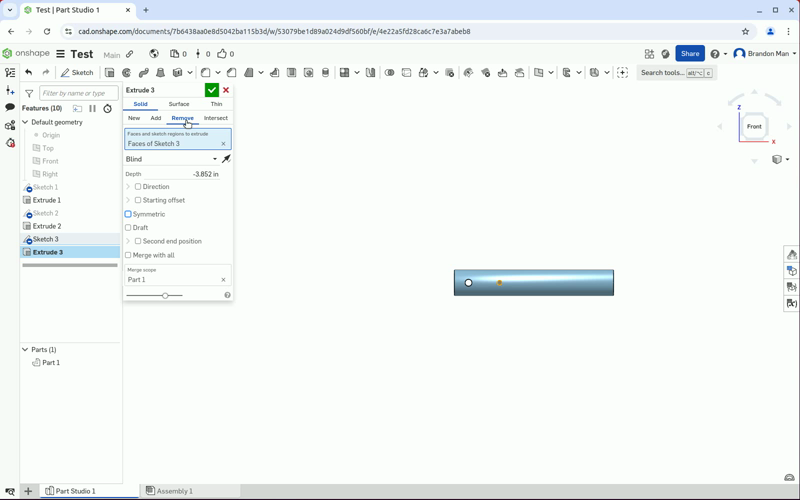
key(space)
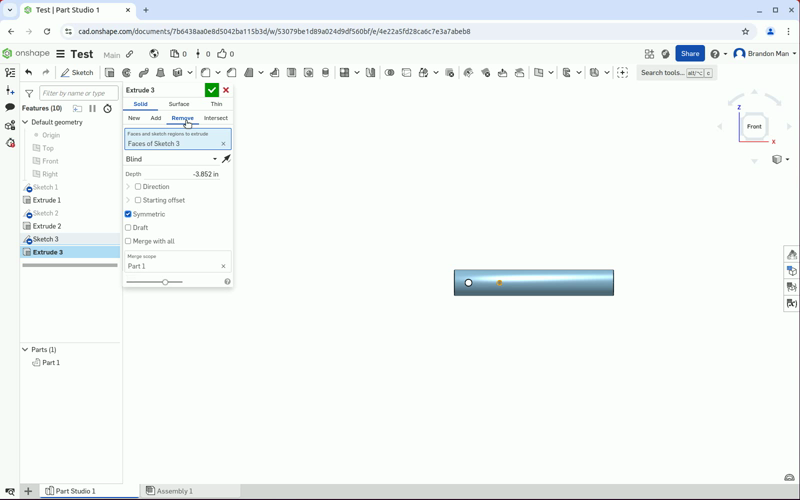
key(tab, 2)
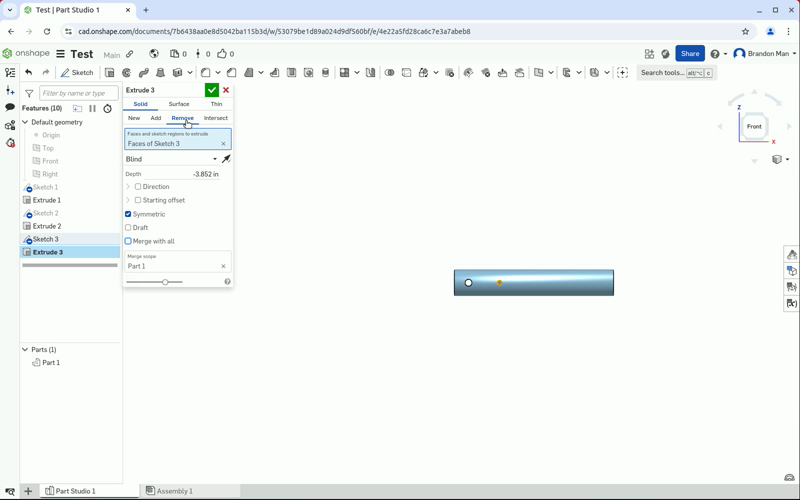
key(space)
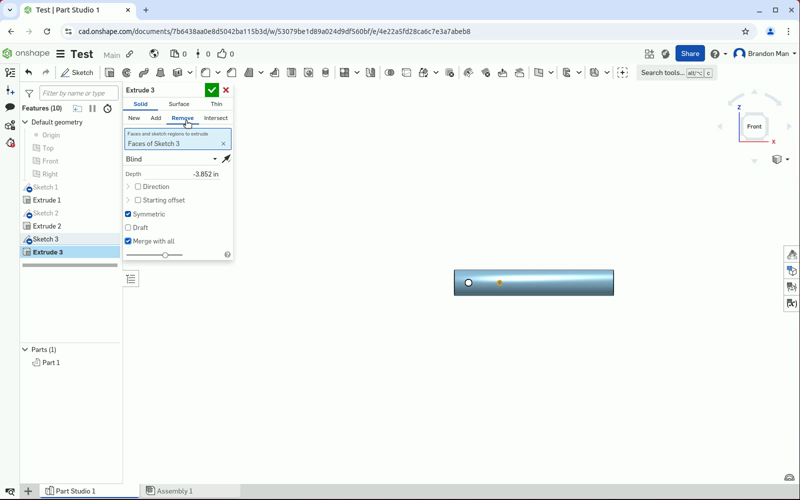
key(enter)
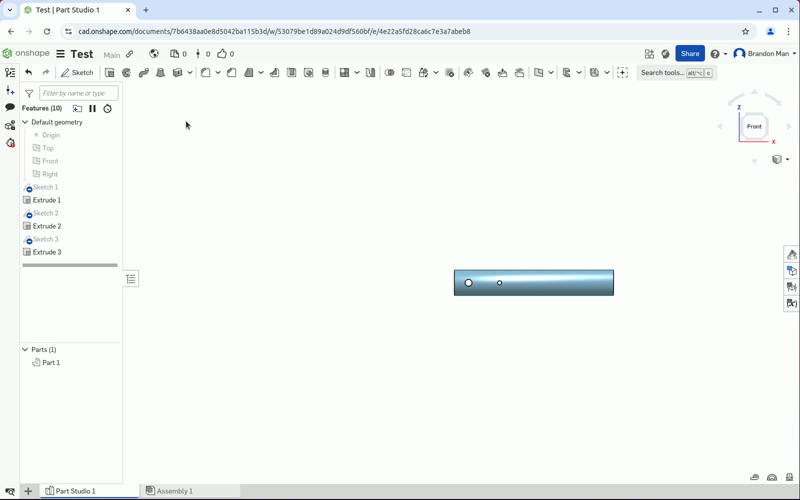
key(shift+h)
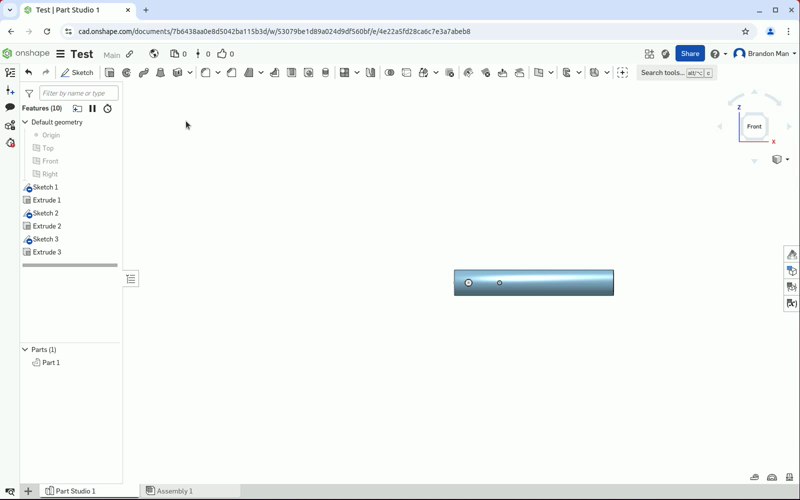
key(shift+h)
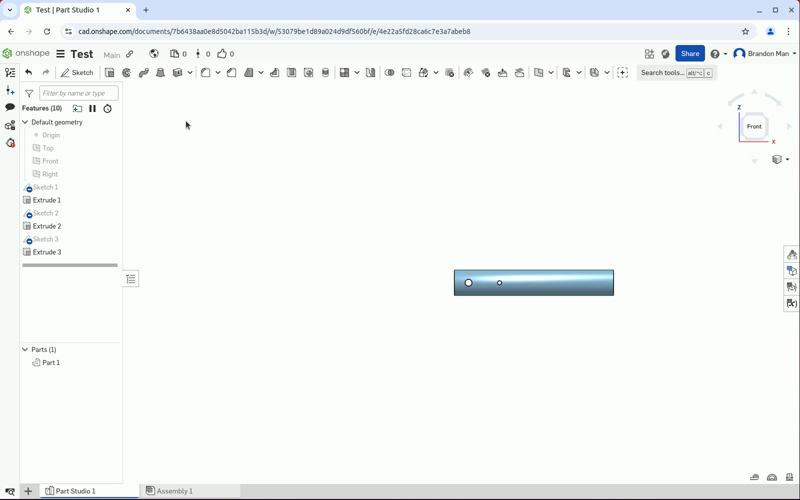
mouse_move(73, 189)
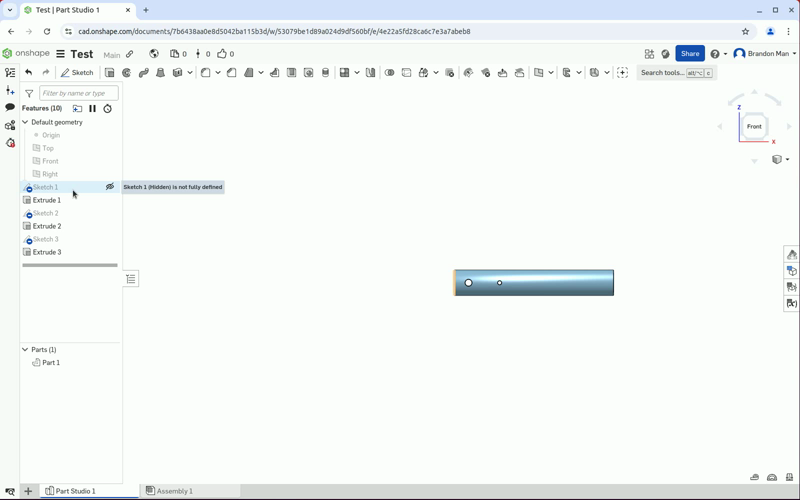
click(73, 189)
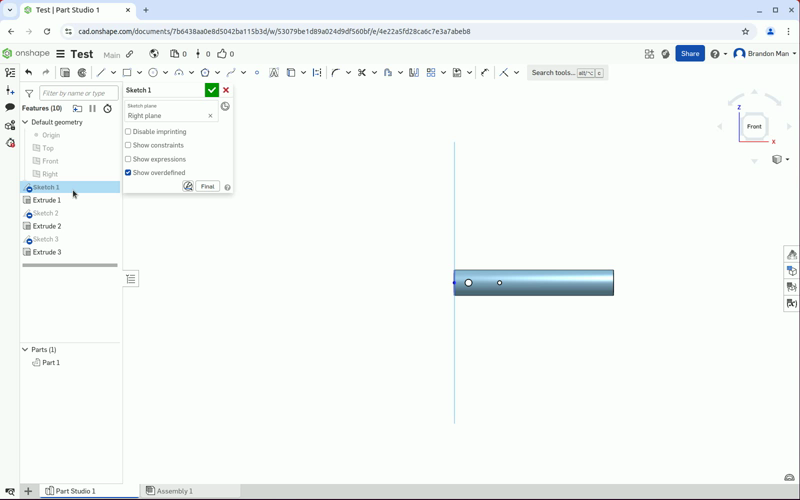
mouse_move(229, 92)
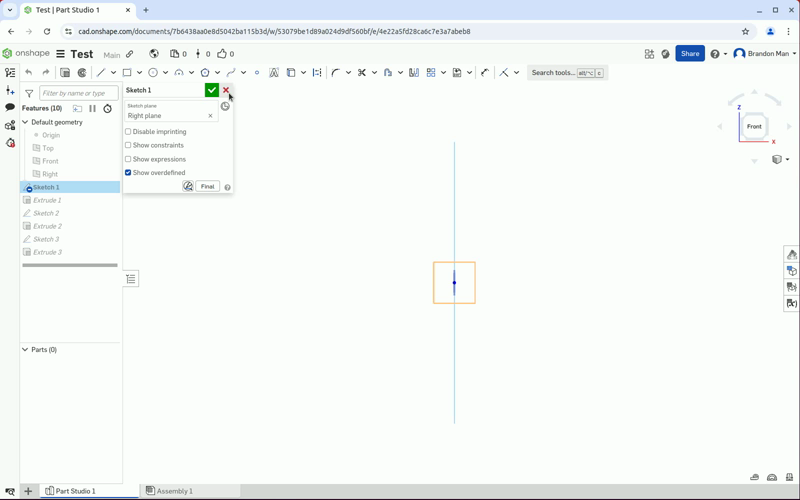
click(229, 92)
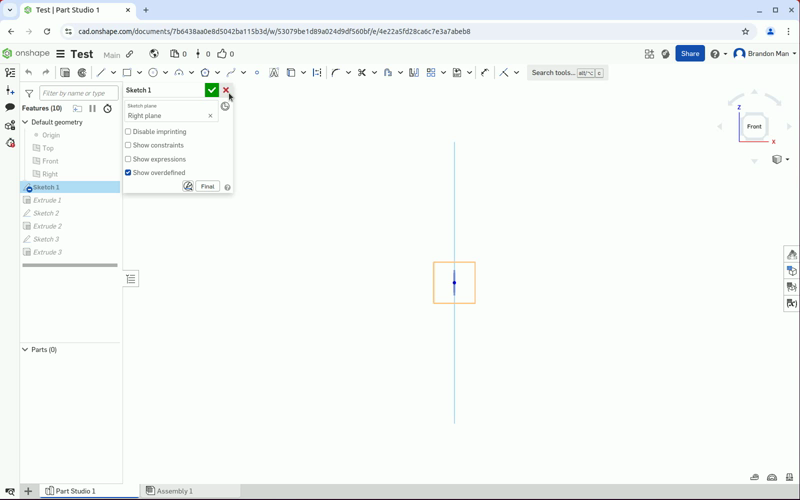
key(shift+s)
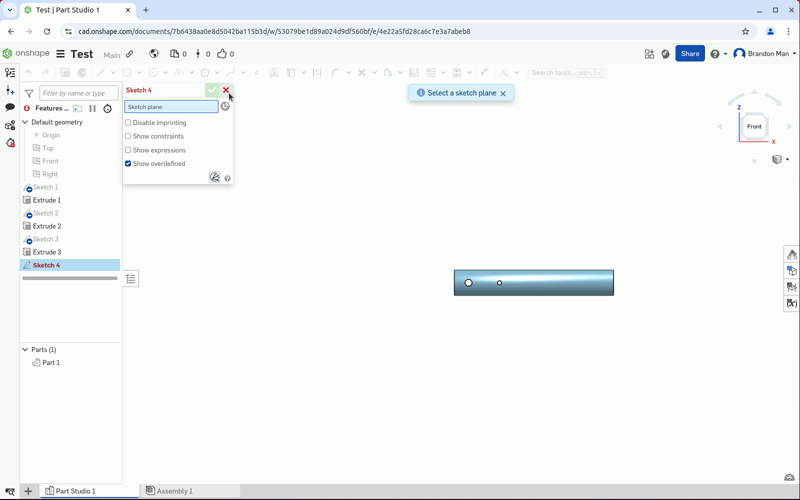
mouse_move(73, 163)
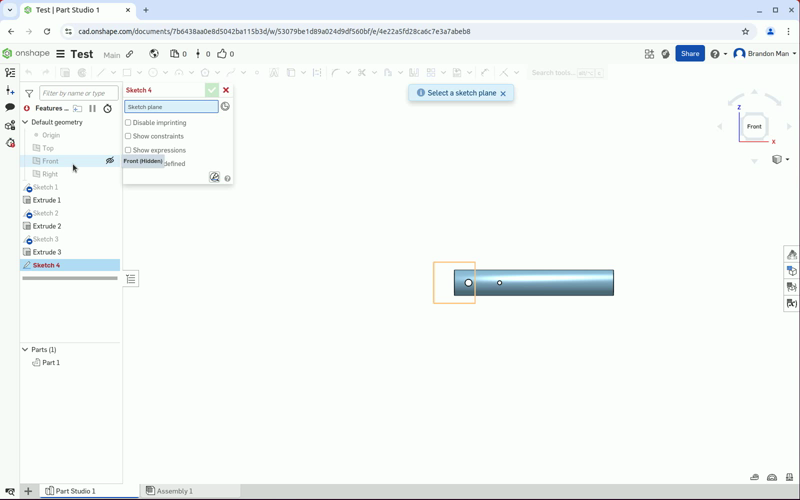
click(73, 163)
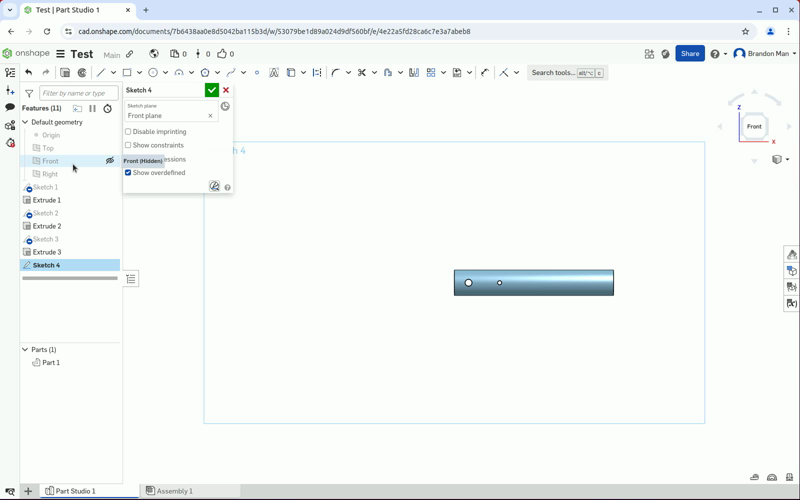
mouse_move(73, 352)
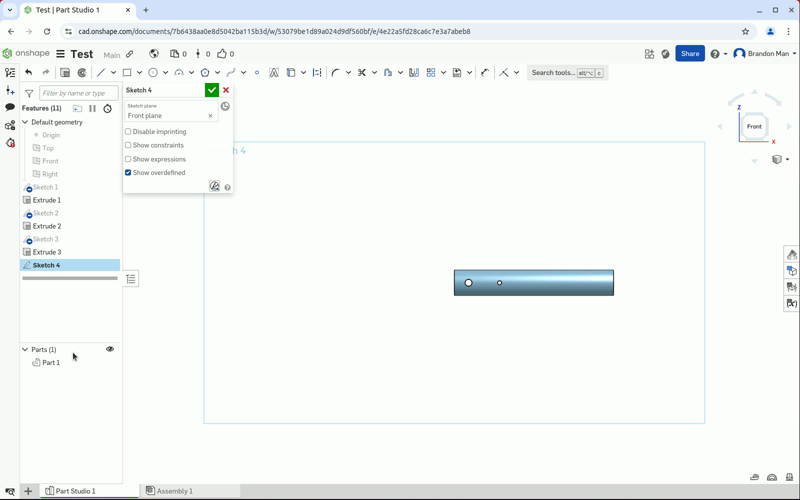
key(y)
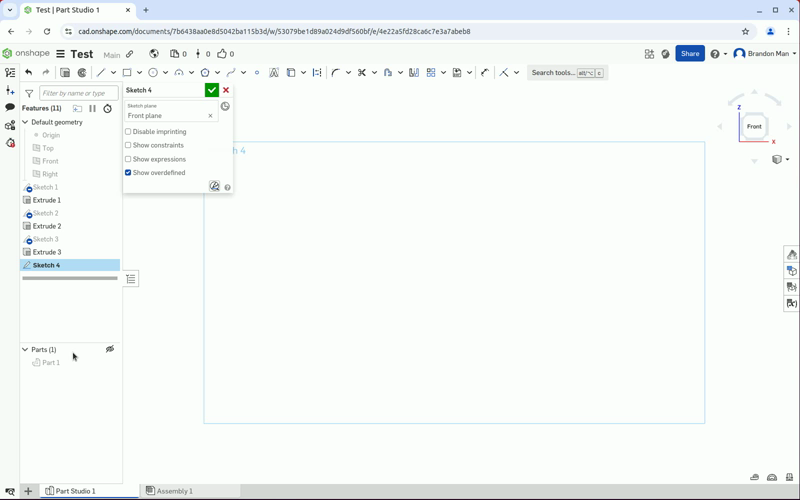
key(c)
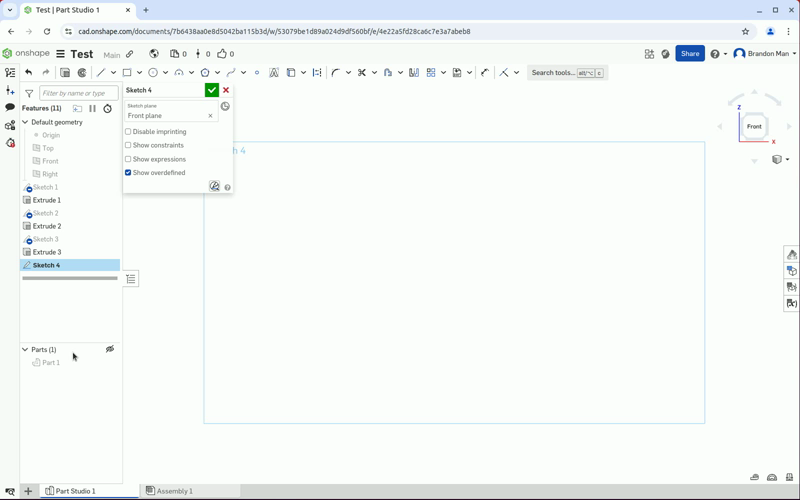
key_down(shift)
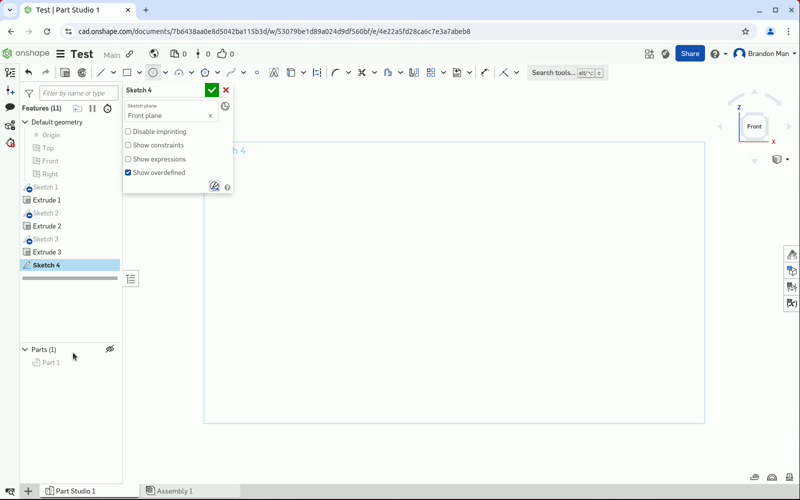
mouse_move(518, 282)
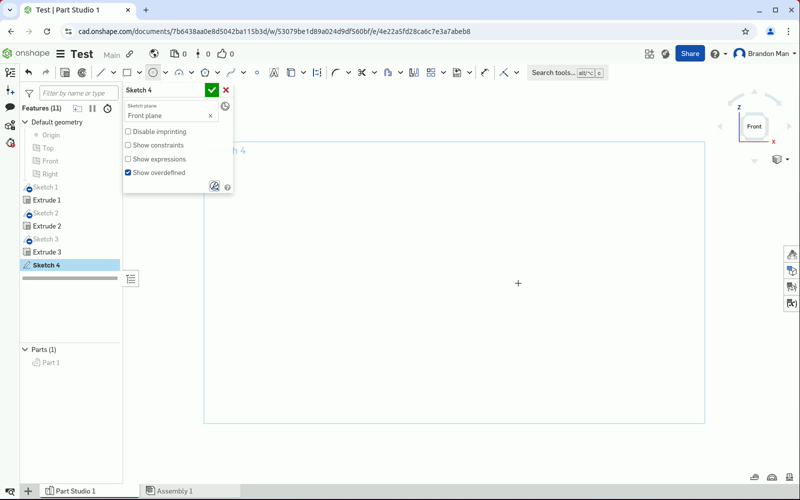
click(518, 282)
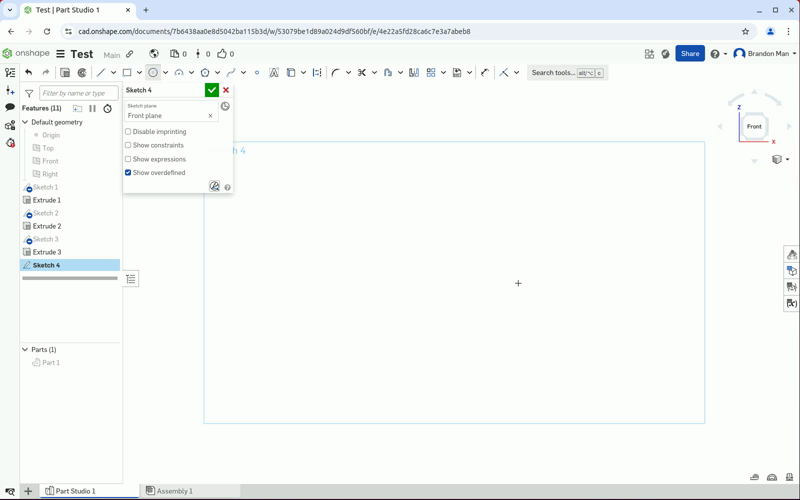
key_up(shift)
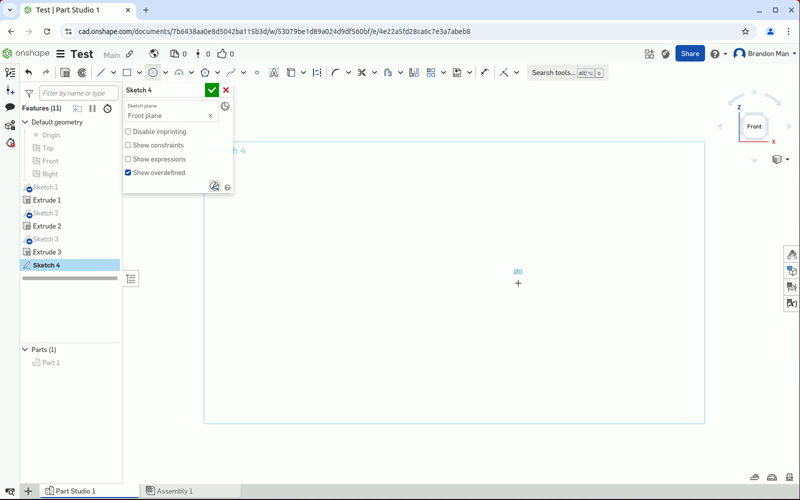
mouse_move(520, 282)
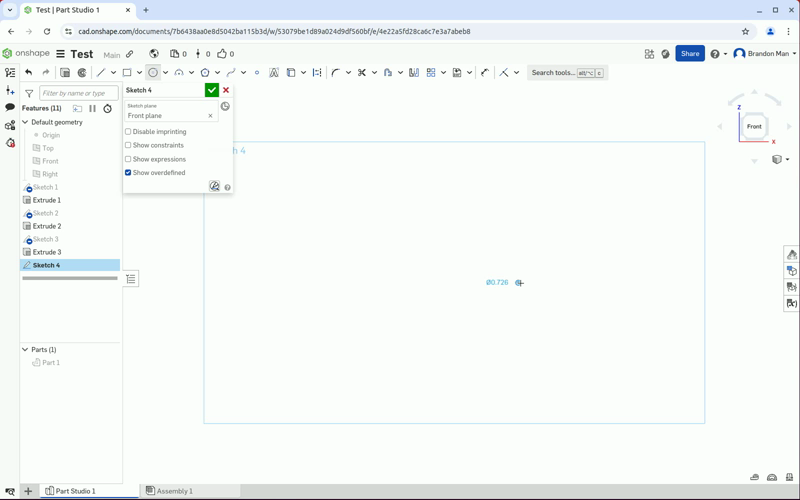
scroll(6)
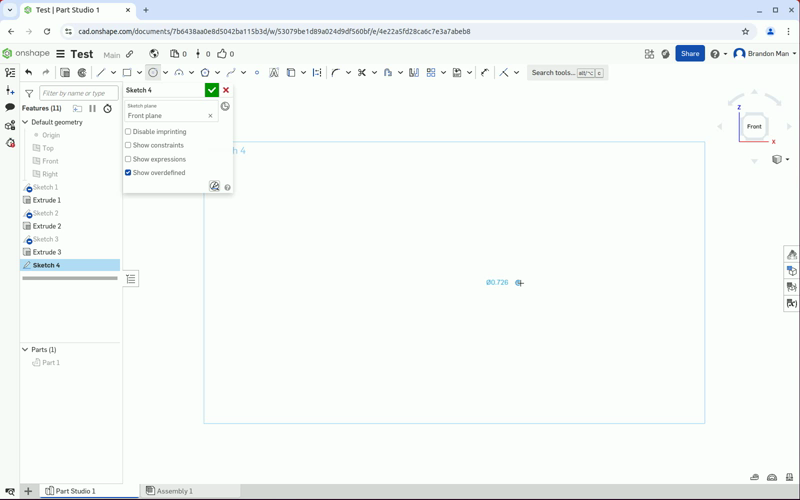
scroll(6)
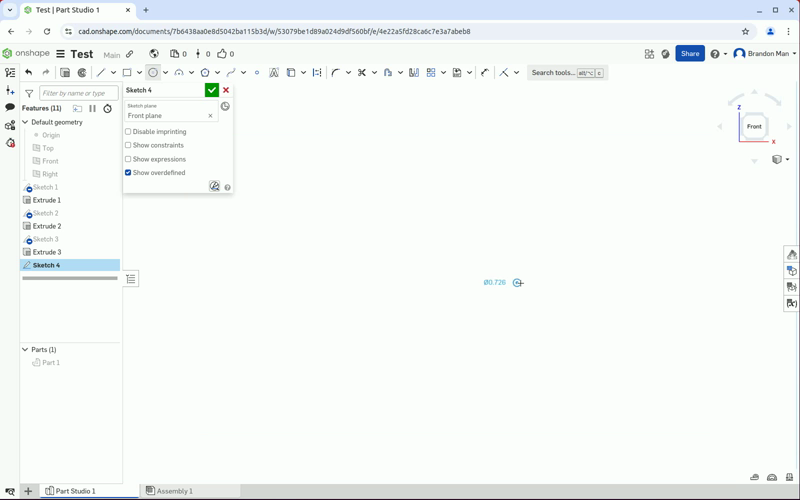
scroll(6)
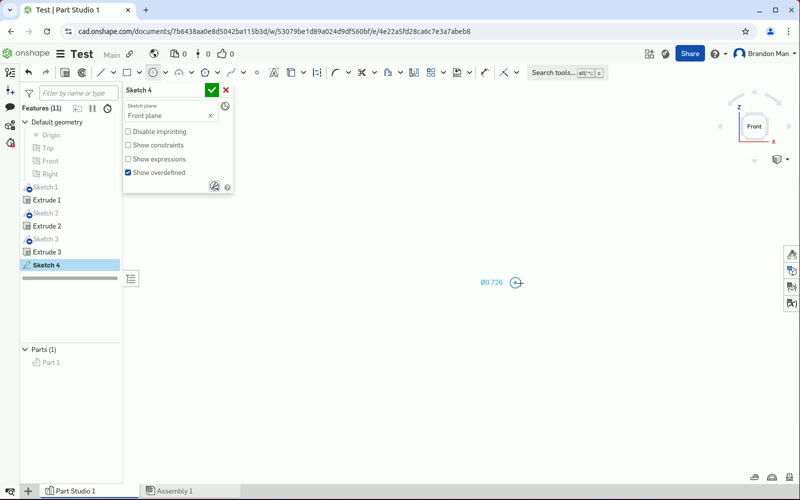
scroll(6)
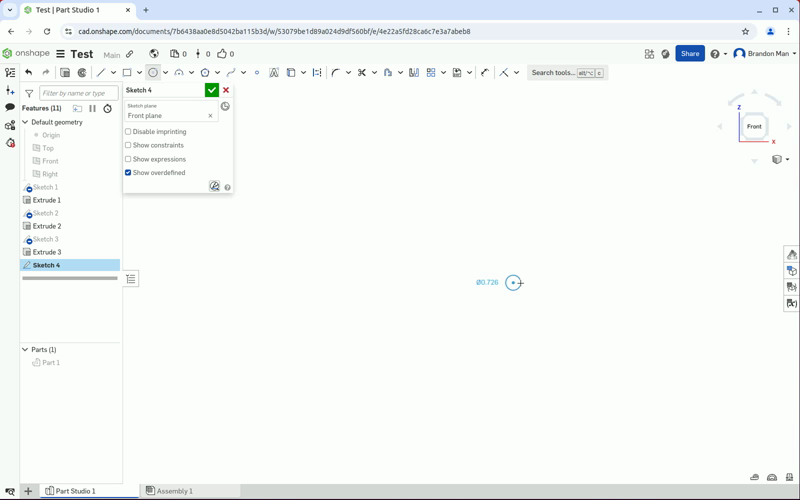
scroll(6)
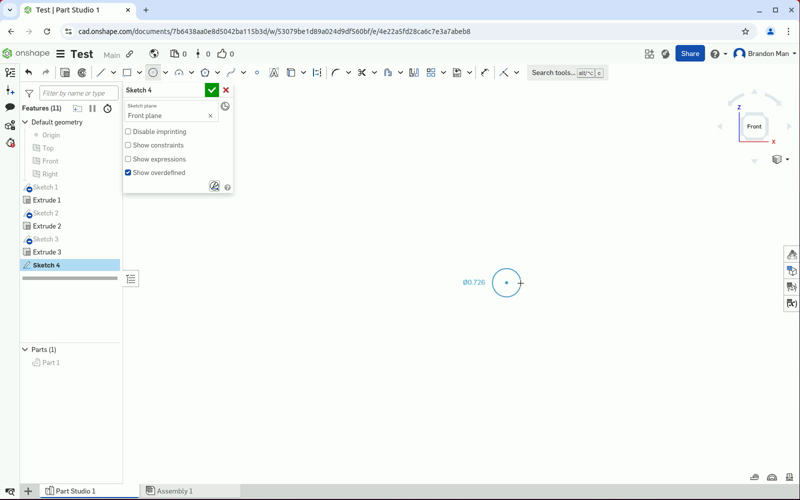
scroll(6)
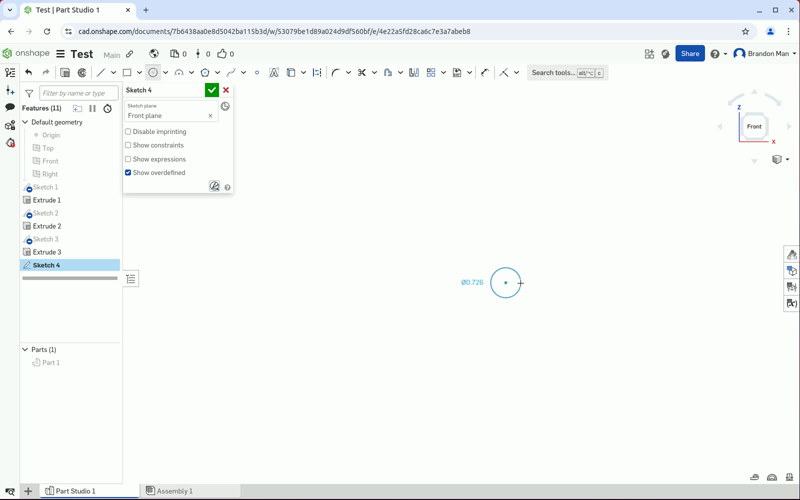
scroll(6)
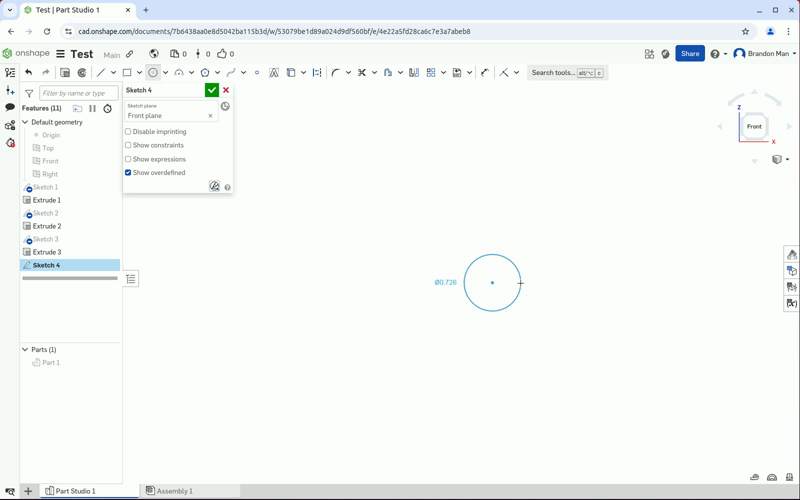
click(520, 282)
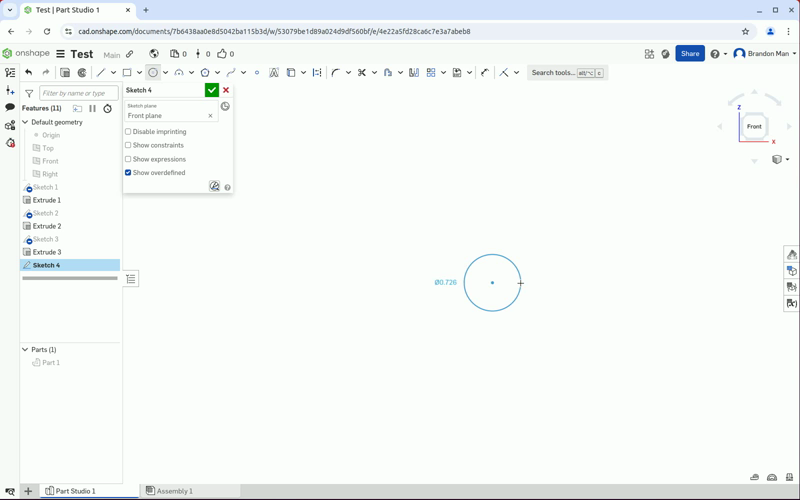
scroll(-6)
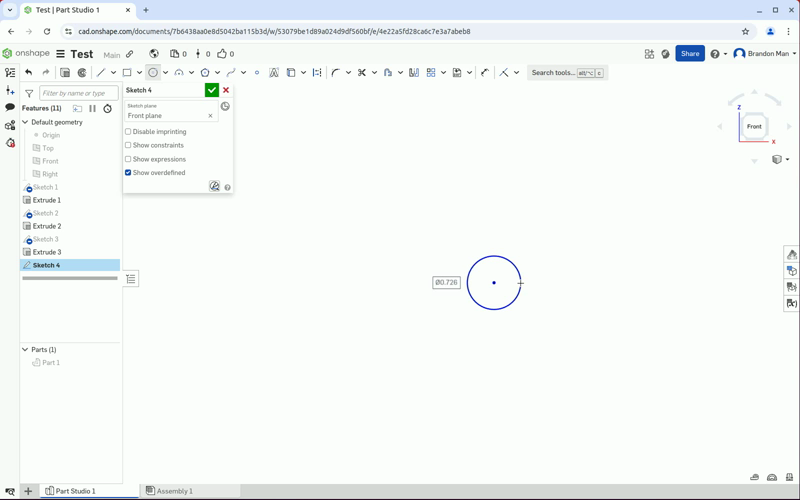
scroll(-6)
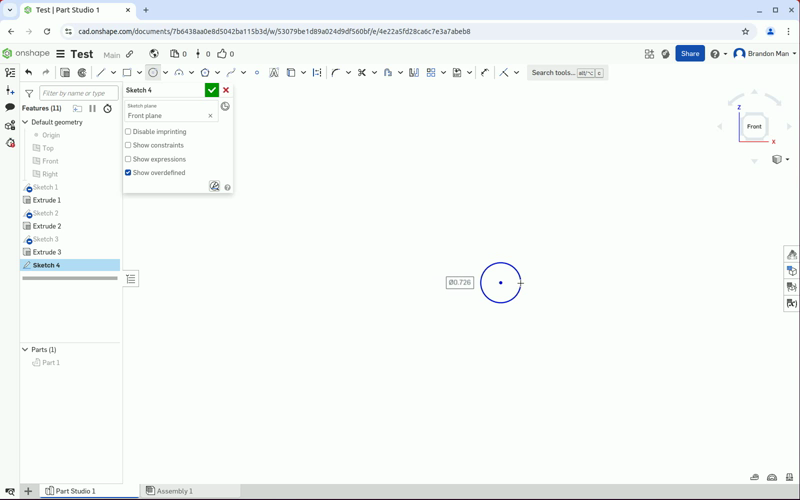
scroll(-6)
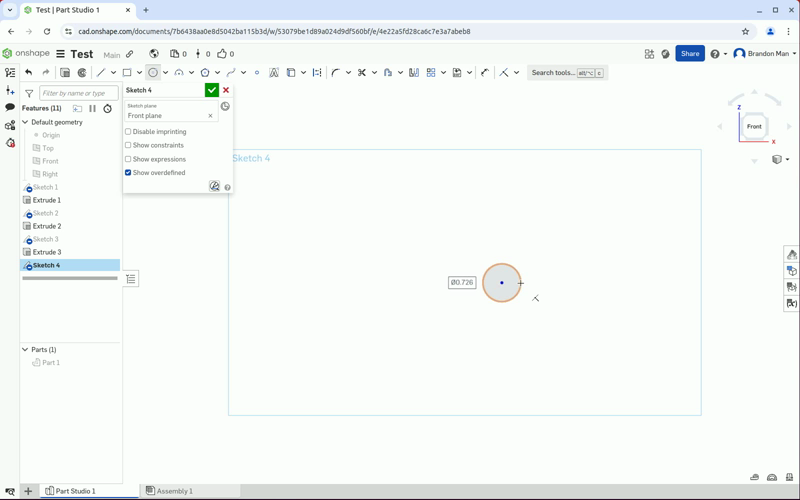
scroll(-6)
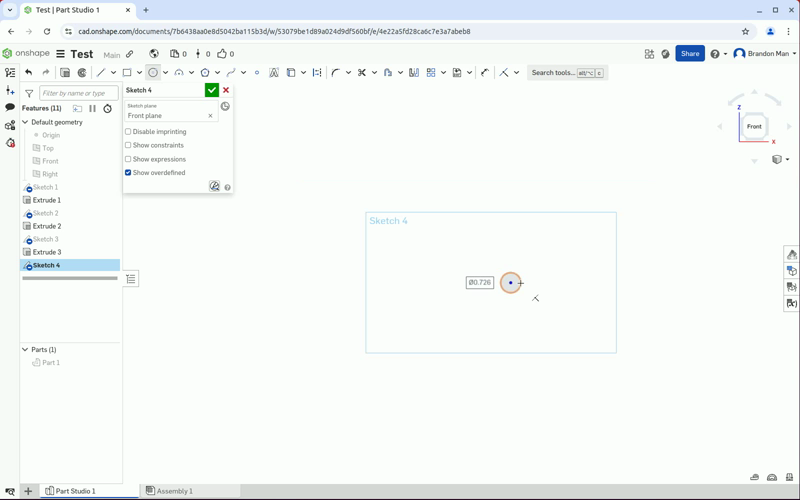
scroll(-6)
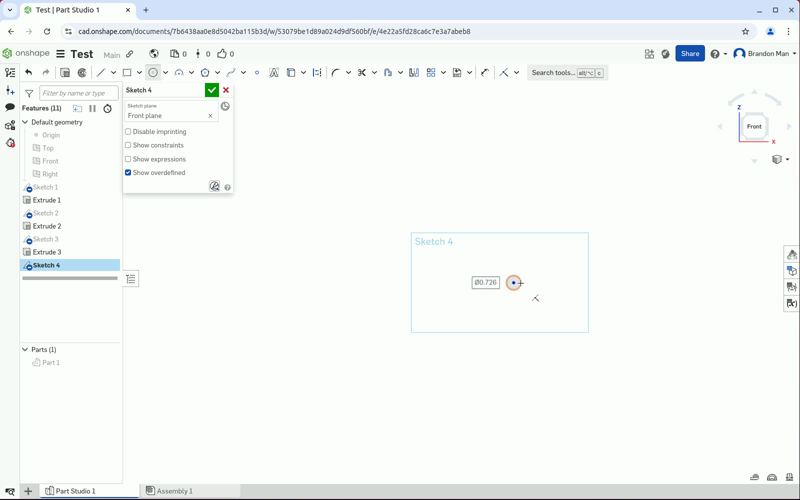
scroll(-6)
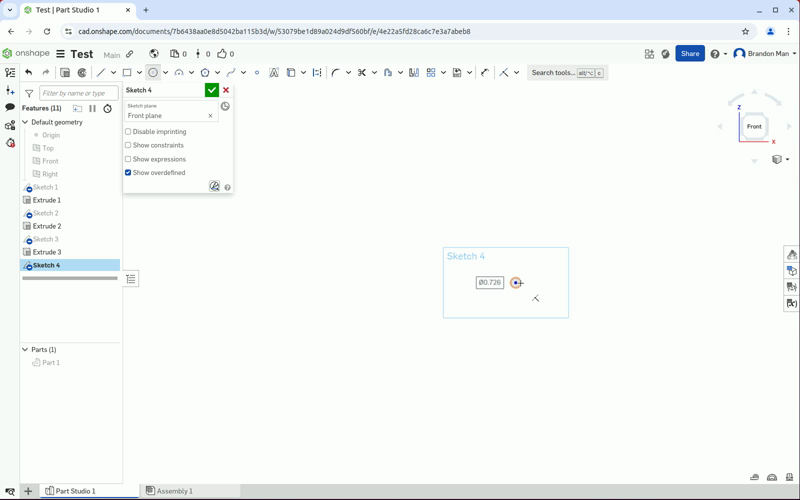
scroll(-6)
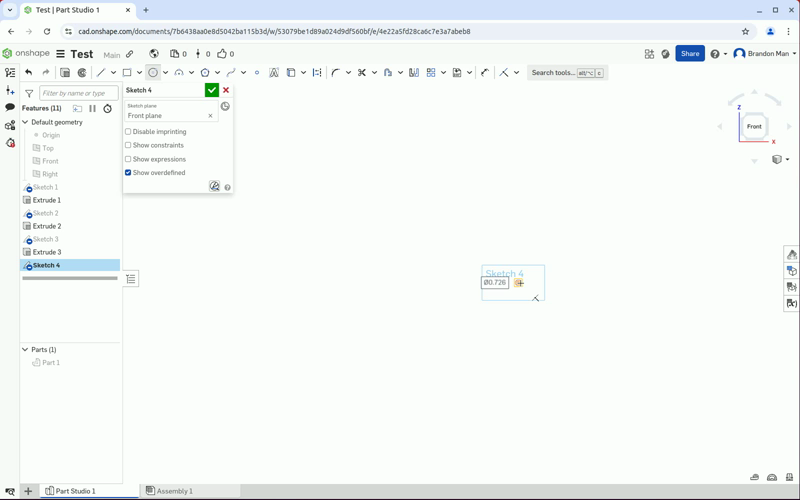
key(esc)
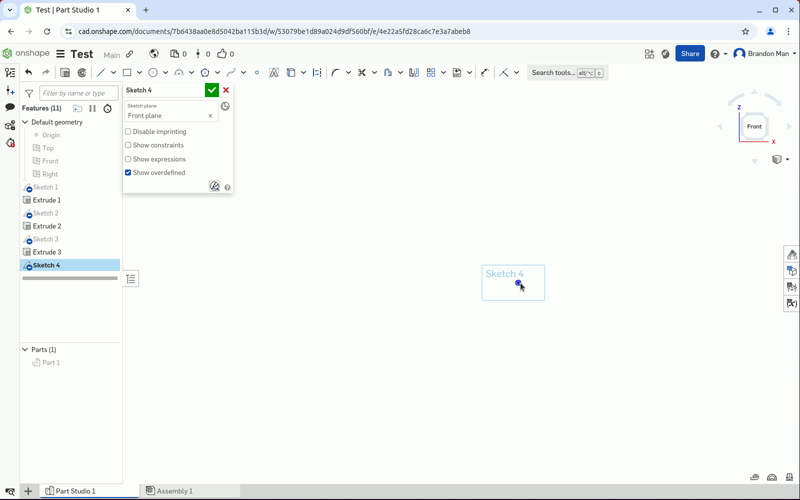
mouse_move(516, 284)
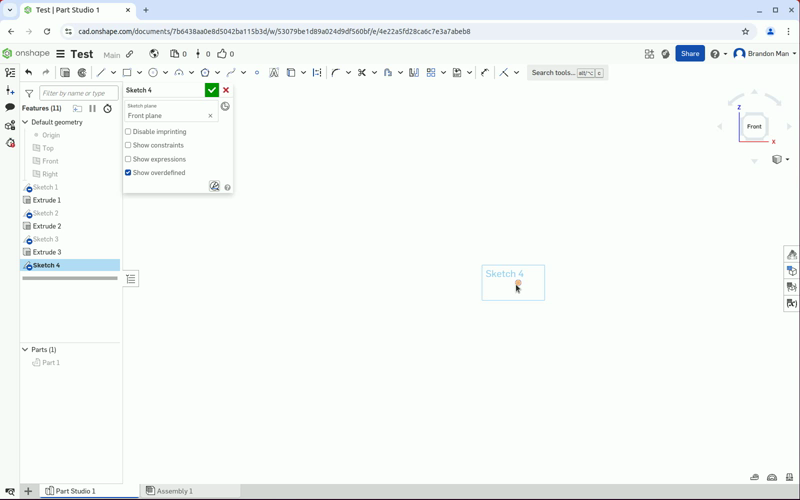
scroll(6)
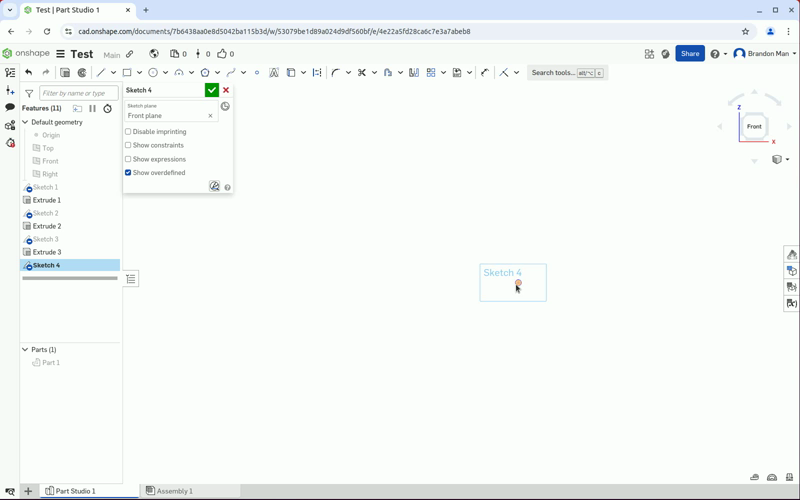
scroll(6)
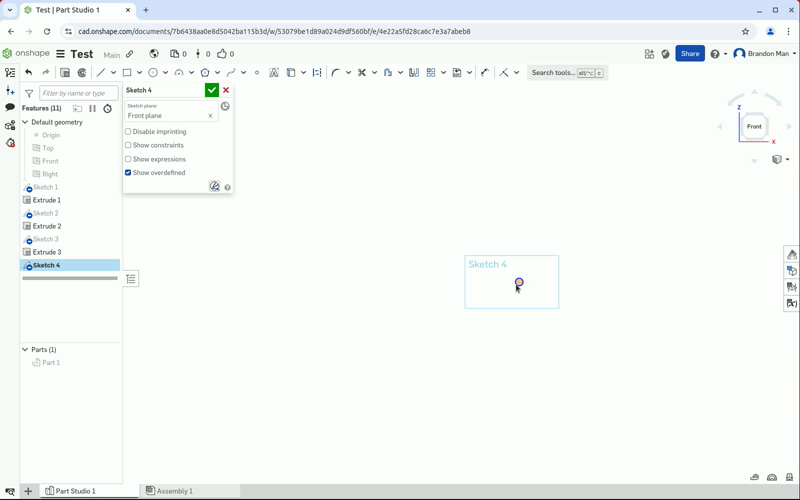
scroll(6)
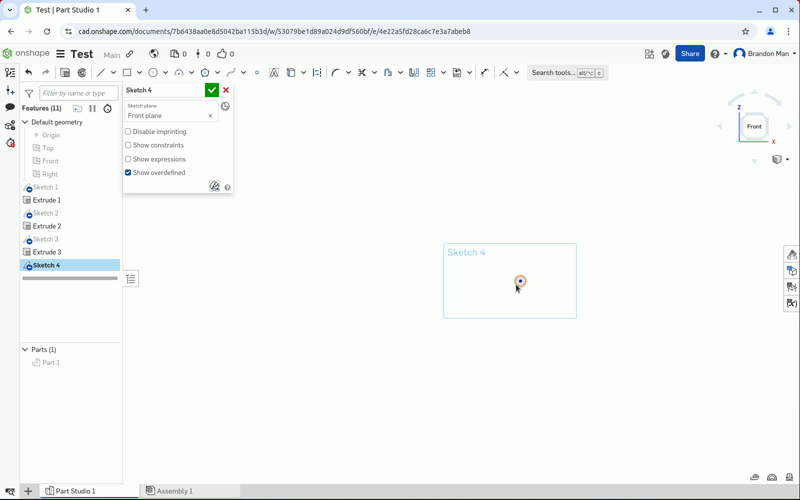
scroll(6)
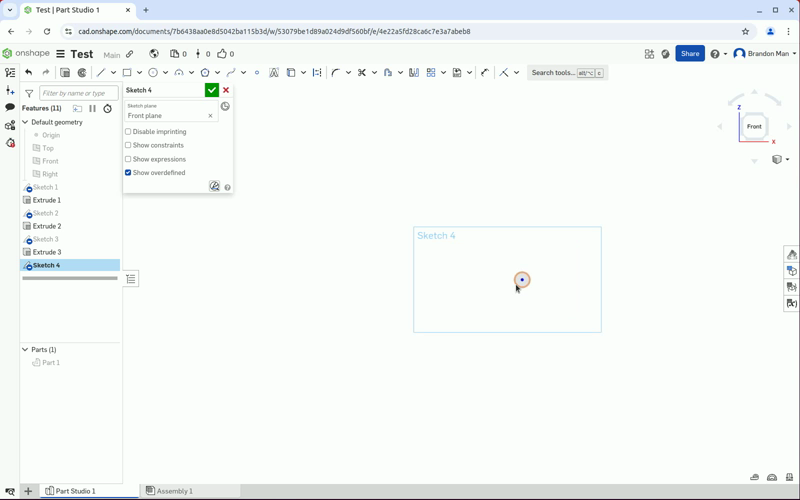
scroll(6)
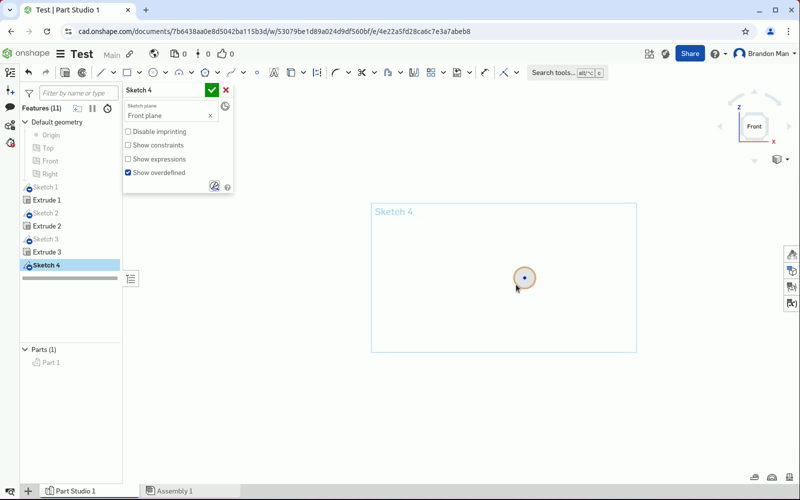
scroll(6)
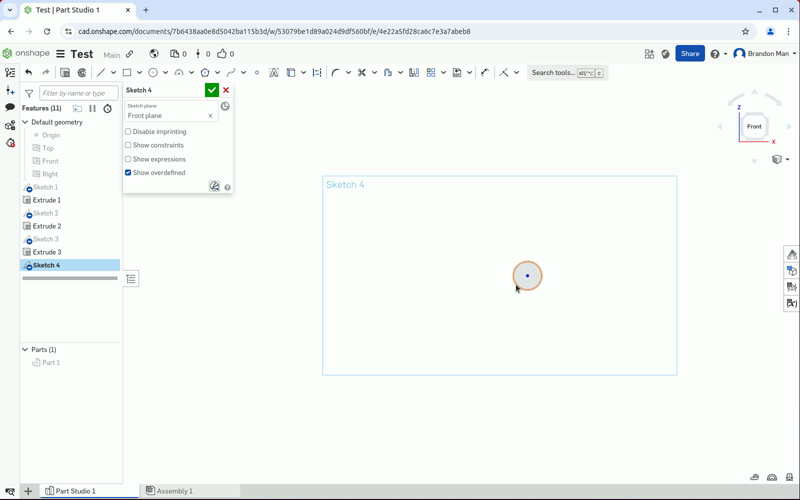
scroll(6)
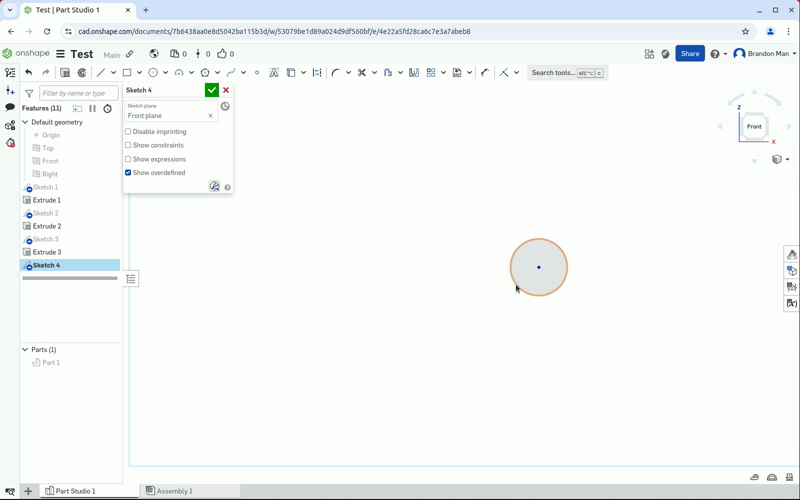
click(516, 284)
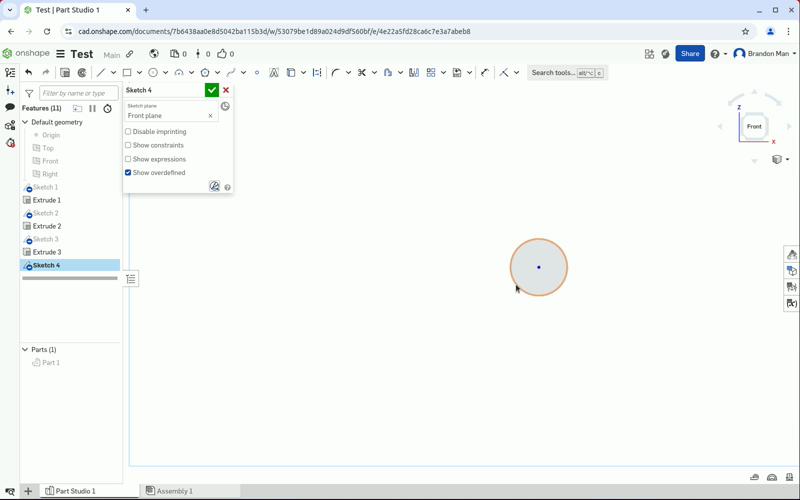
scroll(-6)
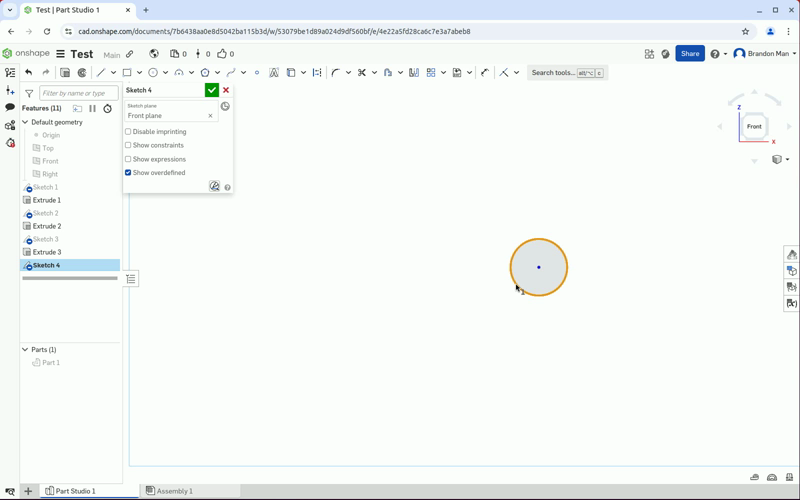
scroll(-6)
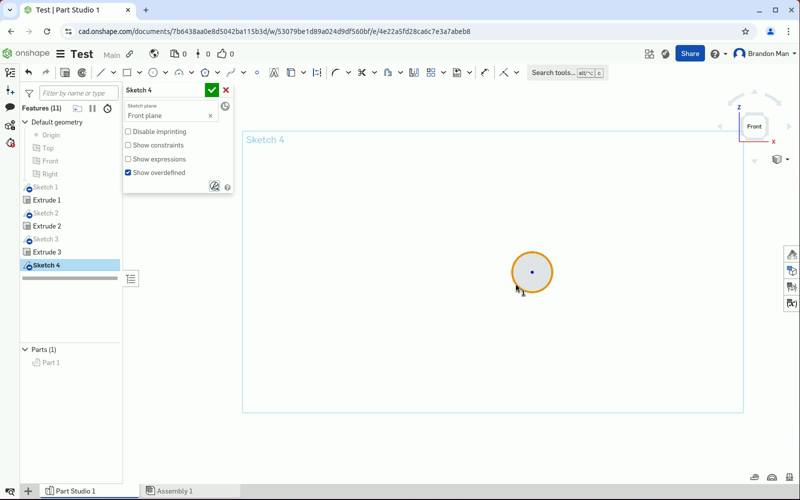
scroll(-6)
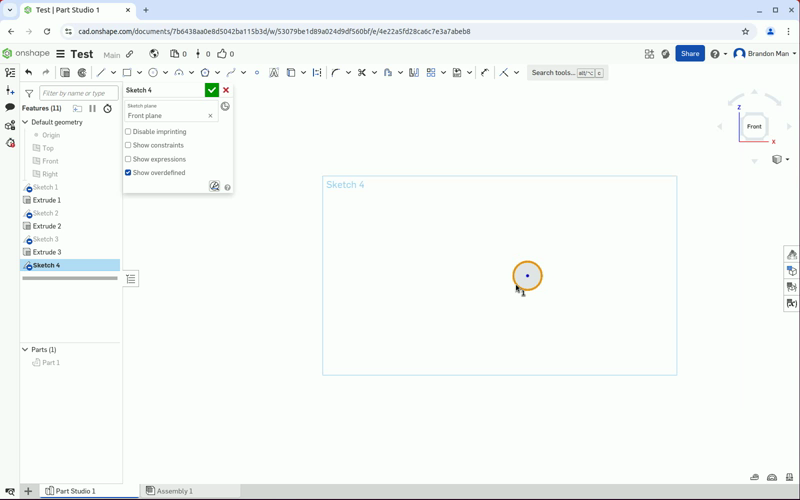
scroll(-6)
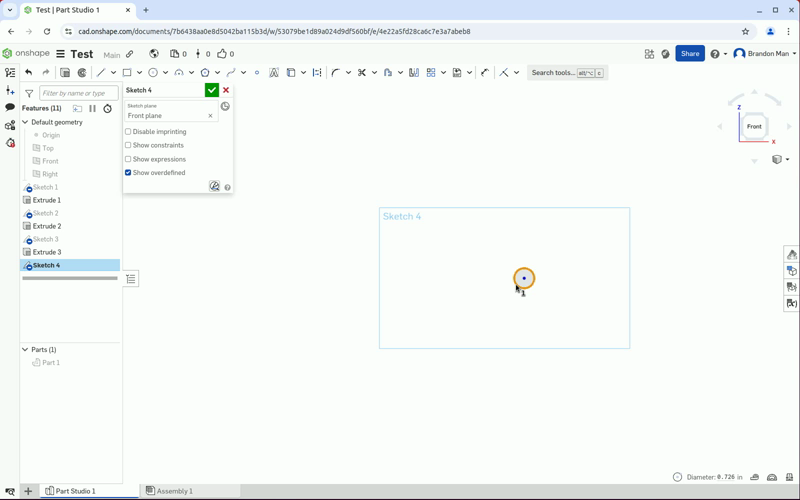
scroll(-6)
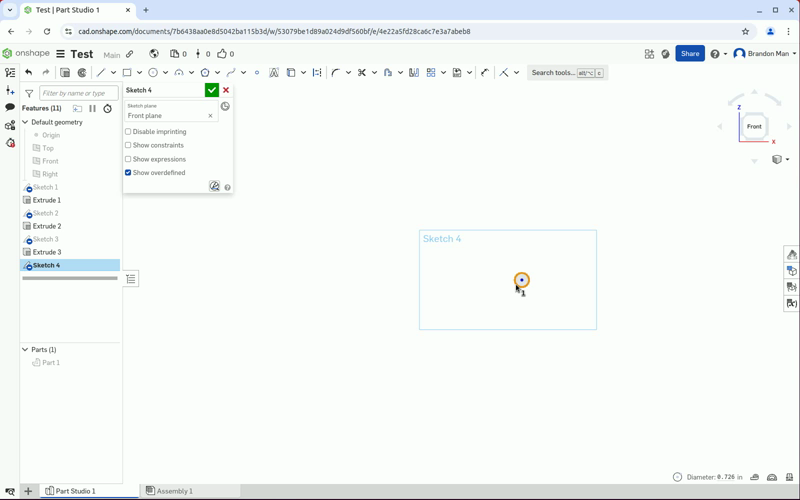
scroll(-6)
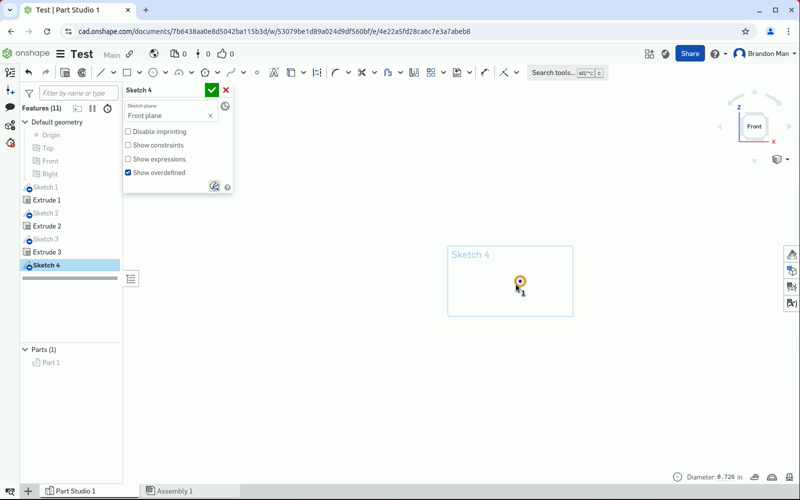
scroll(-6)
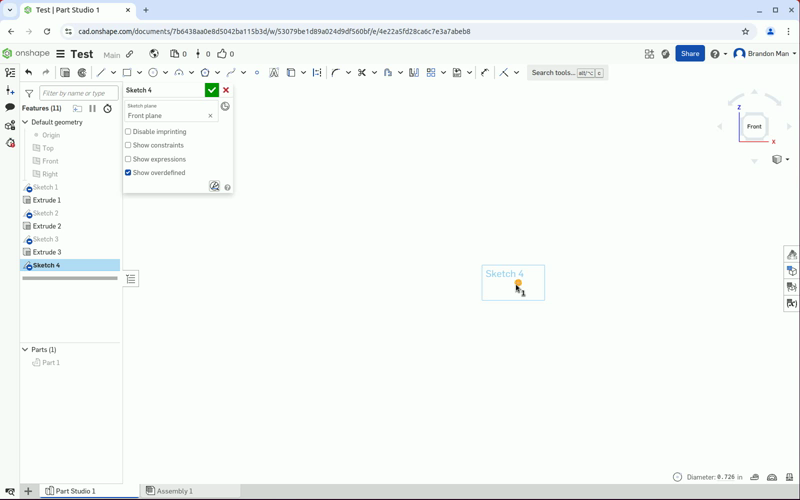
mouse_move(73, 352)
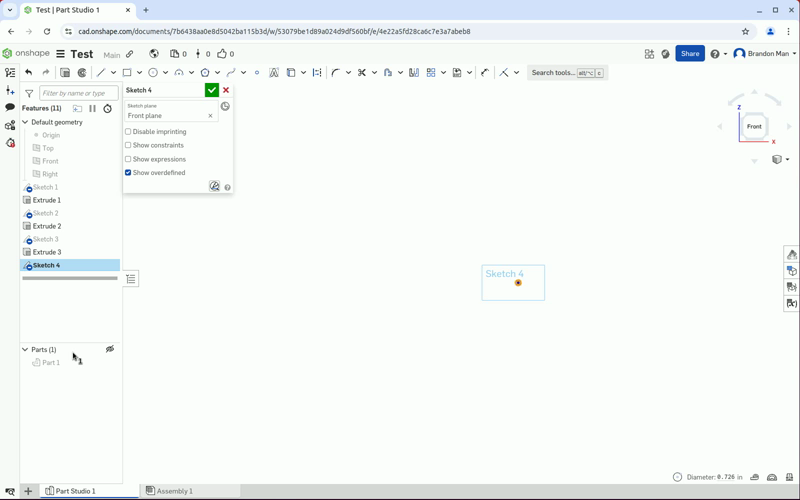
key(shift+y)
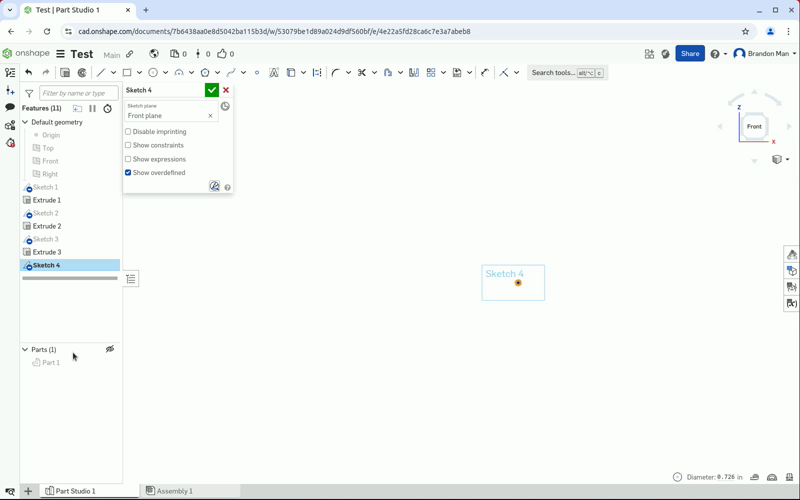
key(shift+e)
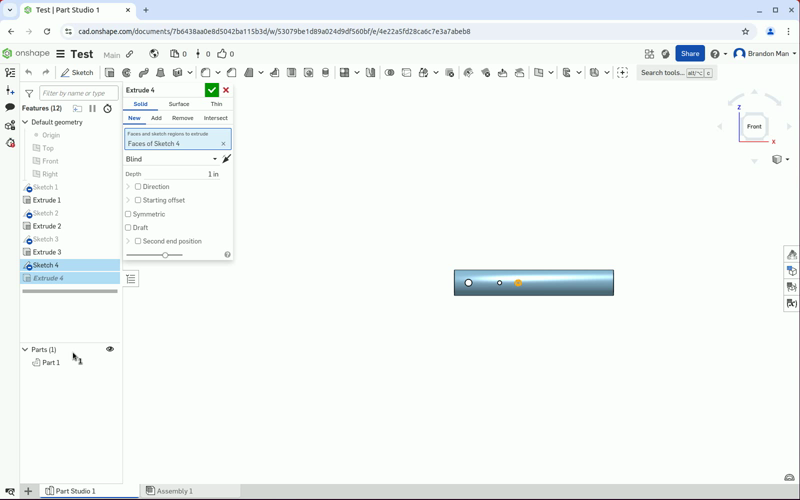
mouse_move(143, 106)
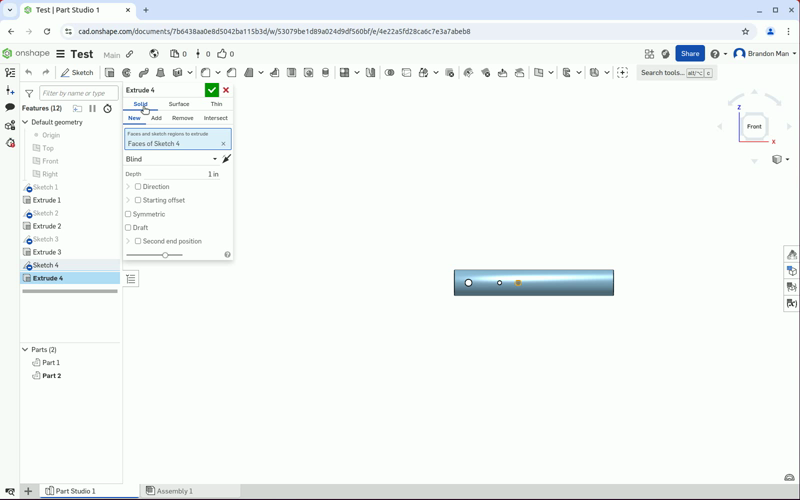
click(143, 106)
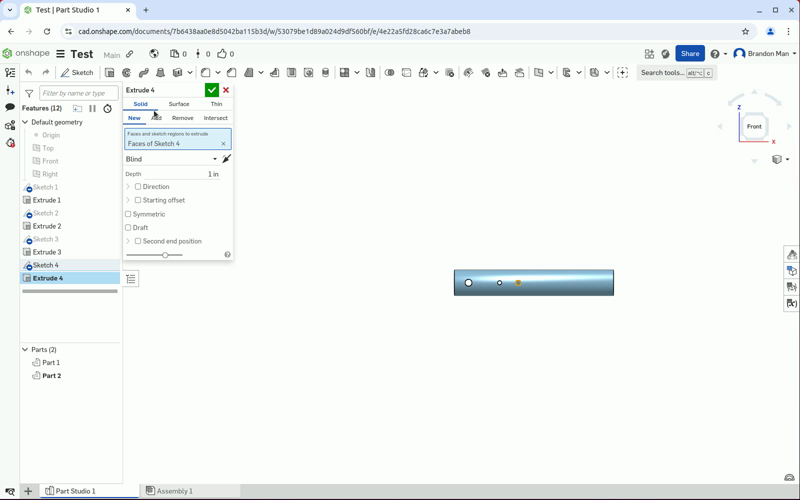
mouse_move(186, 120)
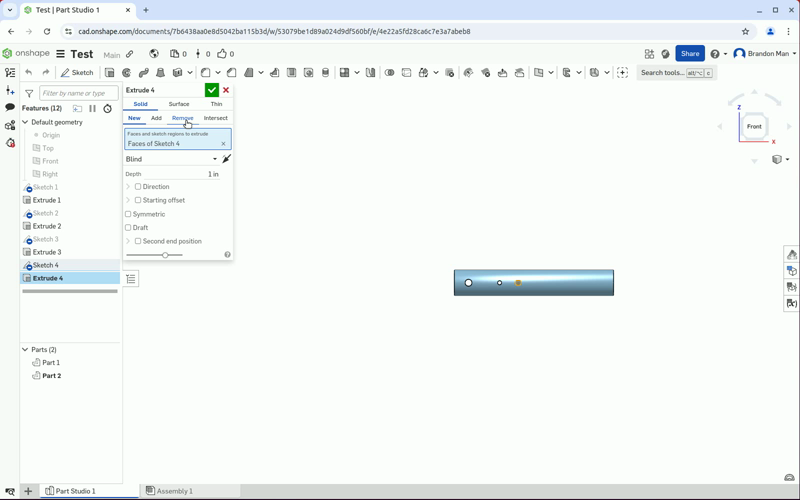
click(186, 120)
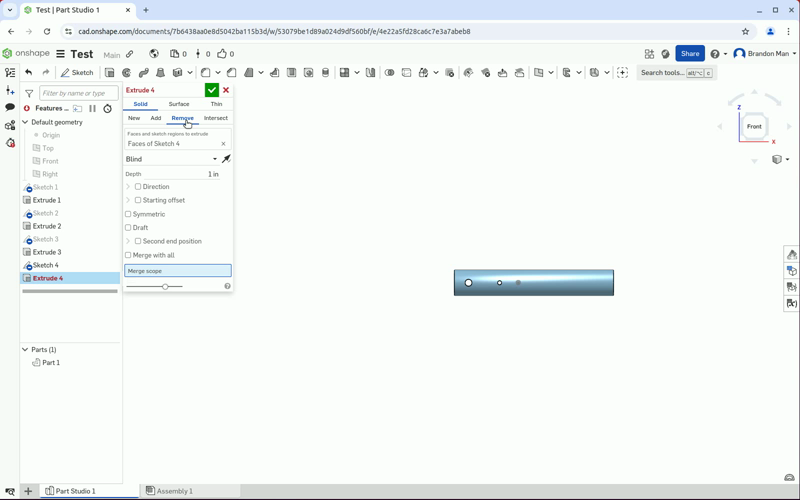
key(tab, 4)
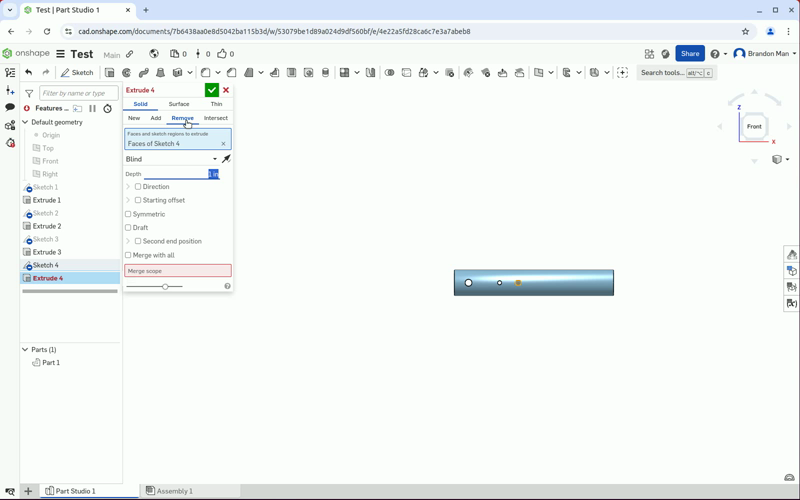
text(-3.852)
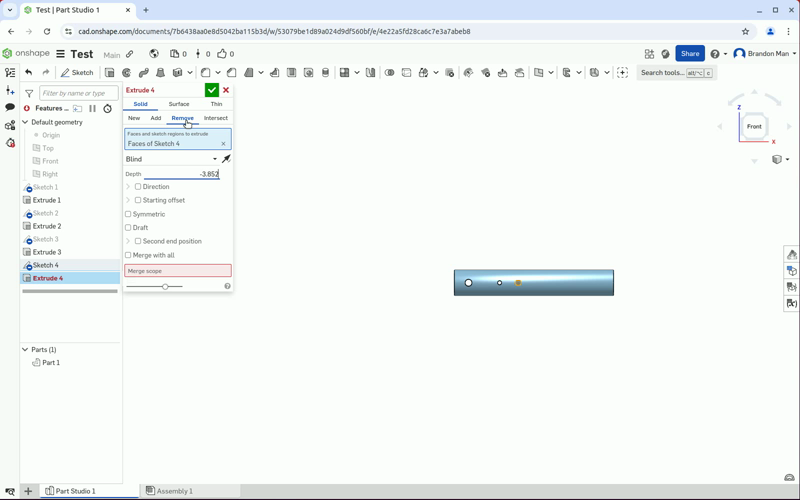
key(tab, 3)
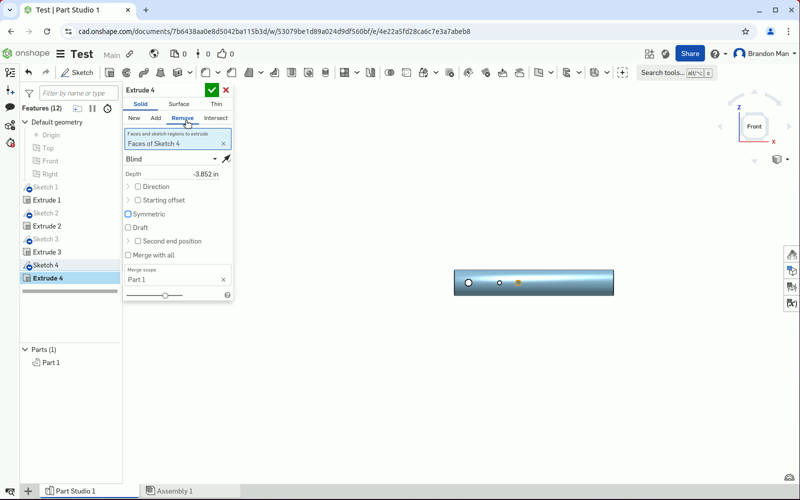
key(space)
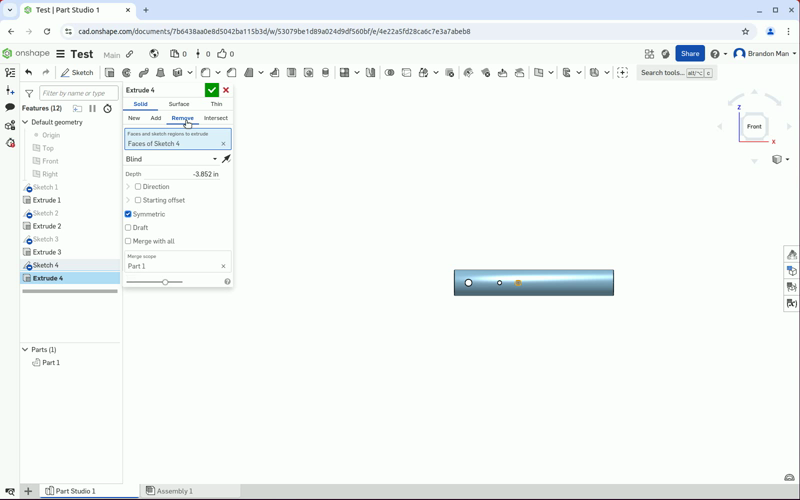
key(tab, 2)
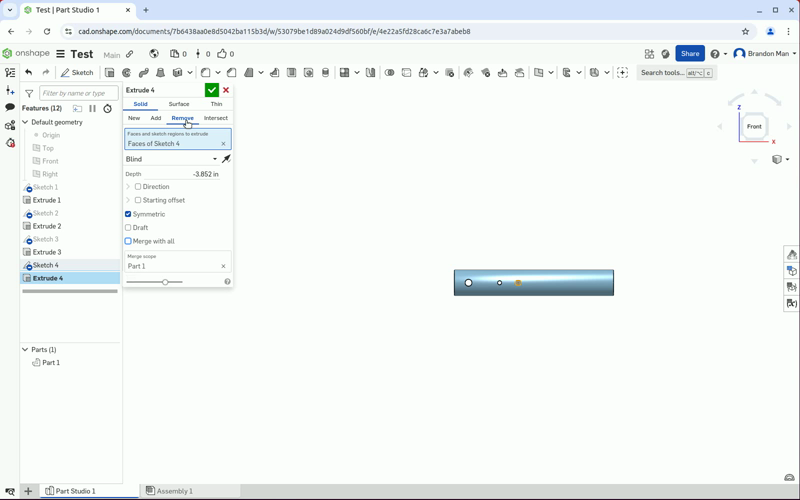
key(space)
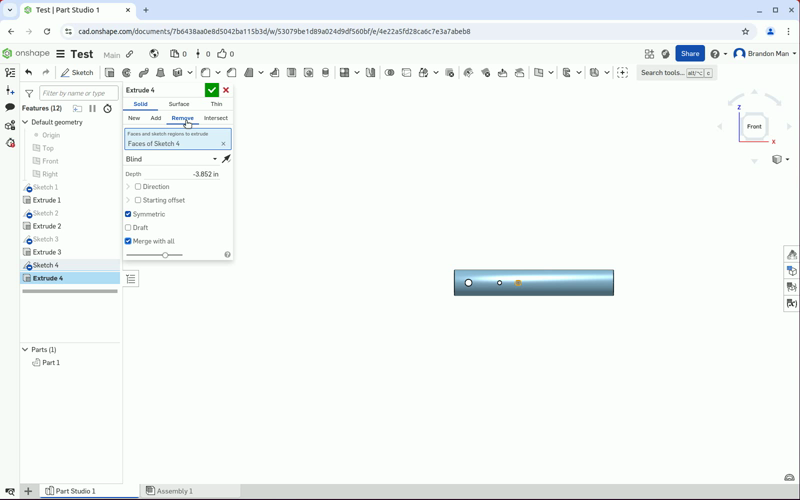
key(enter)
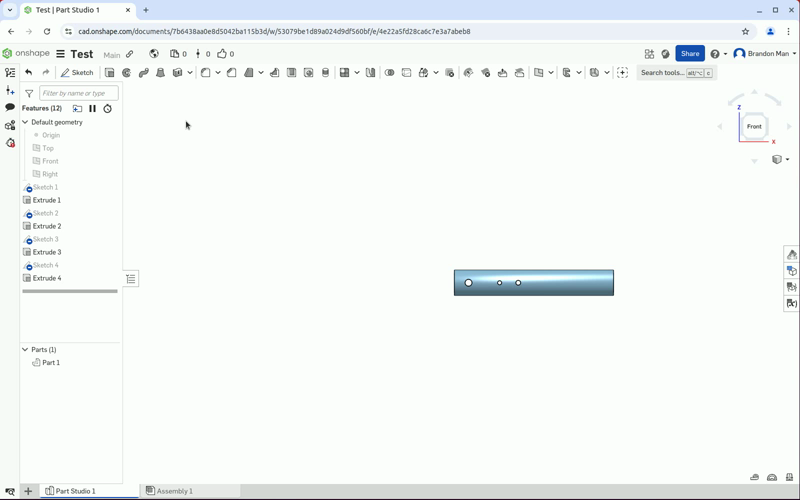
key(shift+h)
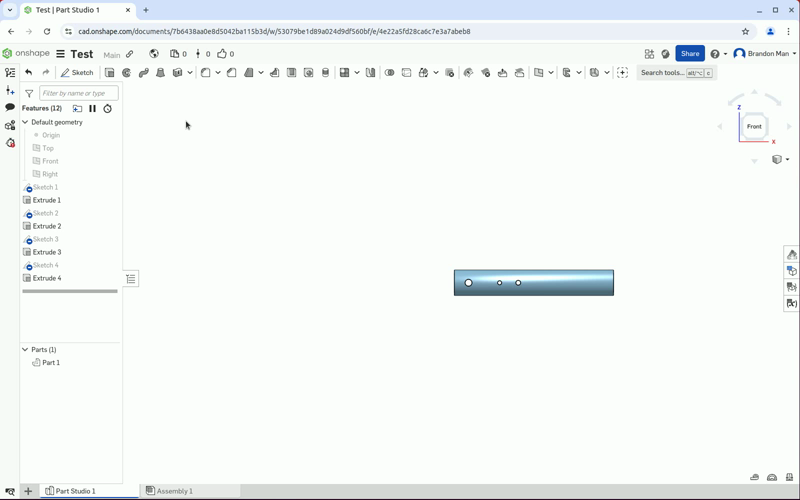
key(shift+h)
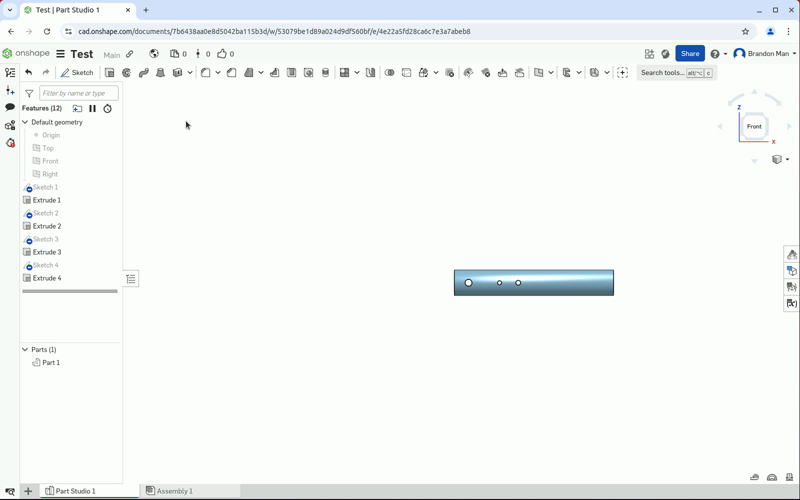
mouse_move(73, 189)
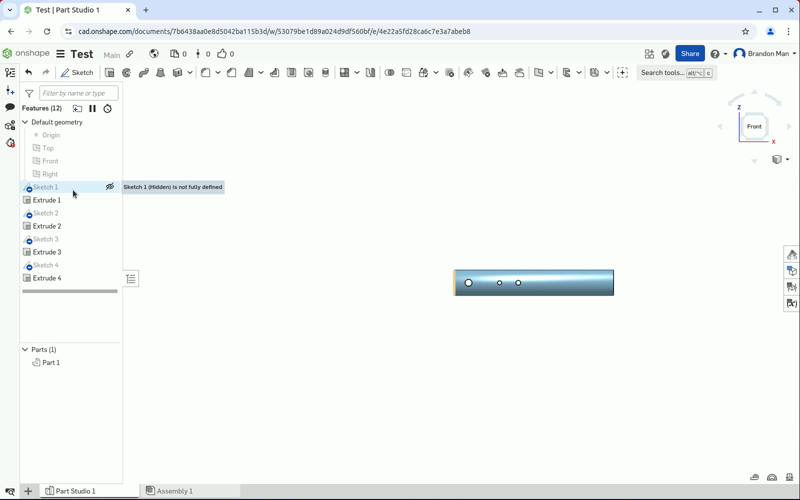
click(73, 189)
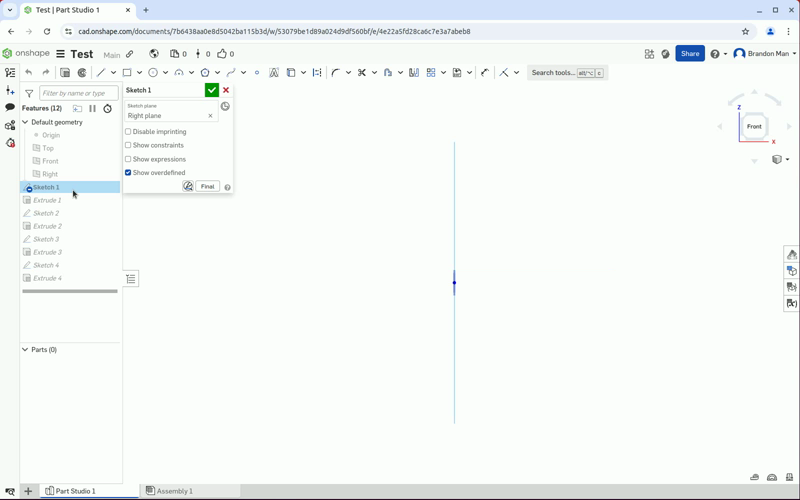
mouse_move(229, 92)
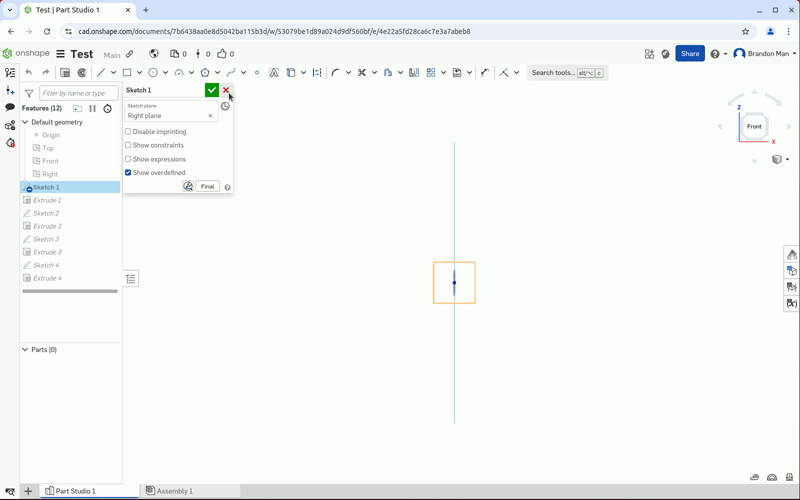
click(229, 92)
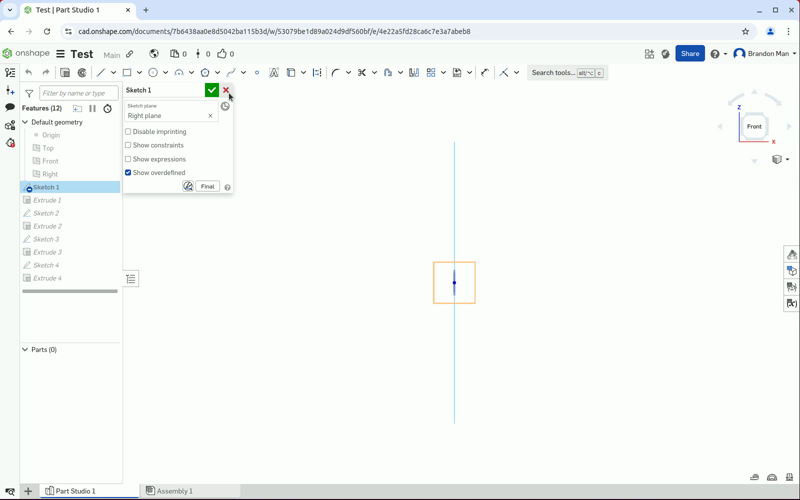
key(shift+s)
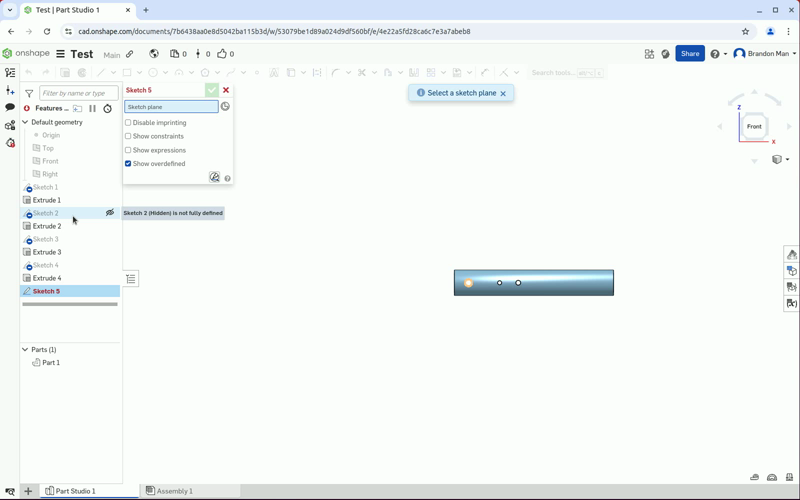
scroll(3)
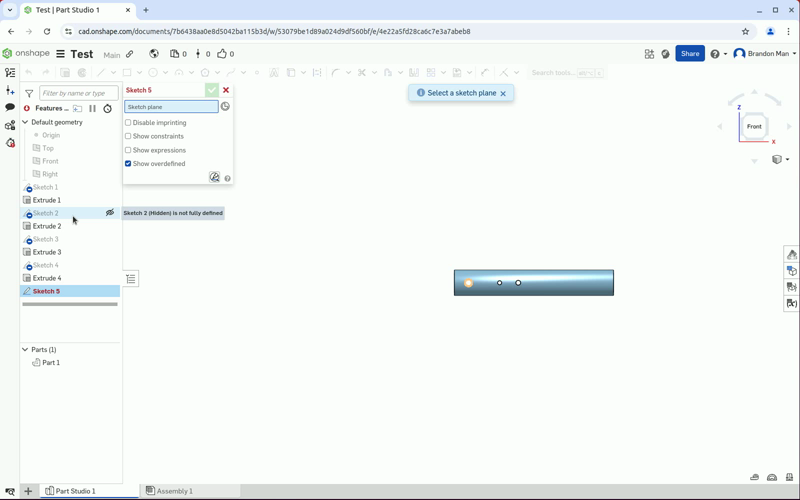
mouse_move(73, 163)
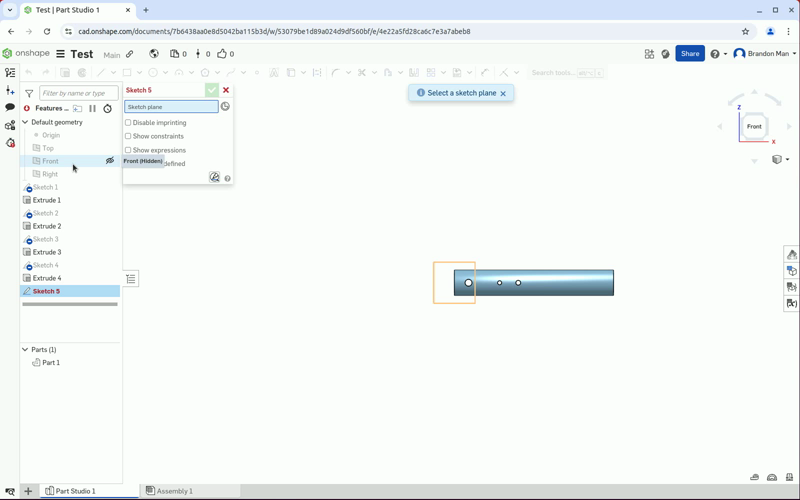
click(73, 163)
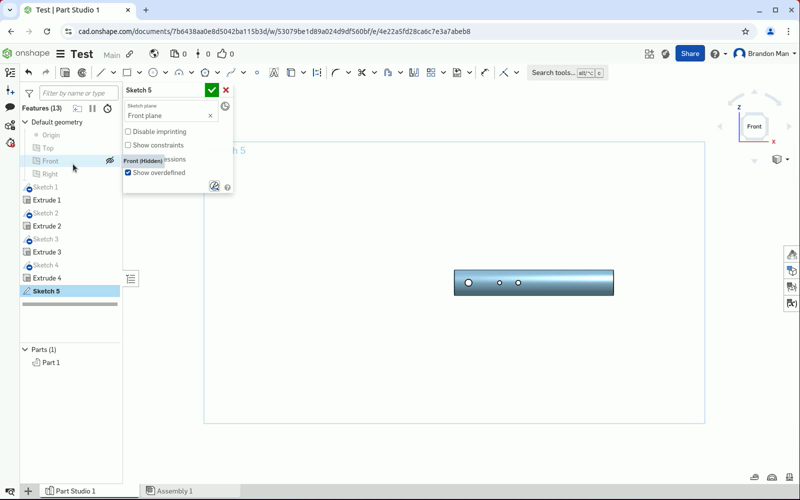
mouse_move(73, 352)
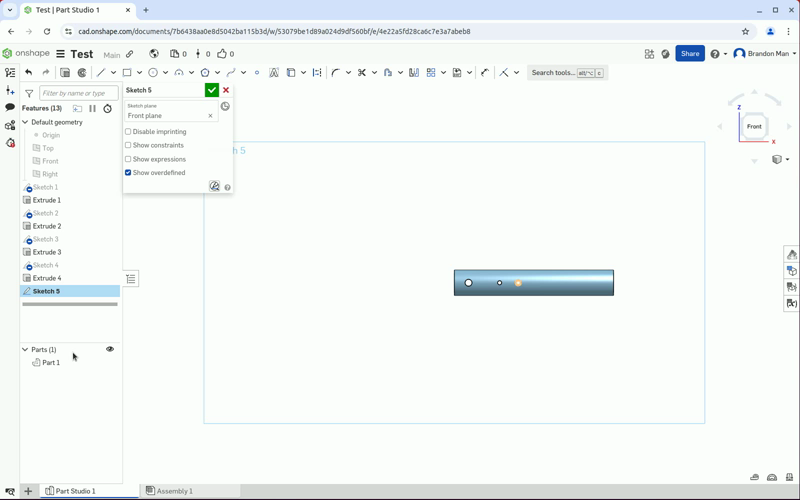
key(y)
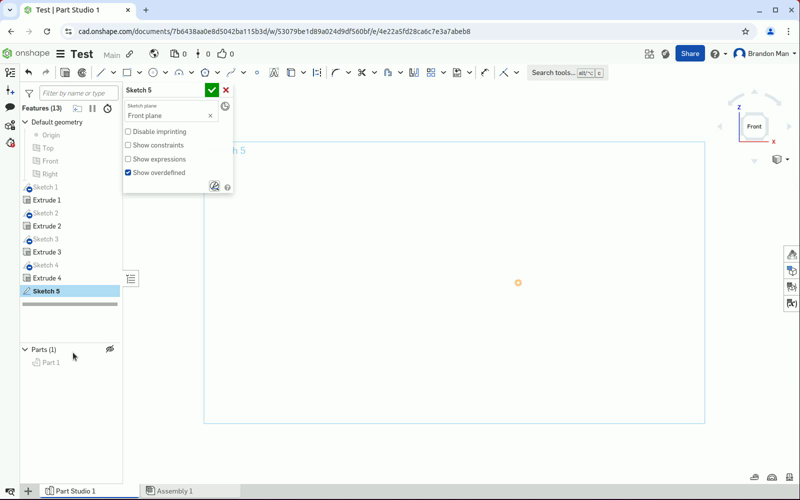
key(c)
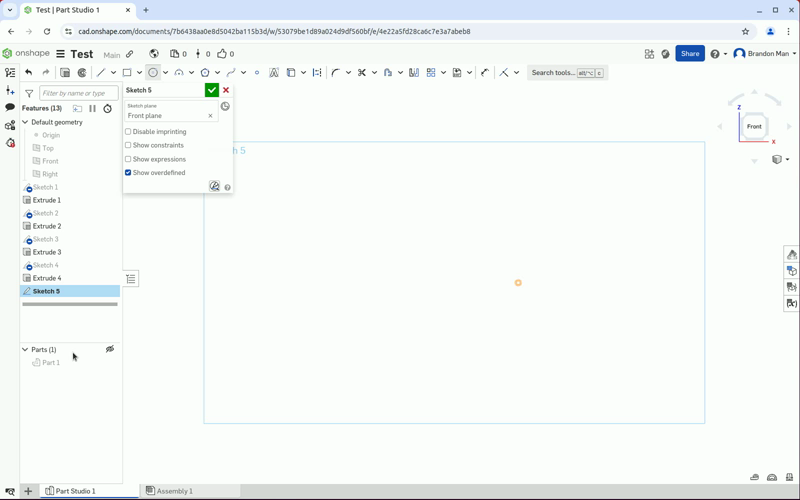
key_down(shift)
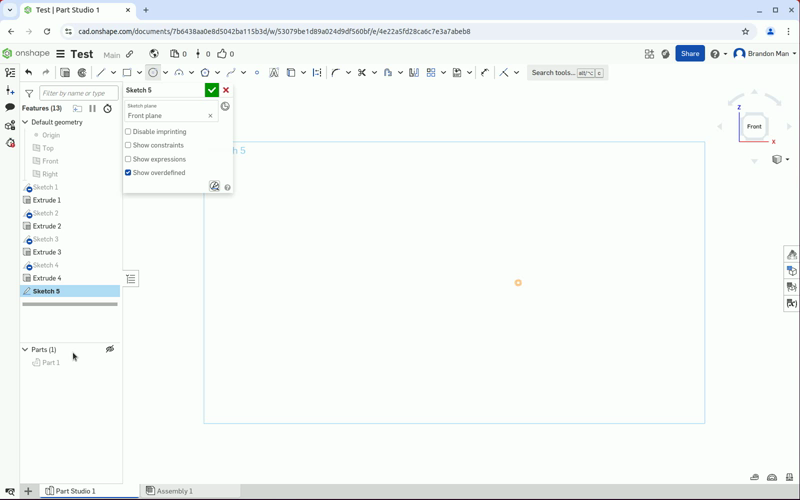
mouse_move(537, 282)
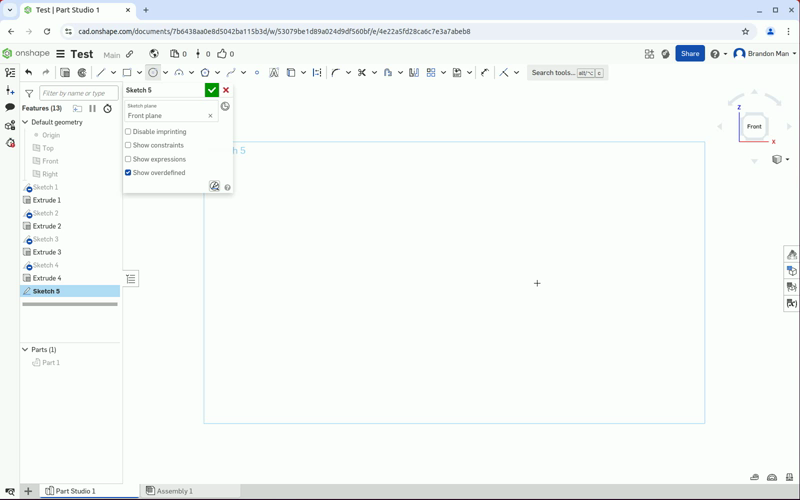
click(537, 282)
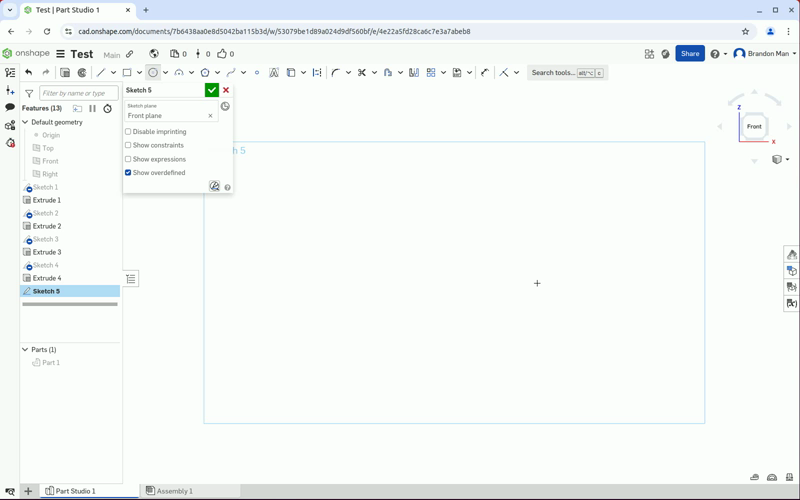
key_up(shift)
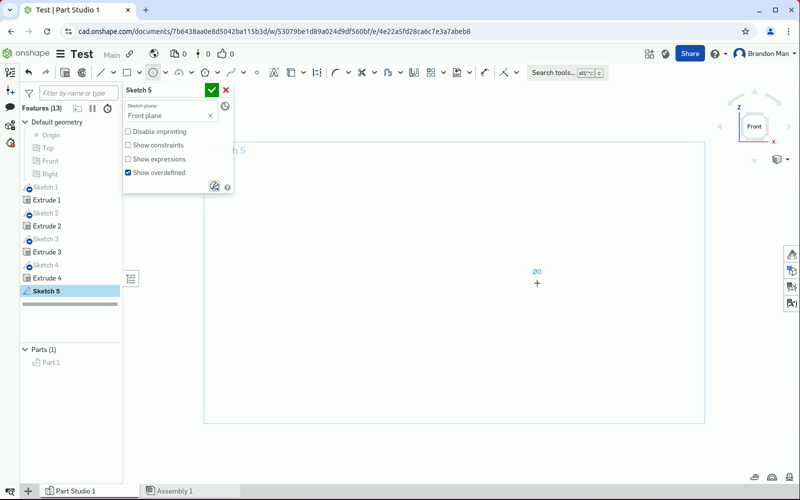
mouse_move(539, 282)
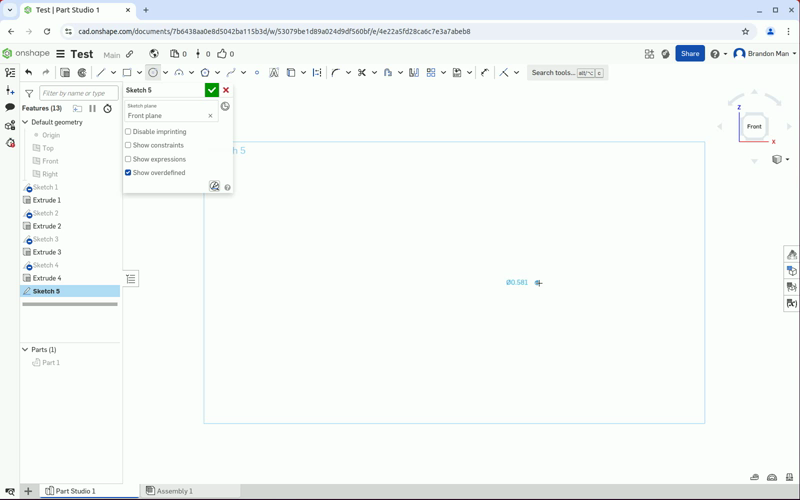
scroll(6)
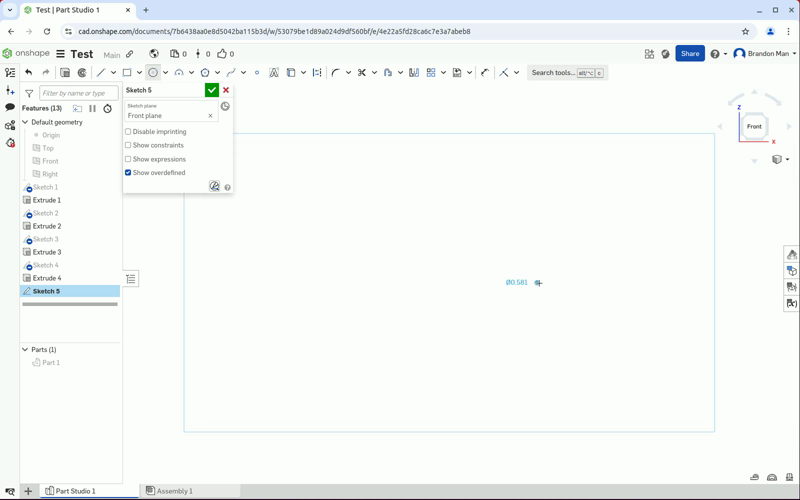
scroll(6)
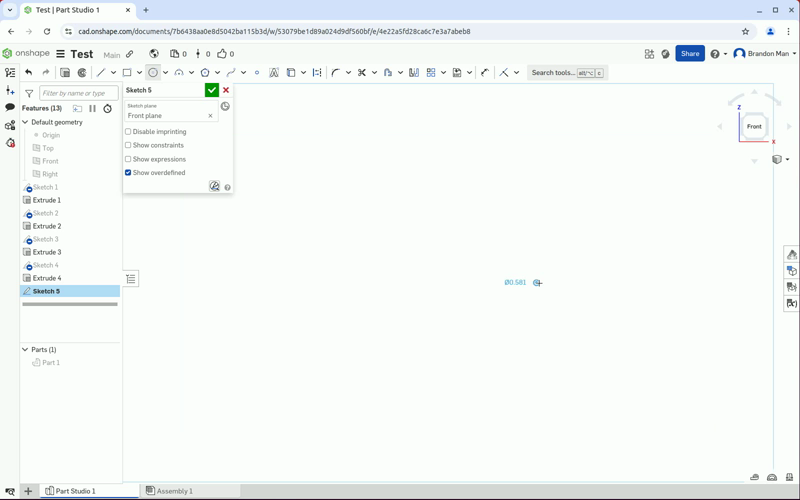
scroll(6)
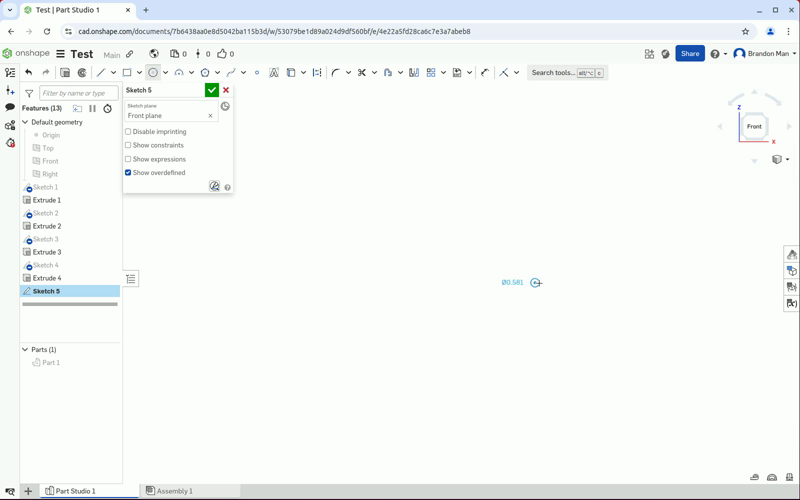
scroll(6)
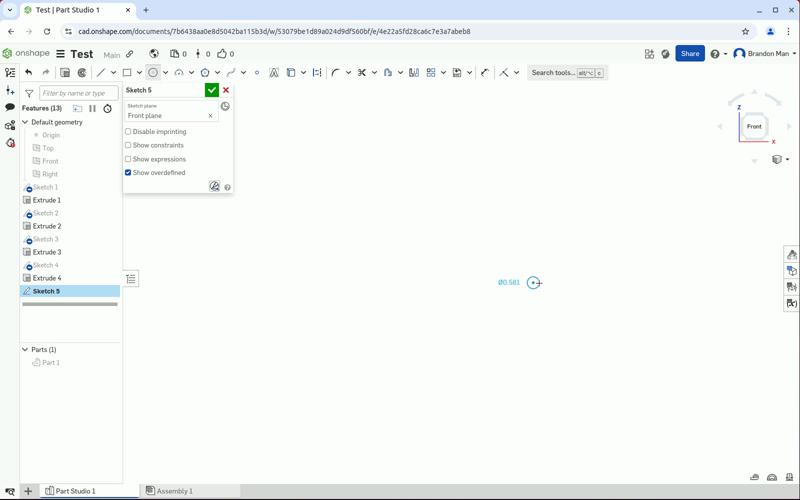
scroll(6)
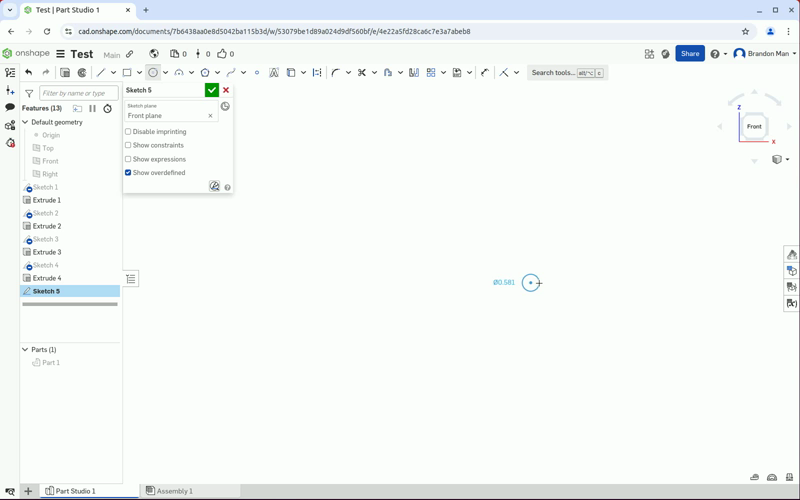
scroll(6)
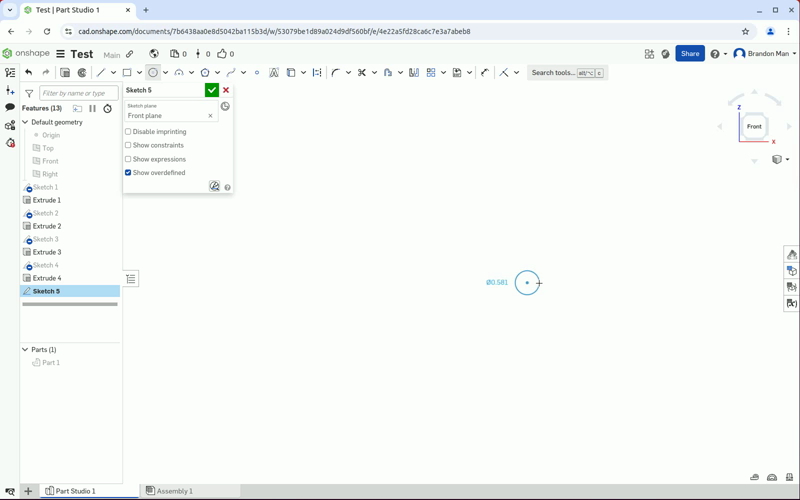
scroll(6)
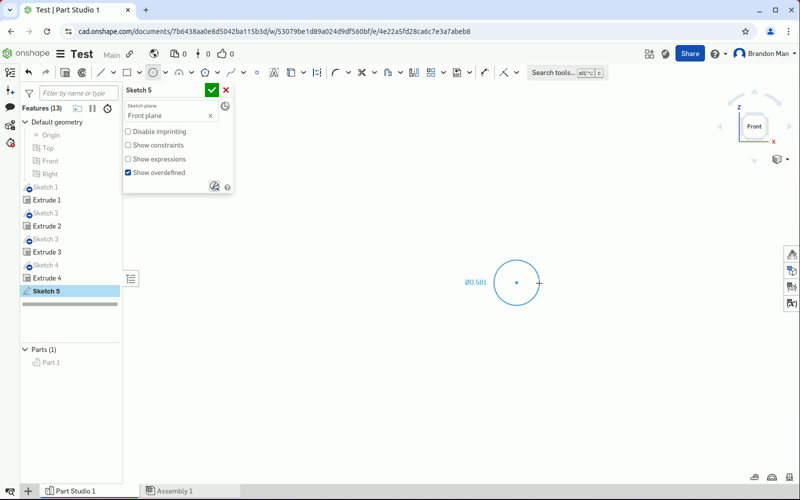
click(539, 282)
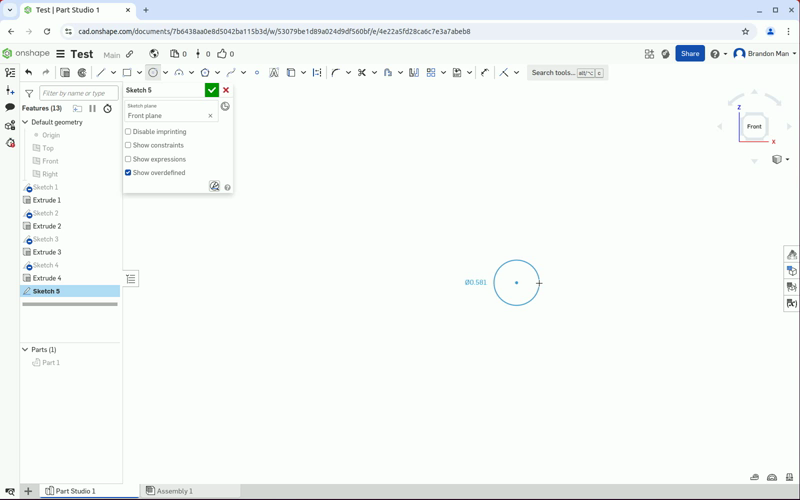
scroll(-6)
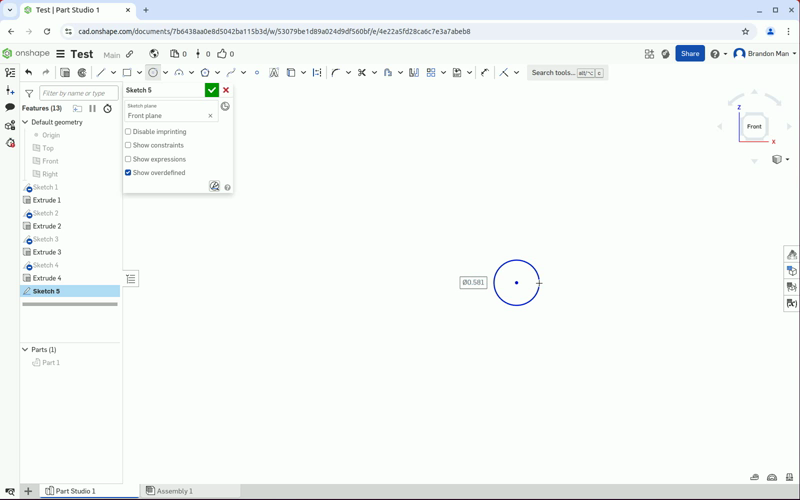
scroll(-6)
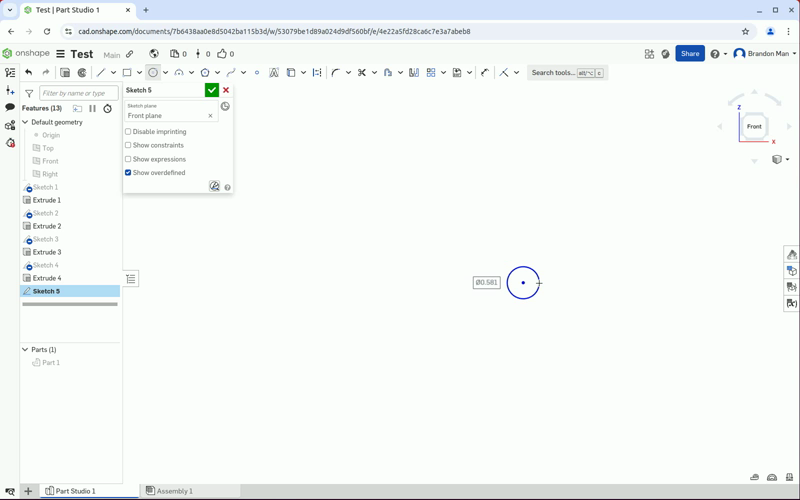
scroll(-6)
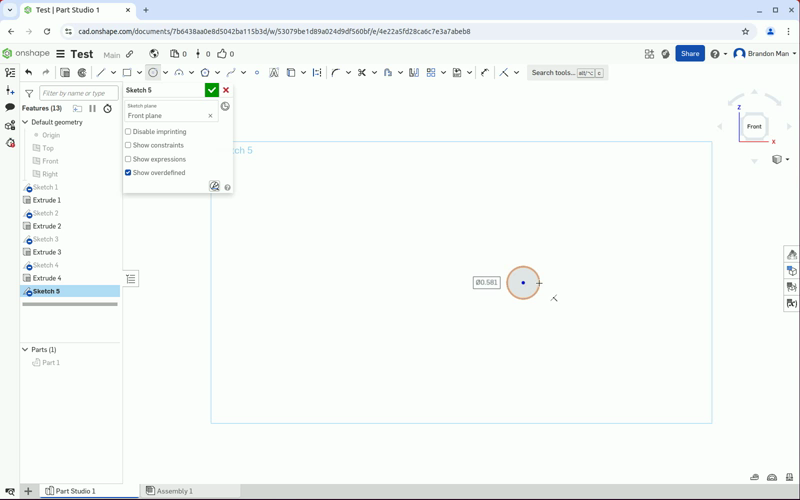
scroll(-6)
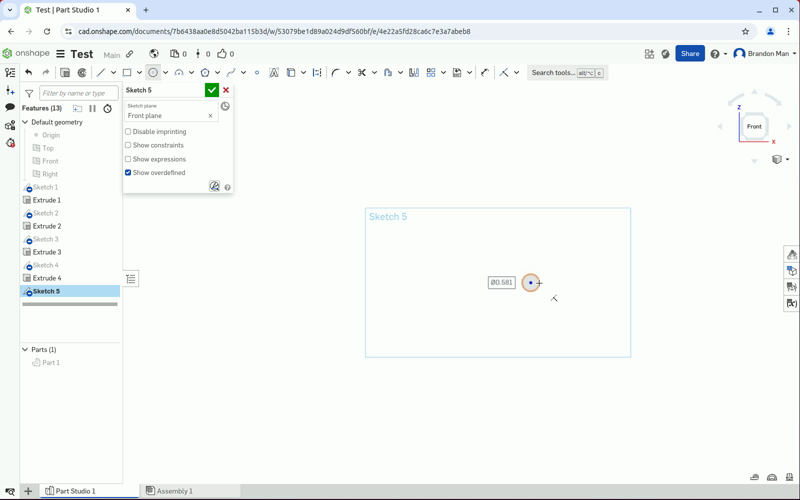
scroll(-6)
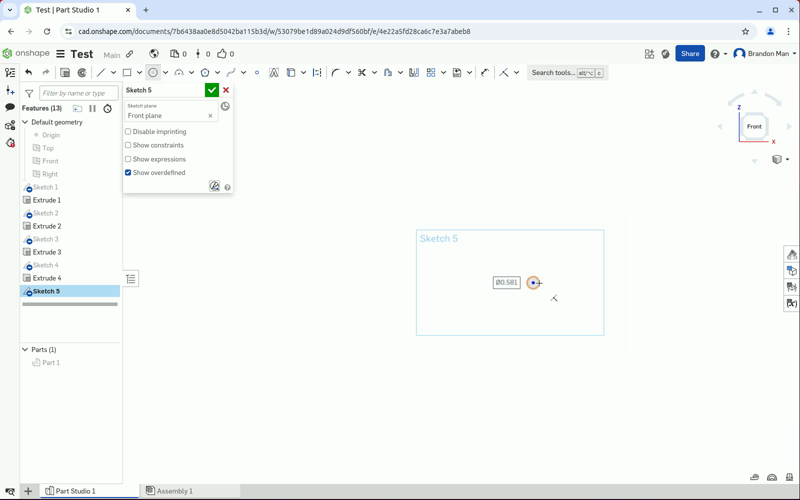
scroll(-6)
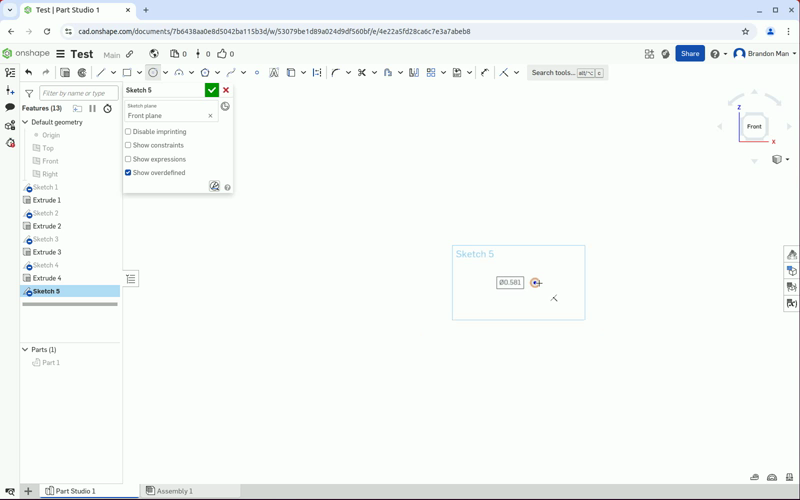
scroll(-6)
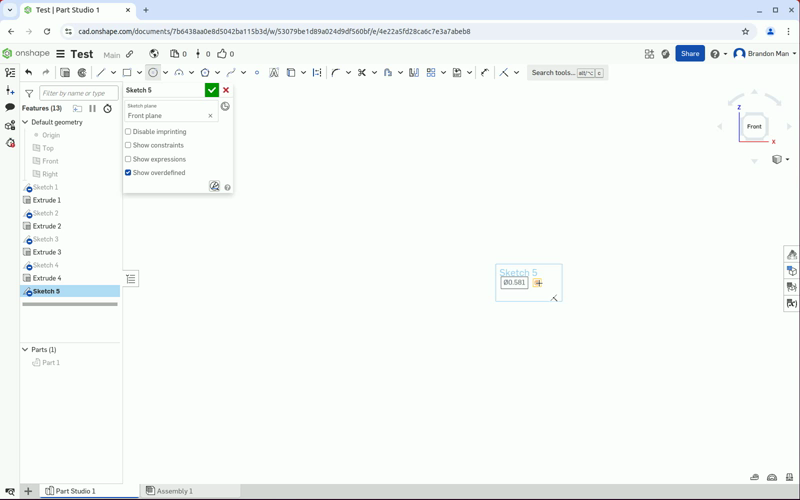
key(esc)
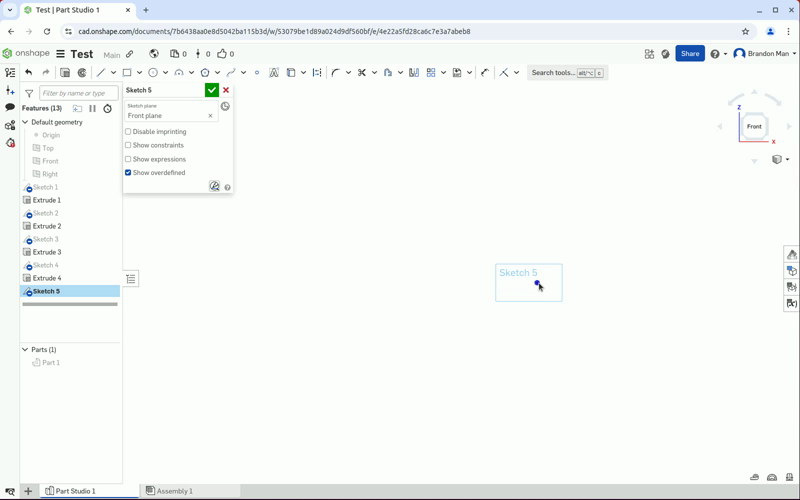
mouse_move(535, 283)
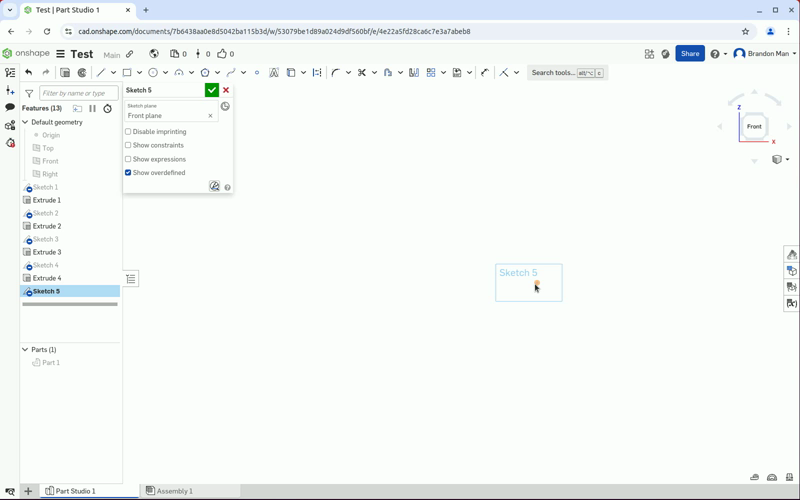
scroll(6)
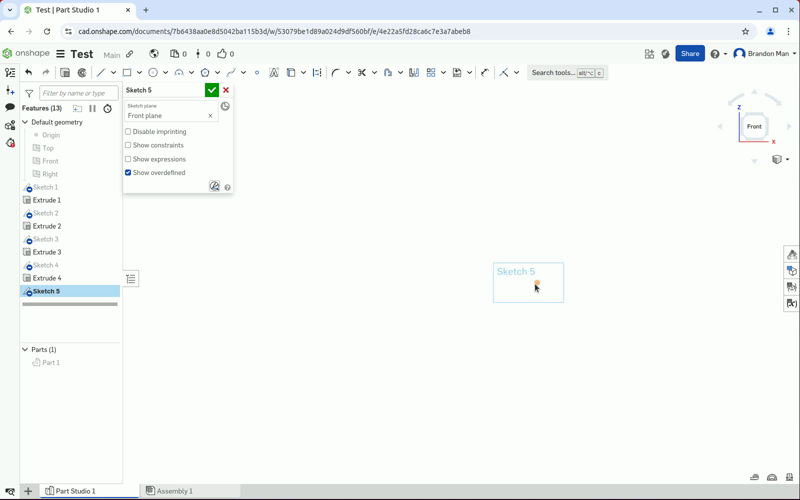
scroll(6)
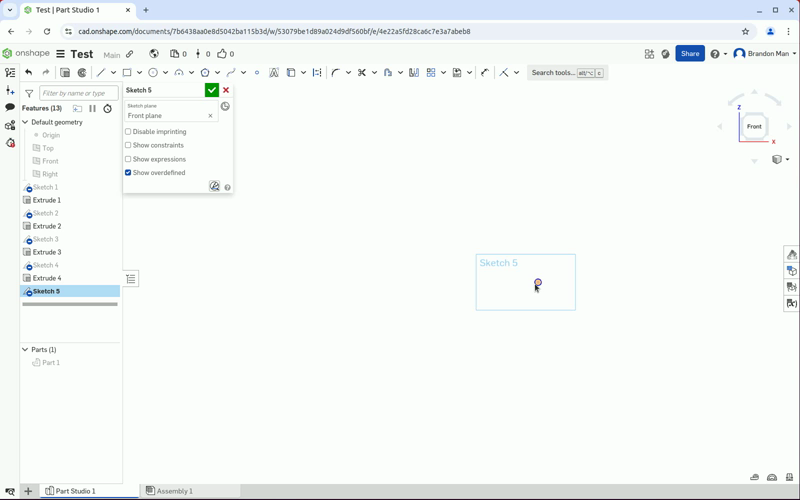
scroll(6)
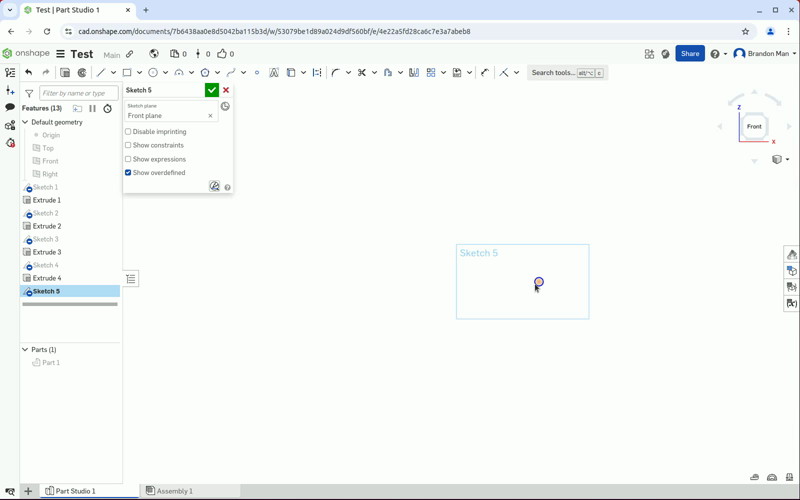
scroll(6)
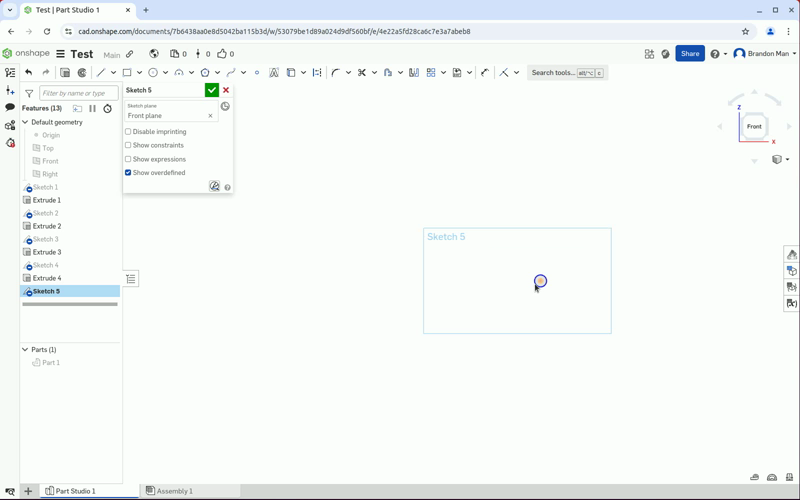
scroll(6)
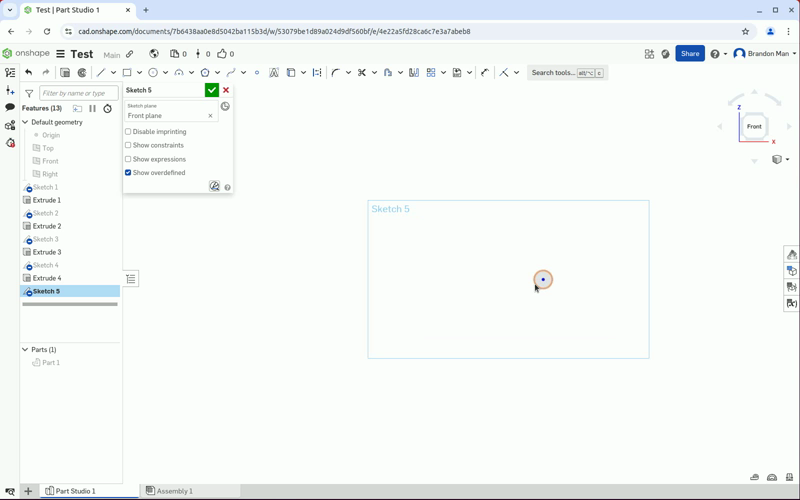
scroll(6)
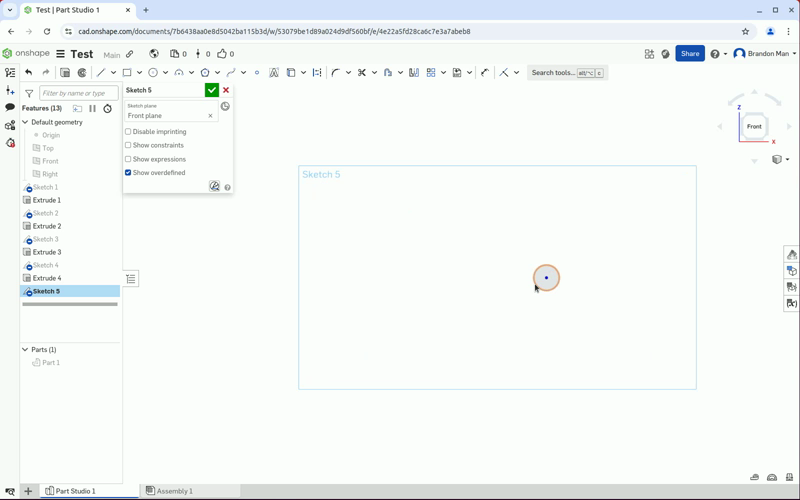
scroll(6)
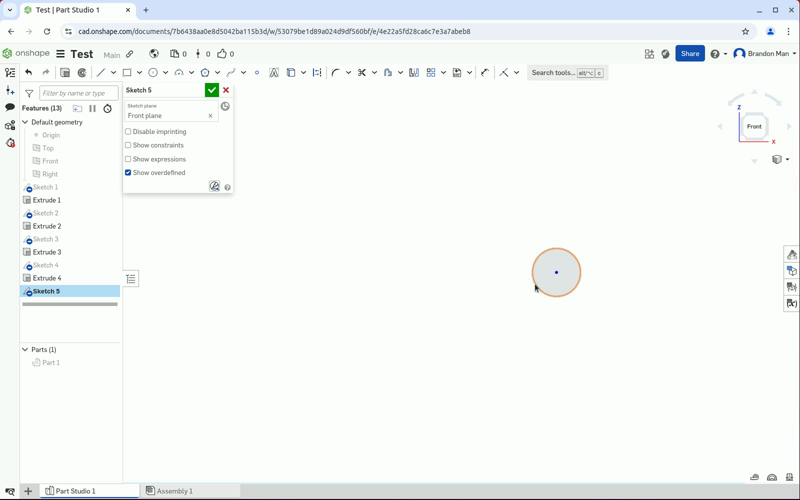
click(535, 283)
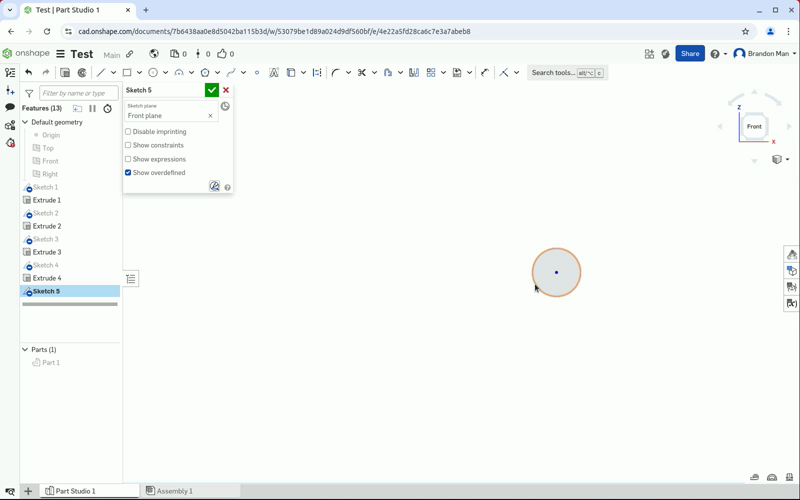
scroll(-6)
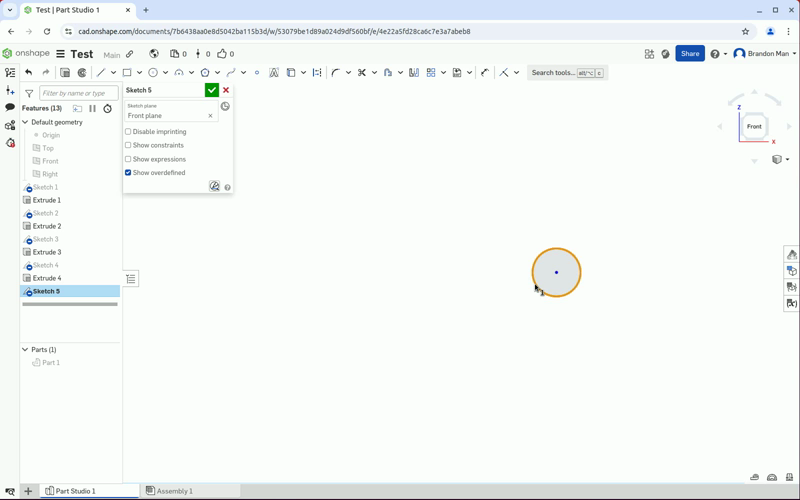
scroll(-6)
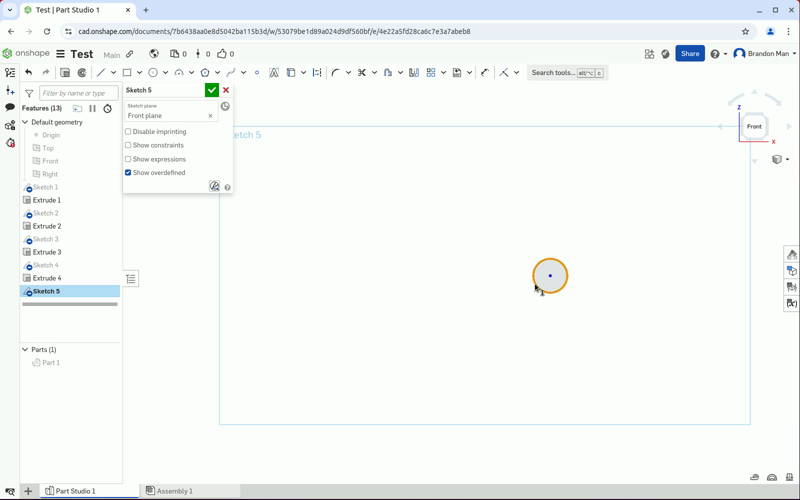
scroll(-6)
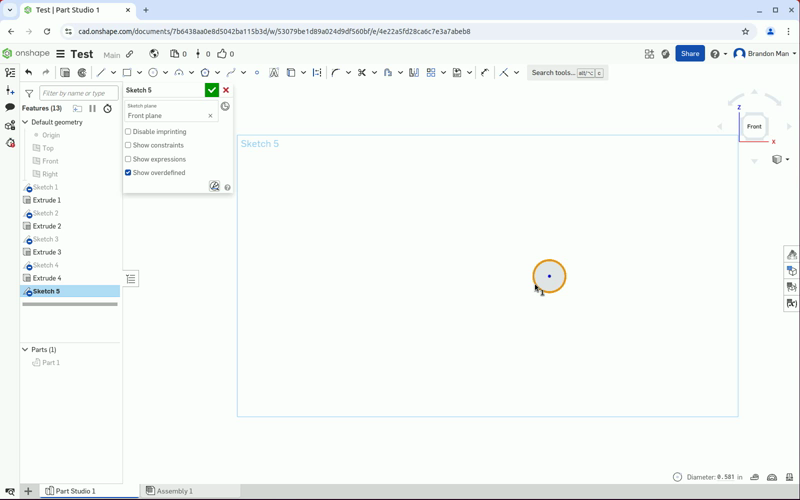
scroll(-6)
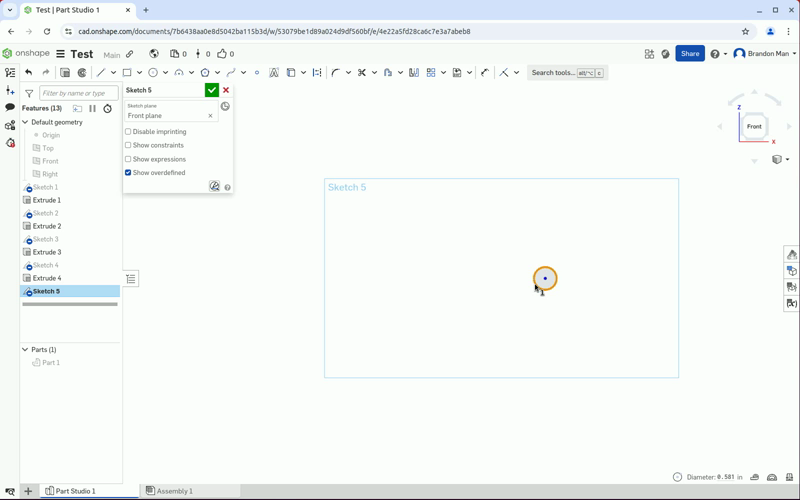
scroll(-6)
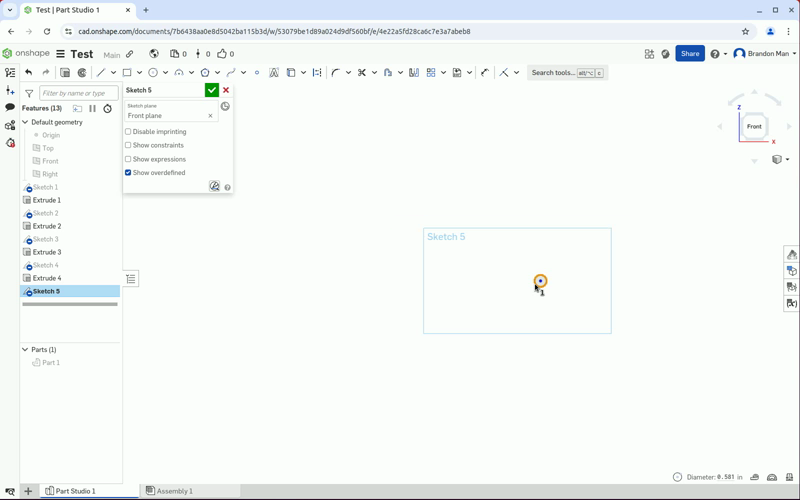
scroll(-6)
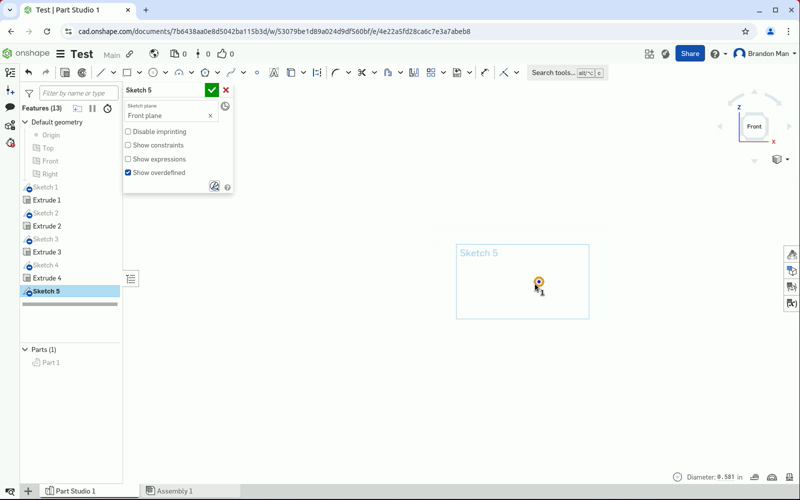
scroll(-6)
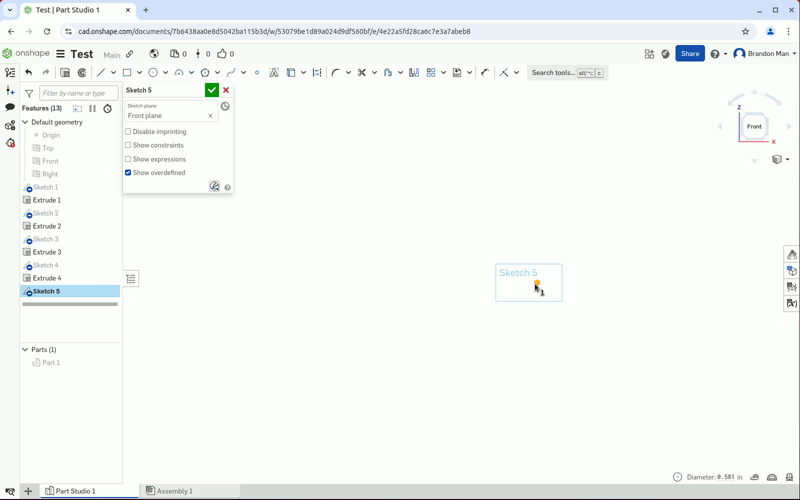
mouse_move(73, 352)
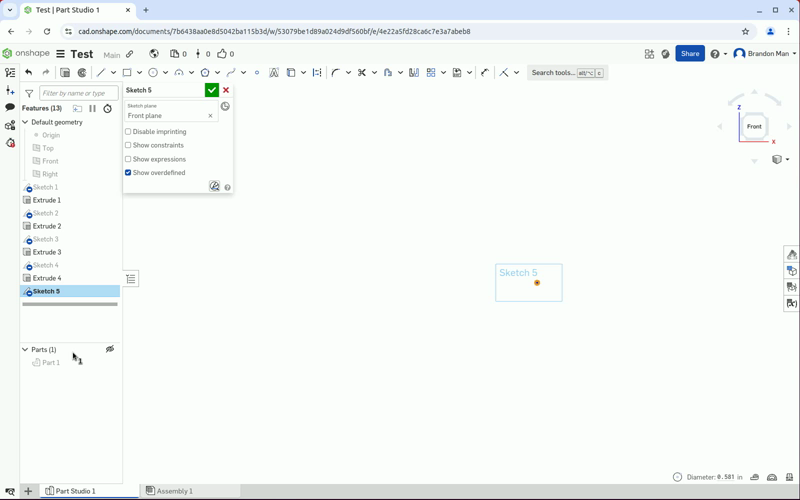
key(shift+y)
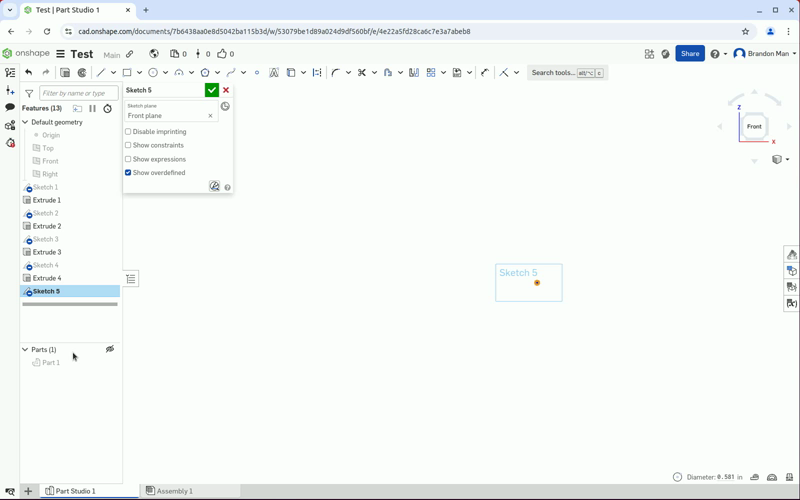
key(shift+e)
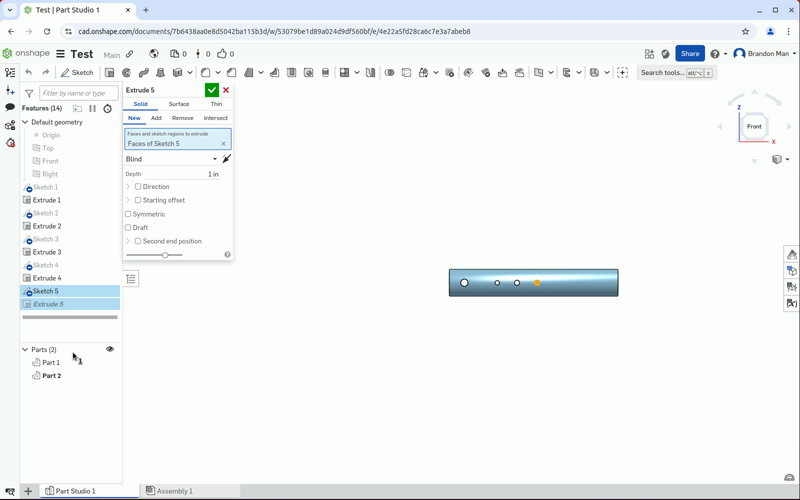
mouse_move(143, 106)
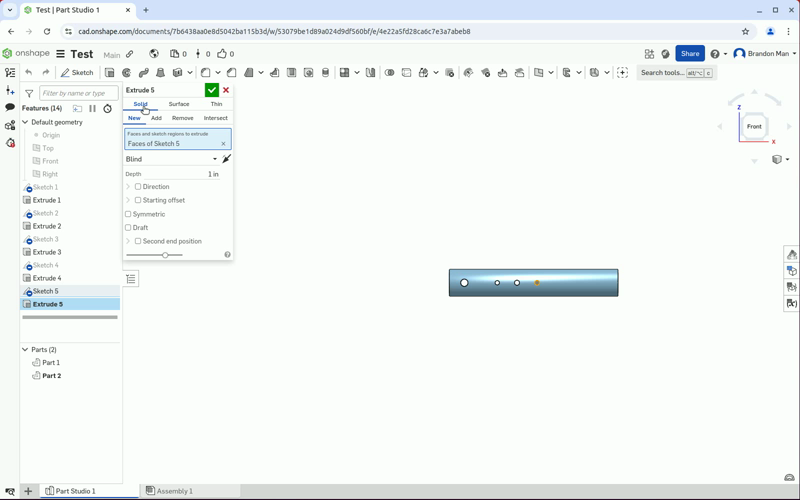
click(143, 106)
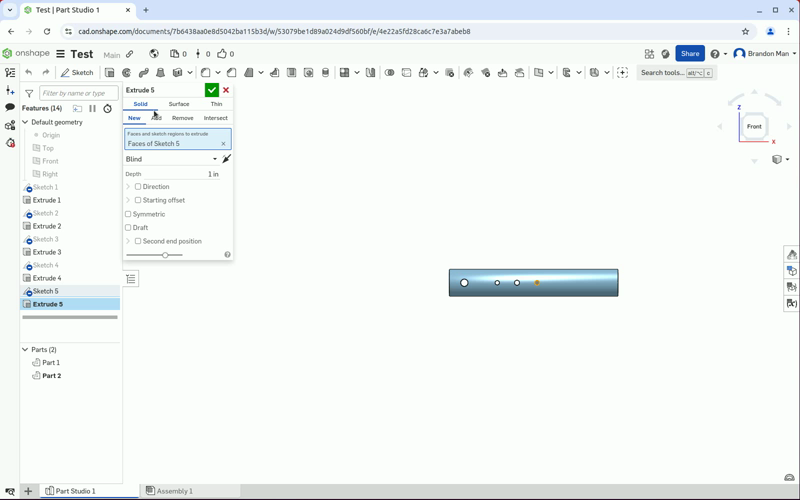
mouse_move(186, 120)
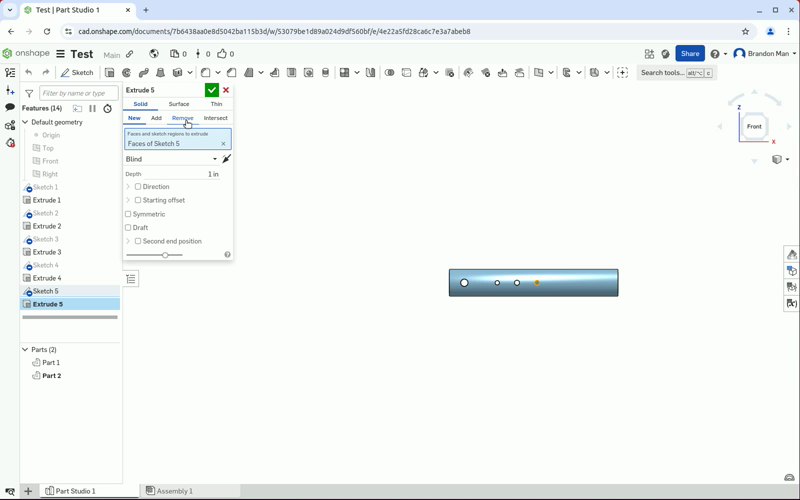
click(186, 120)
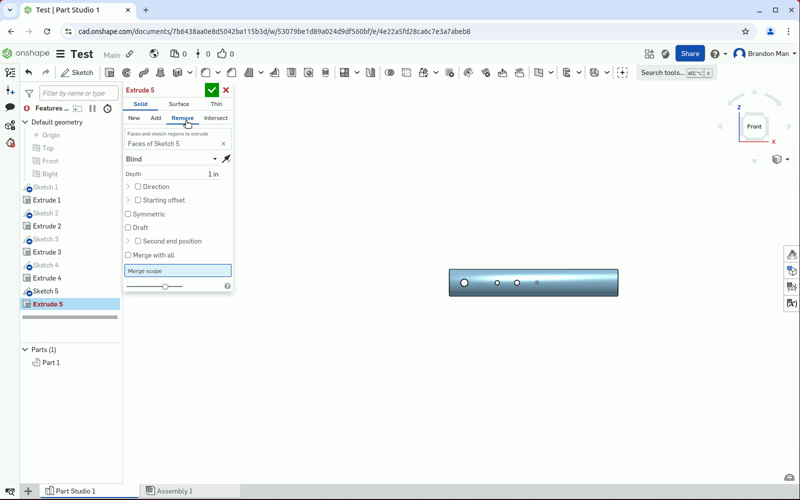
key(tab, 4)
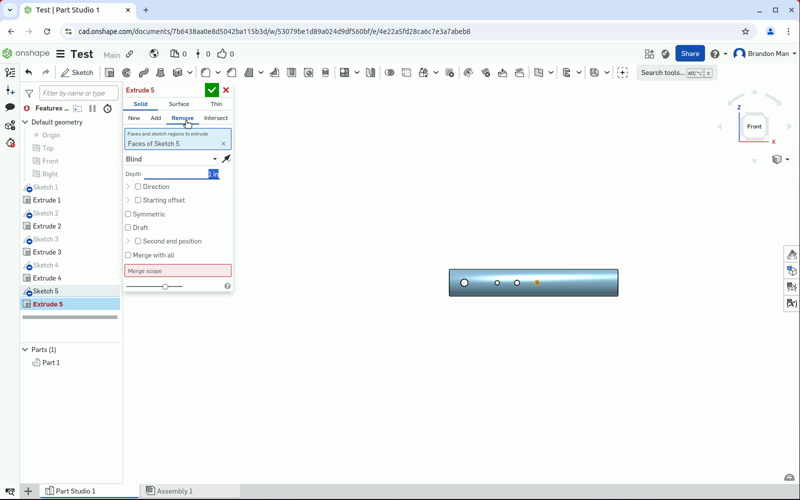
text(-3.852)
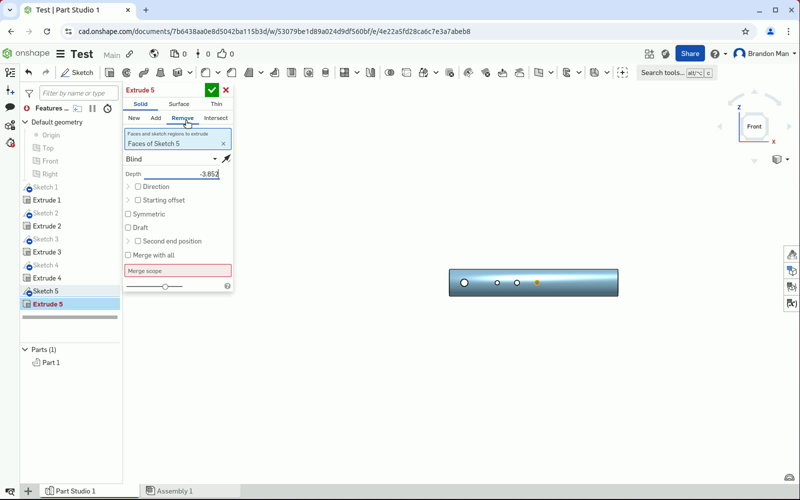
key(tab, 3)
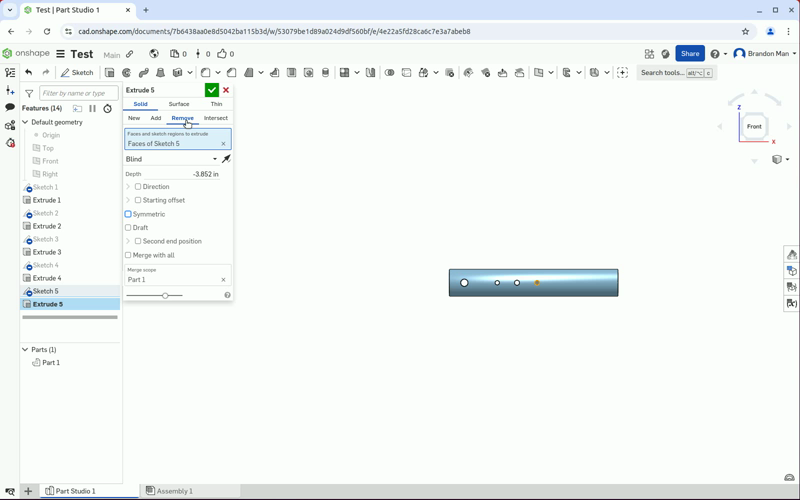
key(space)
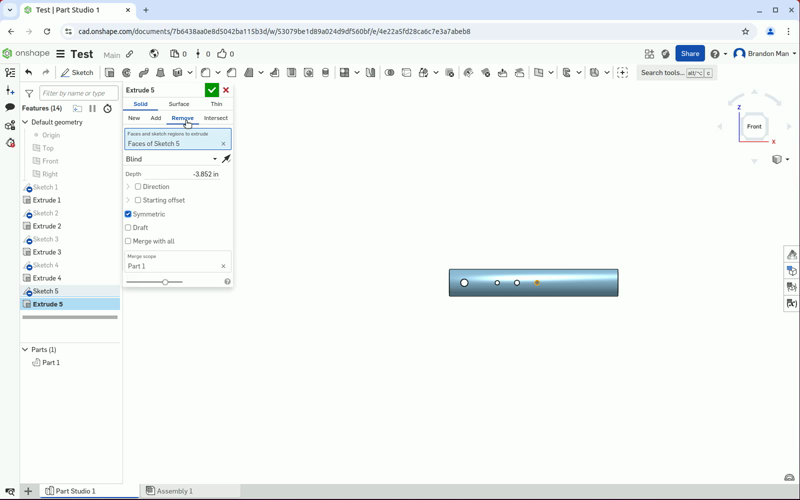
key(tab, 2)
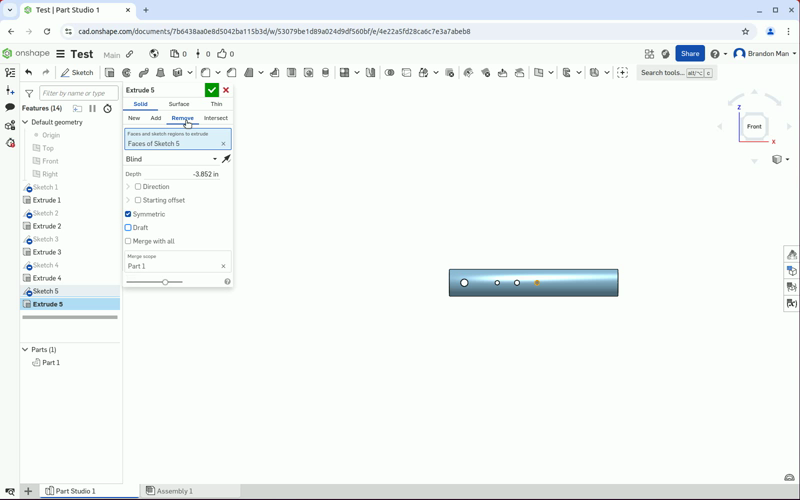
key(space)
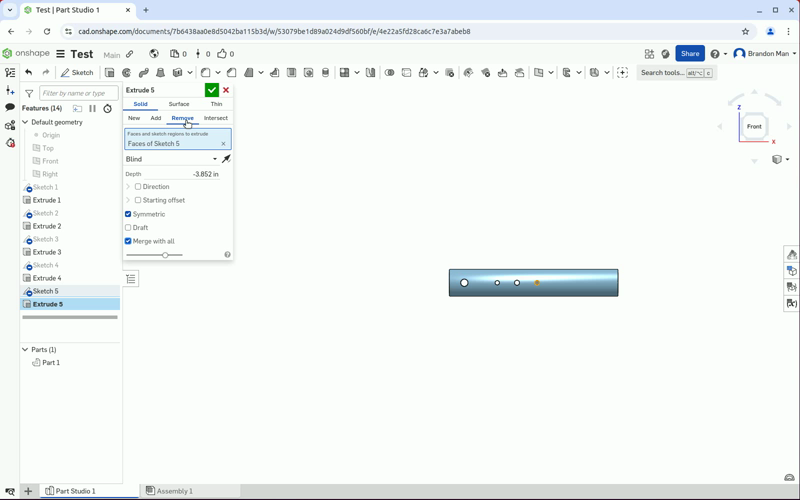
key(enter)
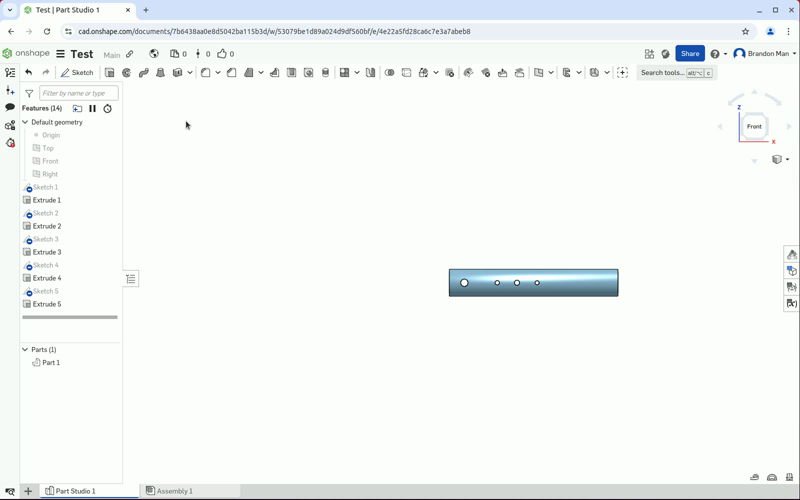
key(shift+h)
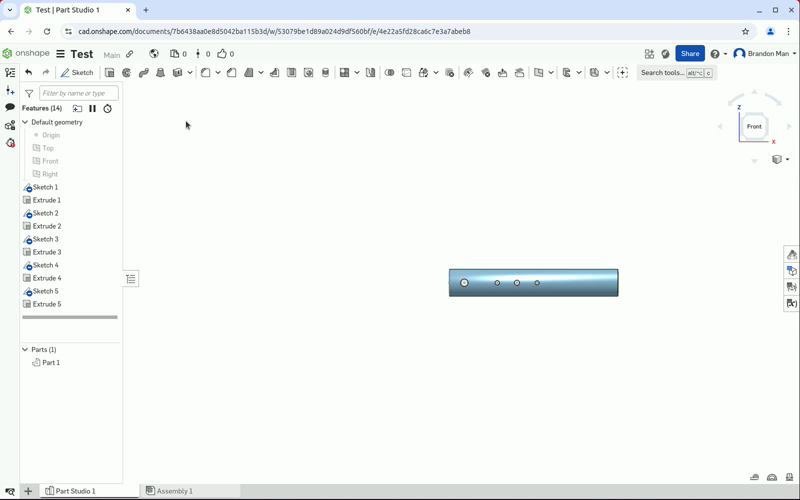
key(shift+h)
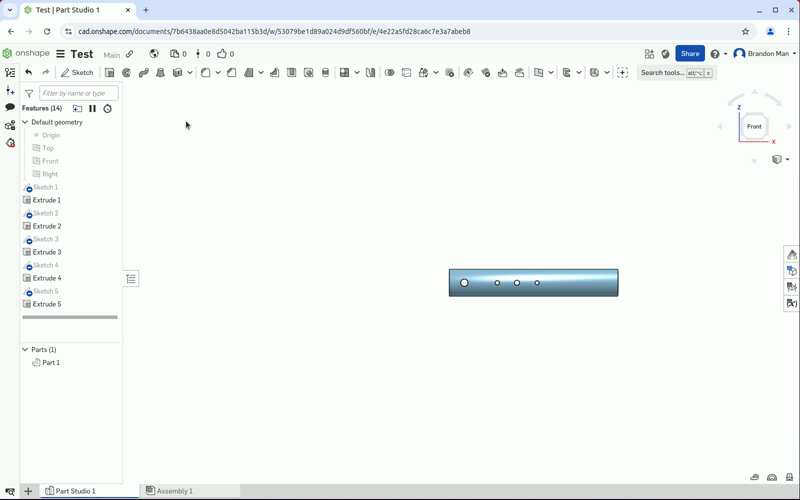
mouse_move(73, 189)
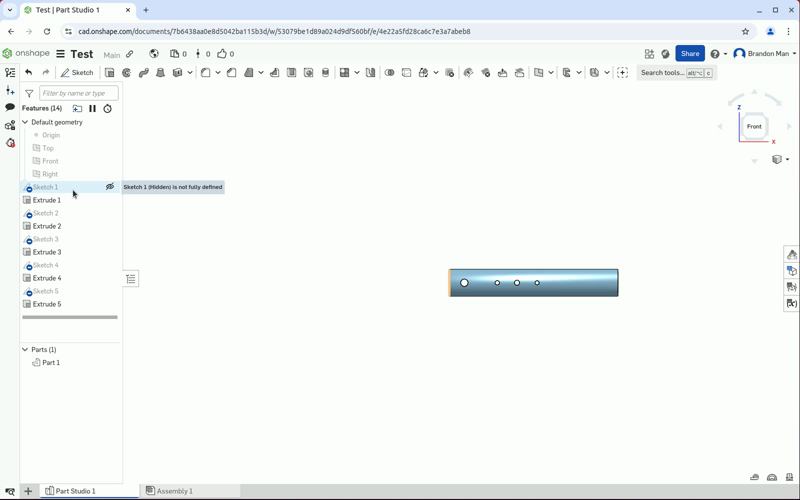
click(73, 189)
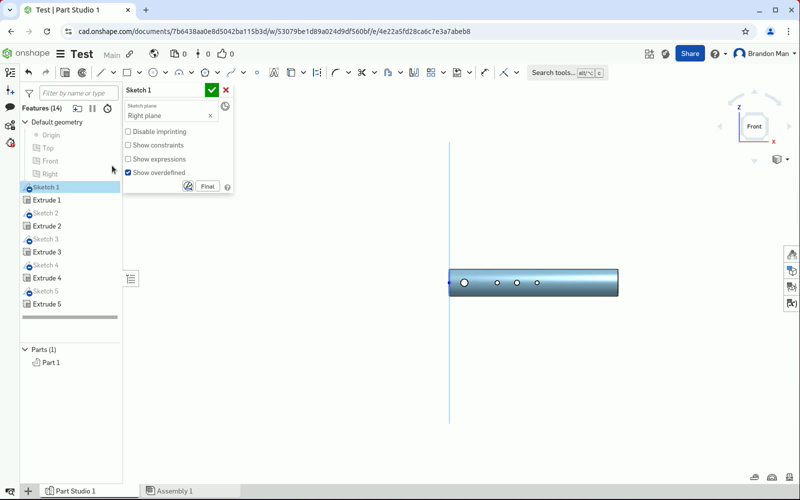
mouse_move(229, 92)
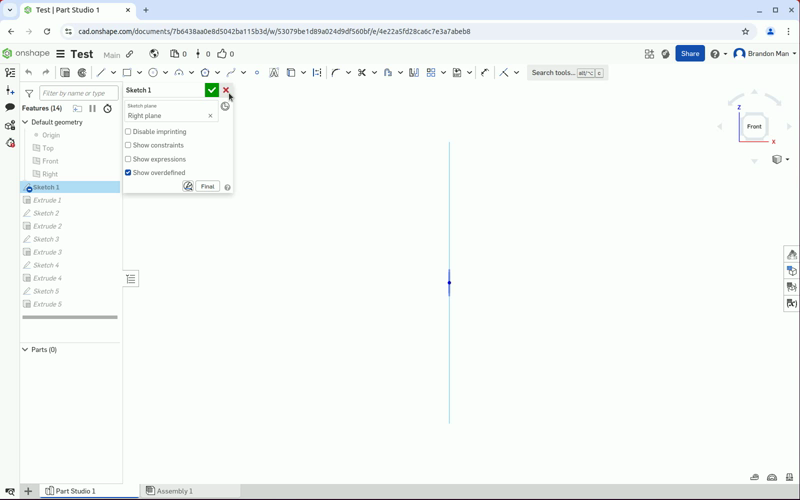
click(229, 92)
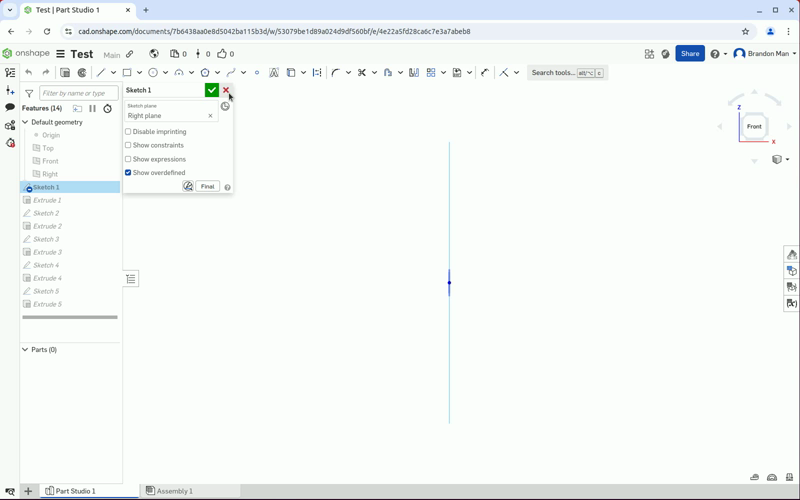
key(shift+s)
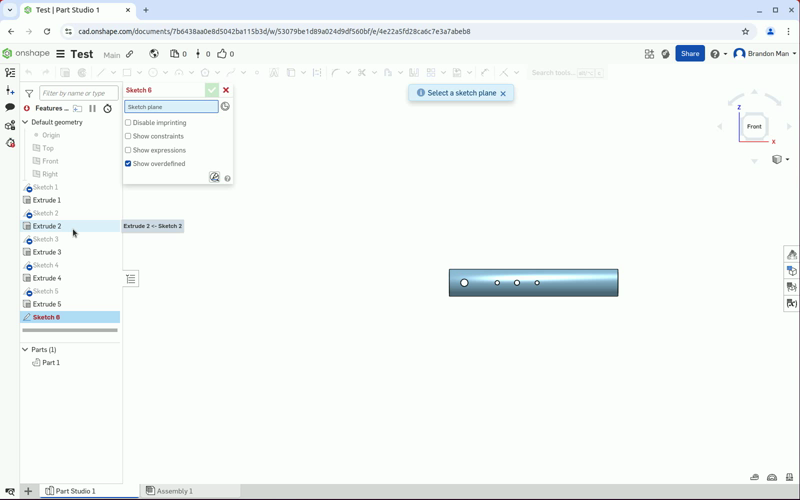
scroll(3)
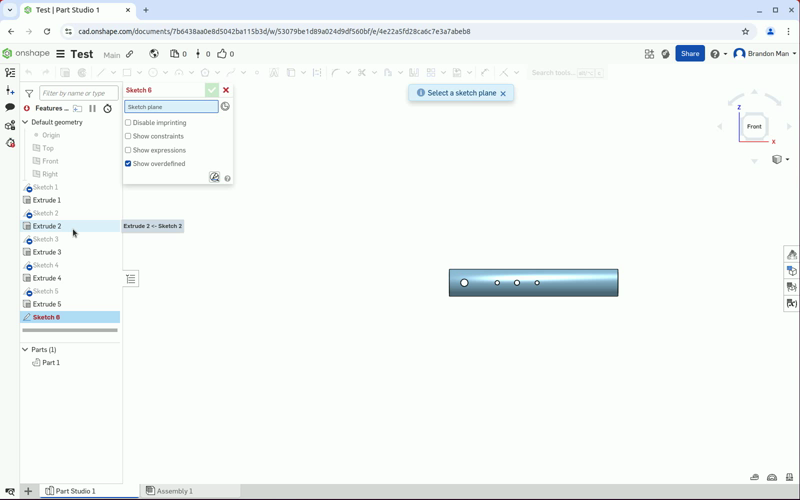
mouse_move(73, 163)
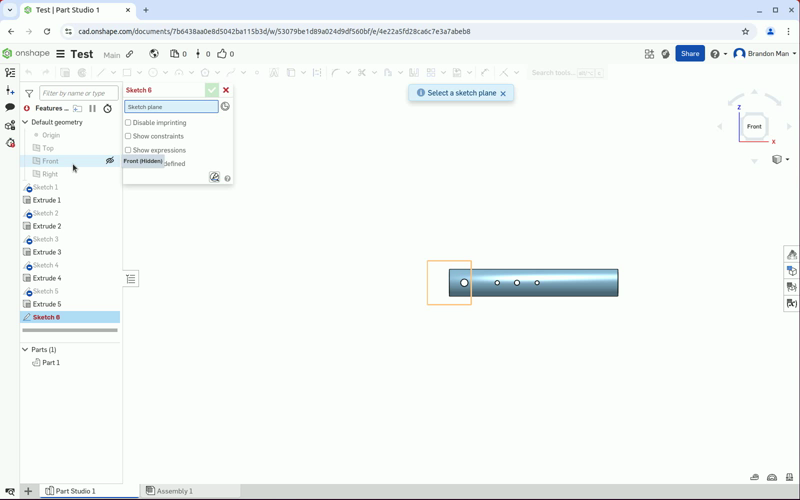
click(73, 163)
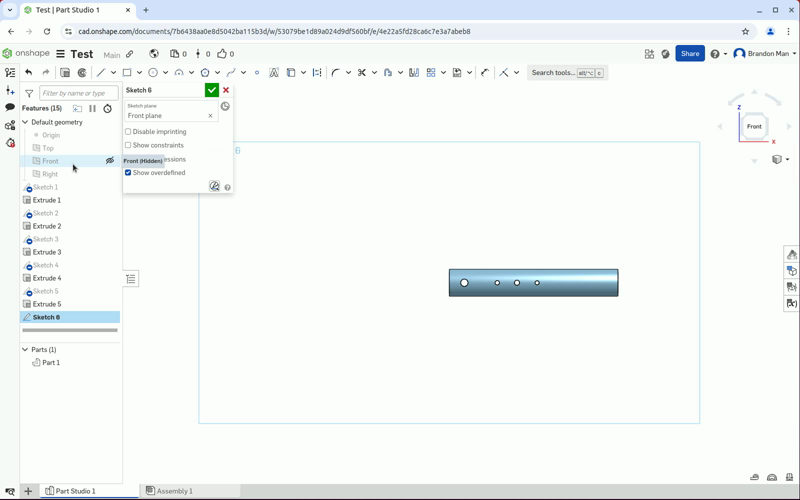
mouse_move(73, 352)
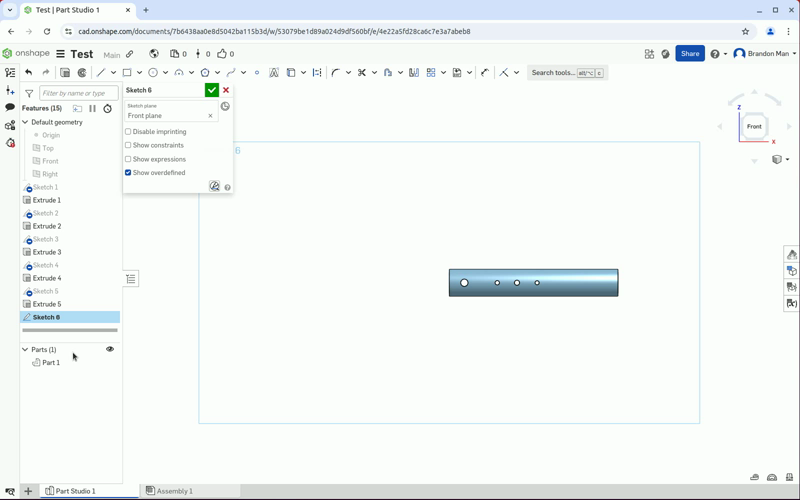
key(y)
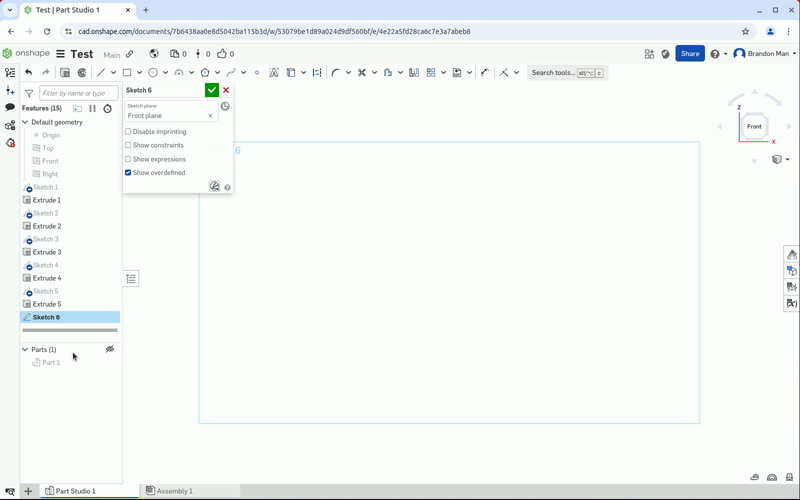
key(c)
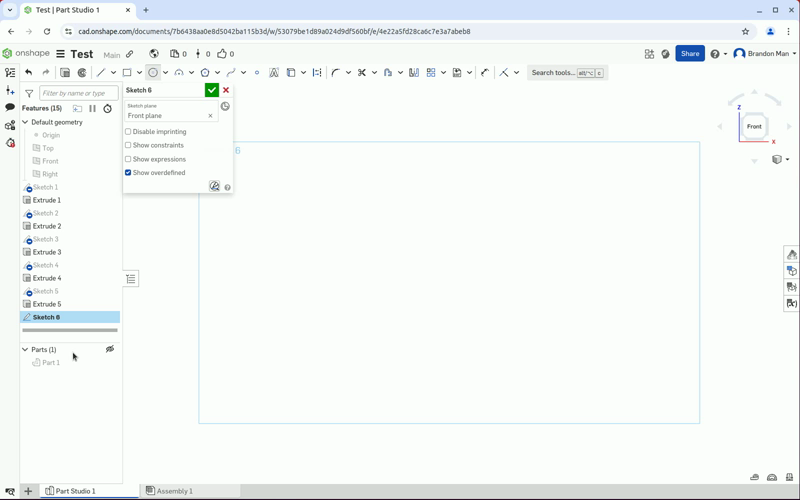
key_down(shift)
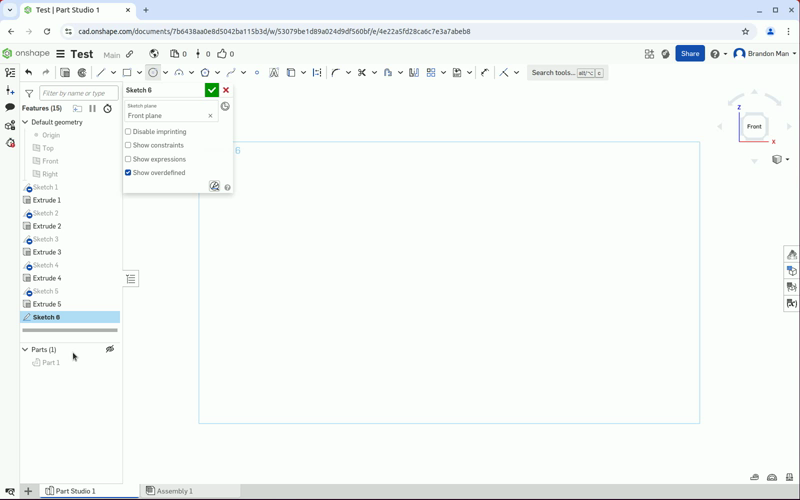
mouse_move(555, 282)
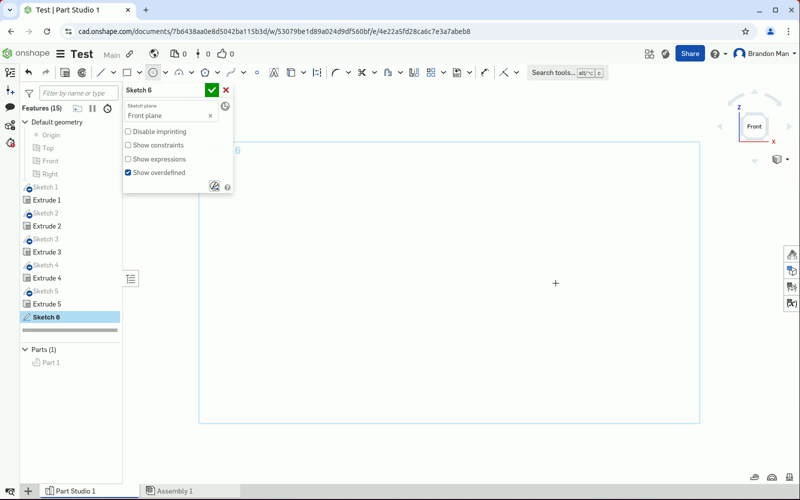
click(555, 282)
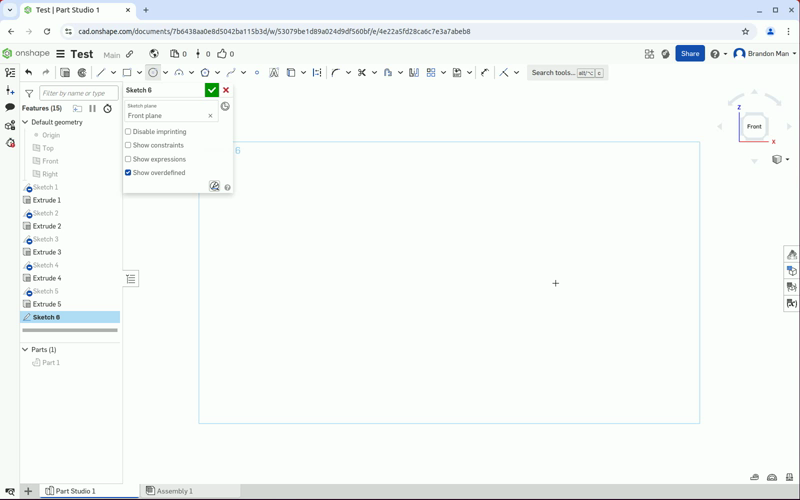
key_up(shift)
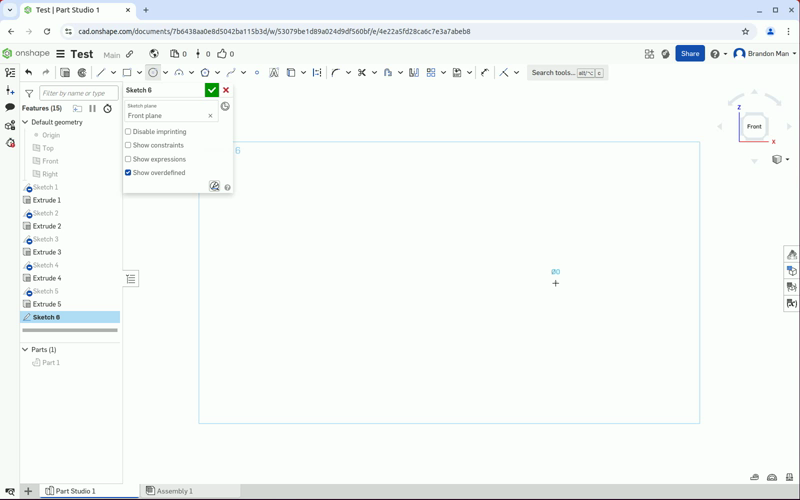
mouse_move(558, 282)
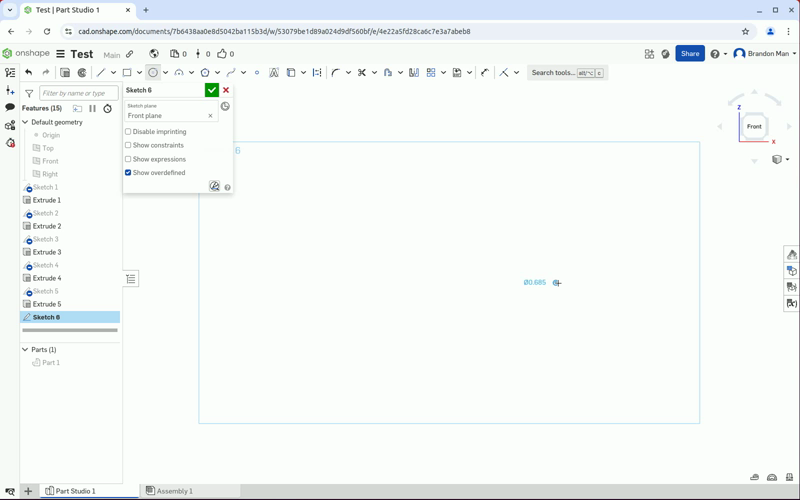
scroll(6)
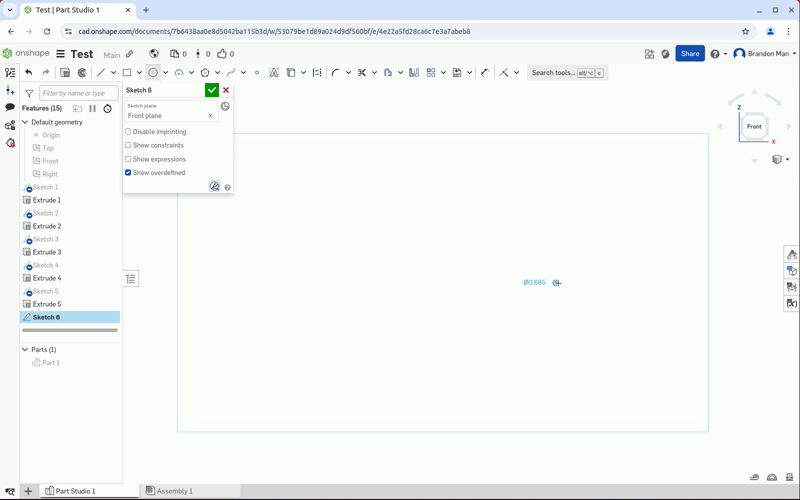
scroll(6)
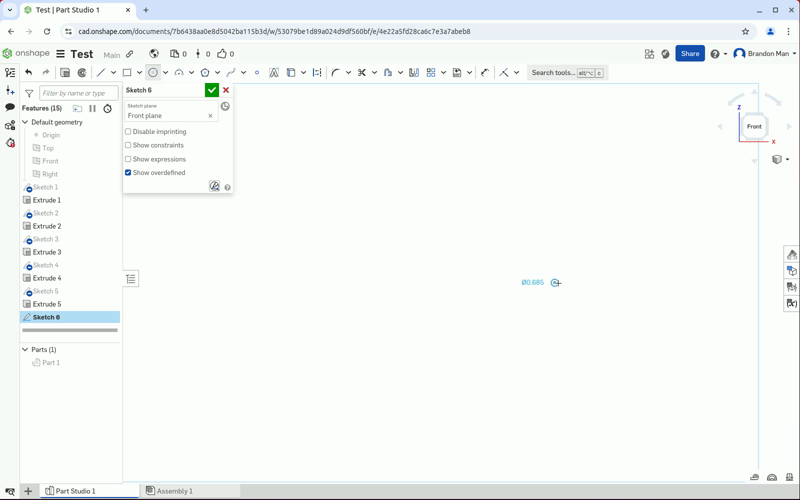
scroll(6)
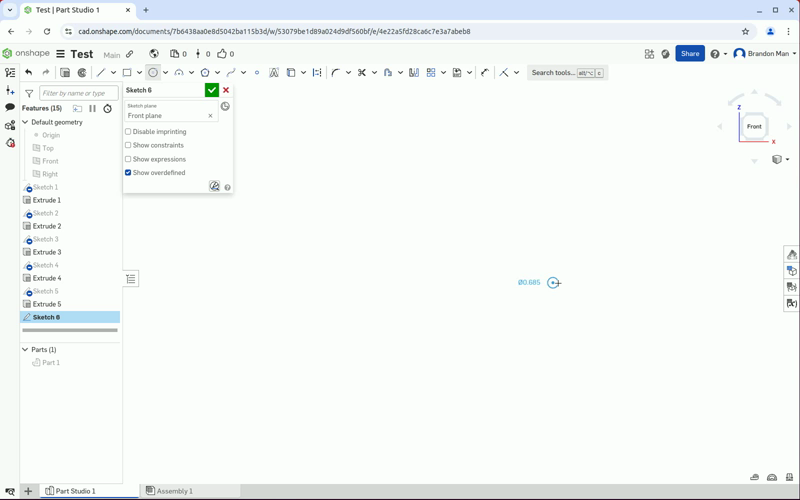
scroll(6)
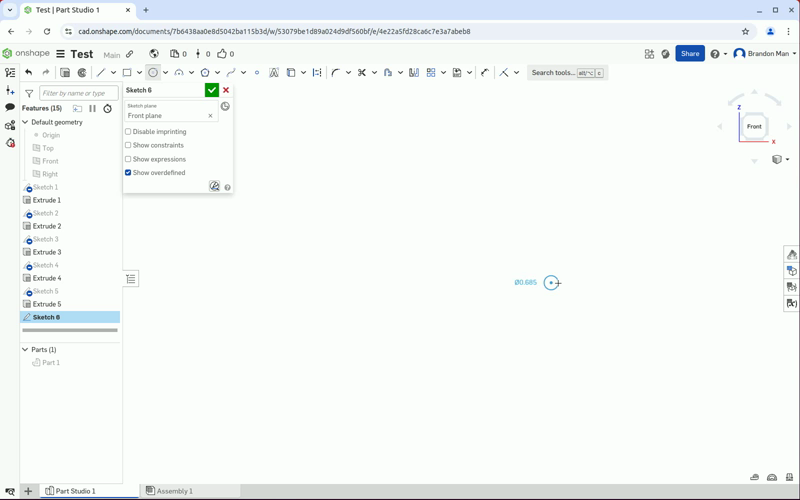
scroll(6)
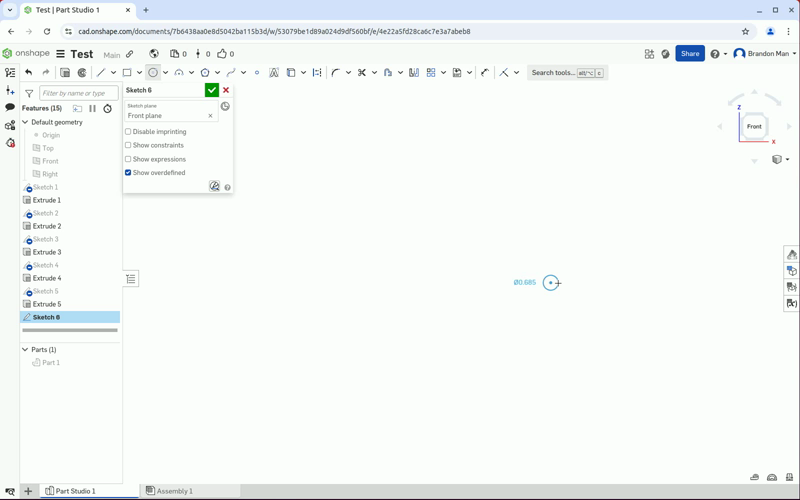
scroll(6)
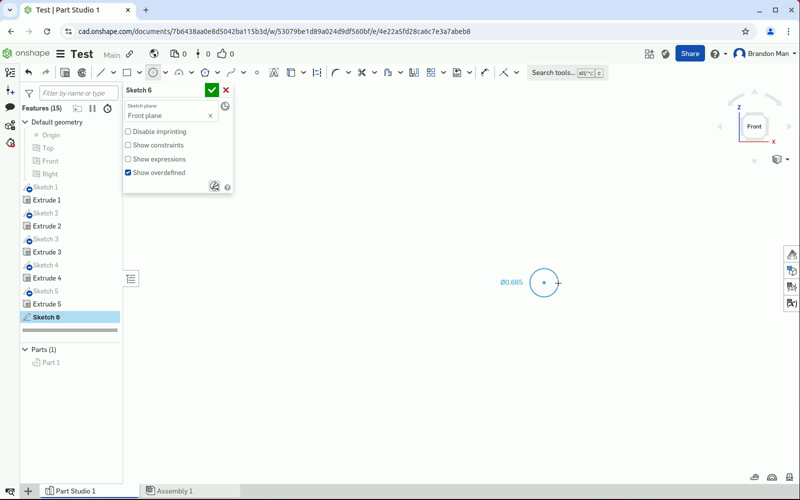
scroll(6)
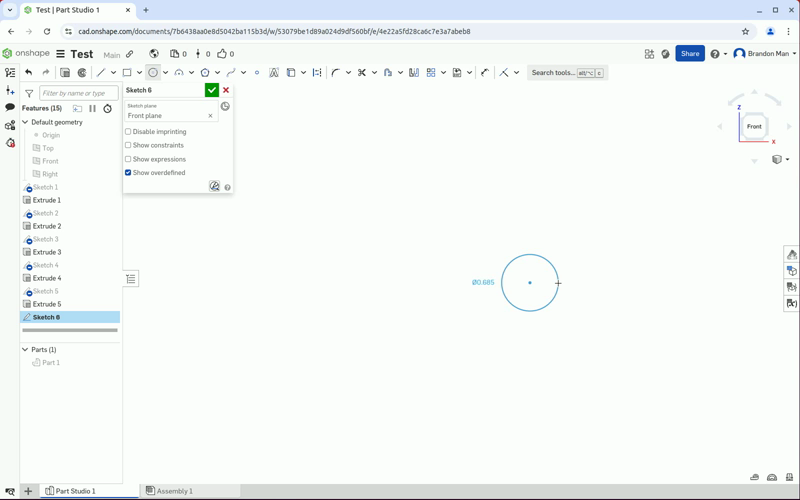
click(558, 282)
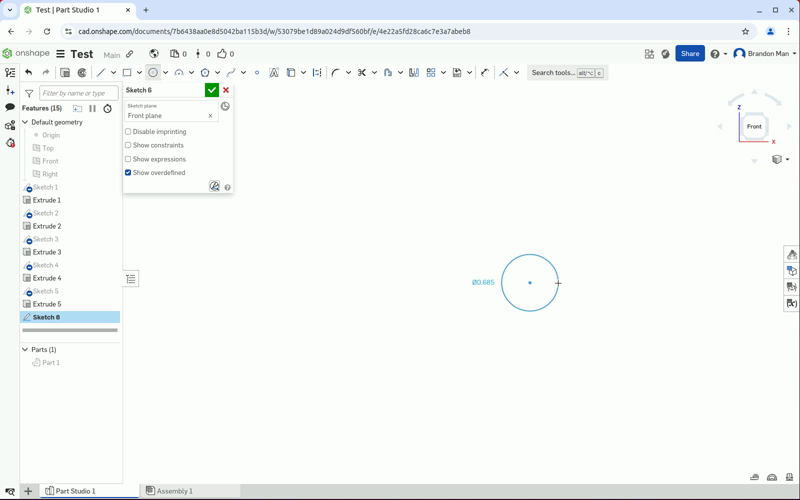
scroll(-6)
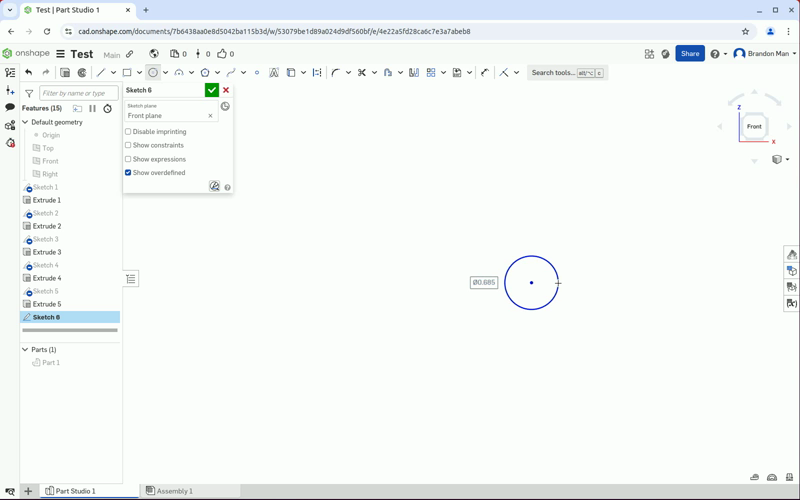
scroll(-6)
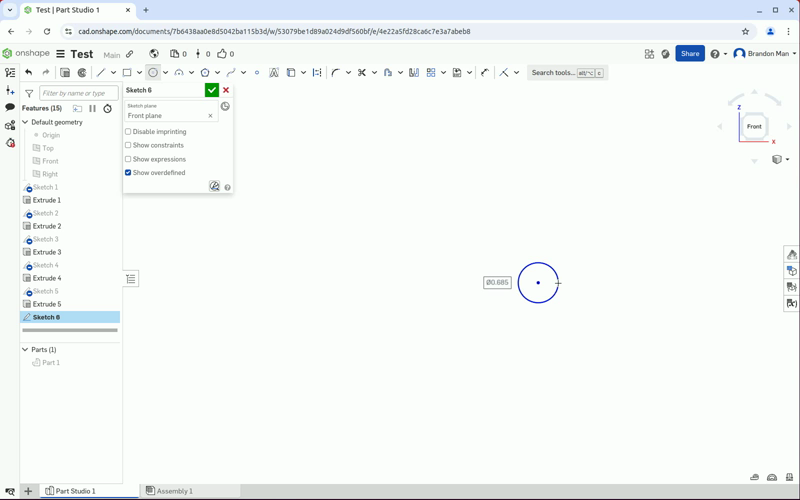
scroll(-6)
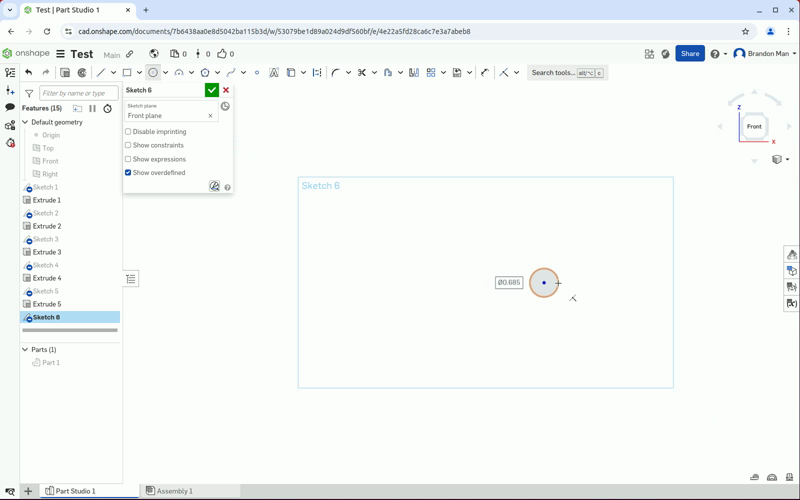
scroll(-6)
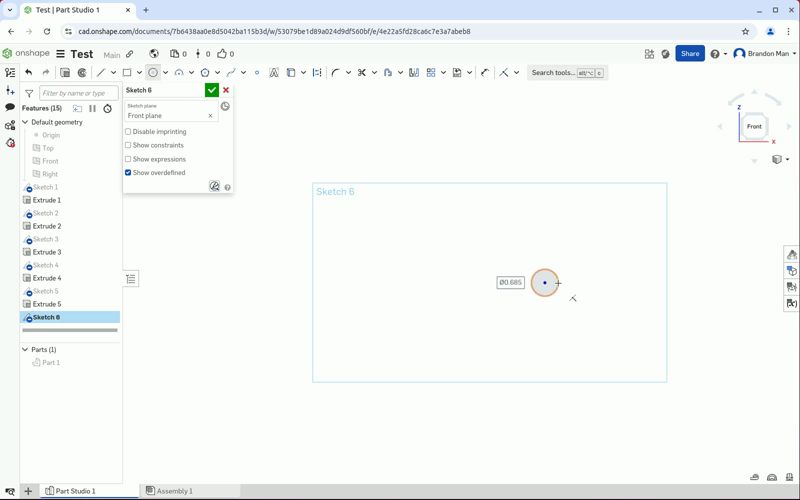
scroll(-6)
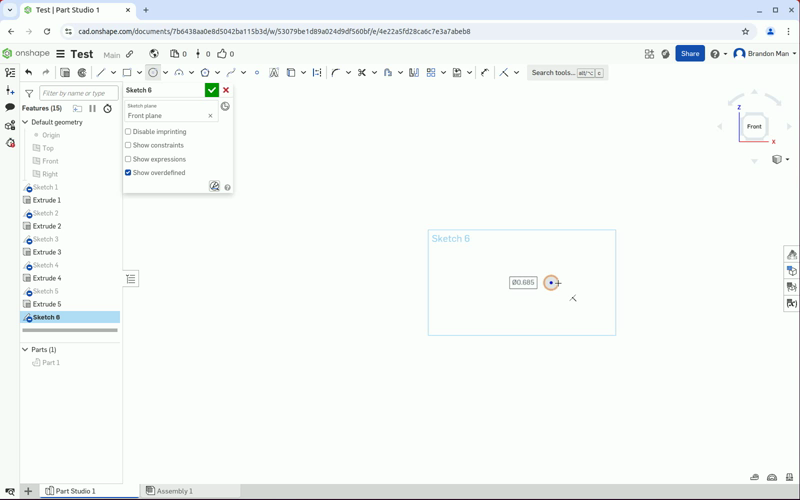
scroll(-6)
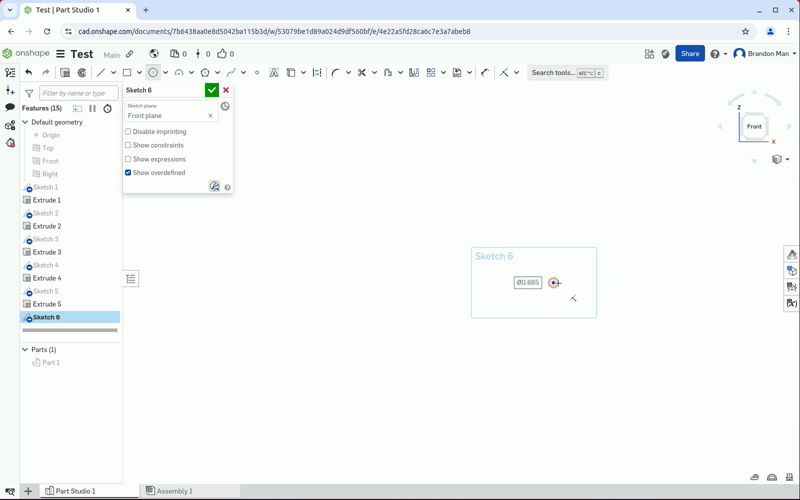
scroll(-6)
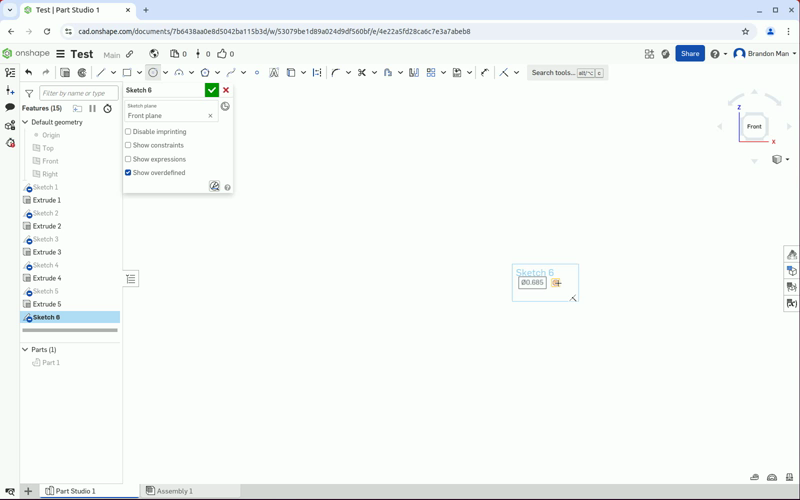
key(esc)
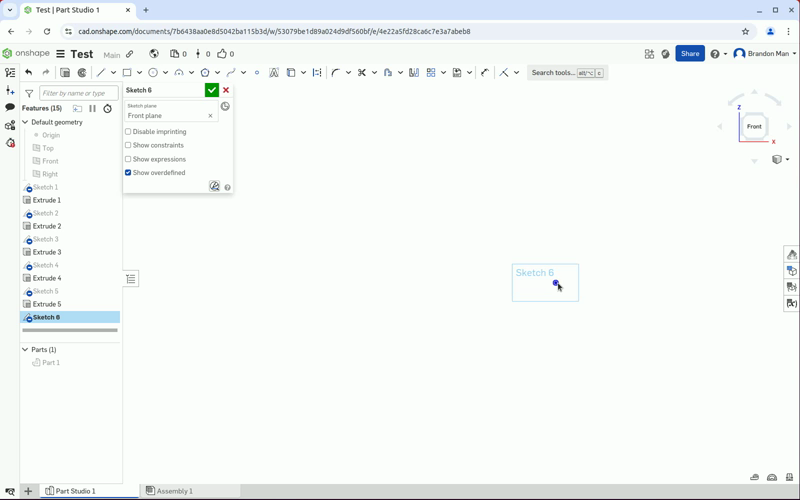
mouse_move(557, 283)
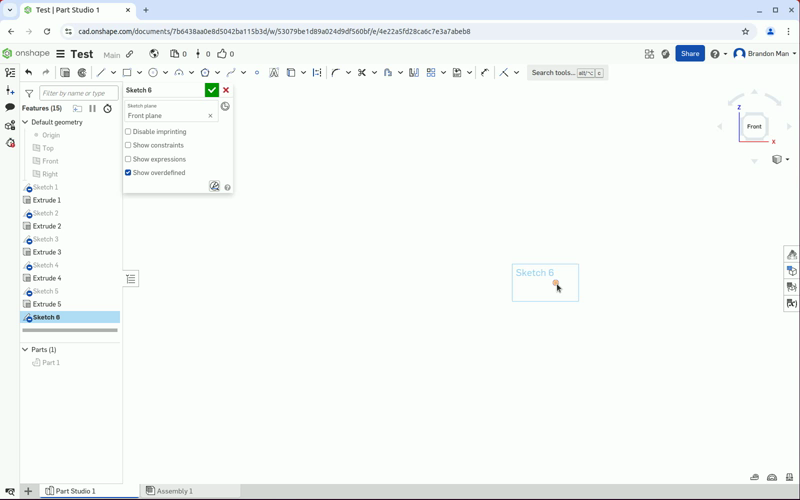
scroll(6)
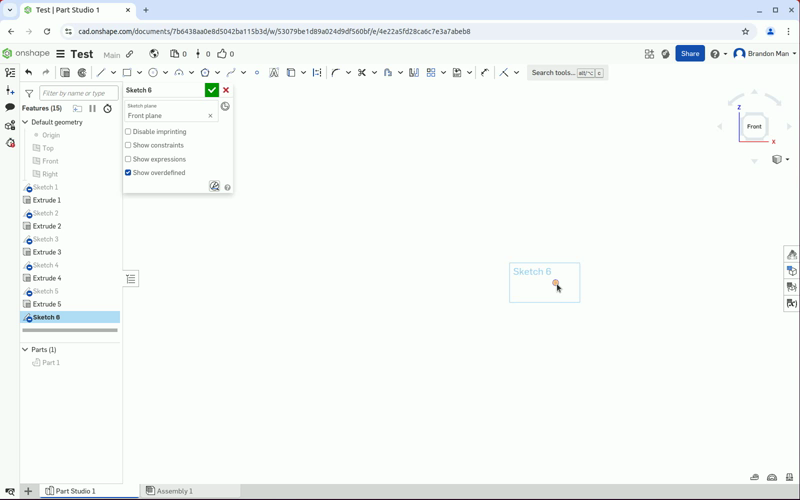
scroll(6)
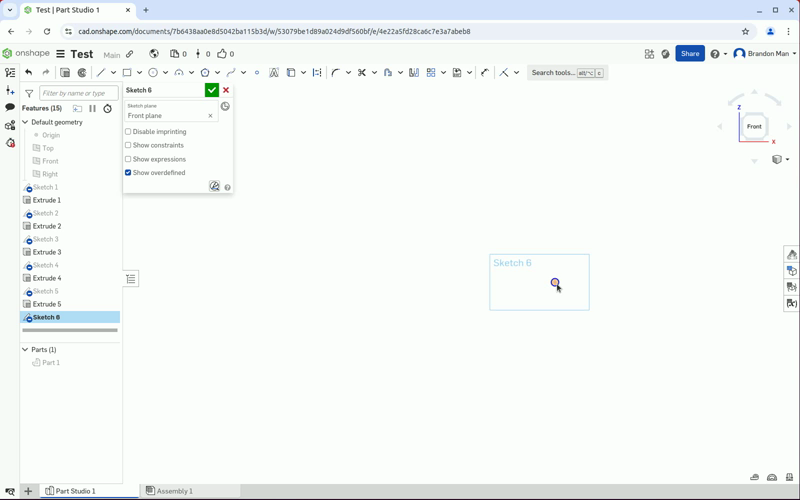
scroll(6)
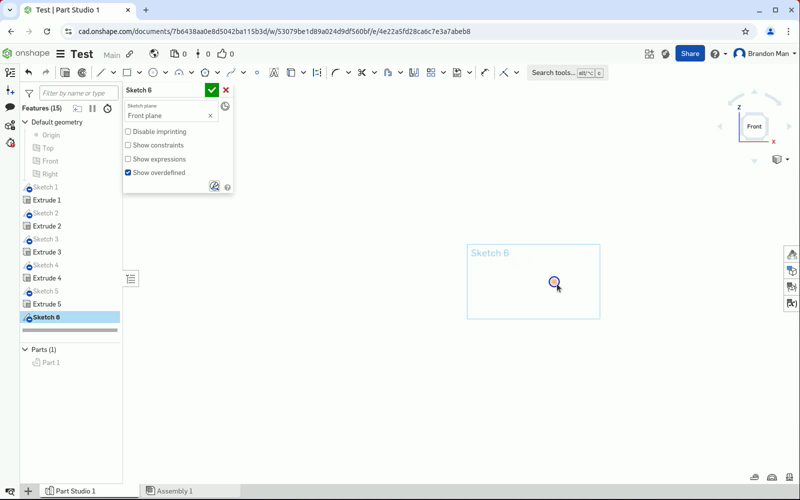
scroll(6)
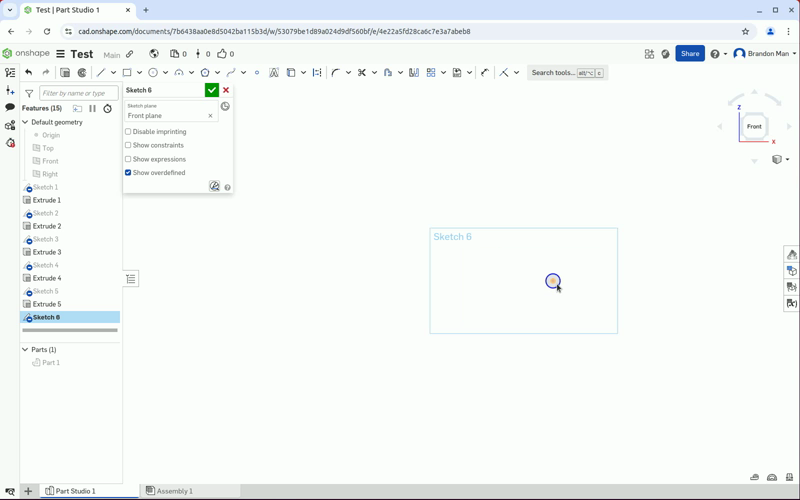
scroll(6)
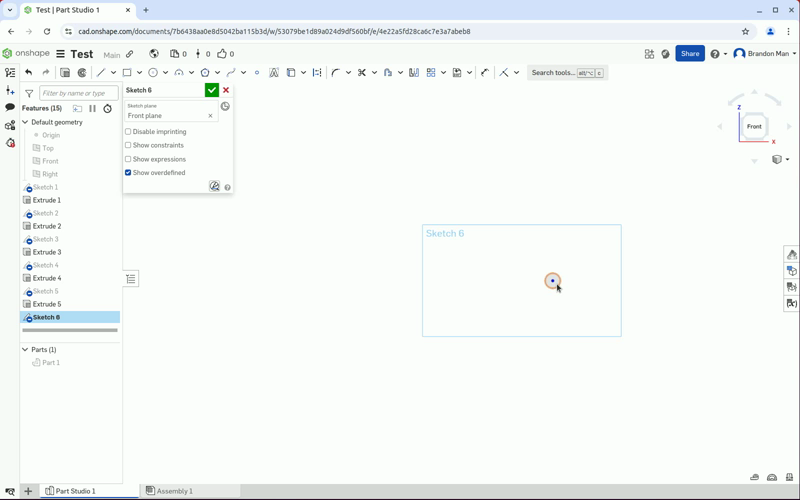
scroll(6)
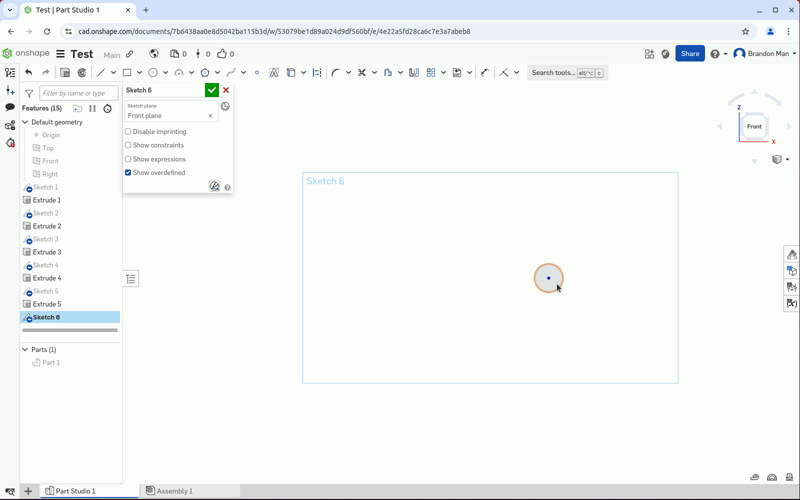
scroll(6)
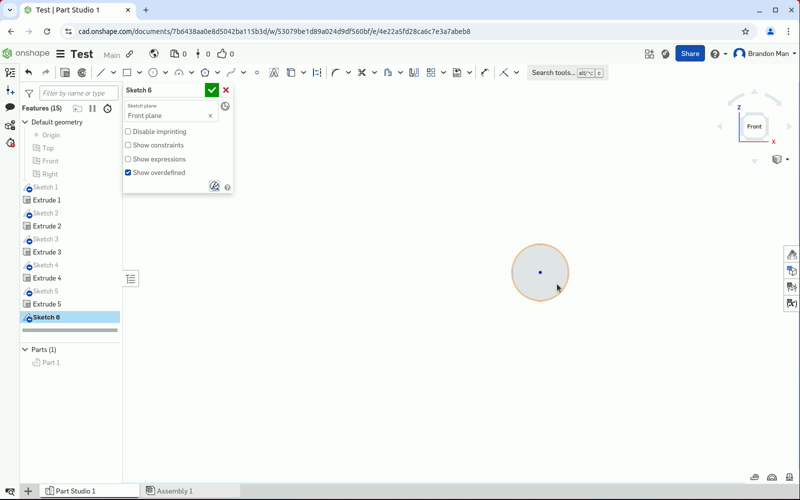
click(557, 283)
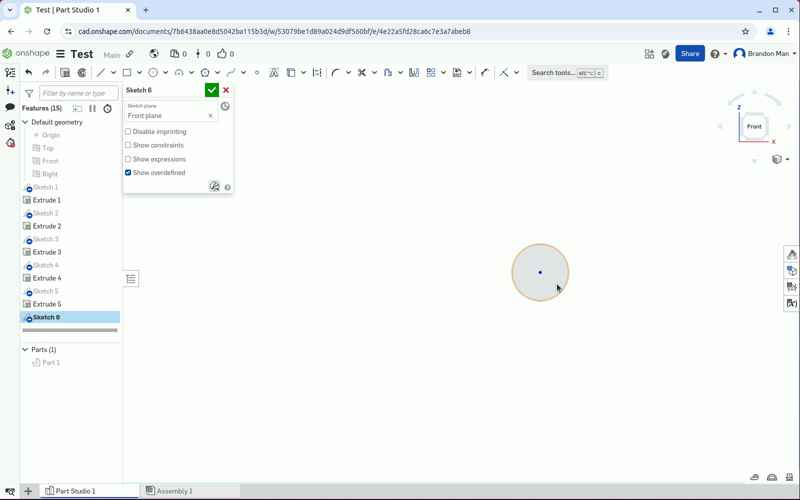
scroll(-6)
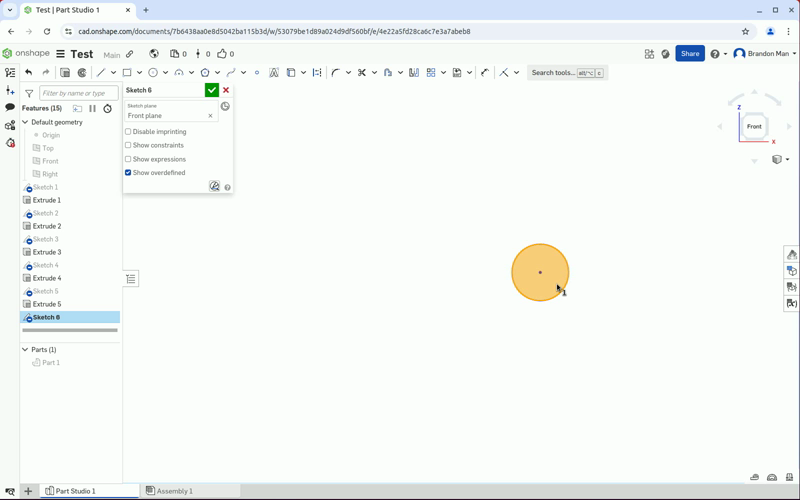
scroll(-6)
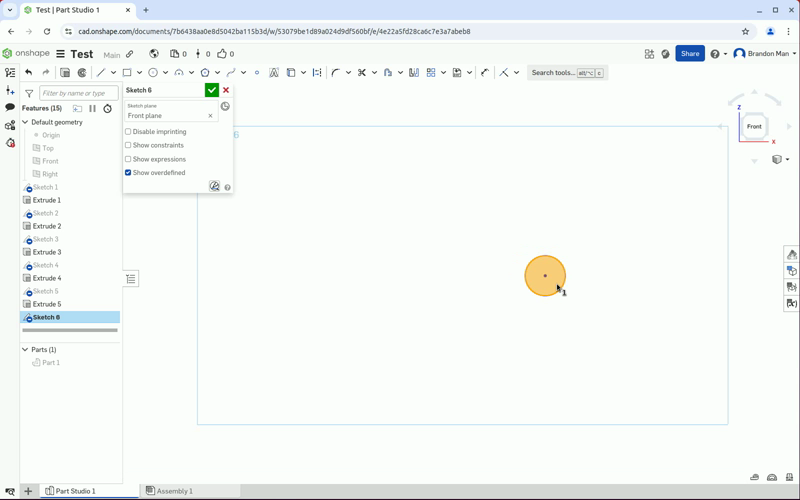
scroll(-6)
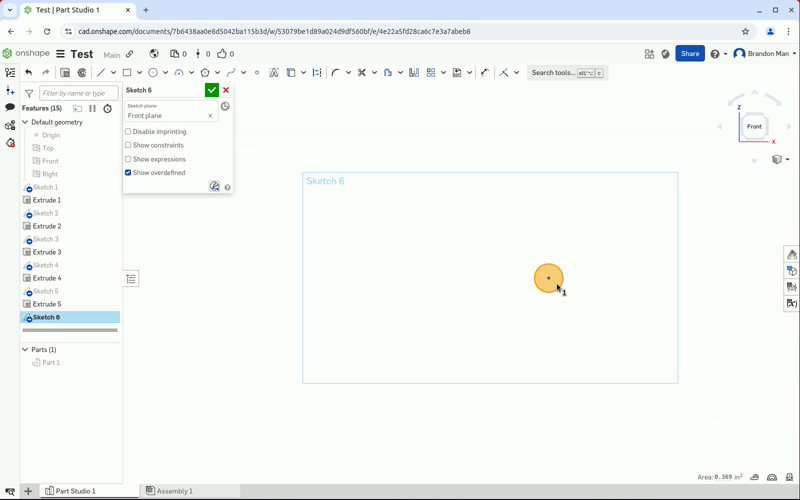
scroll(-6)
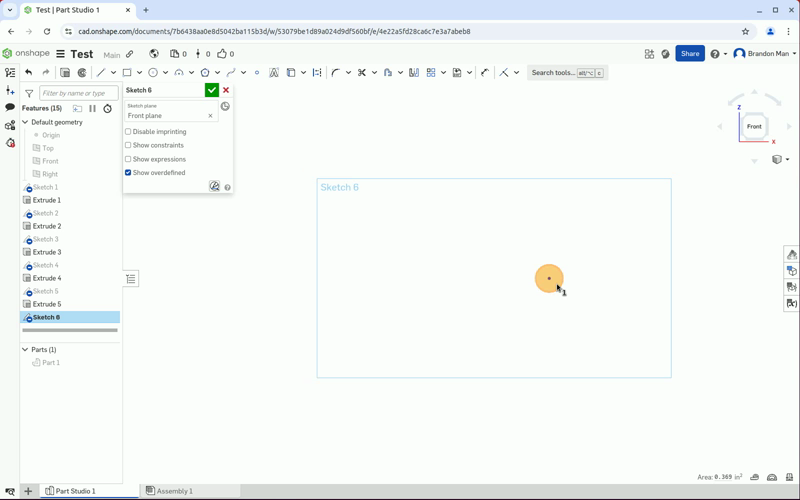
scroll(-6)
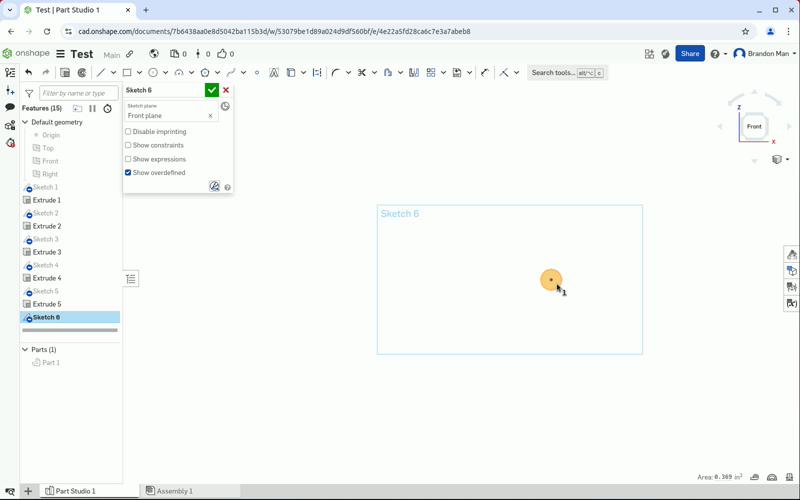
scroll(-6)
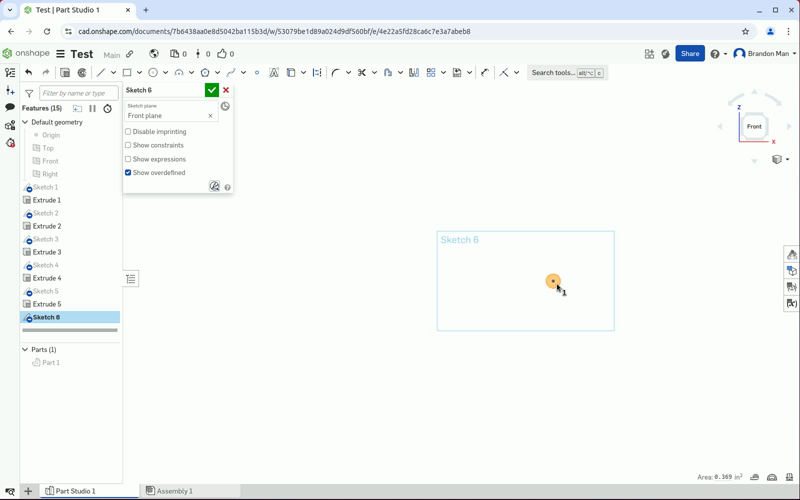
scroll(-6)
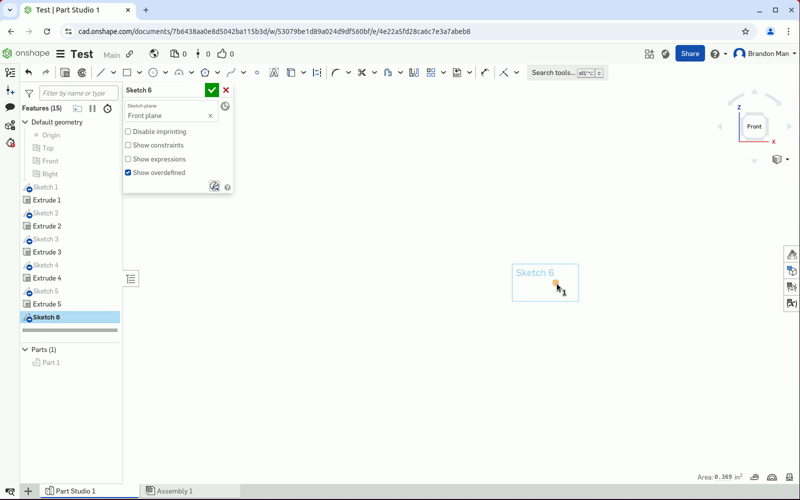
mouse_move(73, 352)
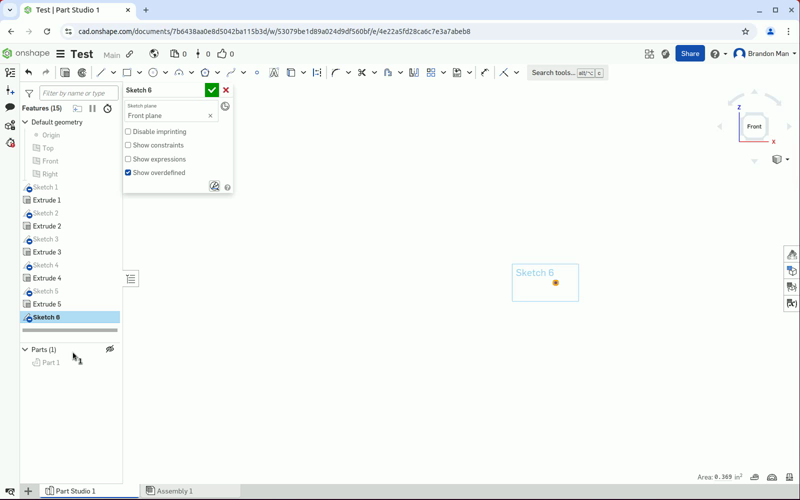
key(shift+y)
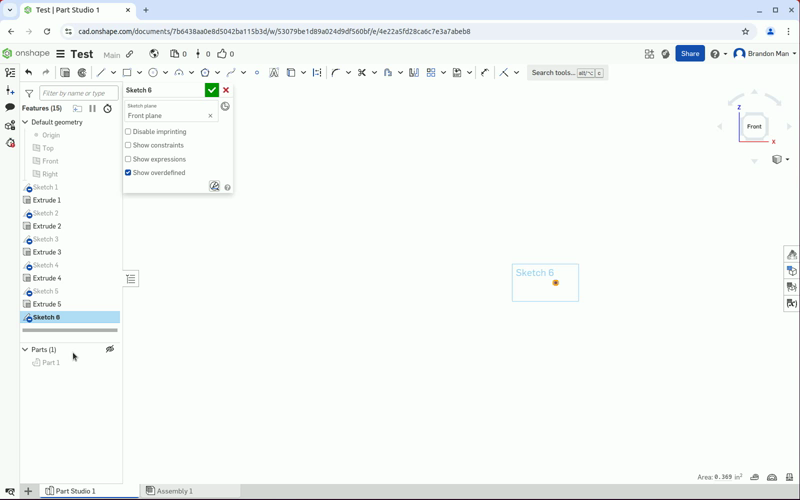
key(shift+e)
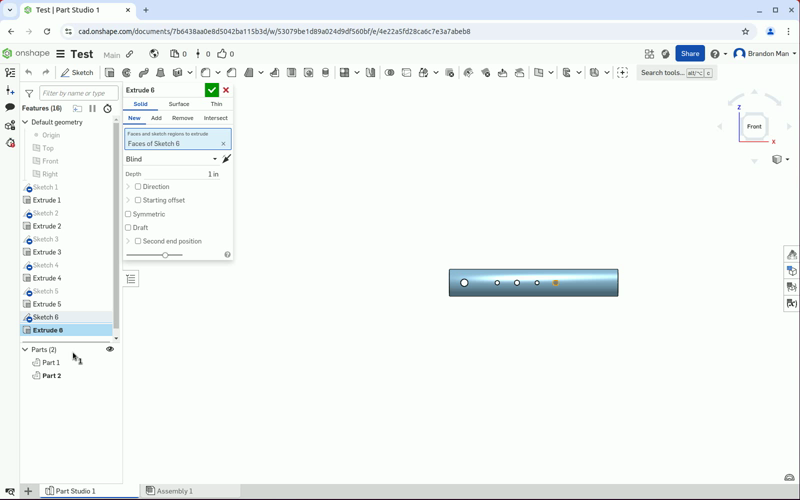
mouse_move(143, 106)
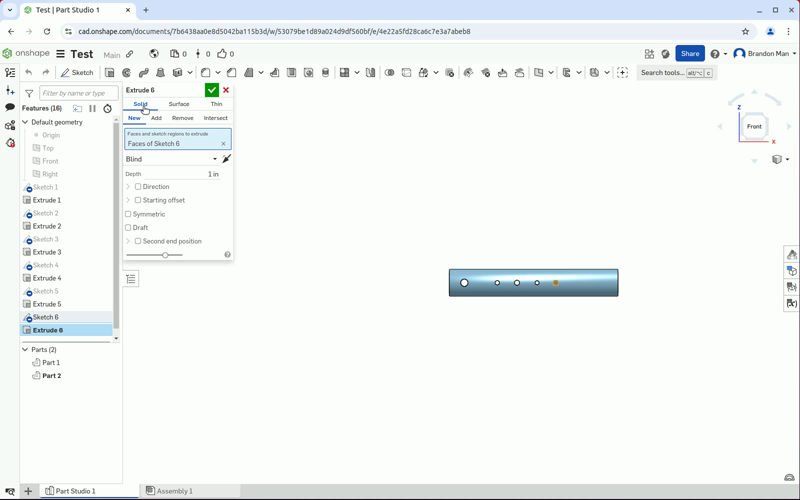
click(143, 106)
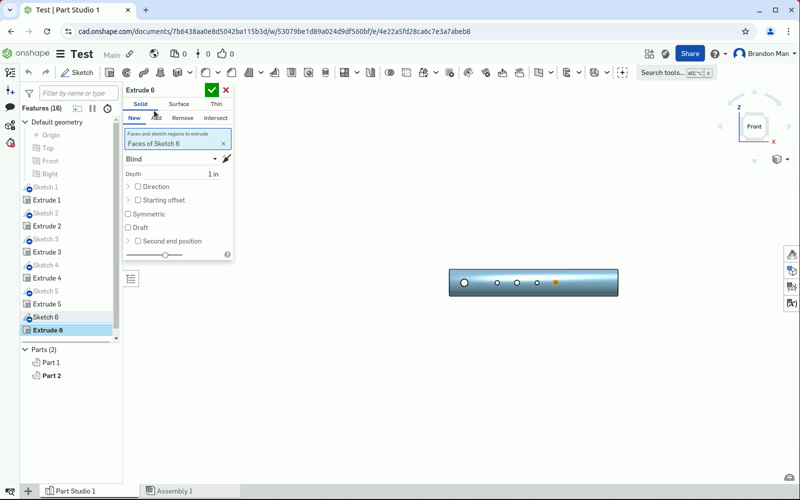
mouse_move(186, 120)
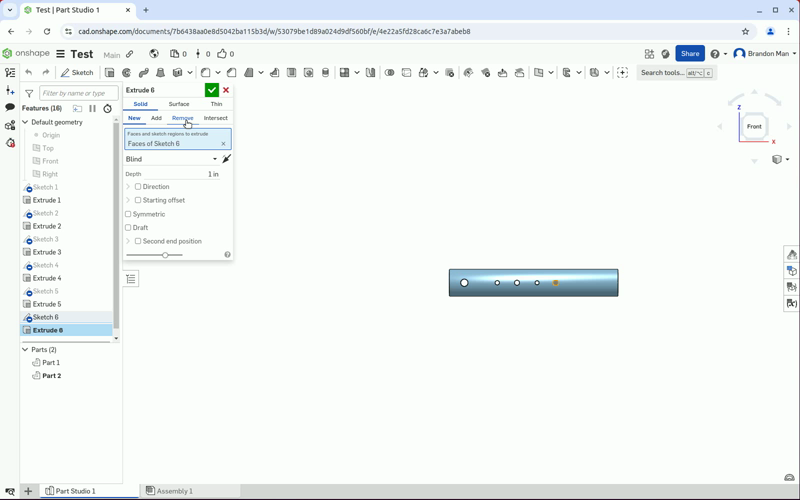
click(186, 120)
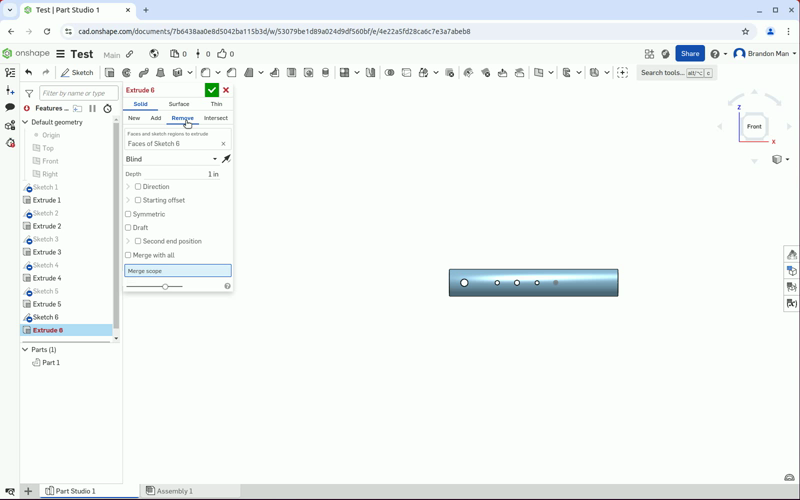
key(tab, 4)
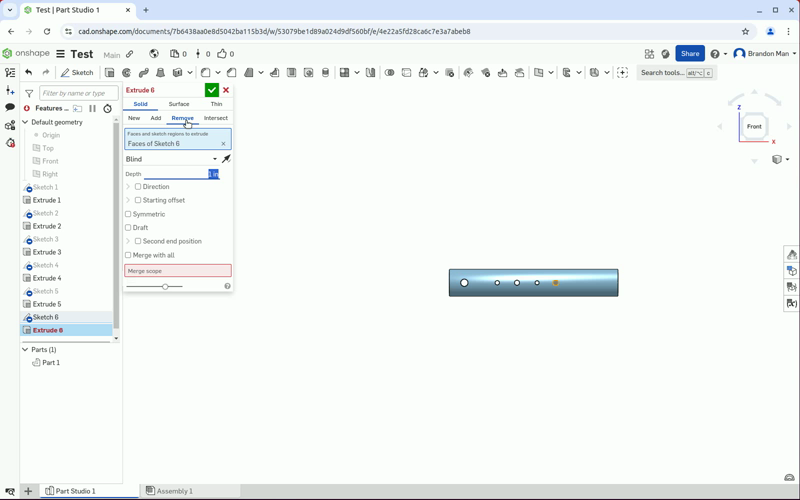
text(-3.852)
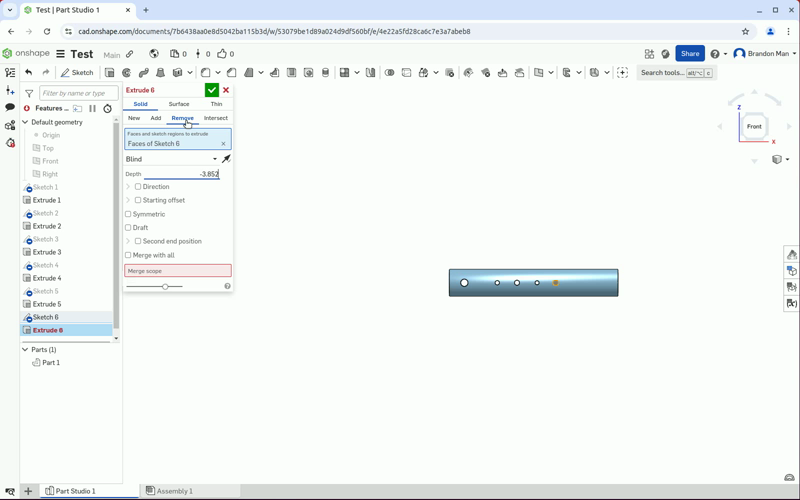
key(tab, 3)
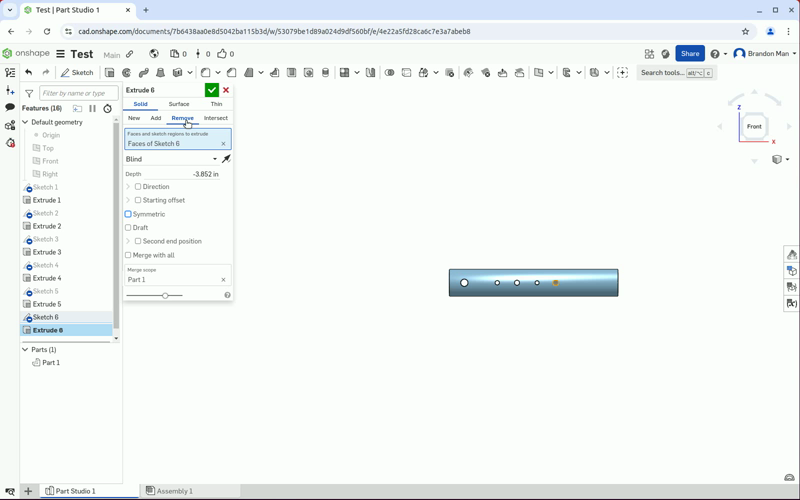
key(space)
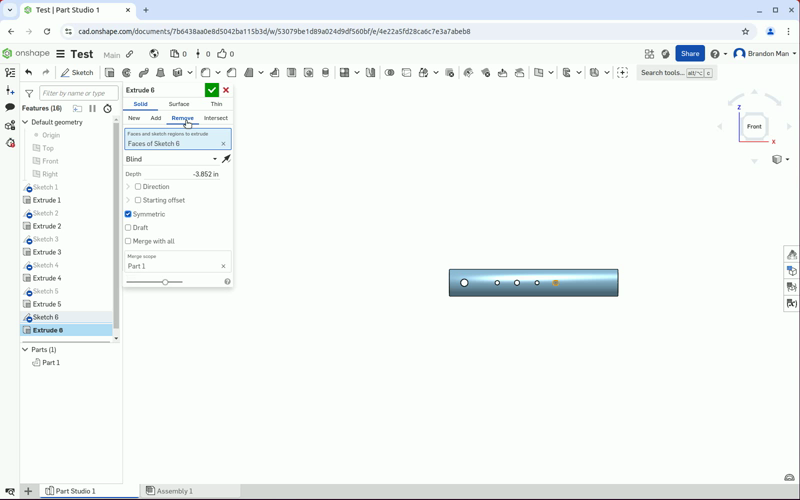
key(tab, 2)
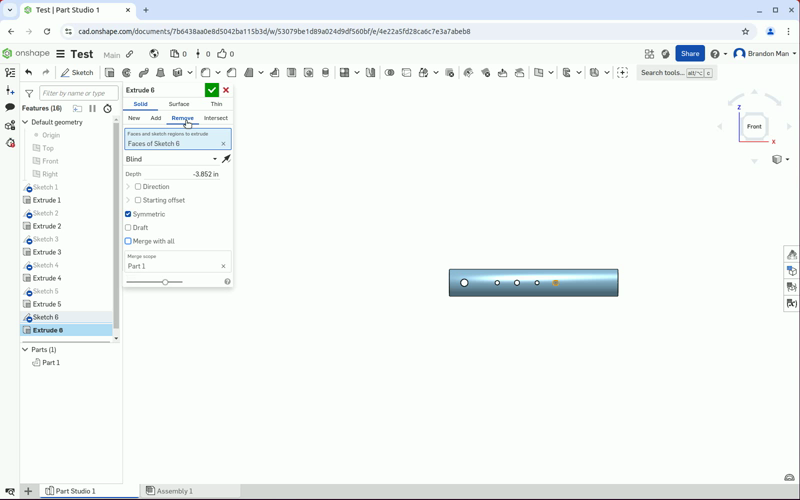
key(space)
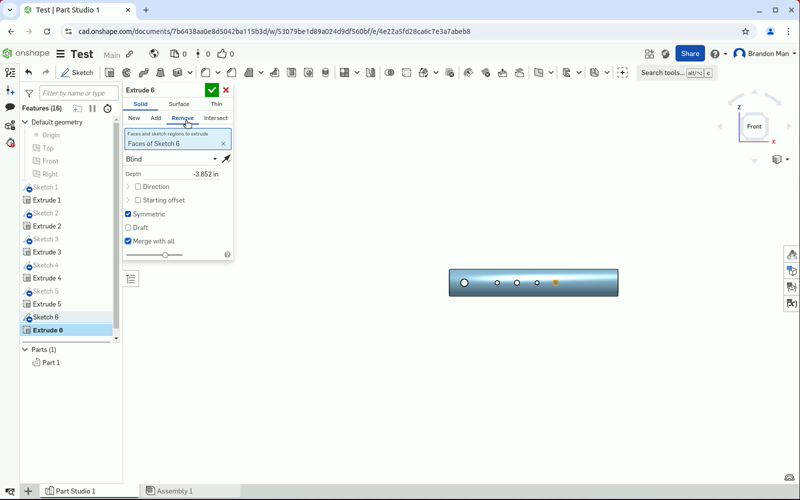
key(enter)
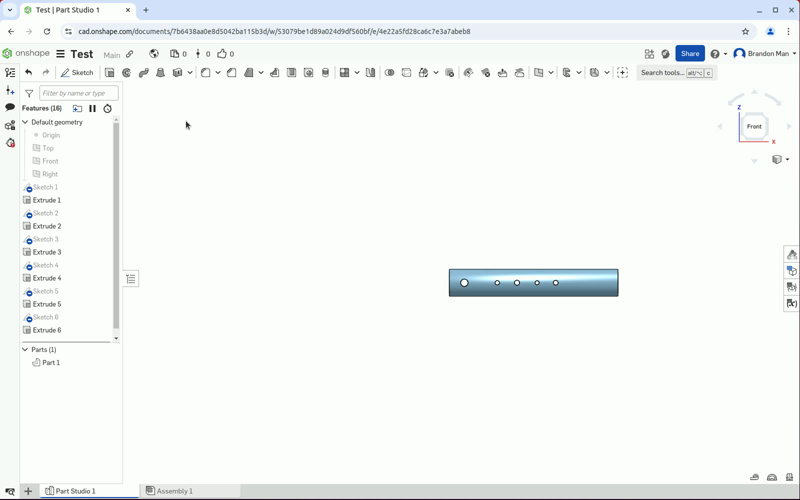
key(shift+h)
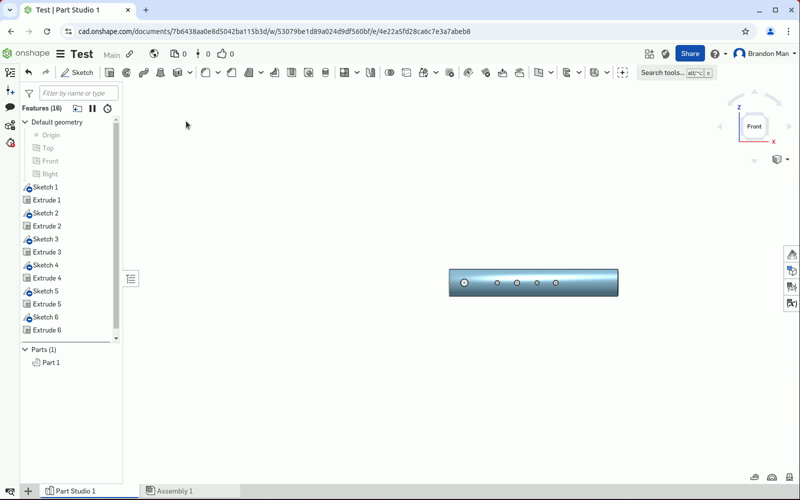
key(shift+h)
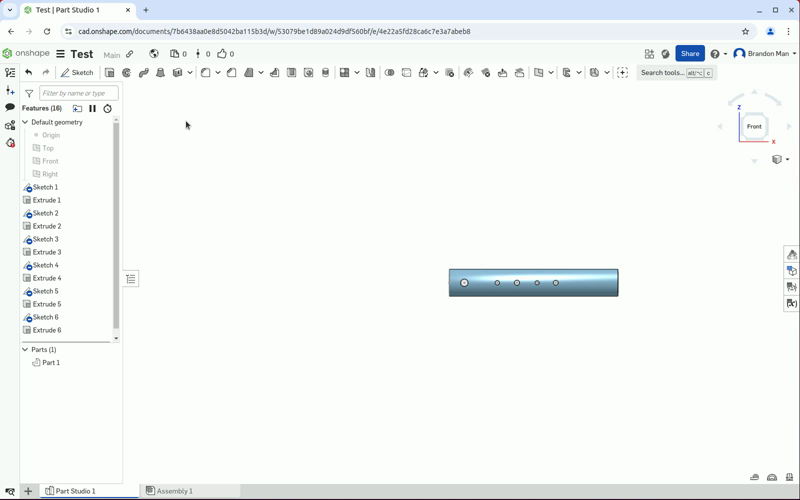
key(shift+7)
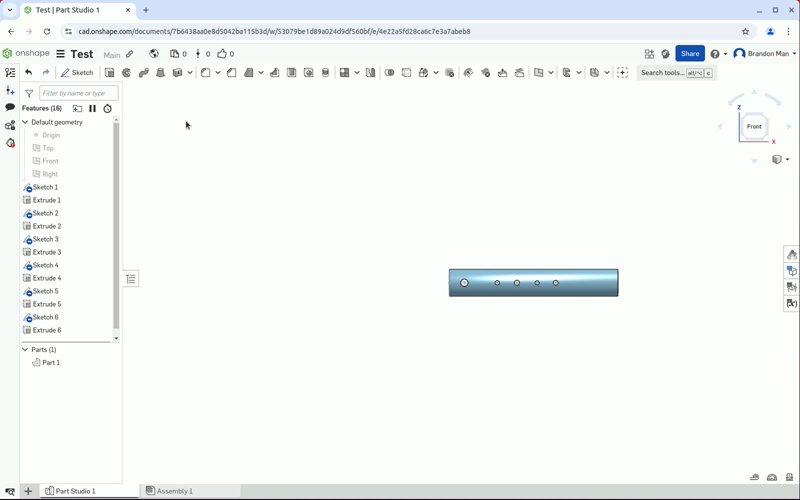
key(left, 2)
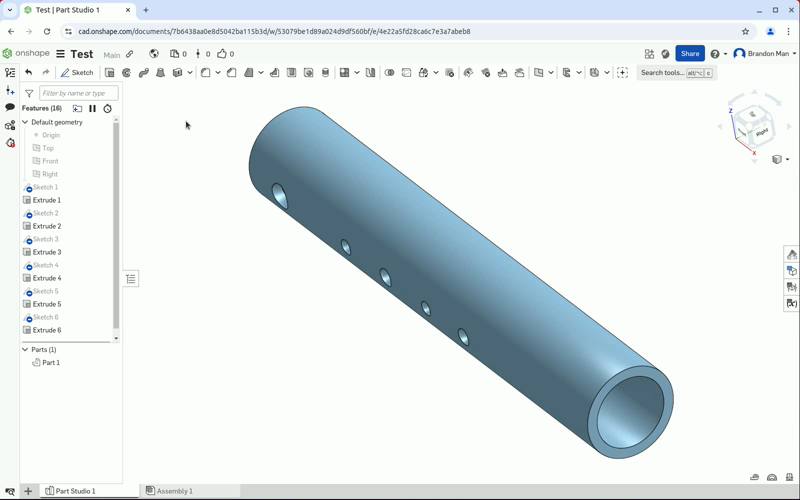
key(down, 2)
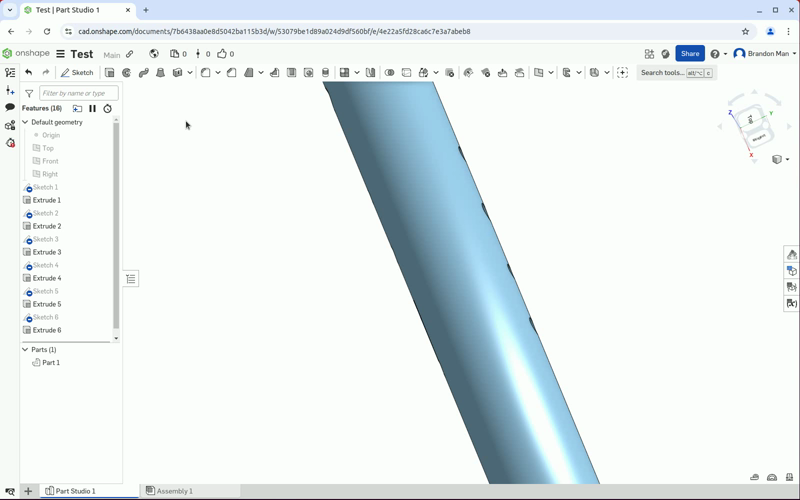
key(up, 2)
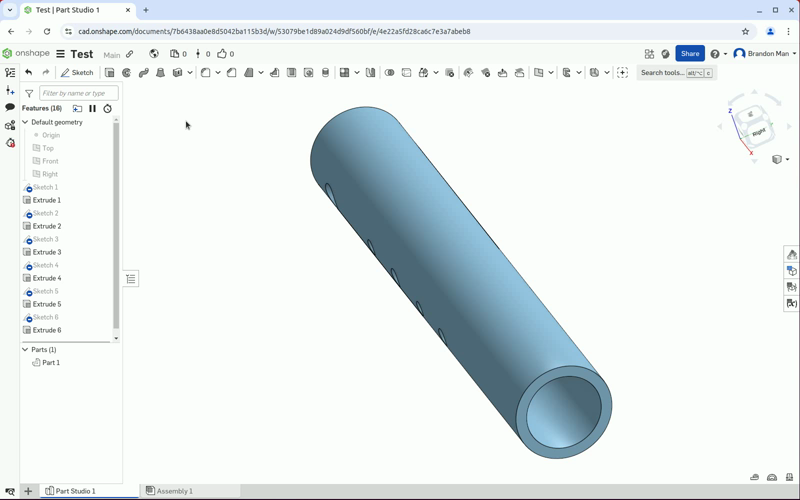
key(right, 2)
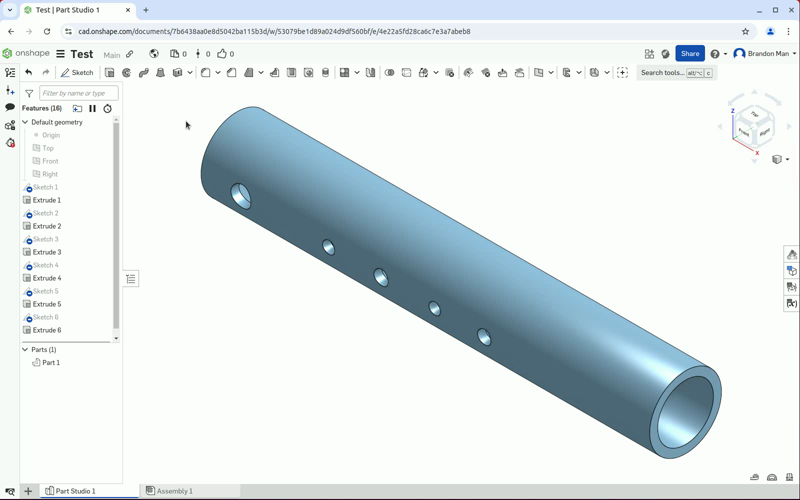
mouse_move(69, 189)
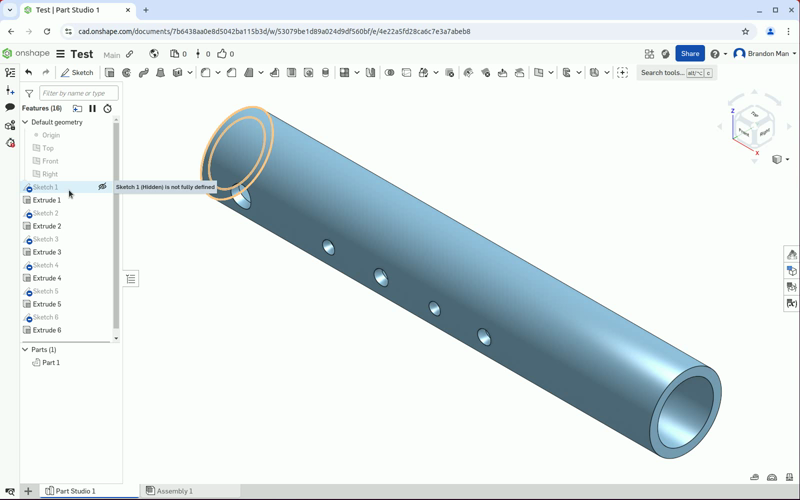
click(69, 189)